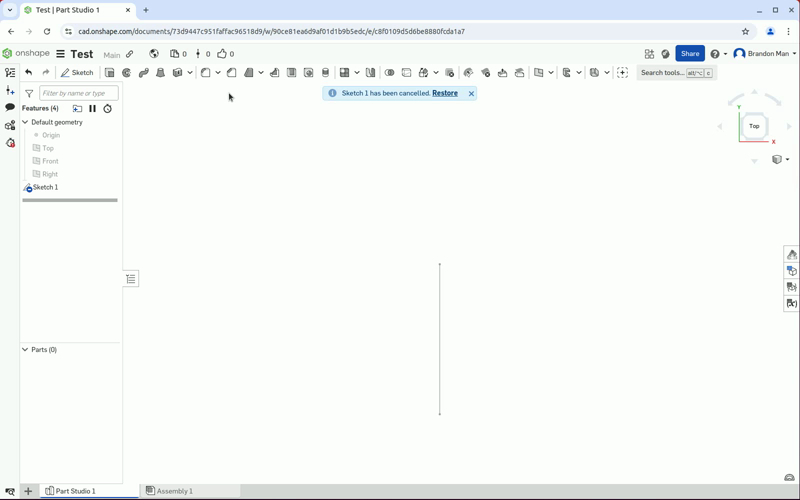
key(shift+h)
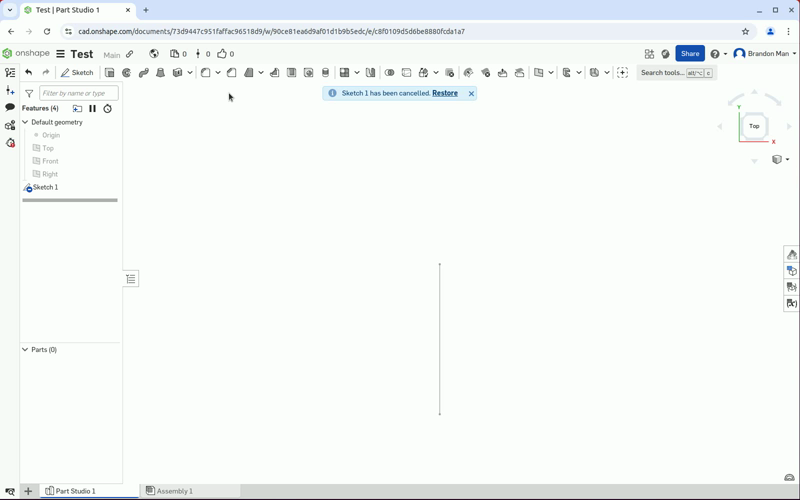
key(shift+s)
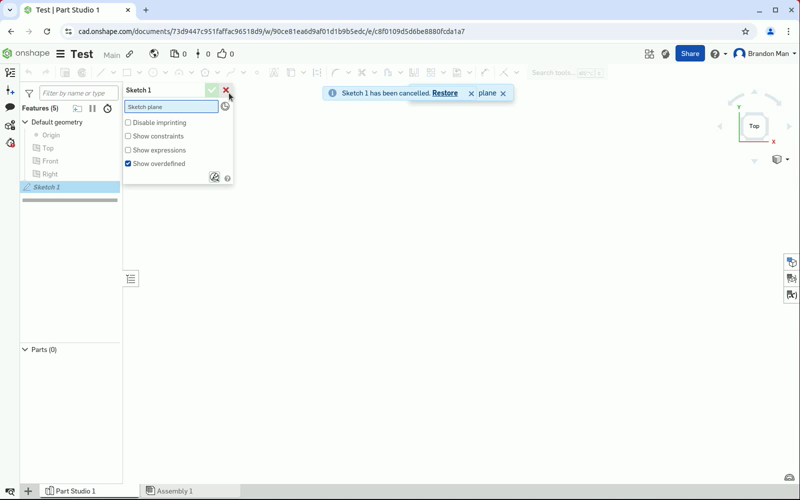
mouse_move(73, 150)
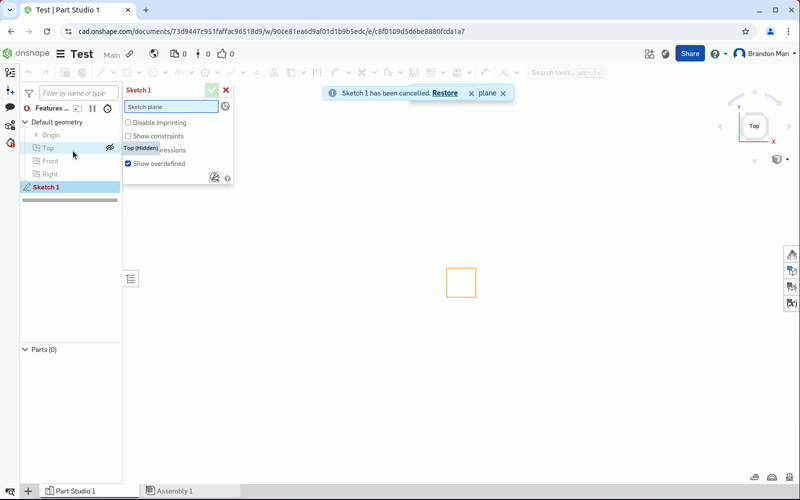
click(73, 150)
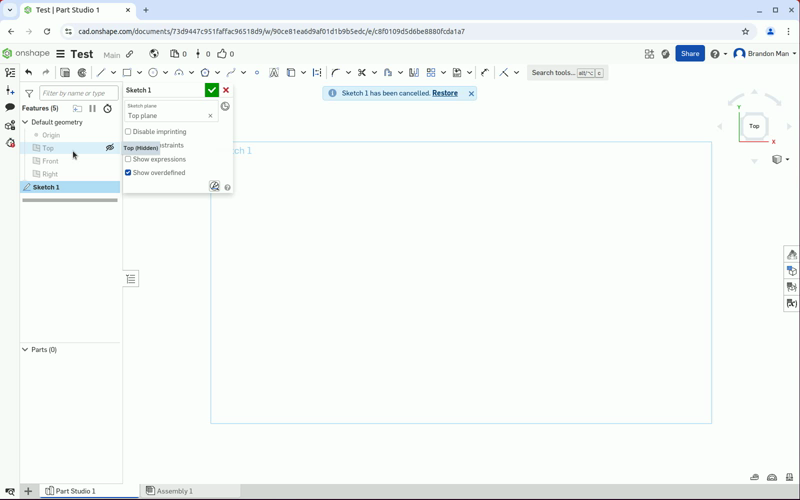
mouse_move(73, 352)
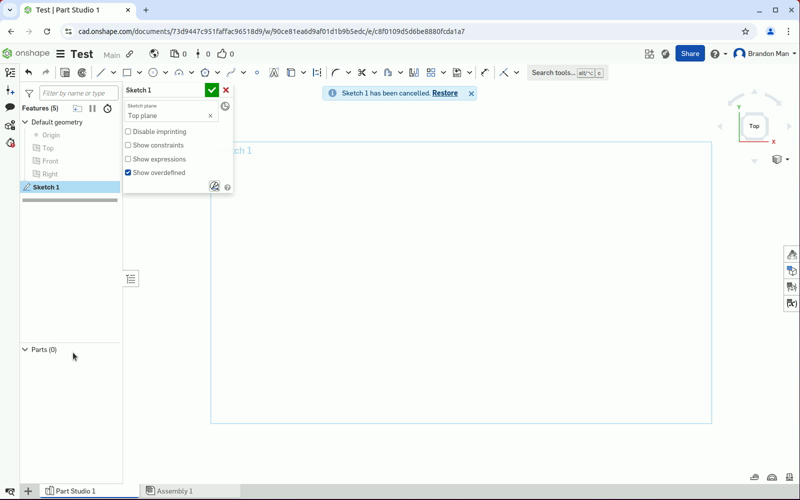
key(y)
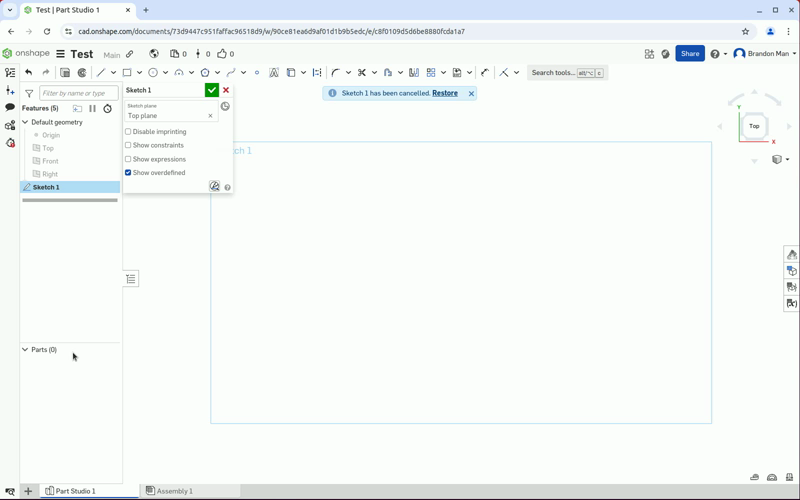
key(l)
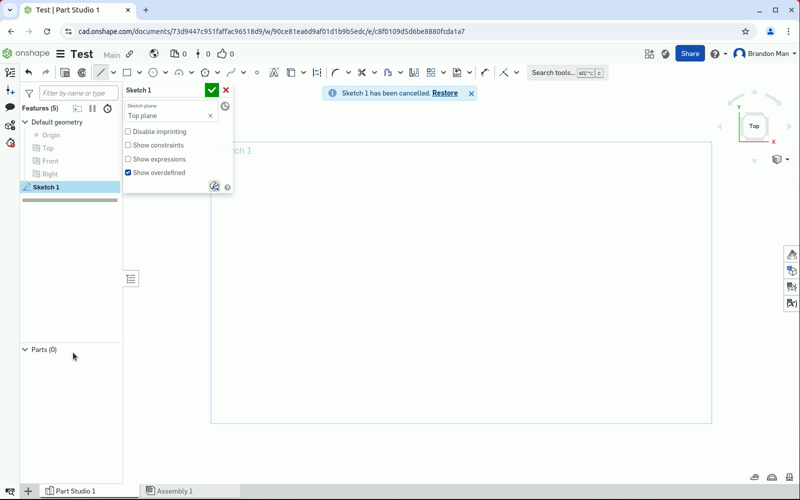
key_down(shift)
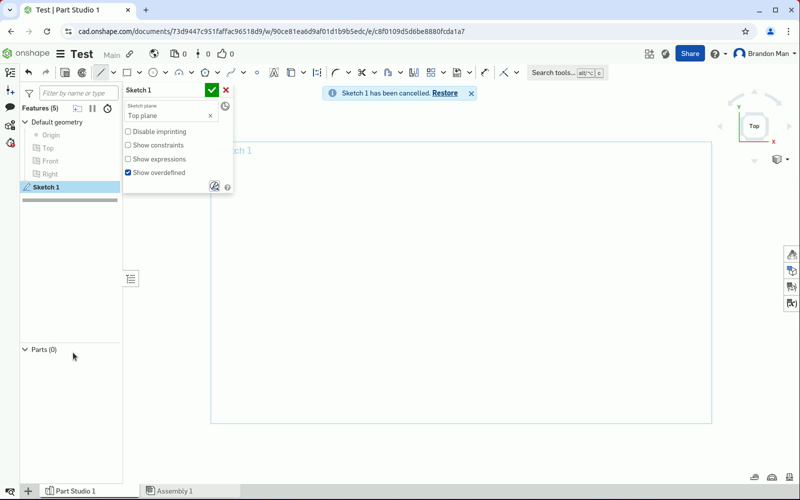
mouse_move(362, 304)
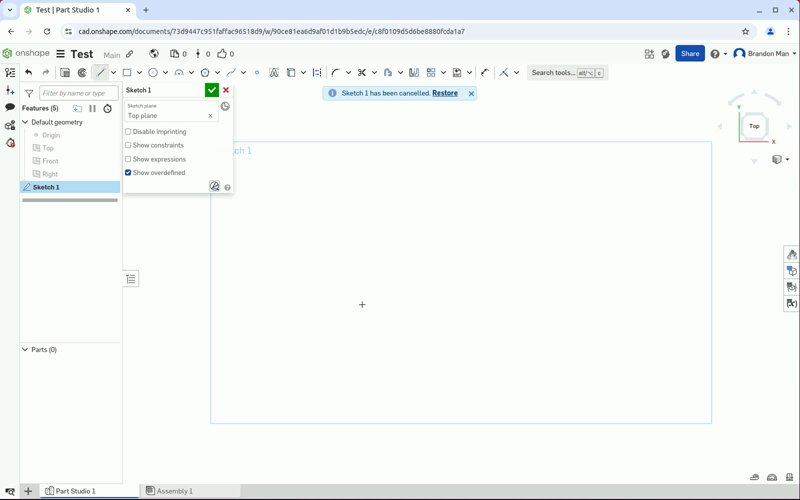
click(362, 304)
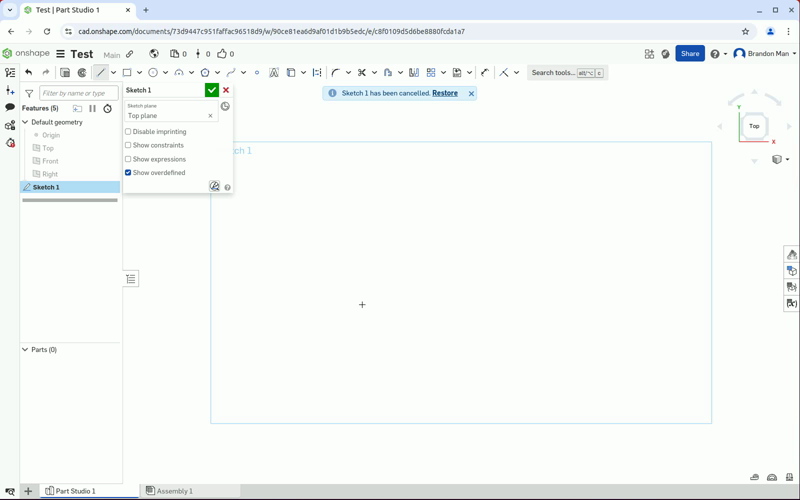
key_up(shift)
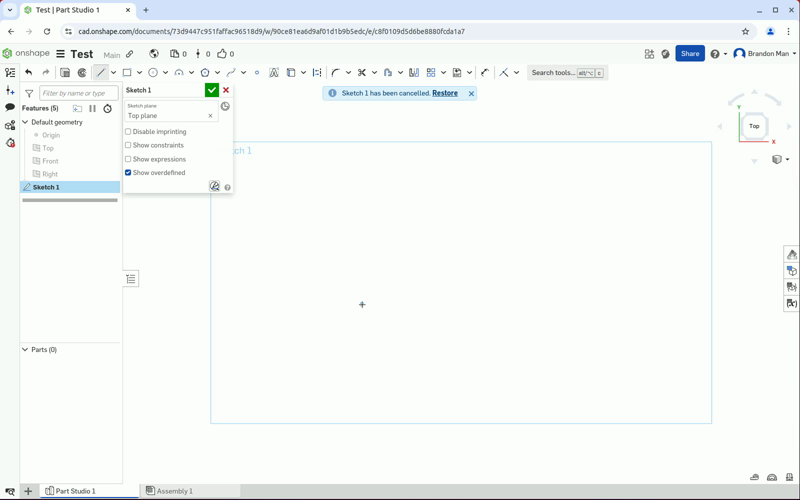
key_down(shift)
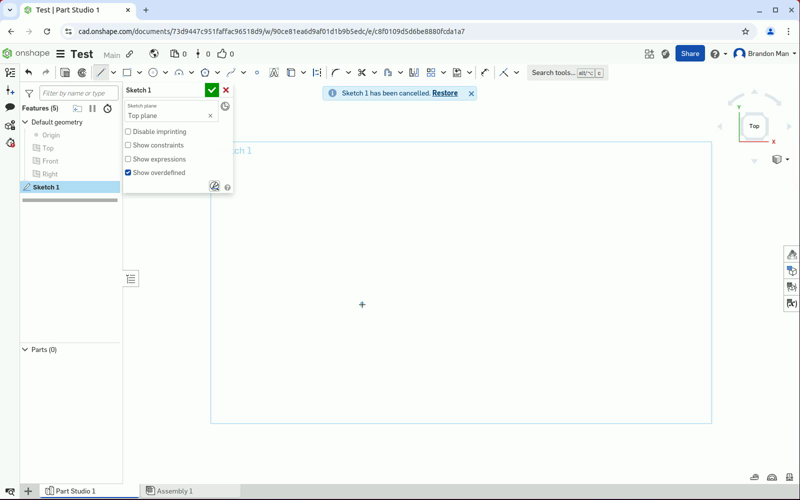
mouse_move(392, 304)
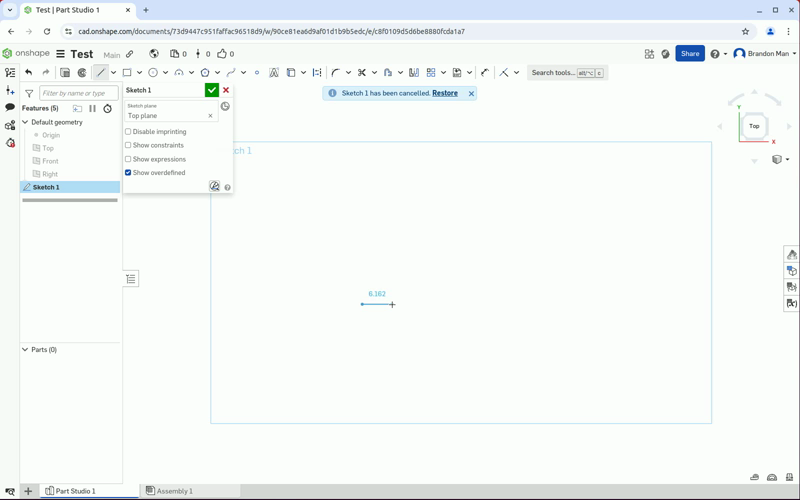
mouse_move(406, 304)
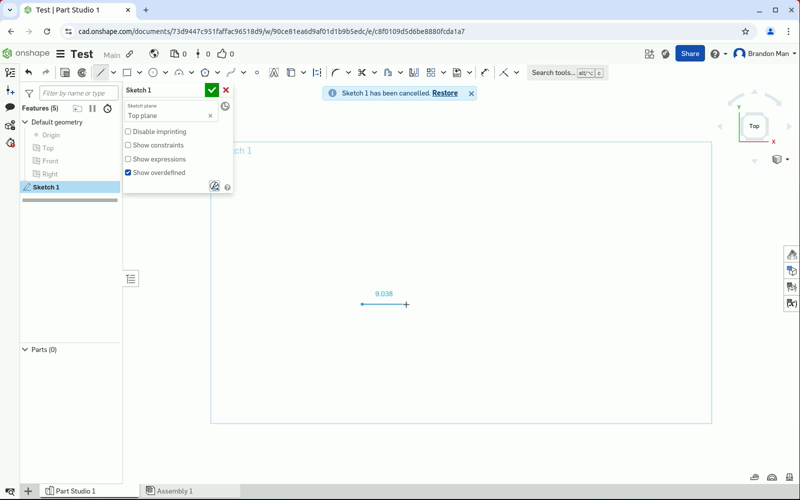
click(406, 304)
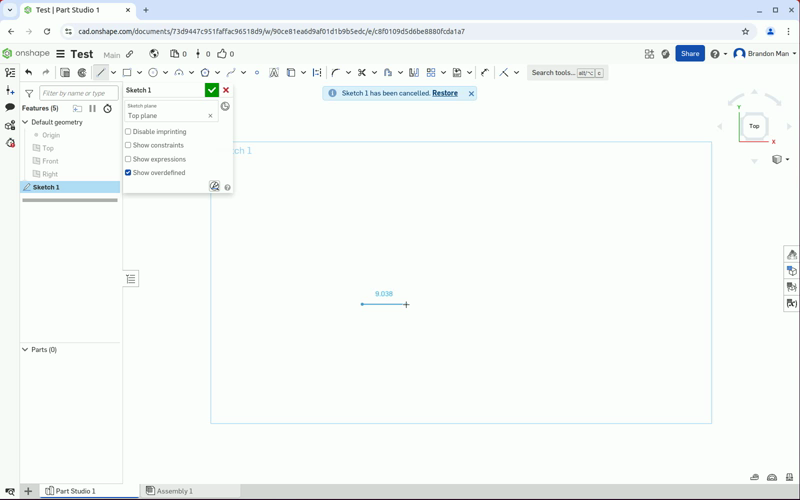
key_up(shift)
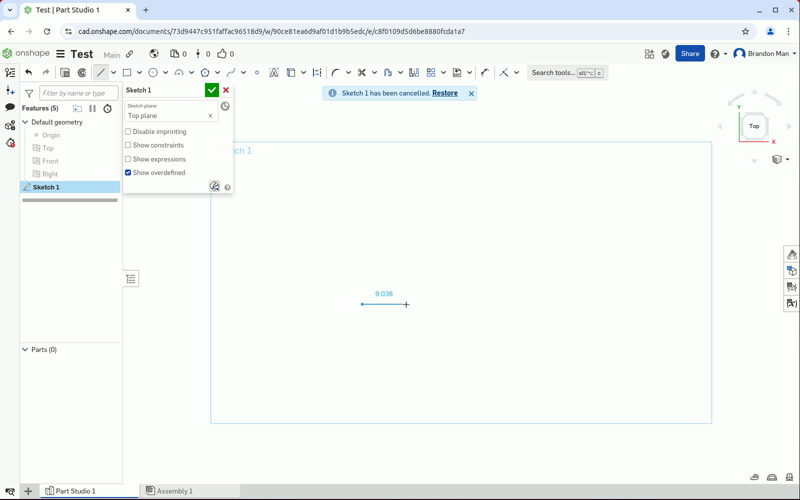
key(esc)
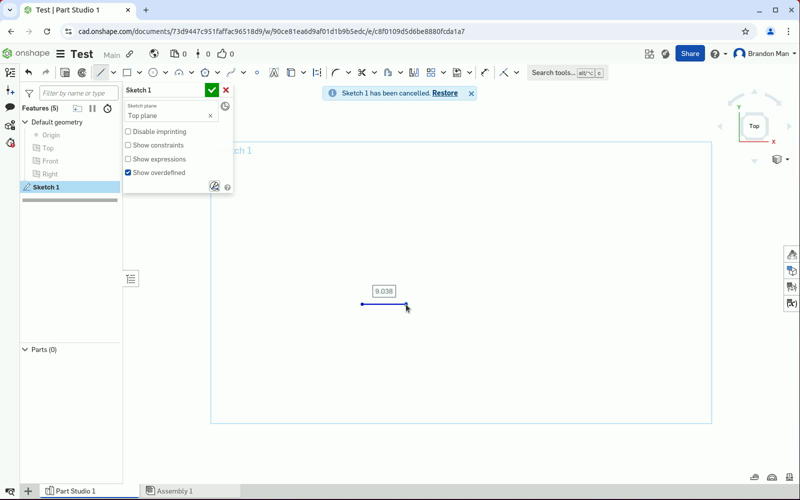
key(a)
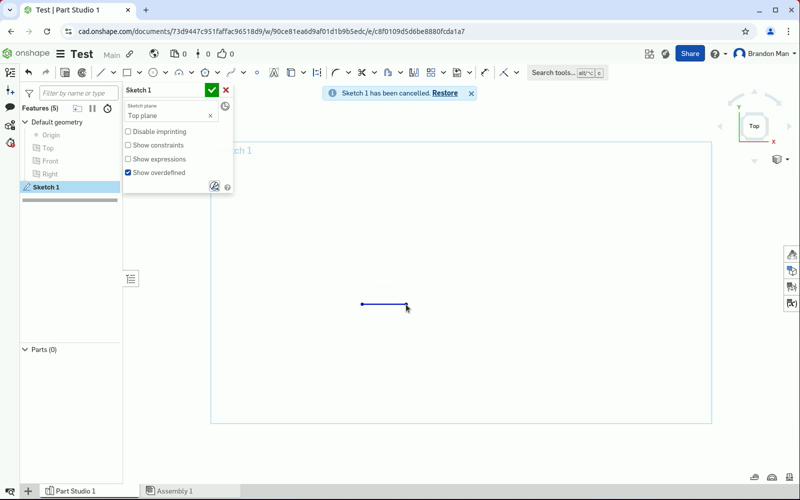
mouse_move(406, 304)
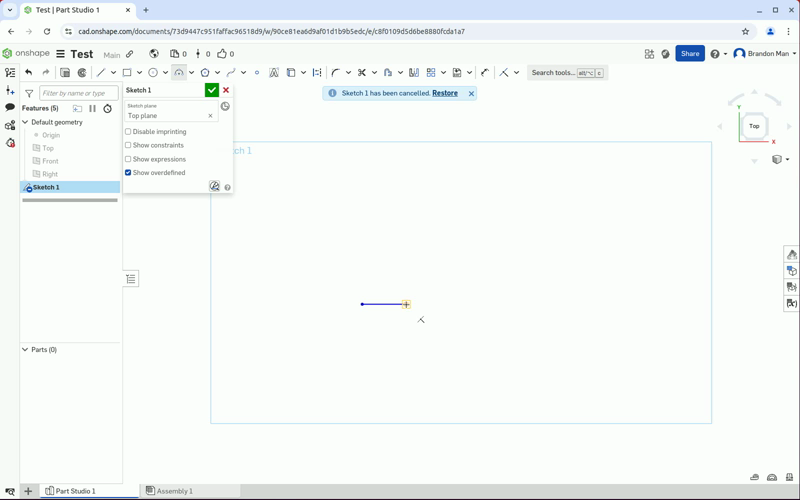
click(406, 304)
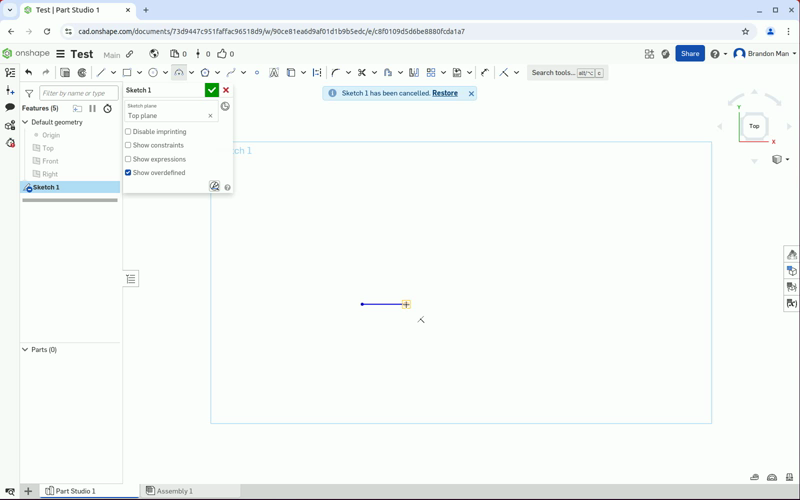
key_down(shift)
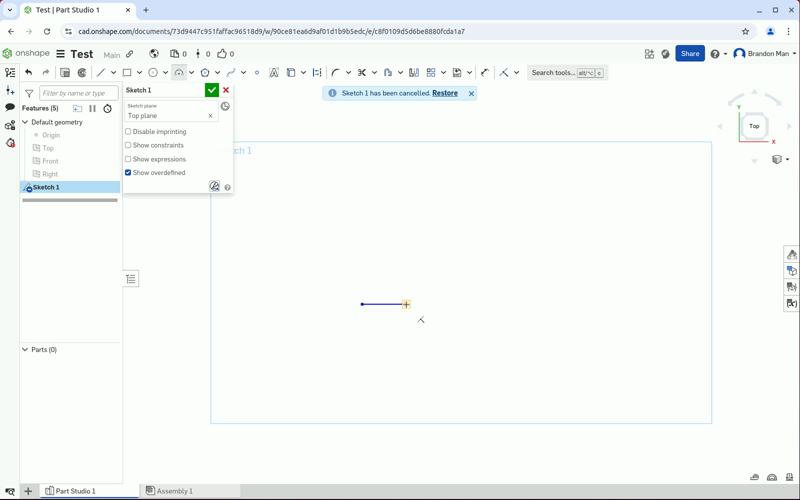
mouse_move(406, 261)
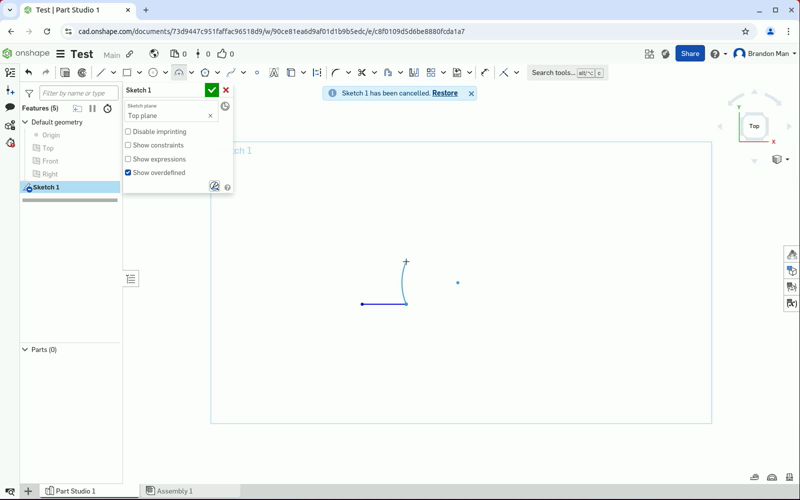
click(406, 261)
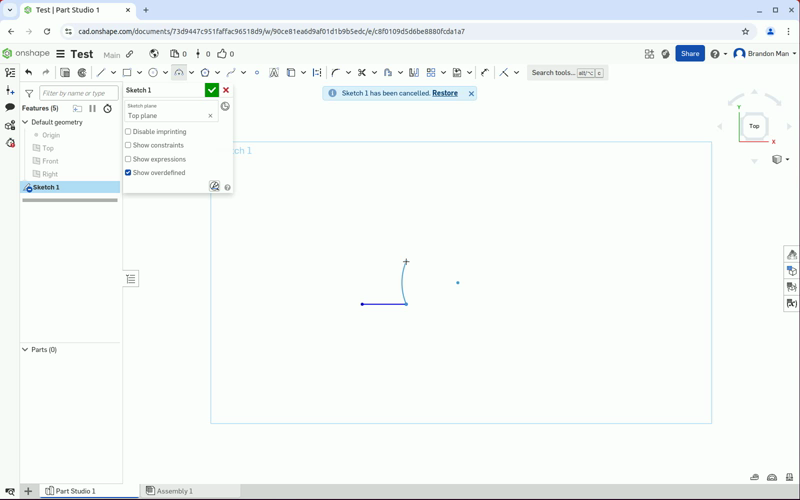
mouse_move(402, 282)
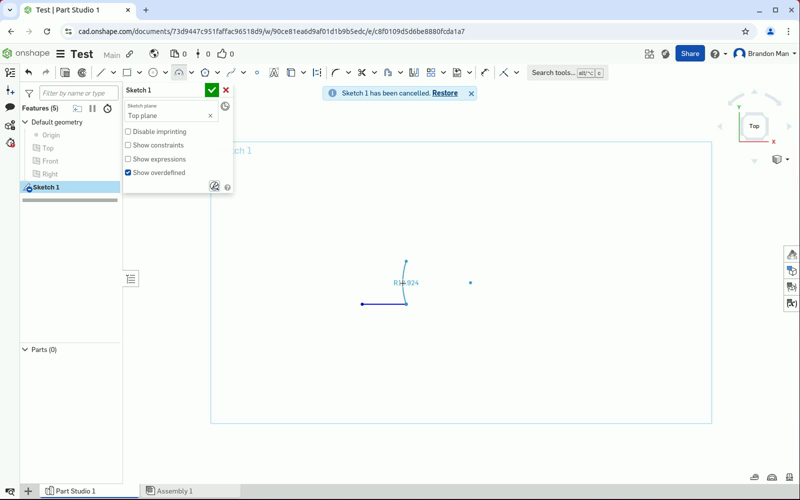
click(402, 282)
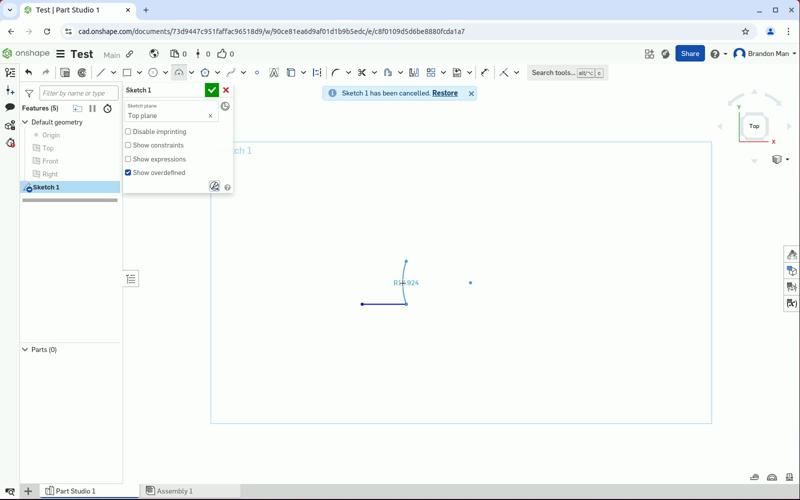
key_up(shift)
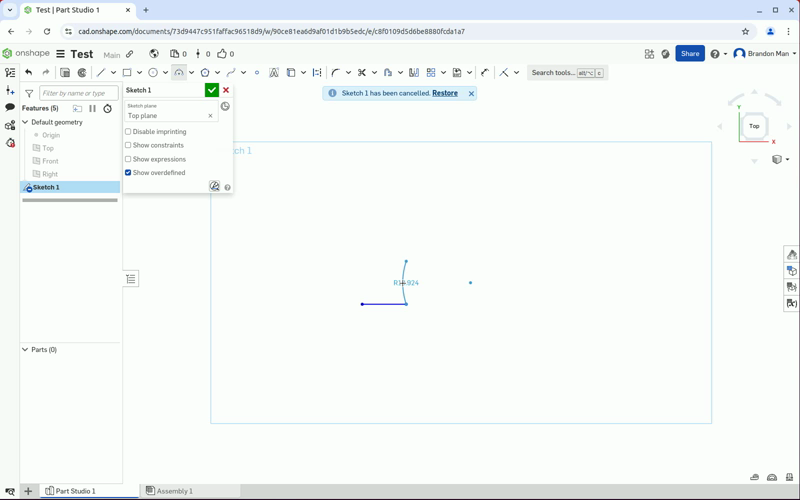
key(esc)
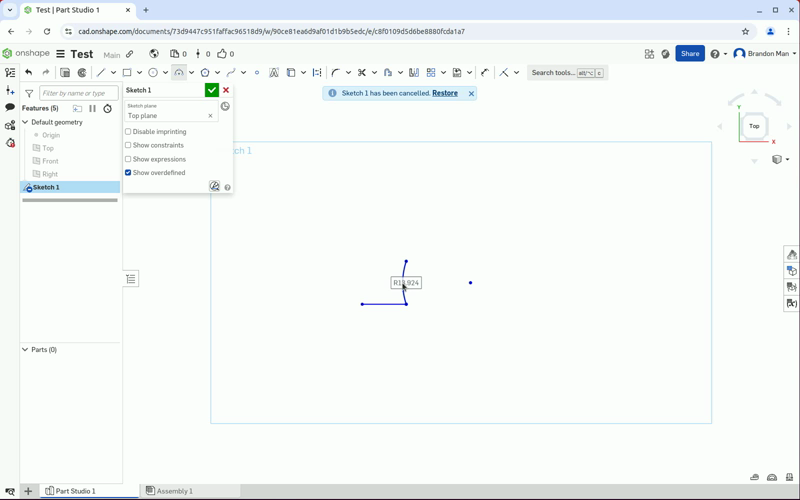
key(l)
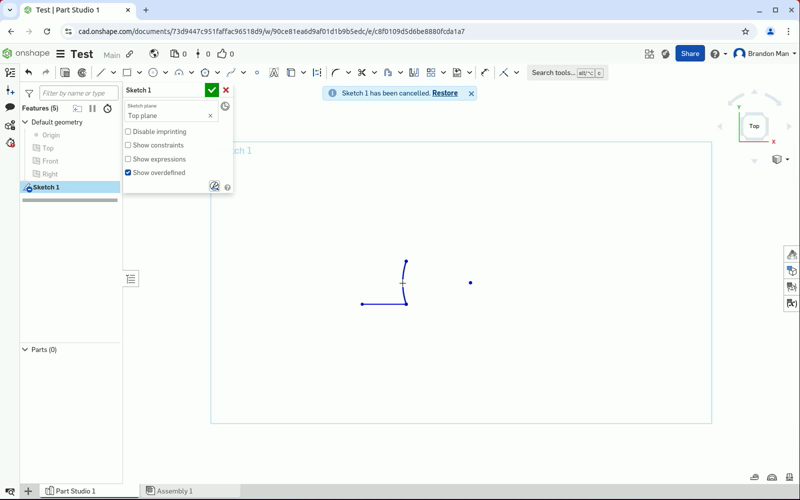
mouse_move(406, 261)
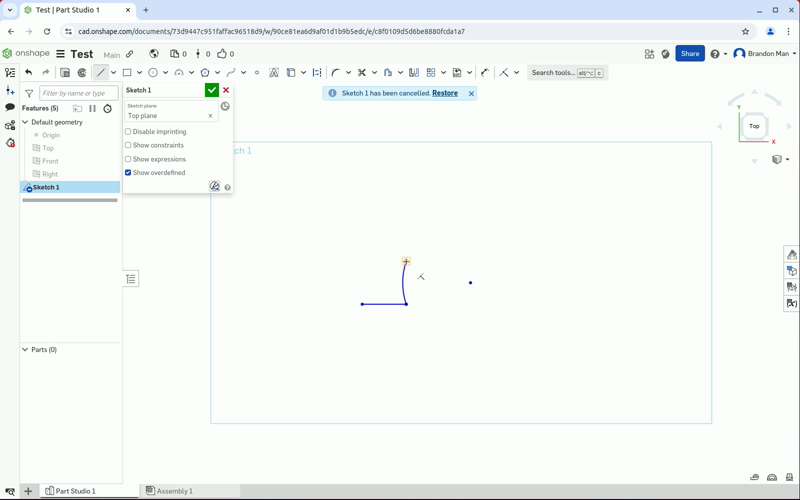
click(406, 261)
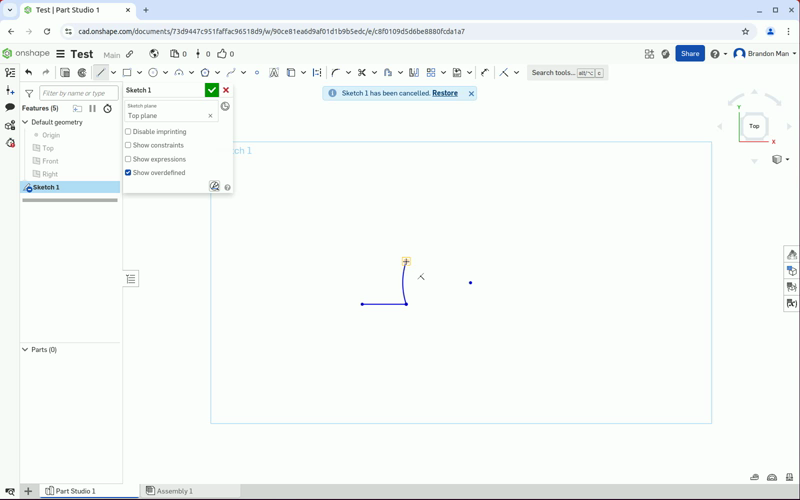
key_down(shift)
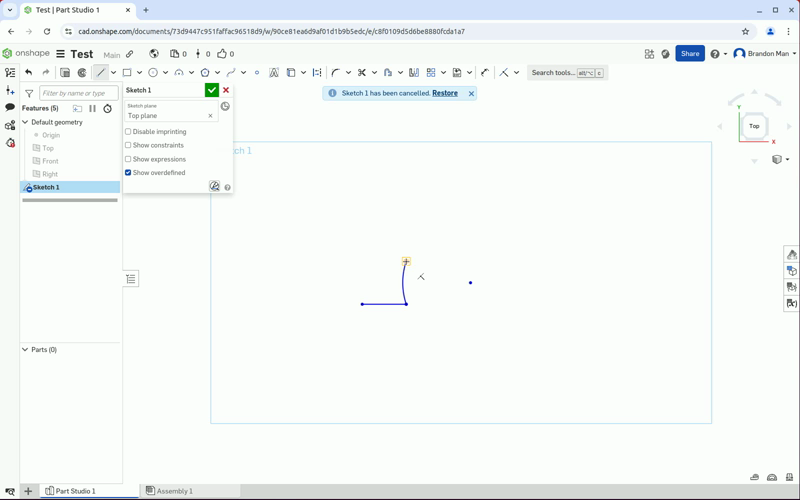
mouse_move(436, 261)
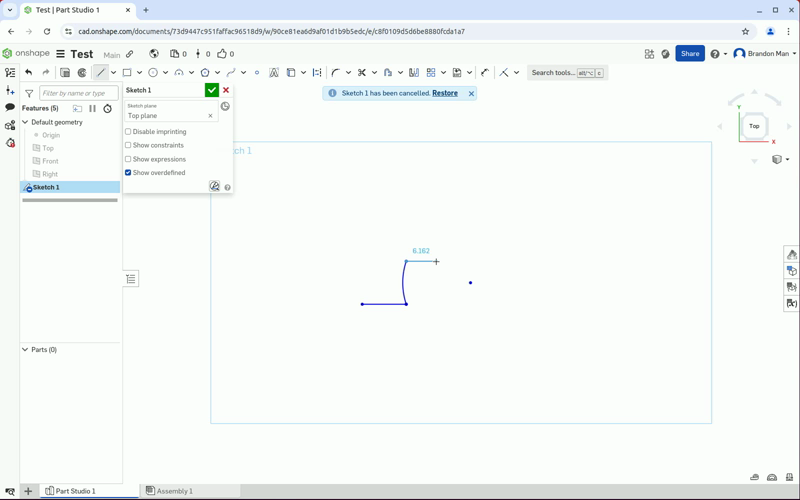
mouse_move(362, 261)
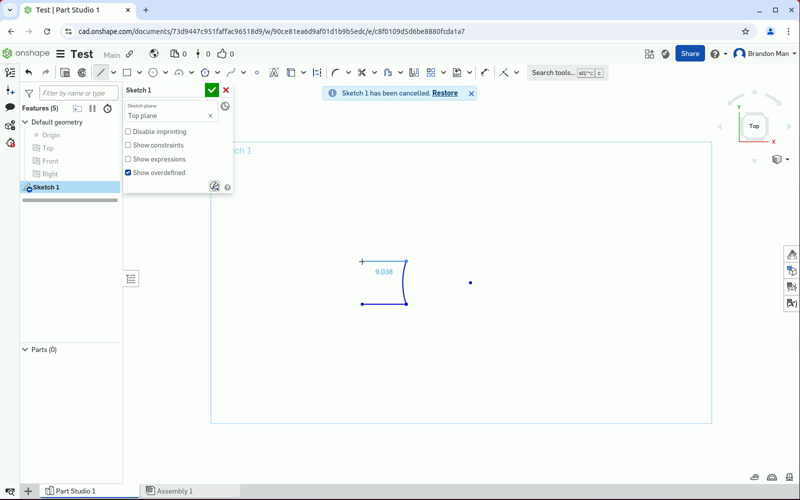
click(362, 261)
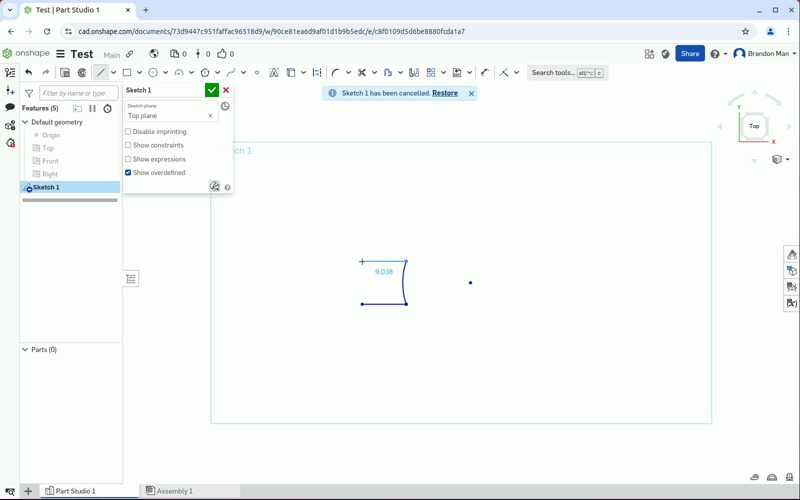
key_up(shift)
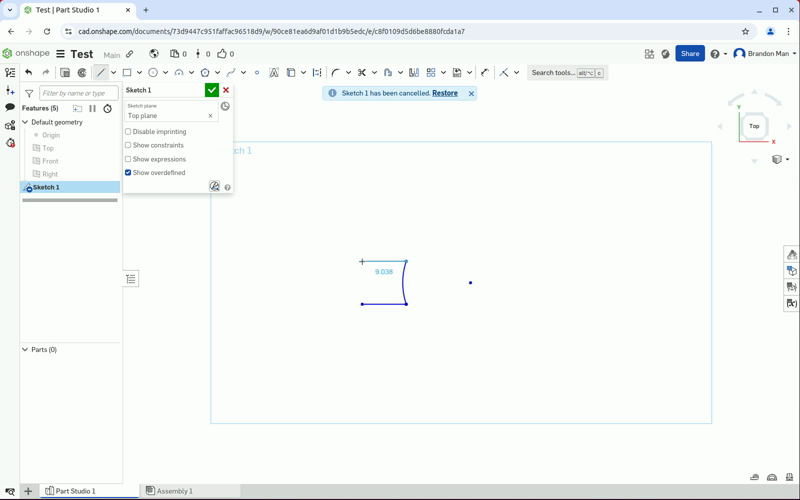
key(esc)
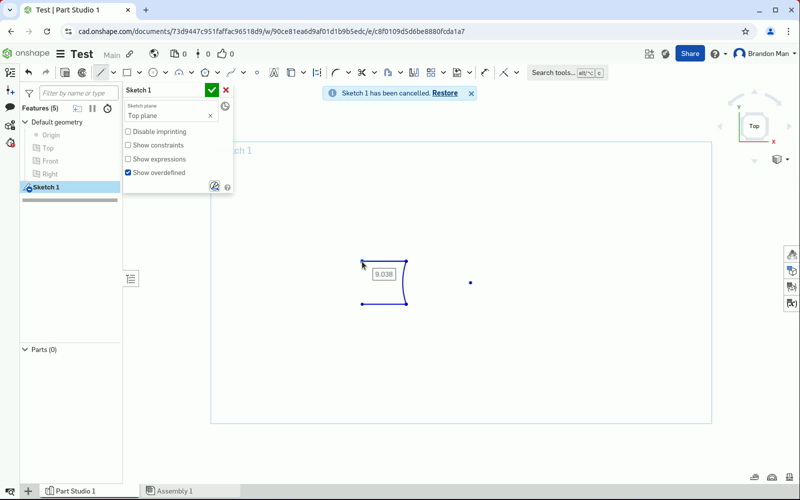
key(a)
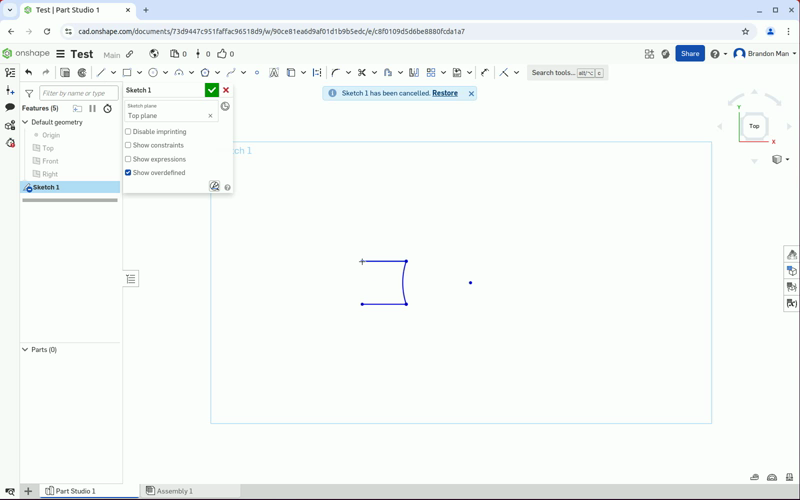
mouse_move(362, 261)
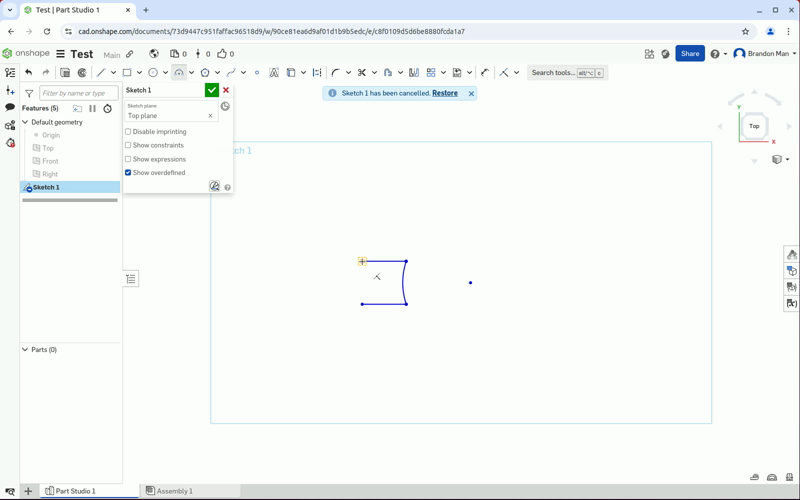
click(362, 261)
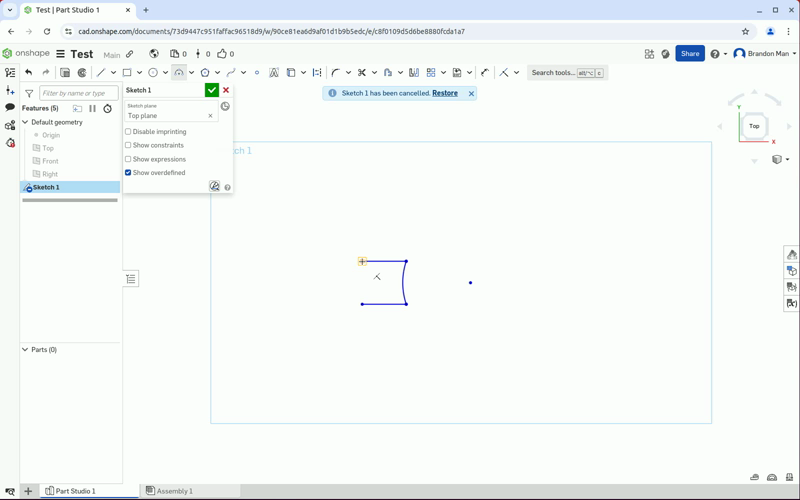
mouse_move(362, 304)
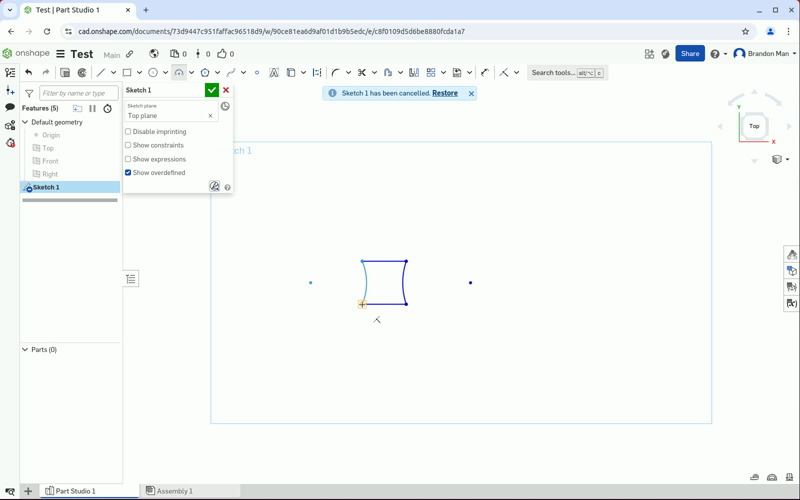
click(362, 304)
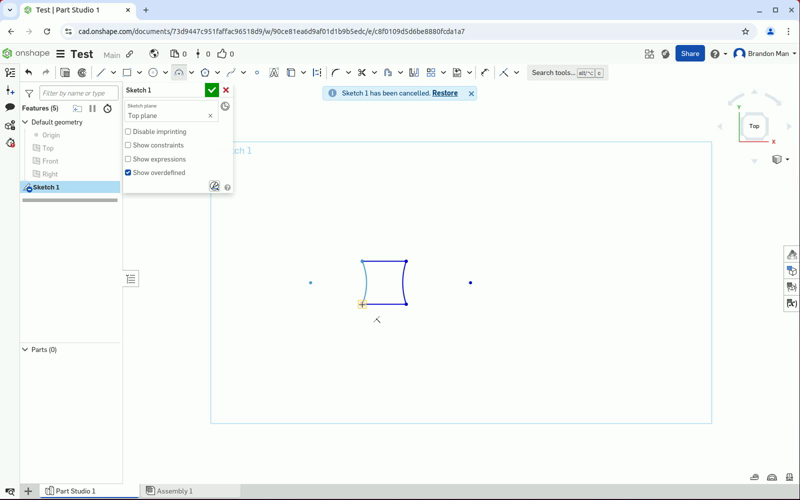
key_down(shift)
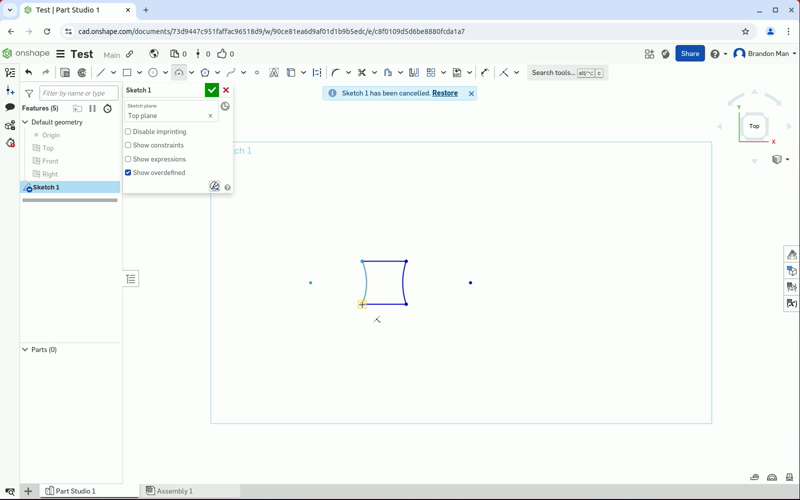
mouse_move(348, 282)
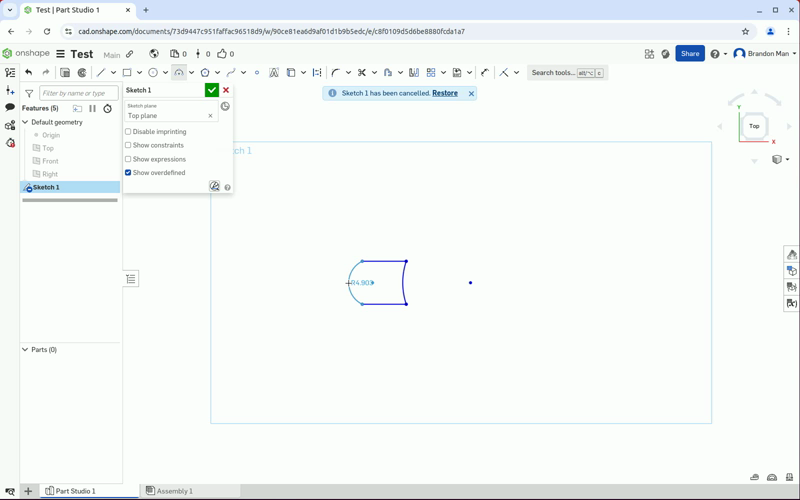
click(348, 282)
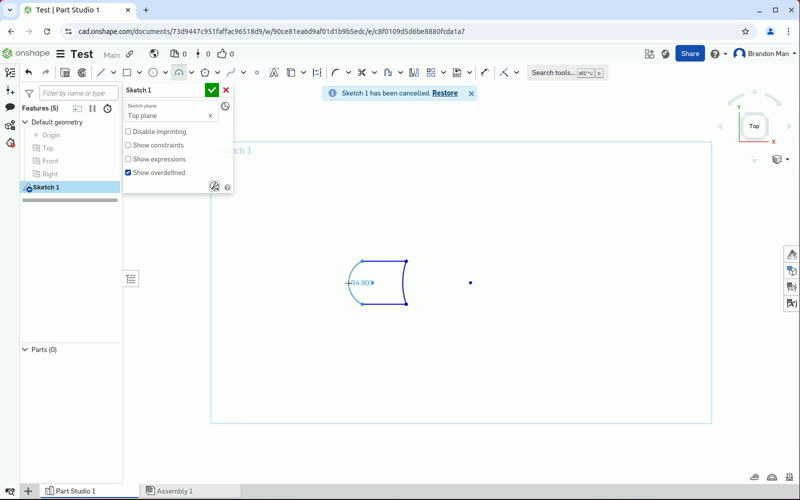
key_up(shift)
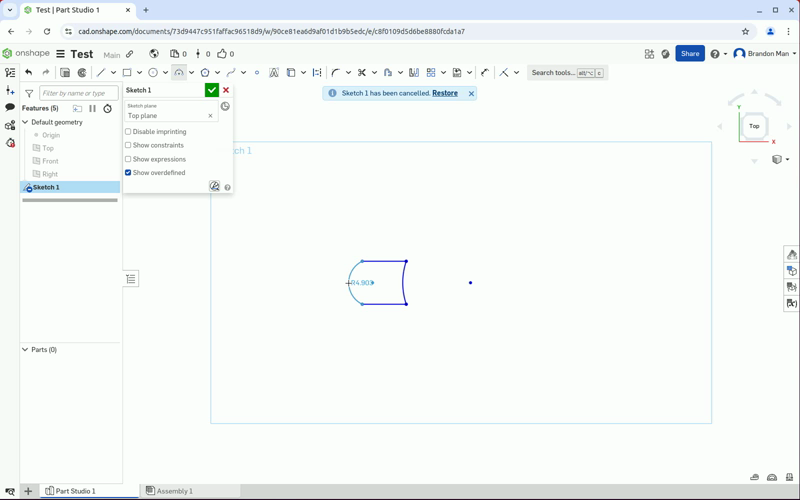
key(esc)
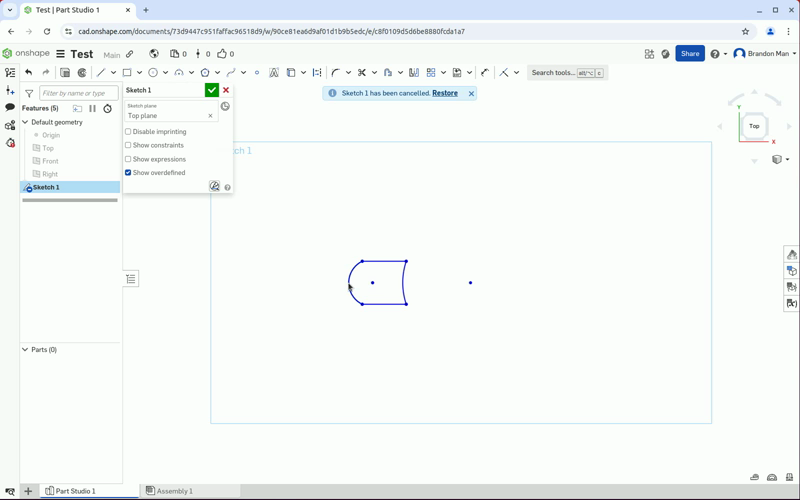
key(c)
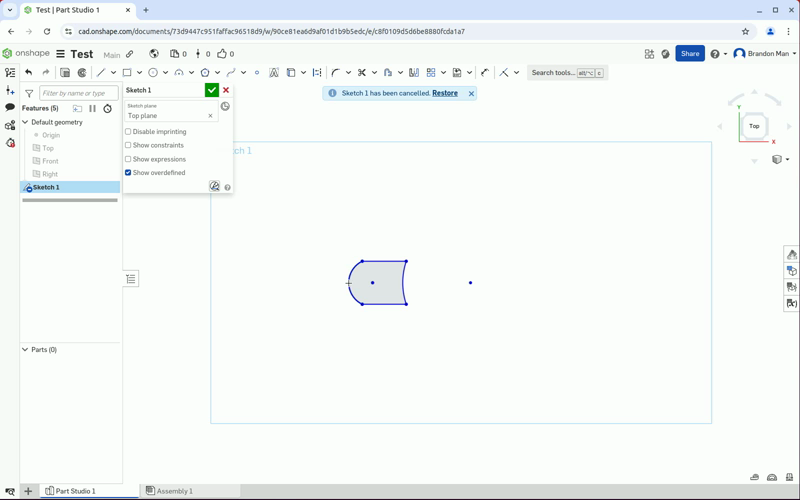
key_down(shift)
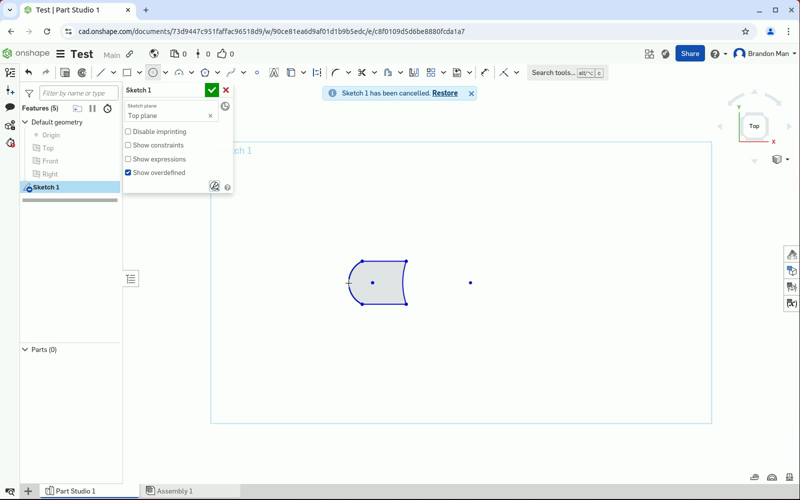
mouse_move(371, 282)
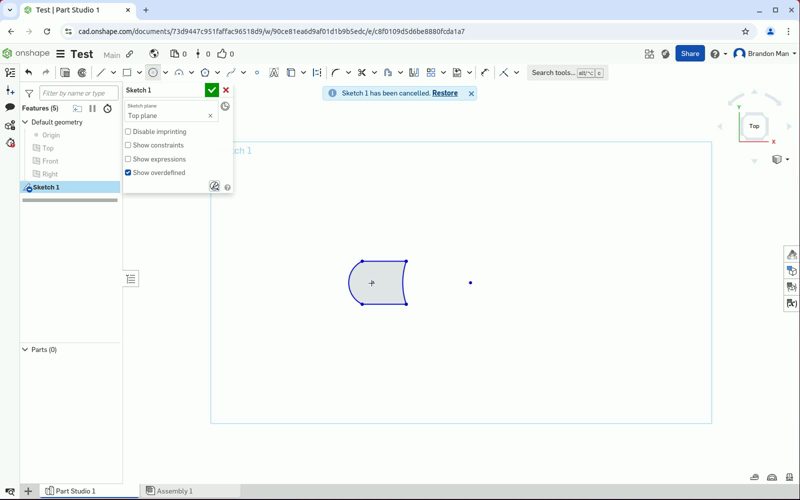
click(371, 282)
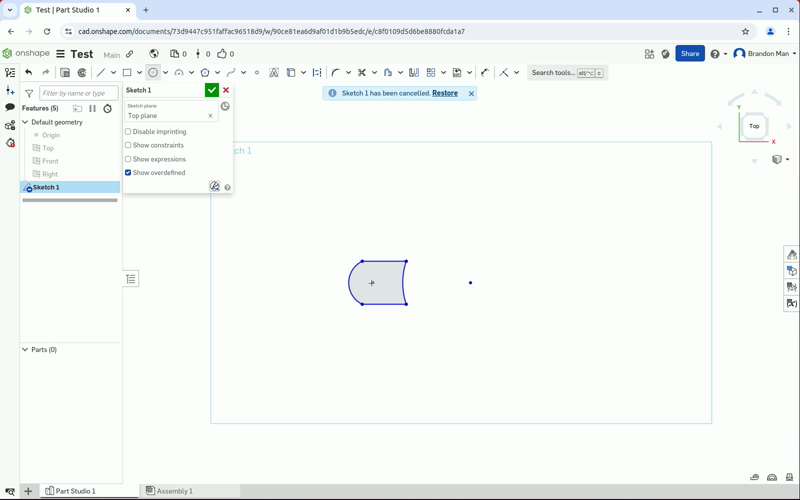
key_up(shift)
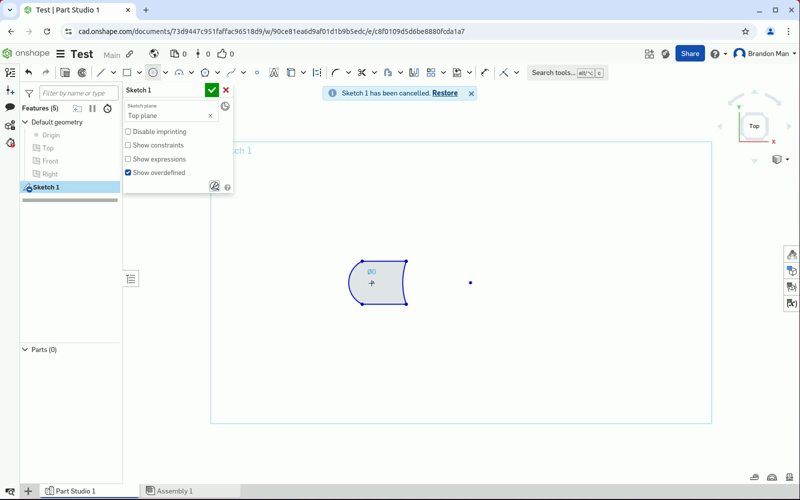
mouse_move(382, 282)
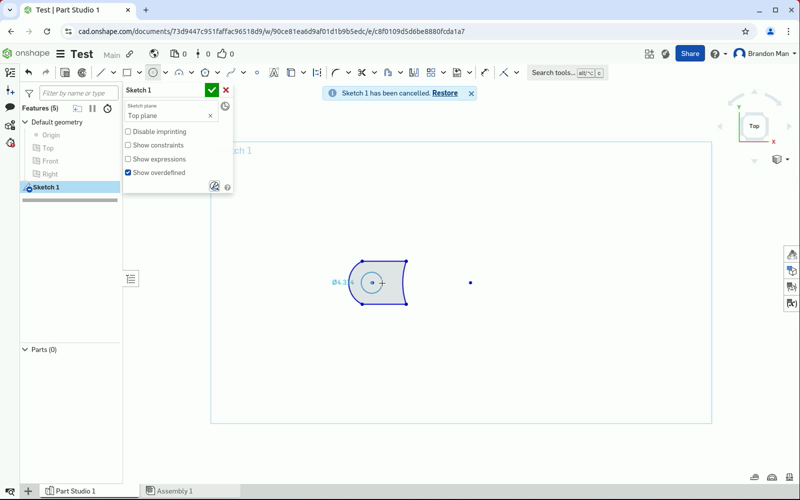
click(382, 282)
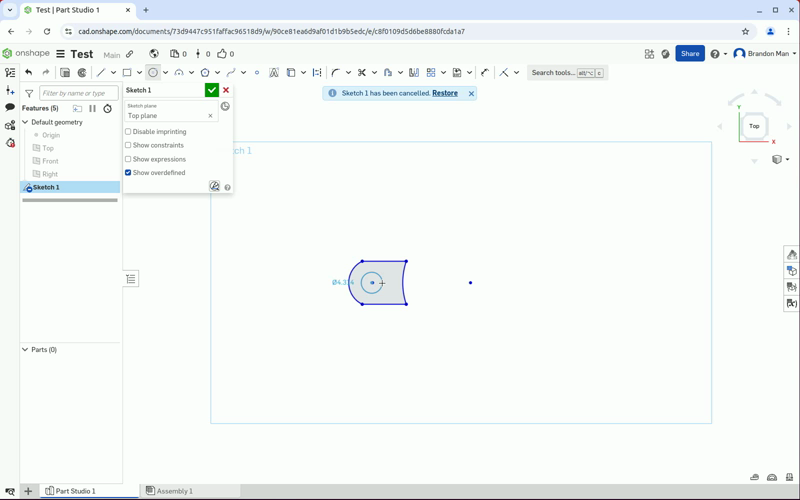
key(esc)
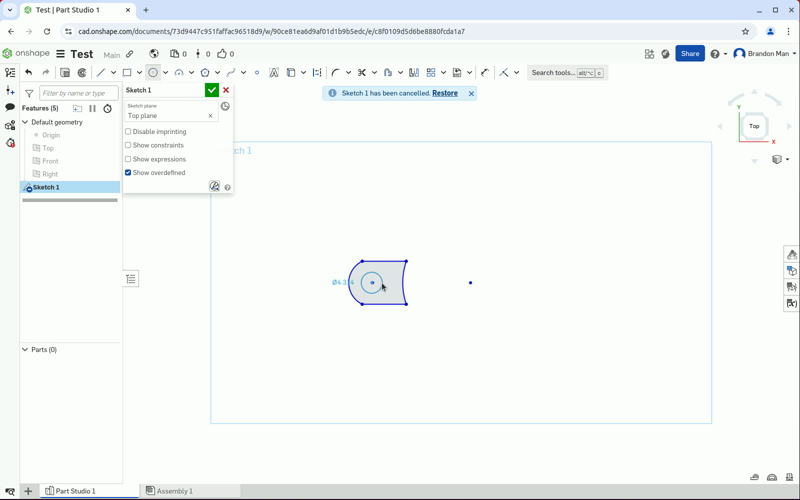
mouse_move(380, 267)
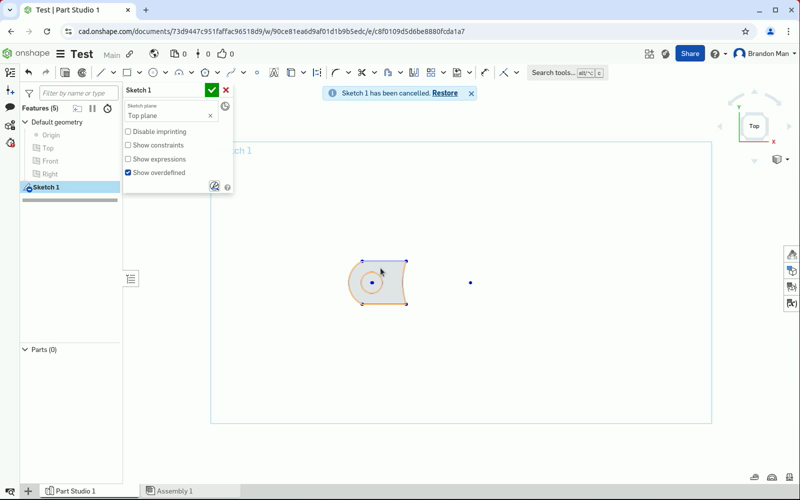
click(380, 267)
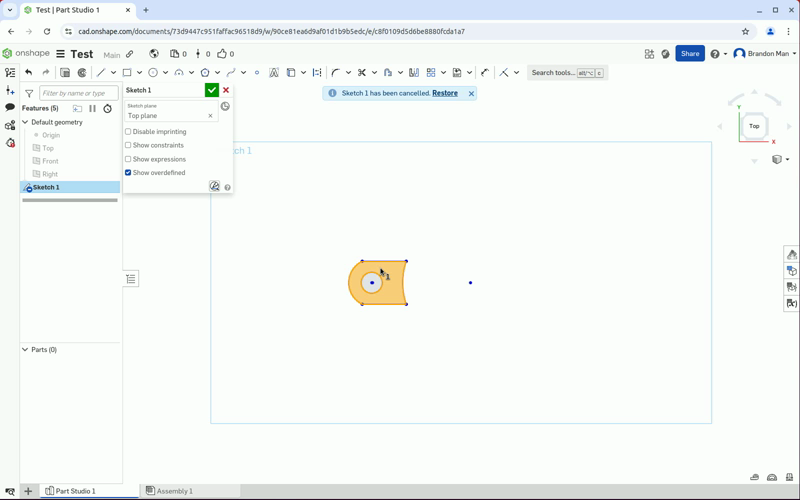
mouse_move(73, 352)
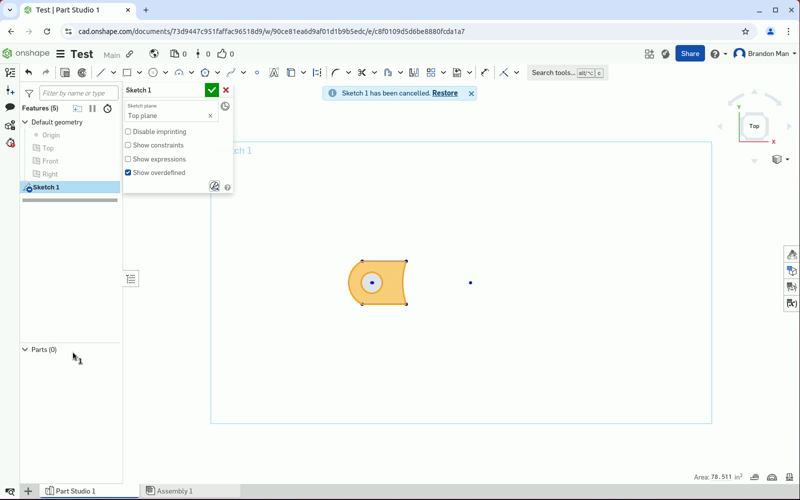
key(shift+y)
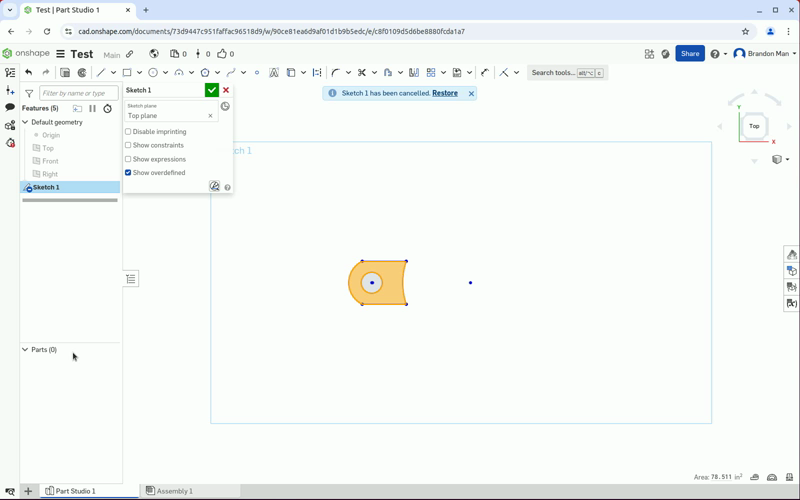
key(shift+e)
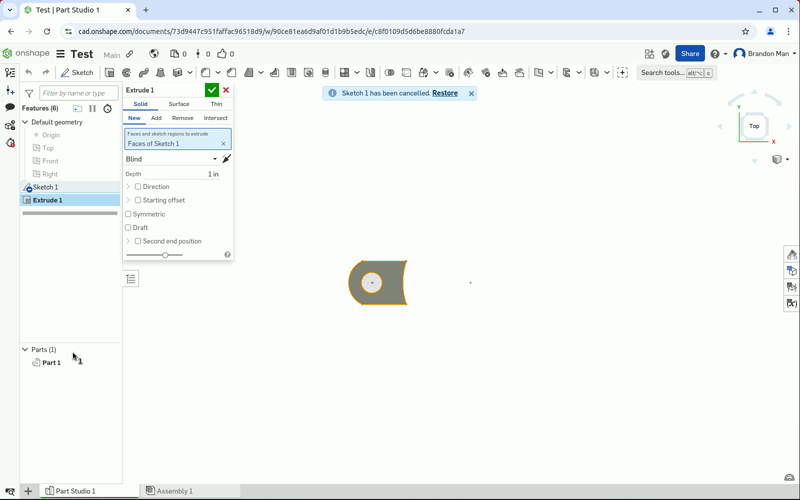
mouse_move(143, 106)
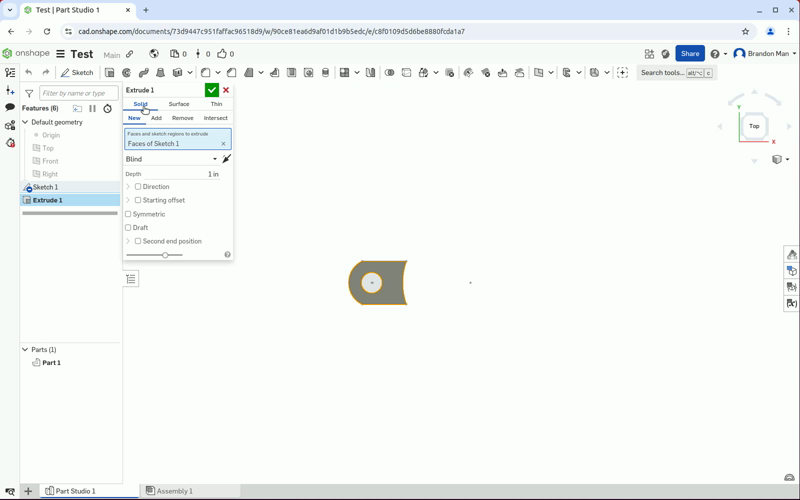
click(143, 106)
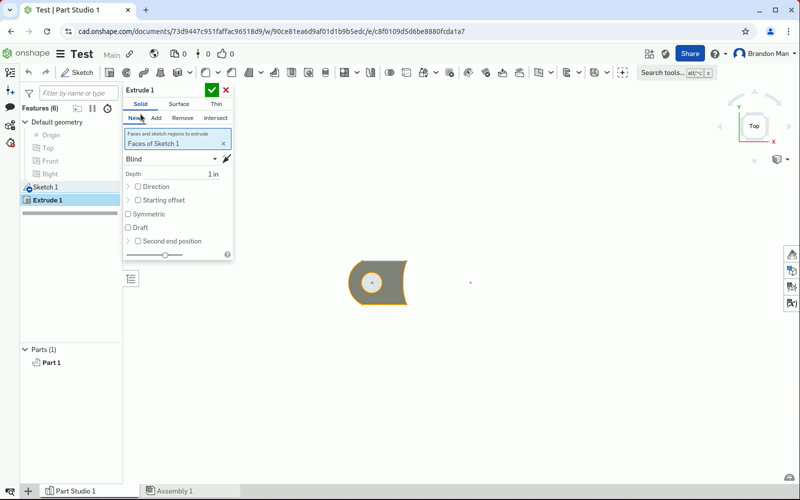
mouse_move(137, 120)
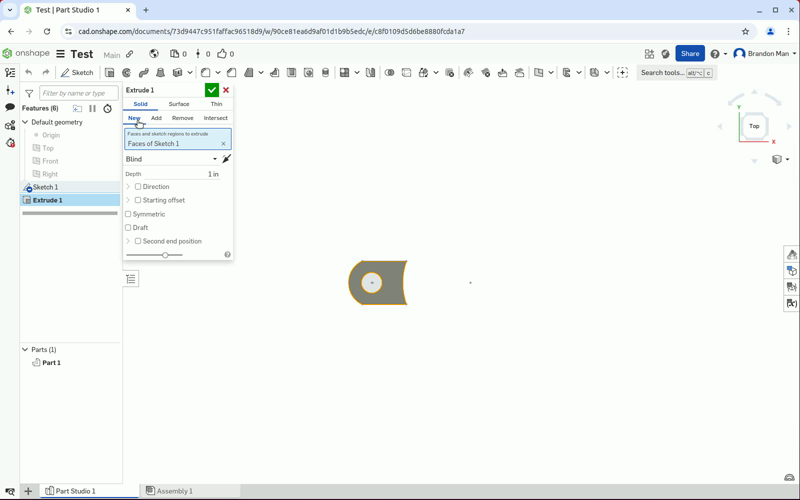
click(137, 120)
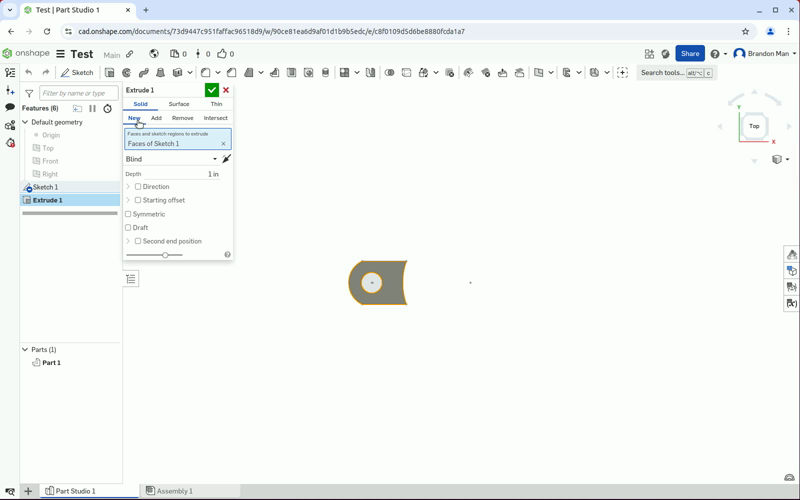
key(tab, 4)
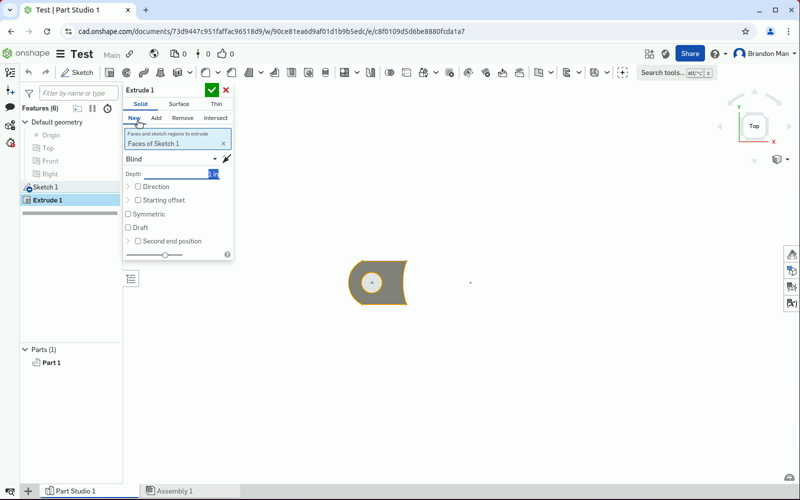
text(4.574)
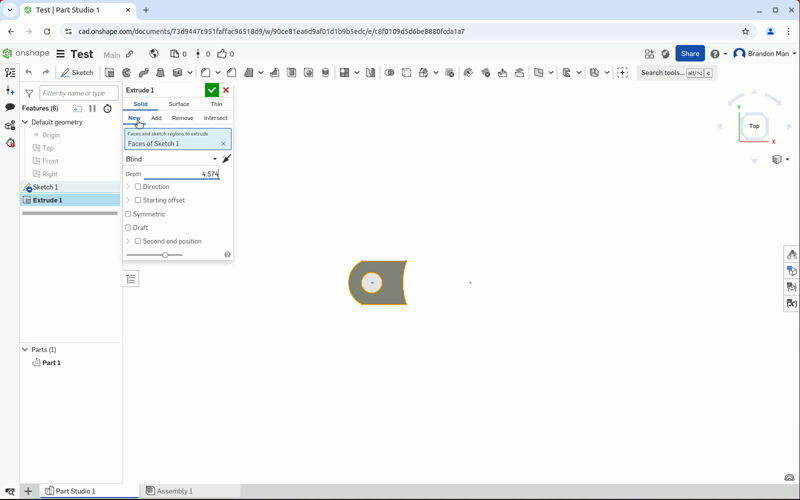
key(enter)
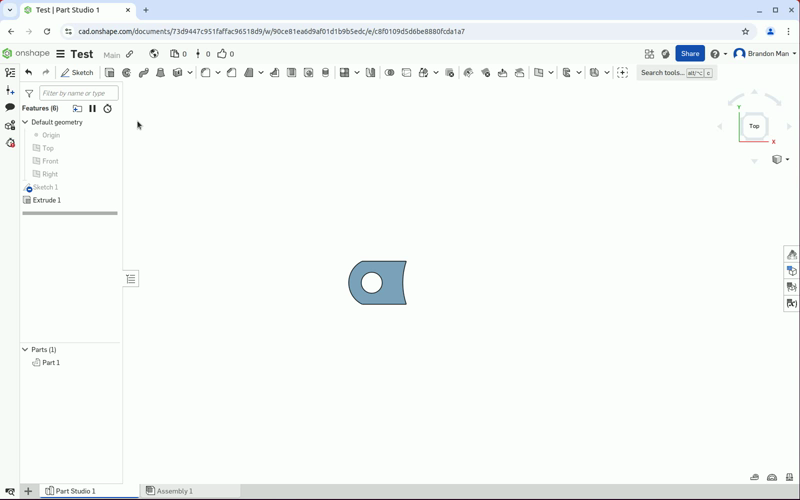
key(shift+h)
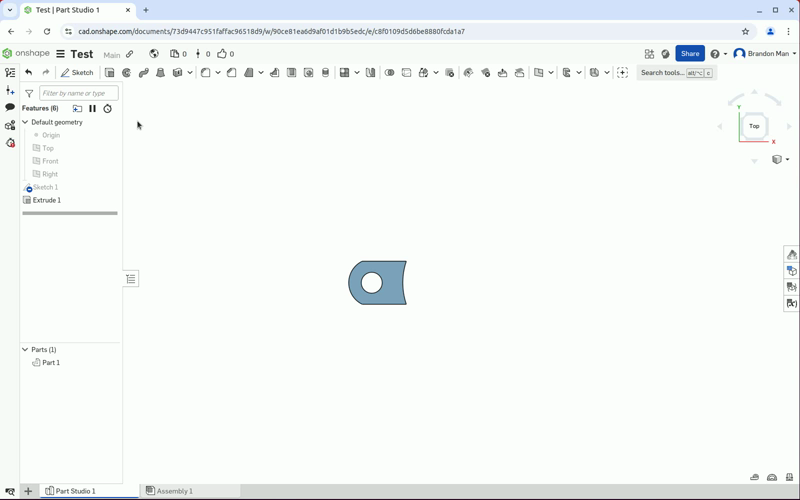
key(shift+h)
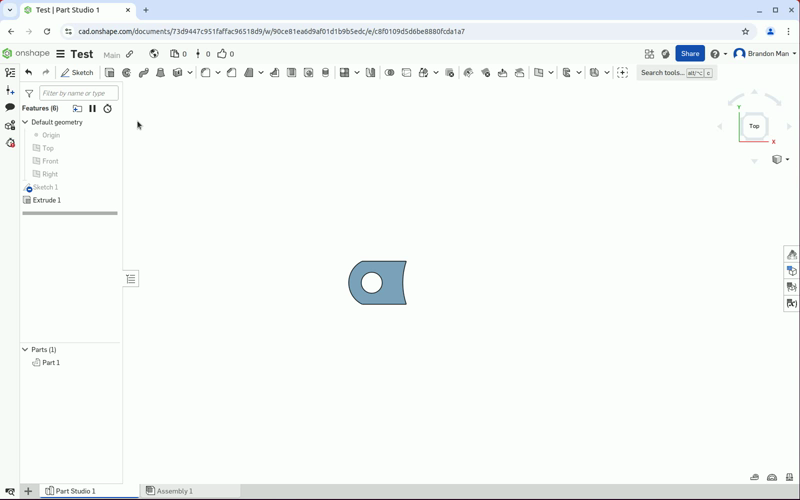
mouse_move(73, 189)
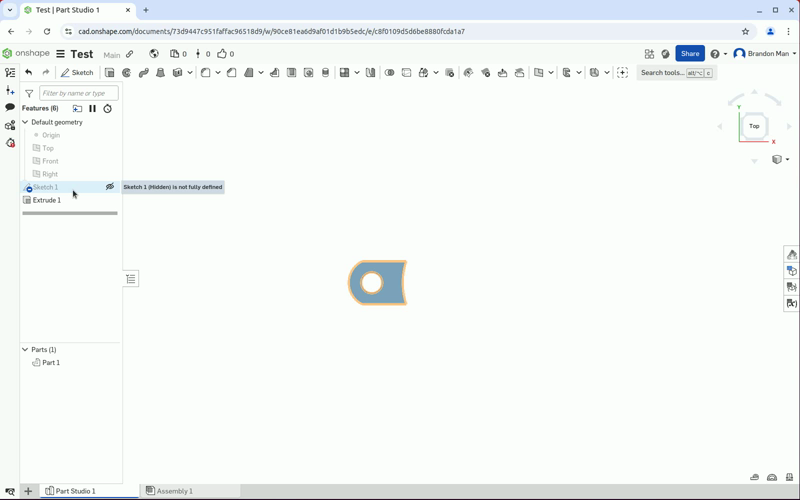
click(73, 189)
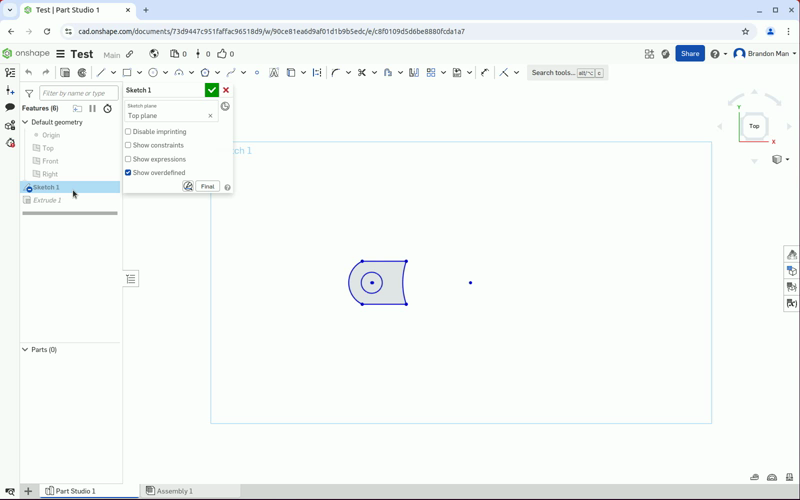
mouse_move(229, 92)
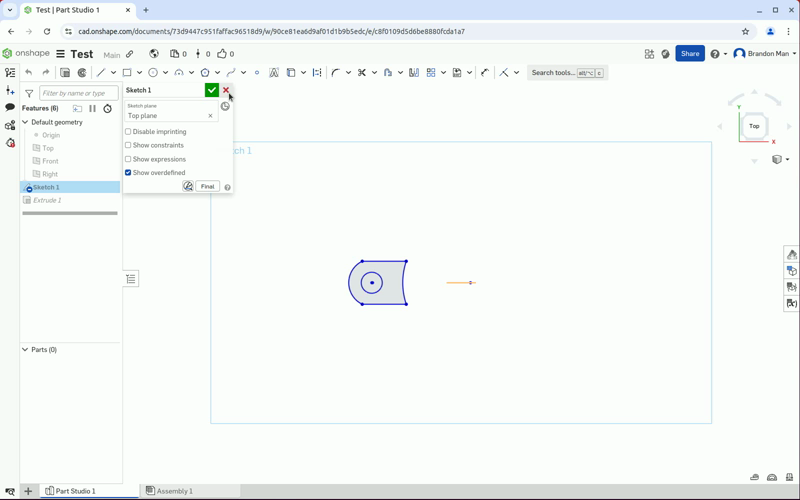
click(229, 92)
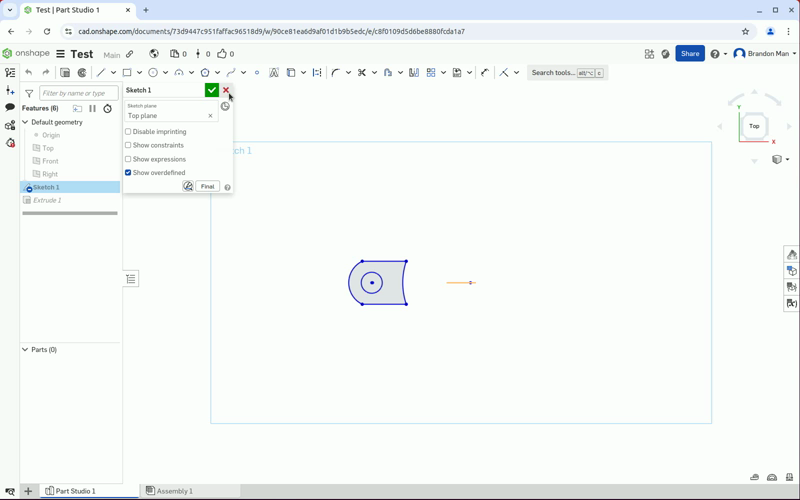
key(shift+s)
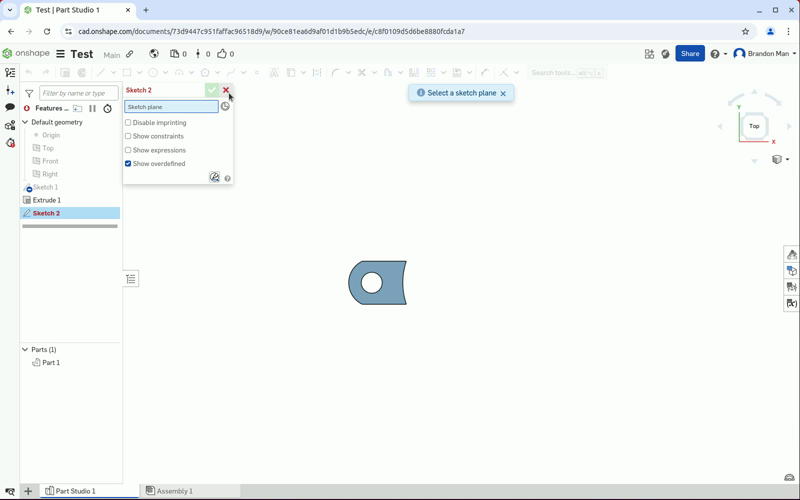
mouse_move(73, 150)
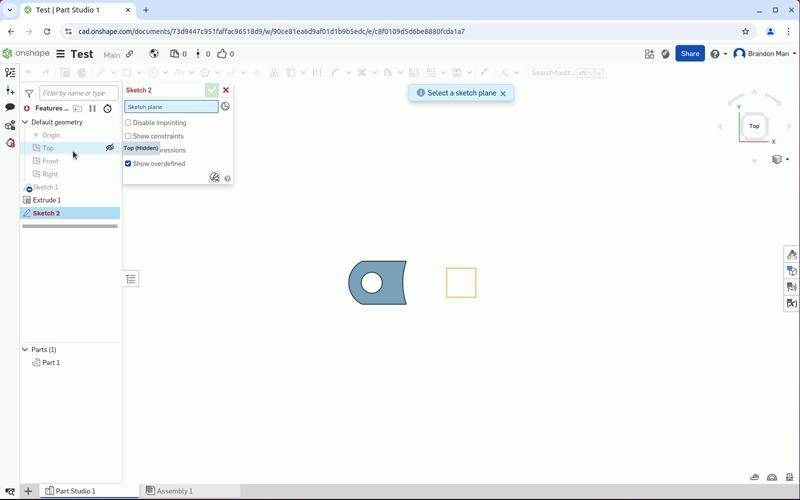
click(73, 150)
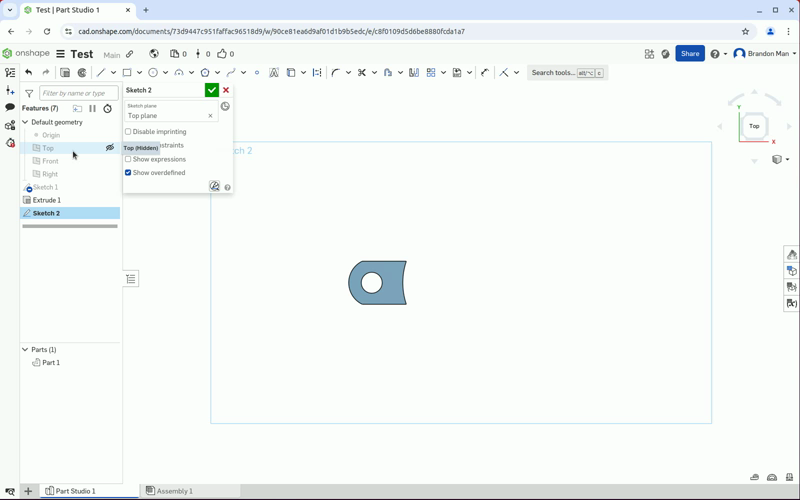
mouse_move(73, 352)
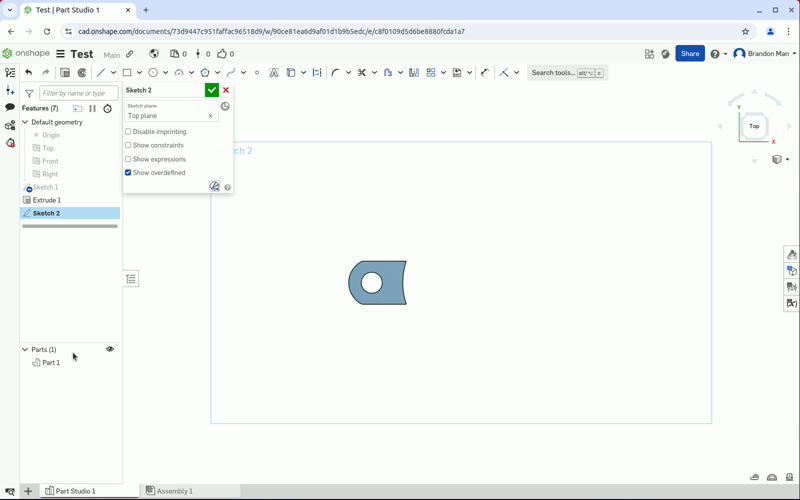
key(y)
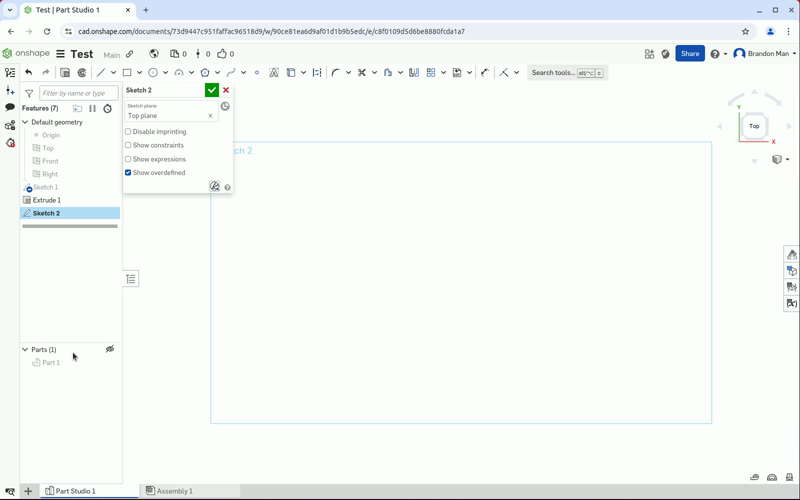
key(l)
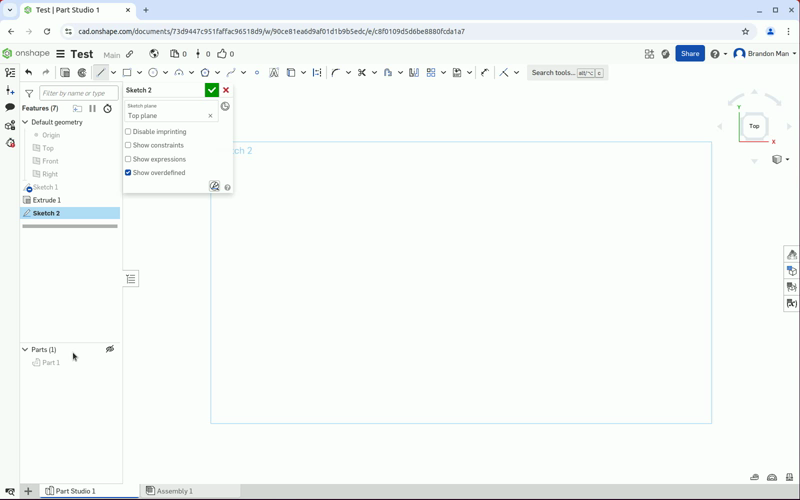
key_down(shift)
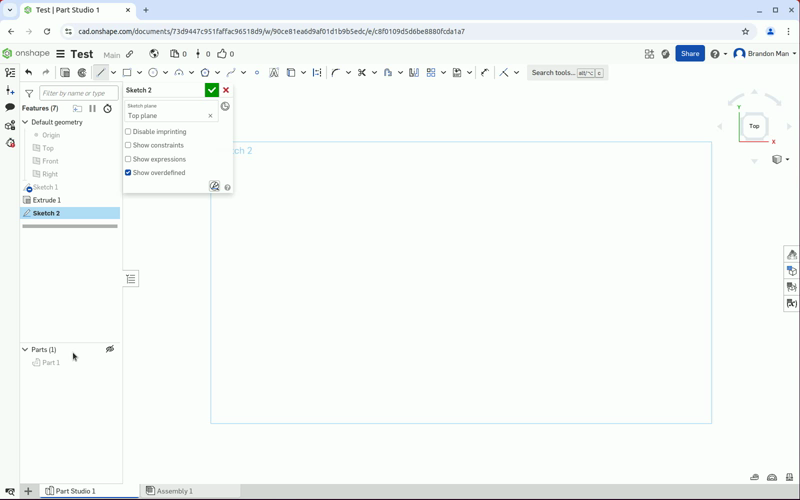
mouse_move(516, 304)
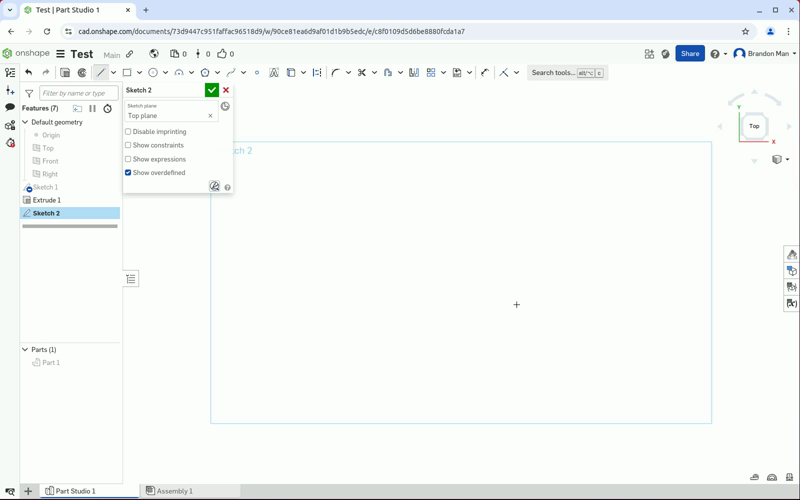
click(516, 304)
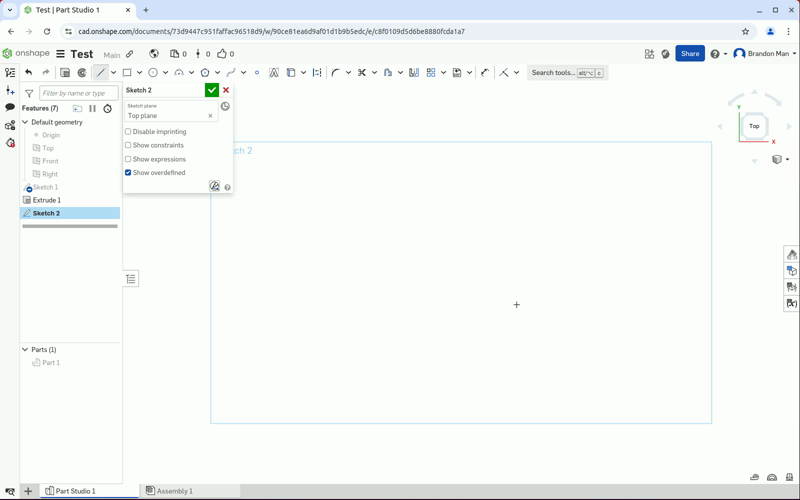
key_up(shift)
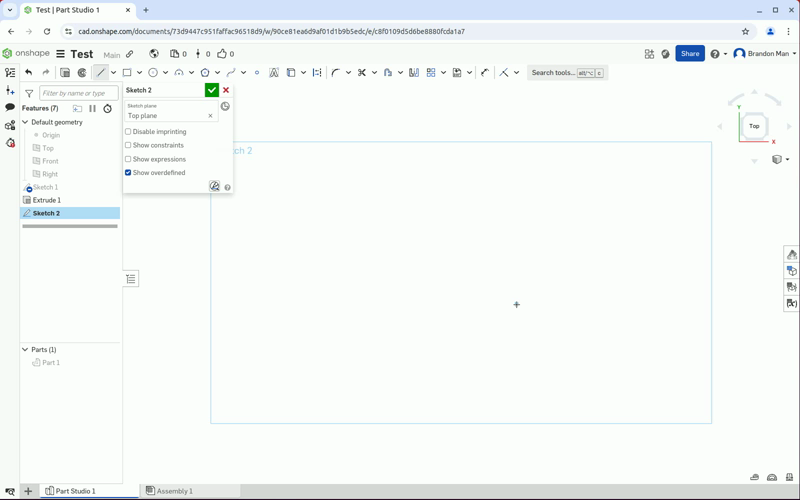
key_down(shift)
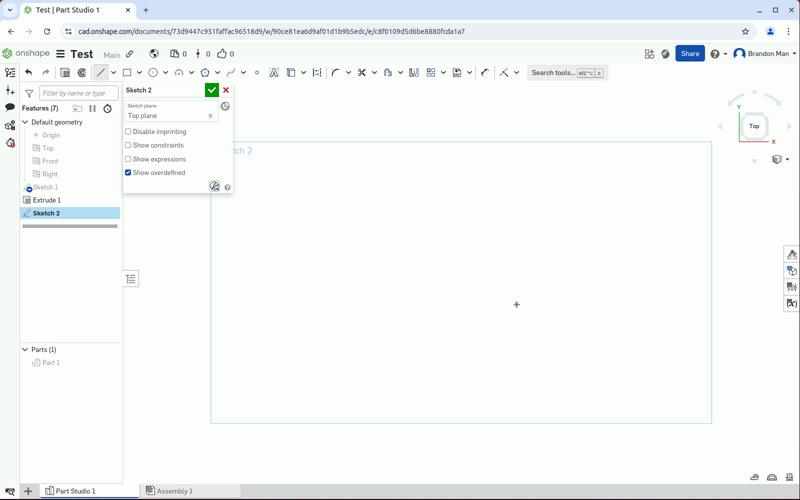
mouse_move(546, 304)
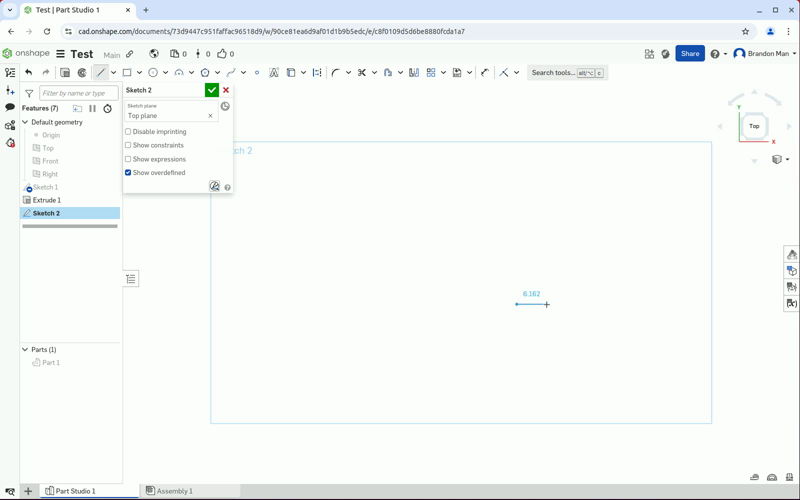
mouse_move(560, 304)
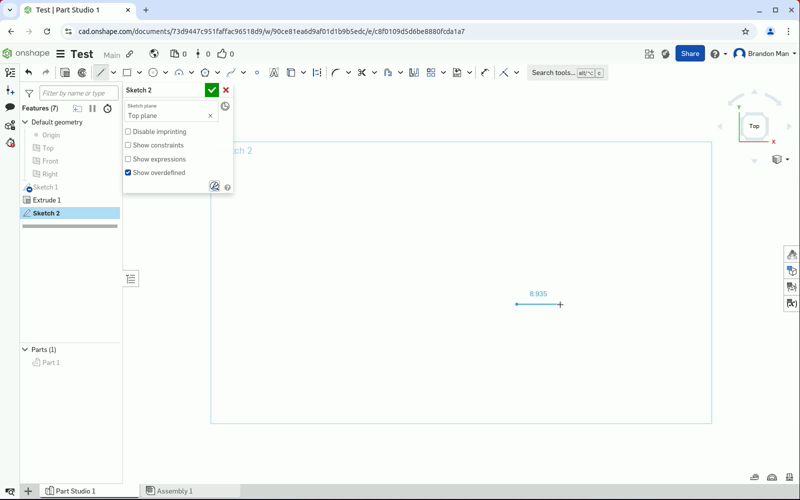
click(560, 304)
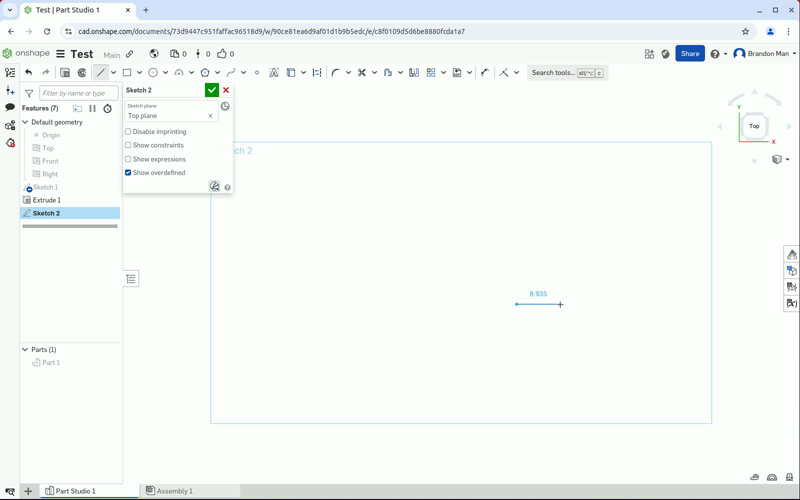
key_up(shift)
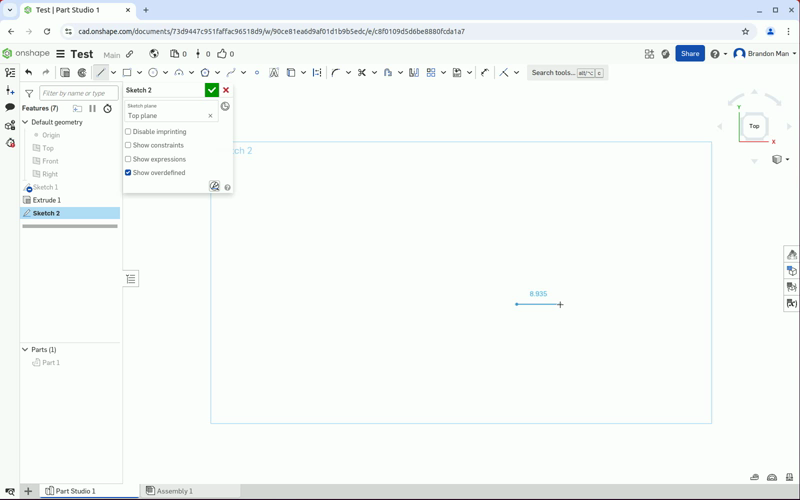
key(esc)
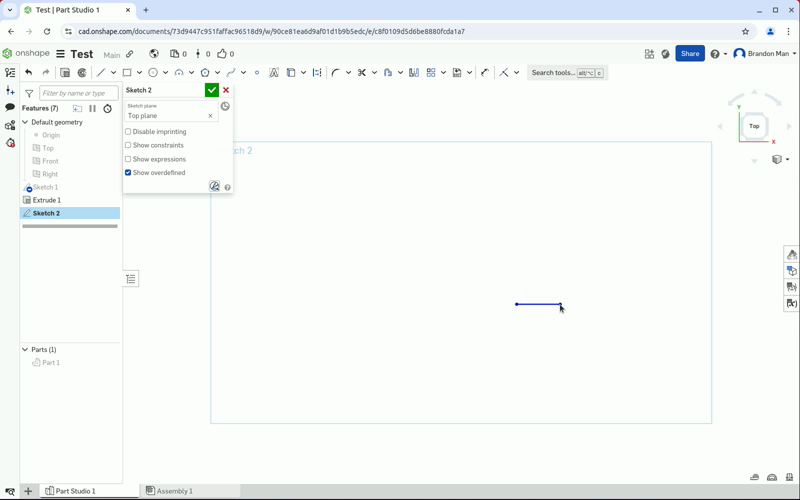
key(a)
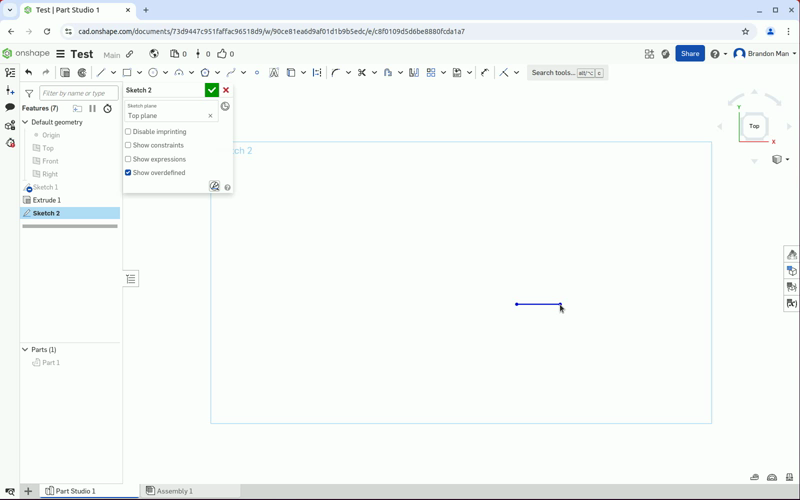
mouse_move(560, 304)
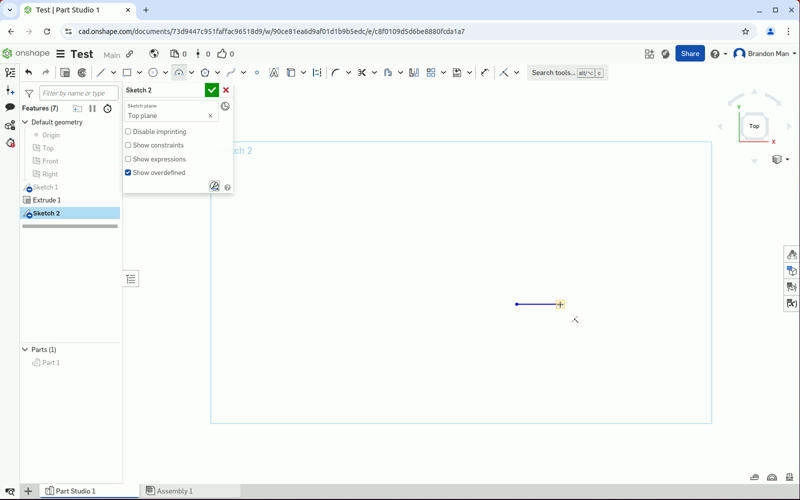
click(560, 304)
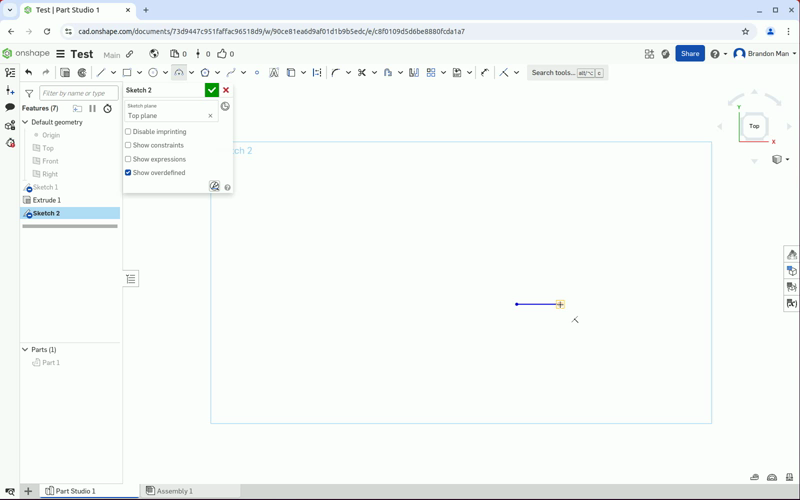
key_down(shift)
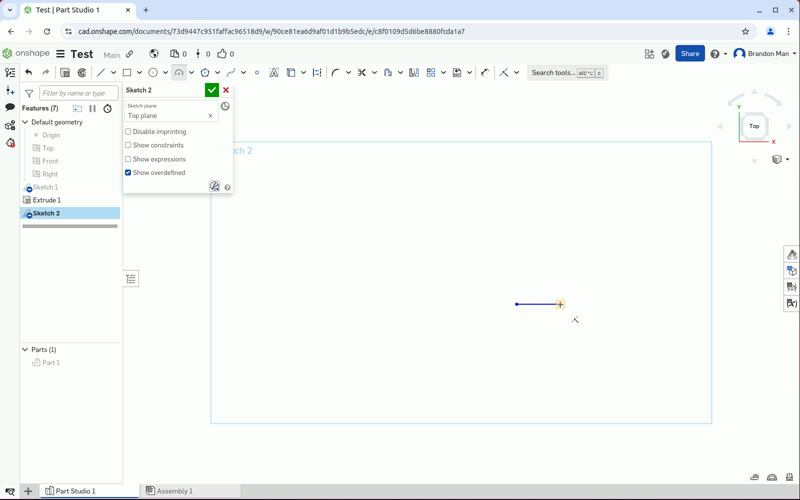
mouse_move(560, 262)
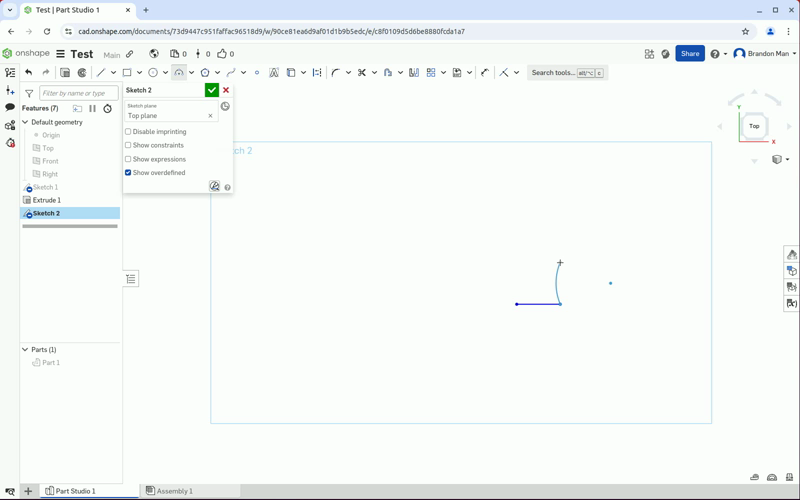
click(560, 262)
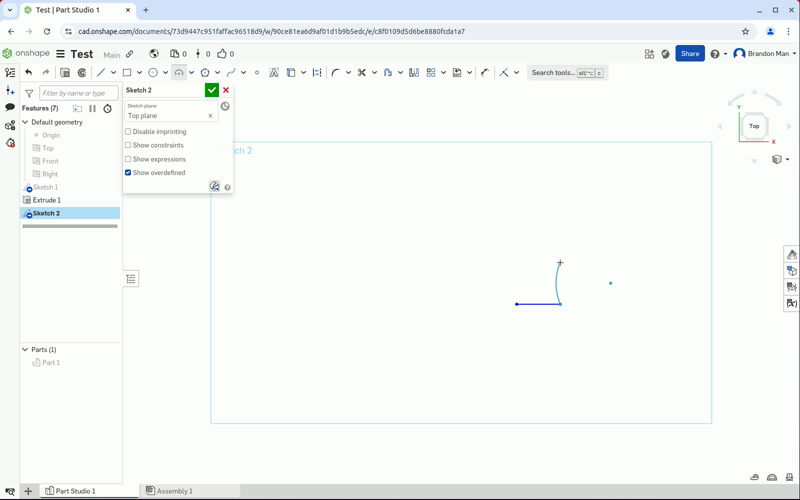
mouse_move(573, 283)
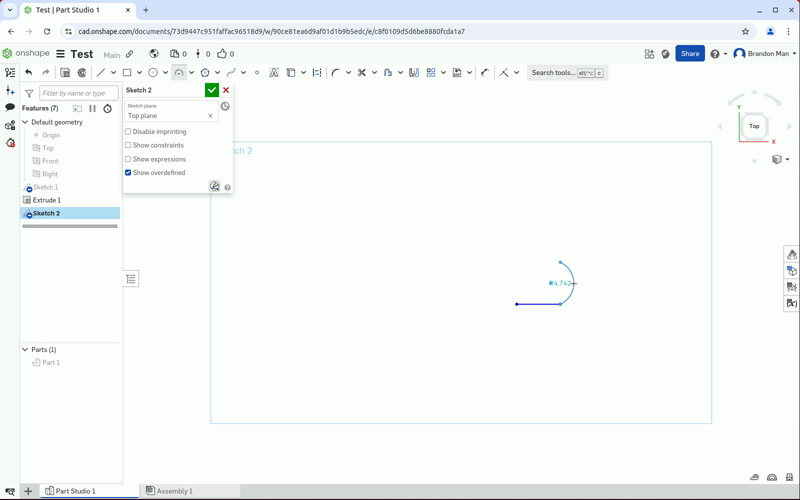
click(573, 283)
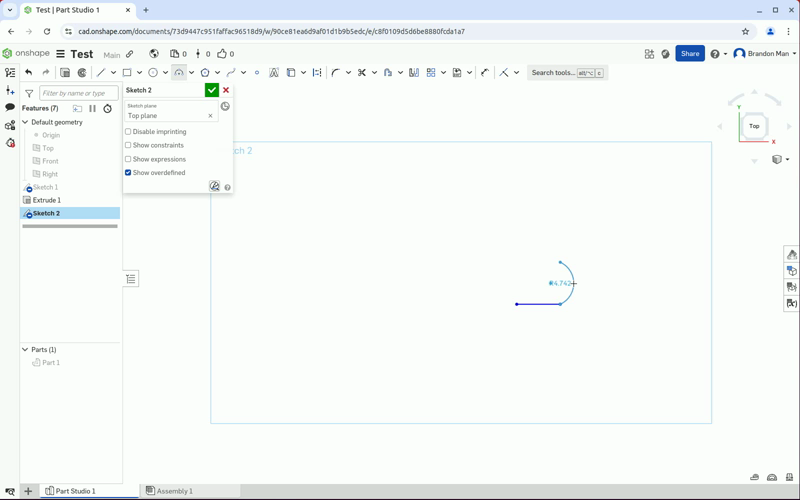
key_up(shift)
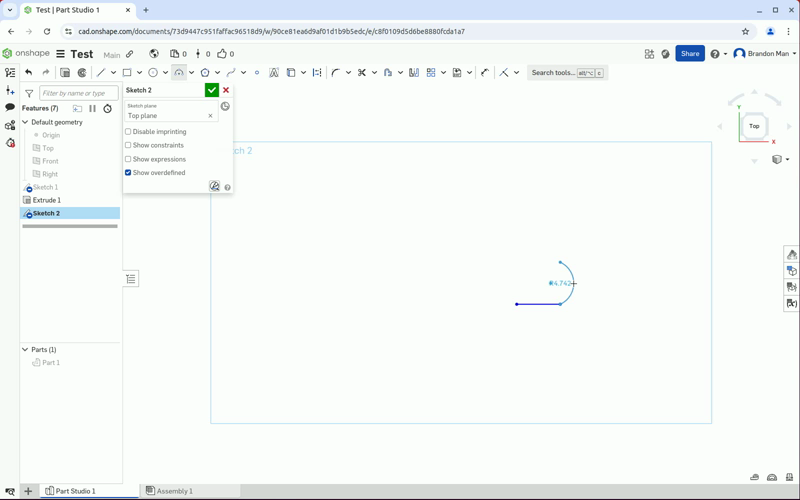
key(esc)
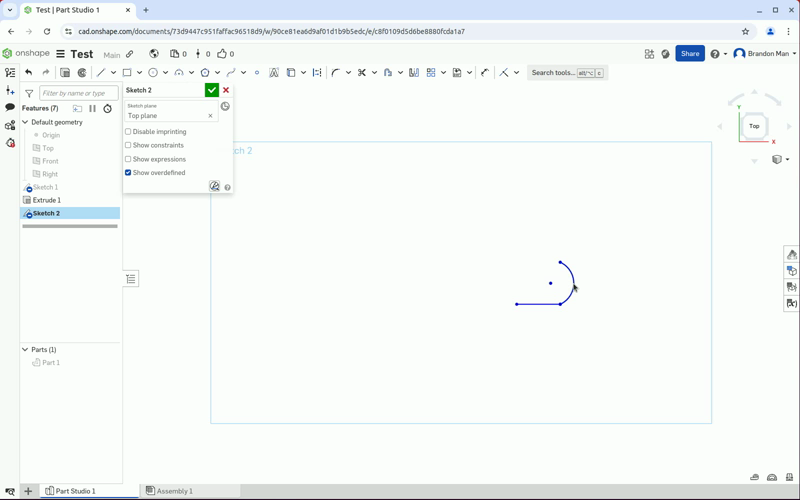
key(l)
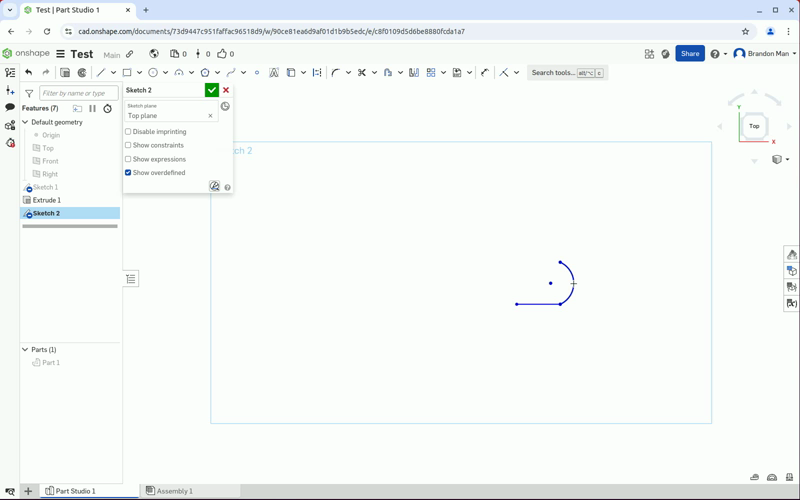
mouse_move(560, 262)
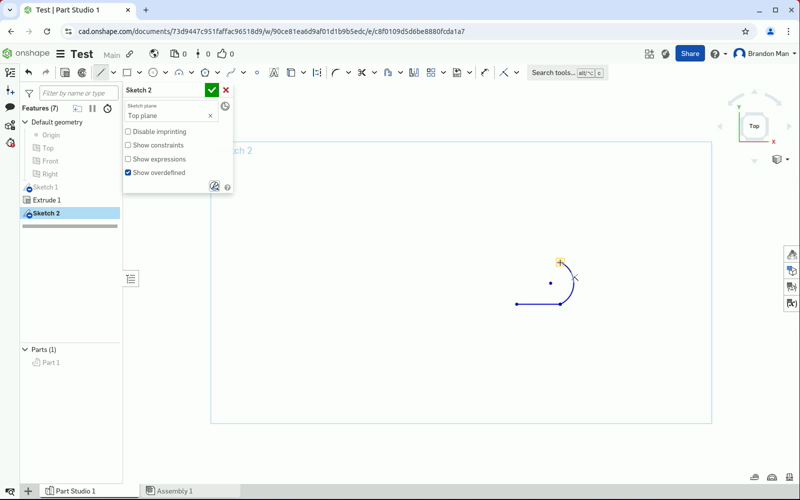
click(560, 262)
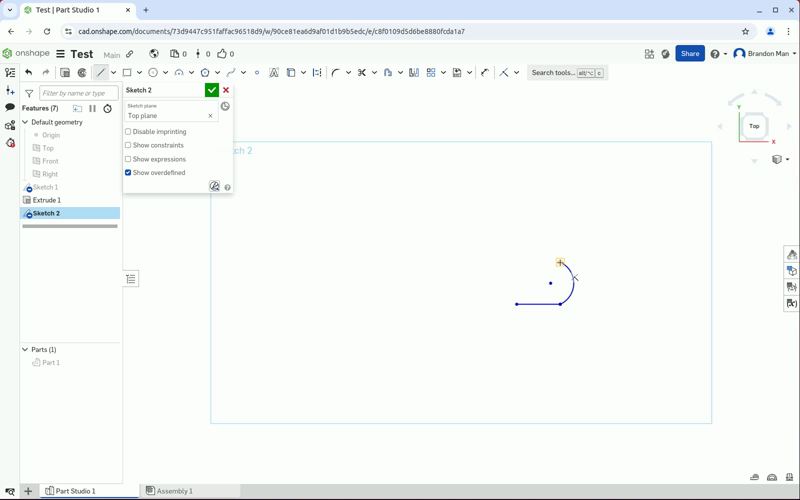
key_down(shift)
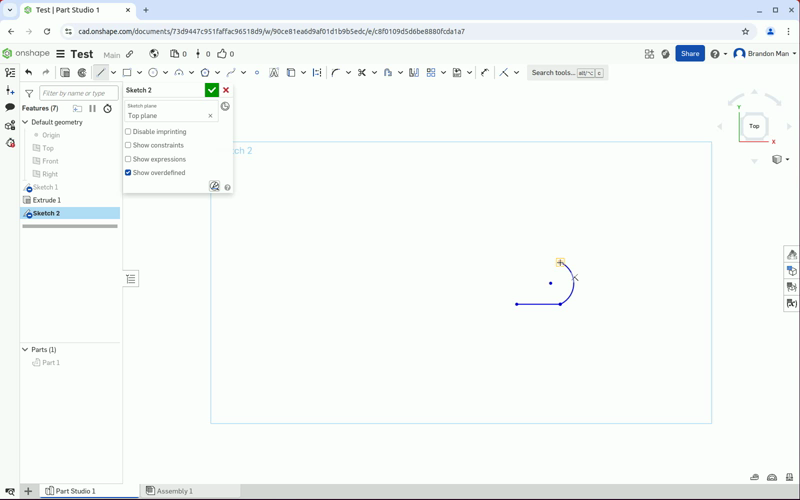
mouse_move(589, 262)
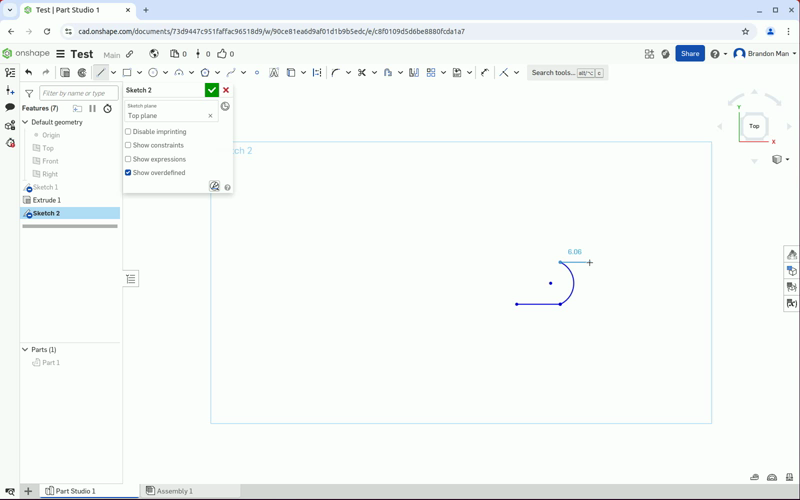
mouse_move(516, 262)
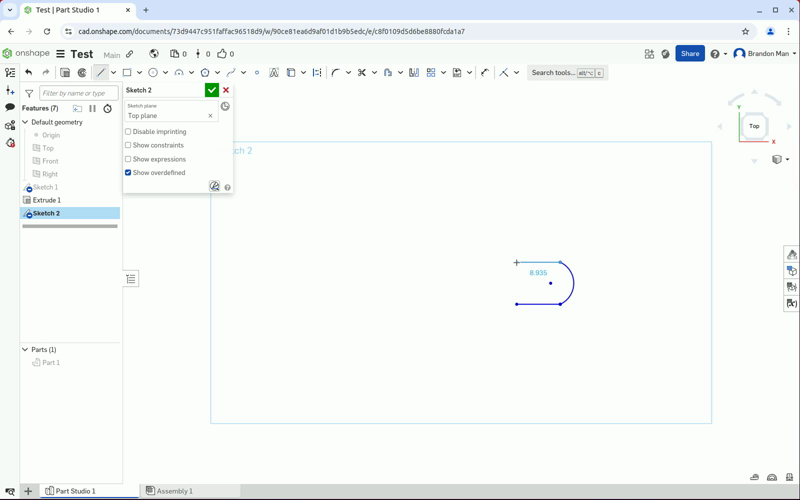
click(516, 262)
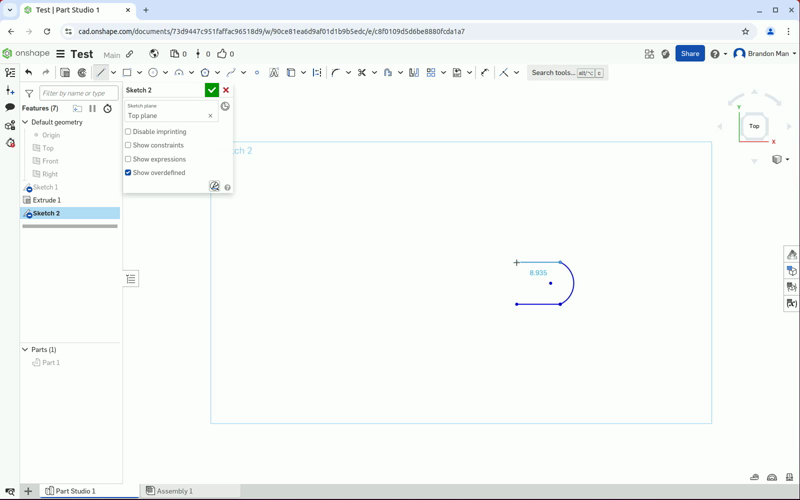
key_up(shift)
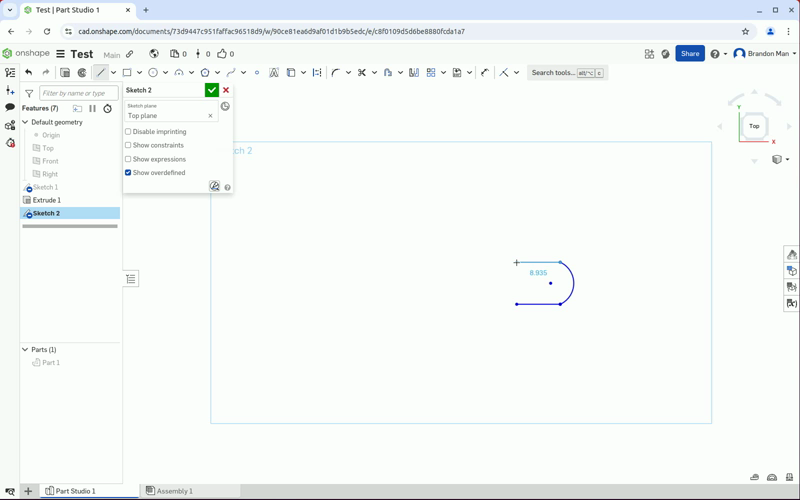
key(esc)
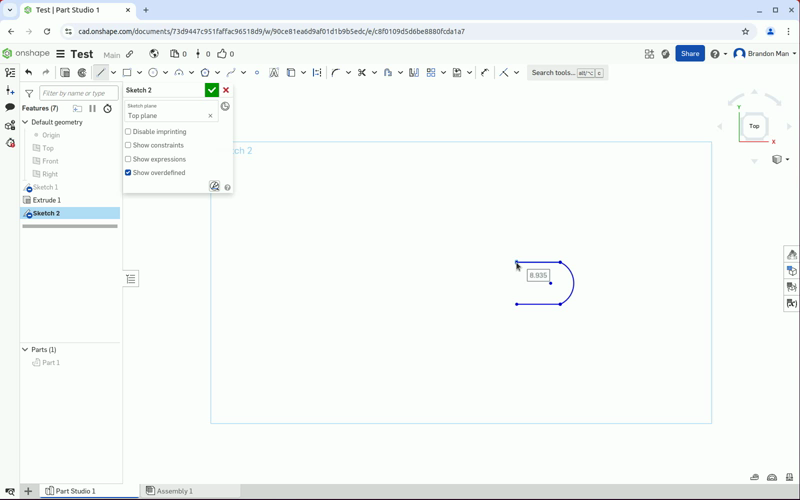
key(a)
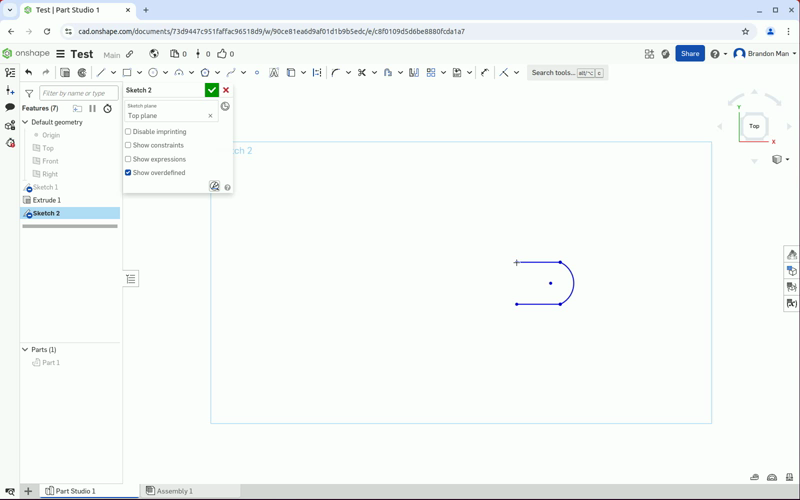
mouse_move(516, 262)
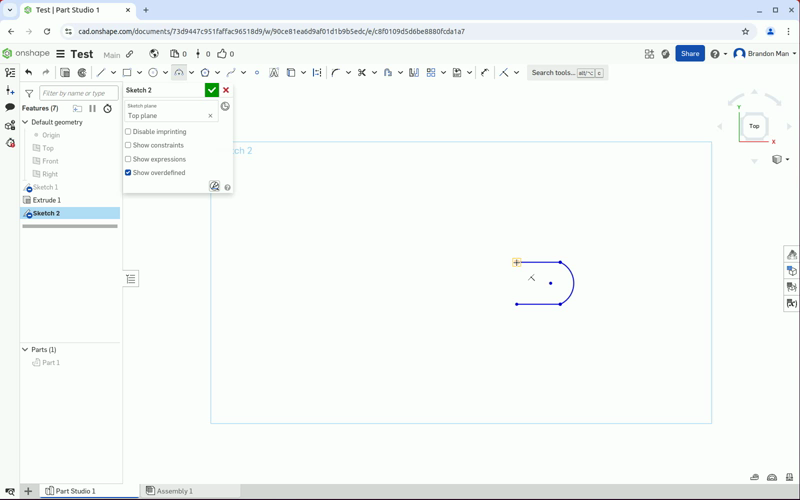
click(516, 262)
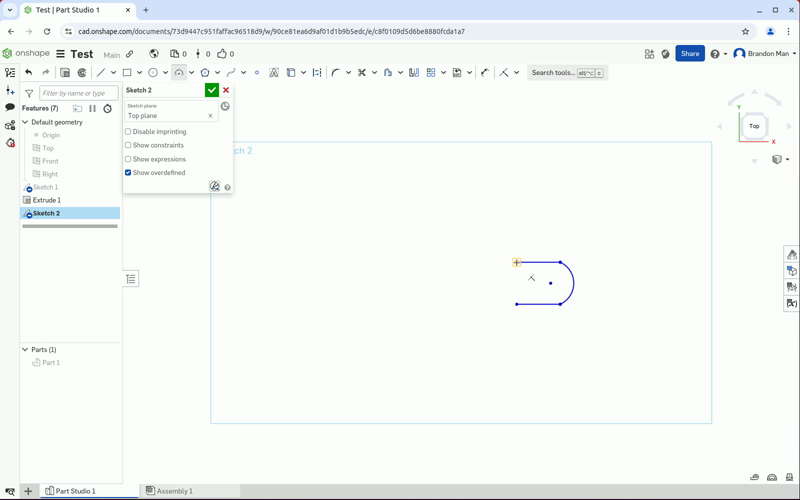
mouse_move(516, 304)
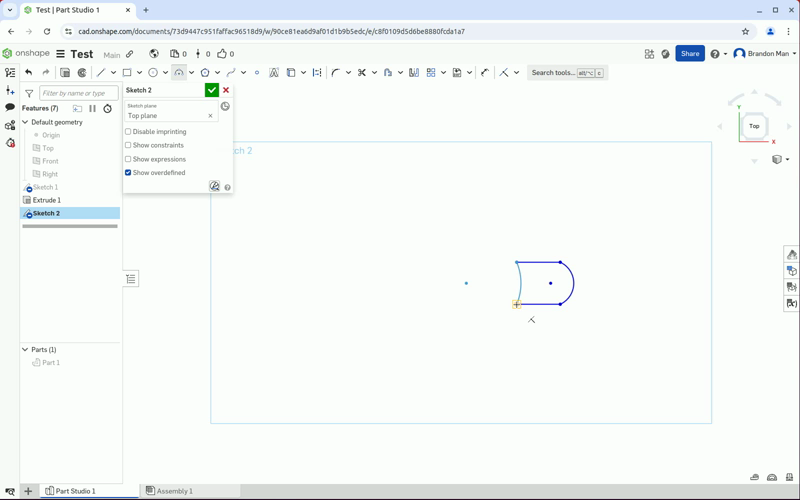
click(516, 304)
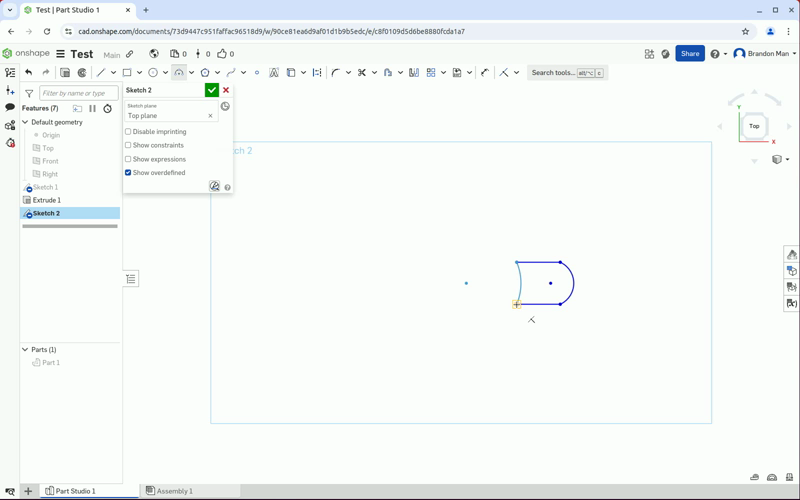
key_down(shift)
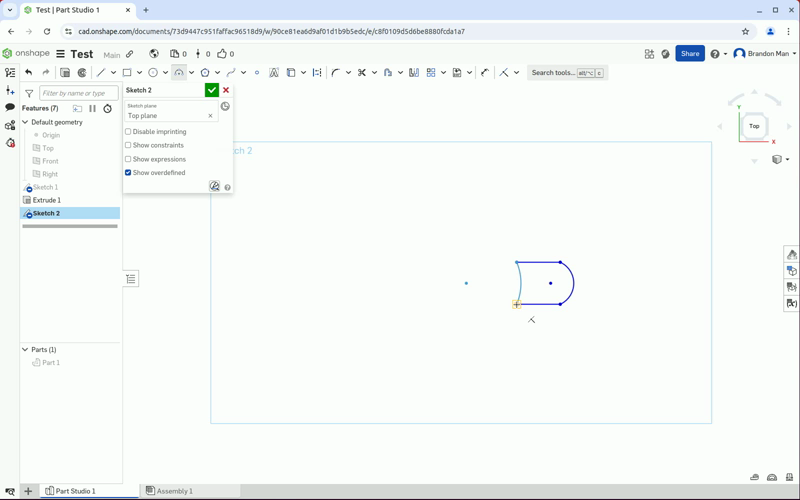
mouse_move(520, 283)
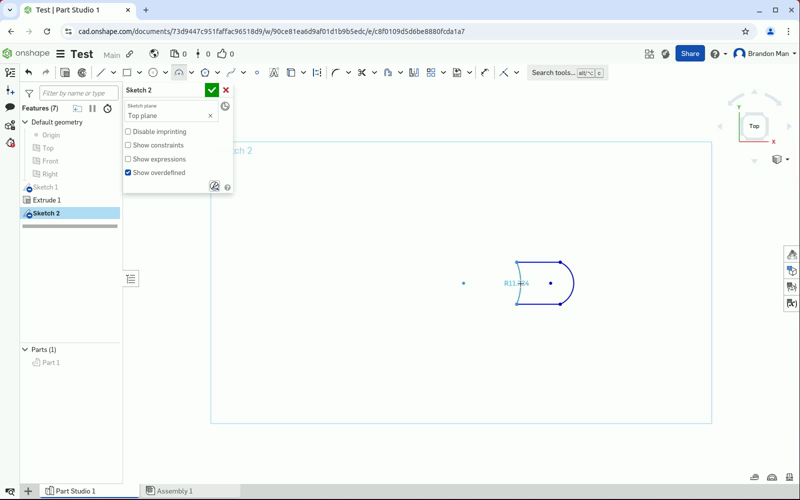
click(520, 283)
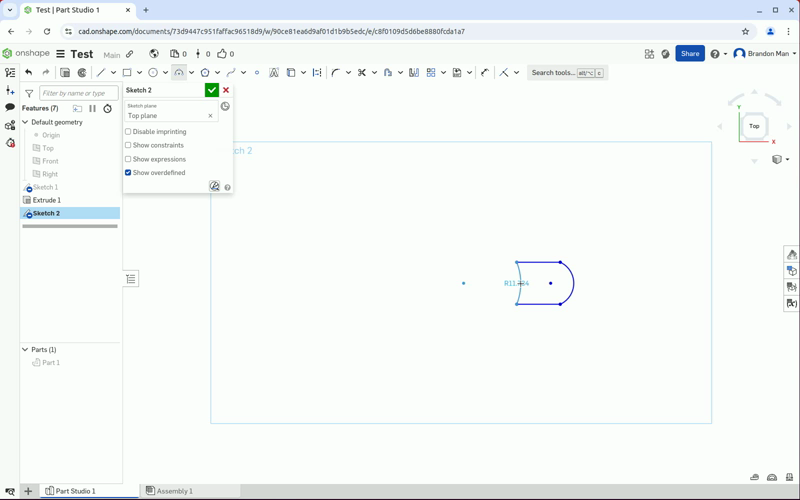
key_up(shift)
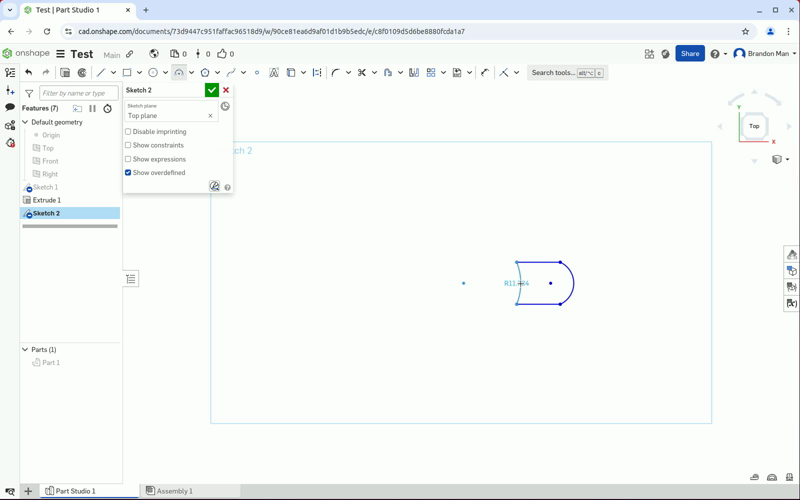
key(esc)
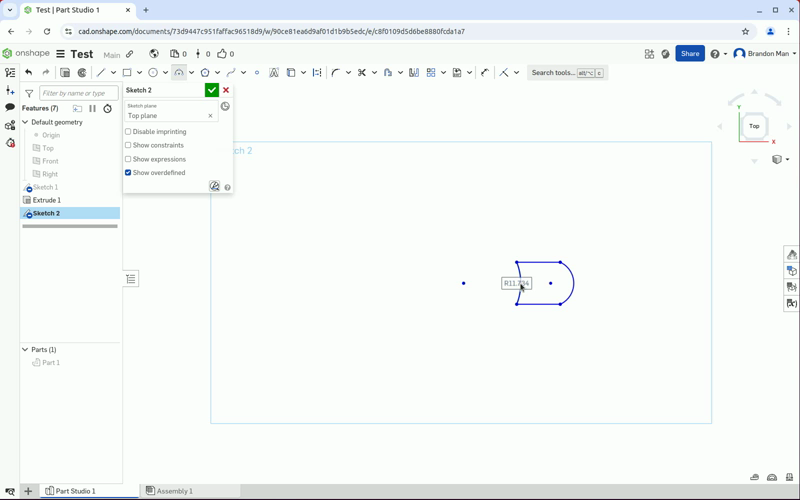
key(c)
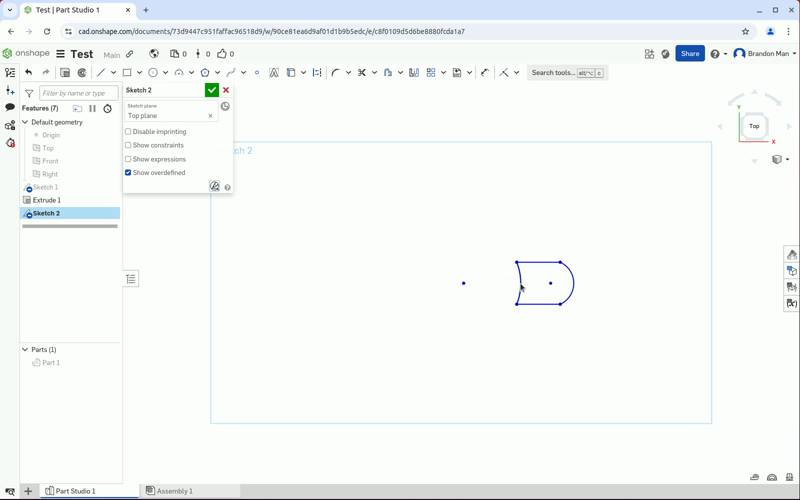
key_down(shift)
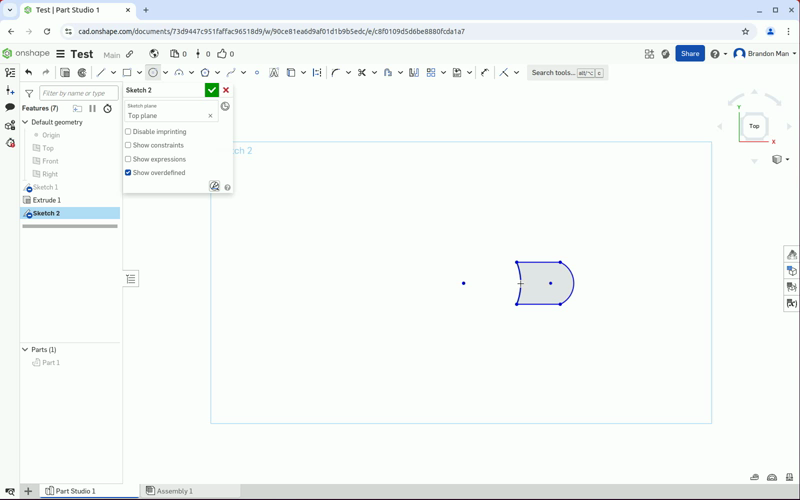
mouse_move(551, 283)
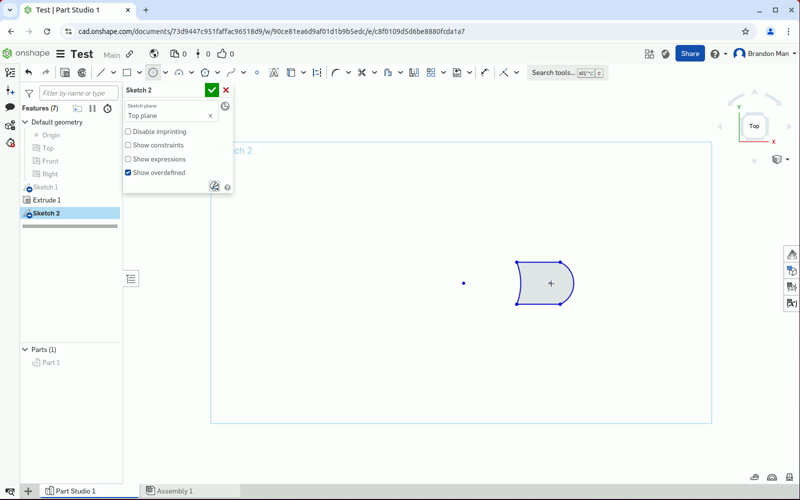
scroll(6)
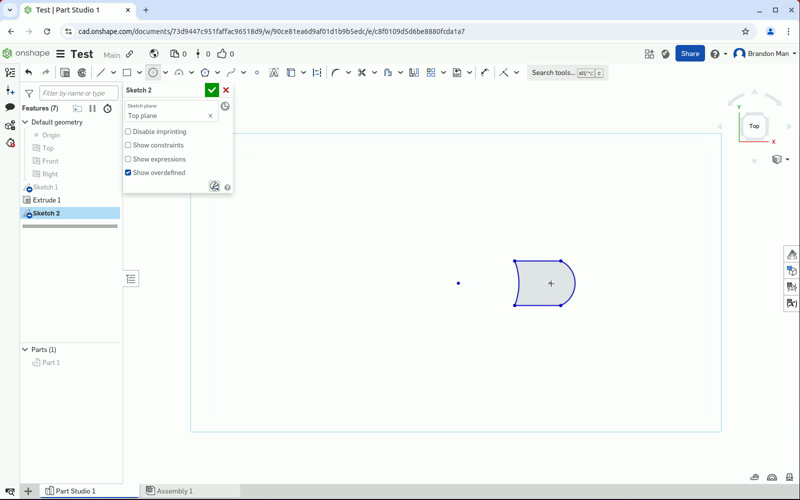
scroll(6)
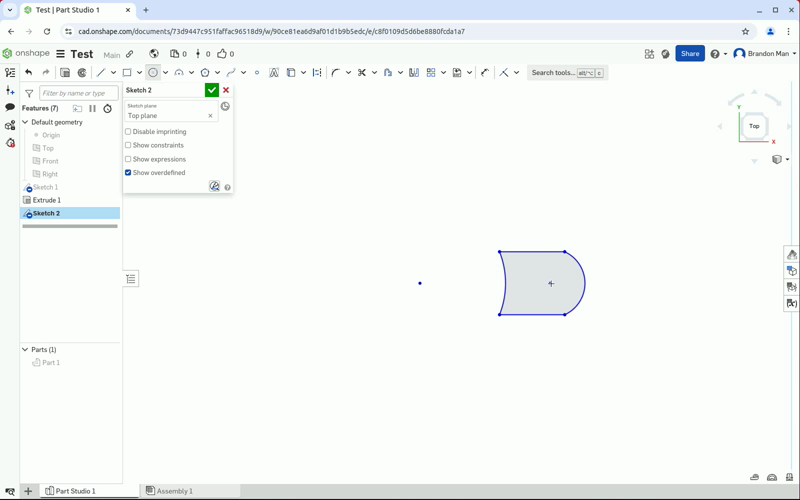
scroll(6)
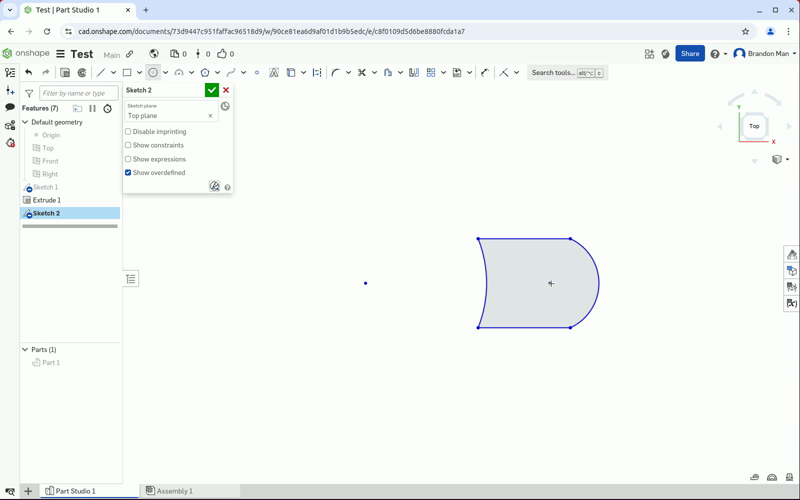
scroll(6)
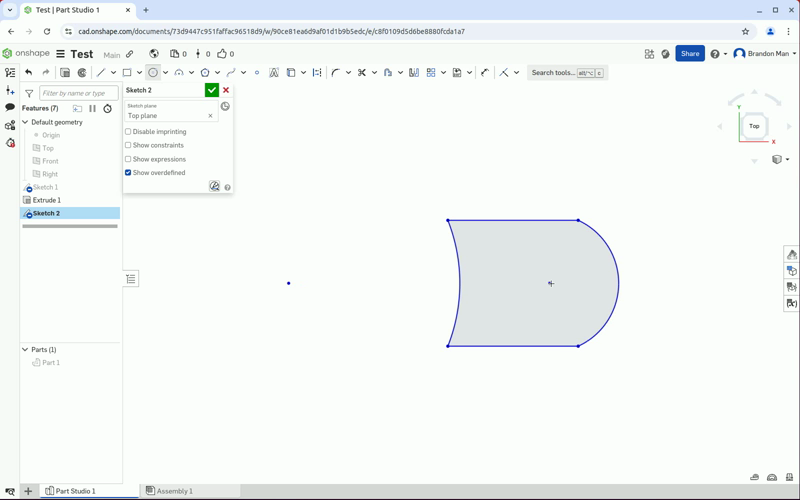
scroll(6)
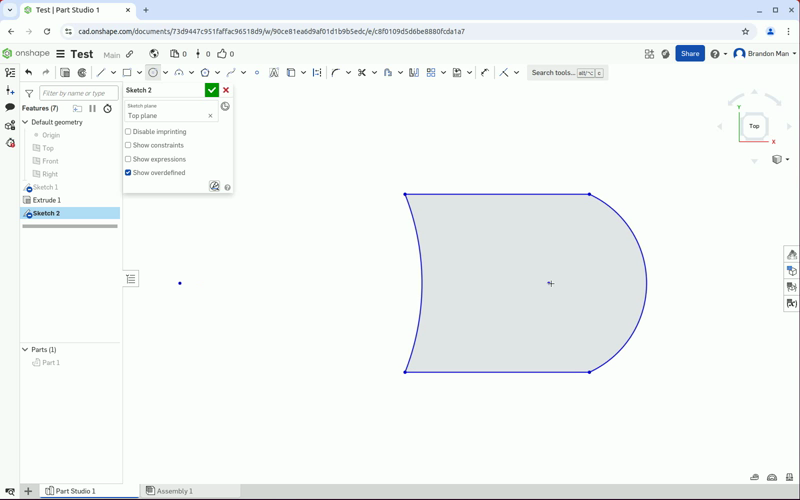
scroll(6)
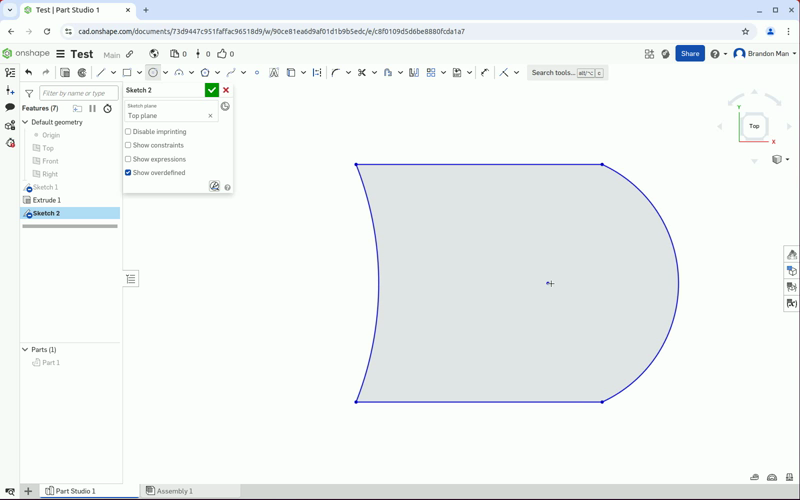
scroll(6)
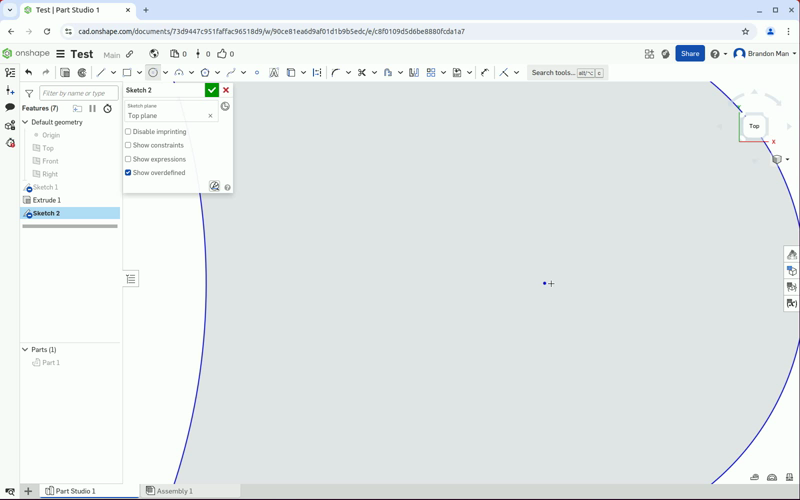
click(551, 283)
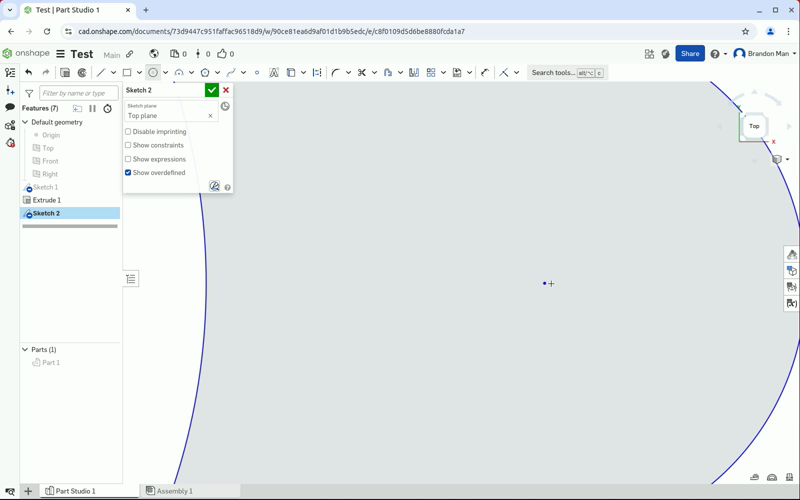
scroll(-6)
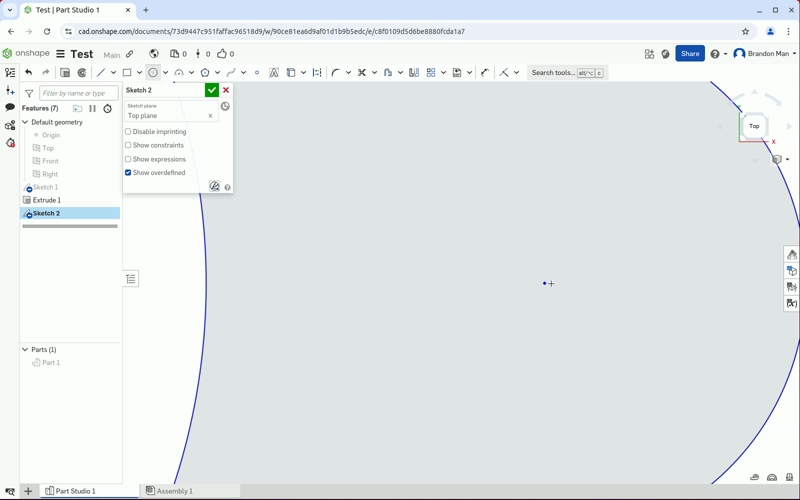
scroll(-6)
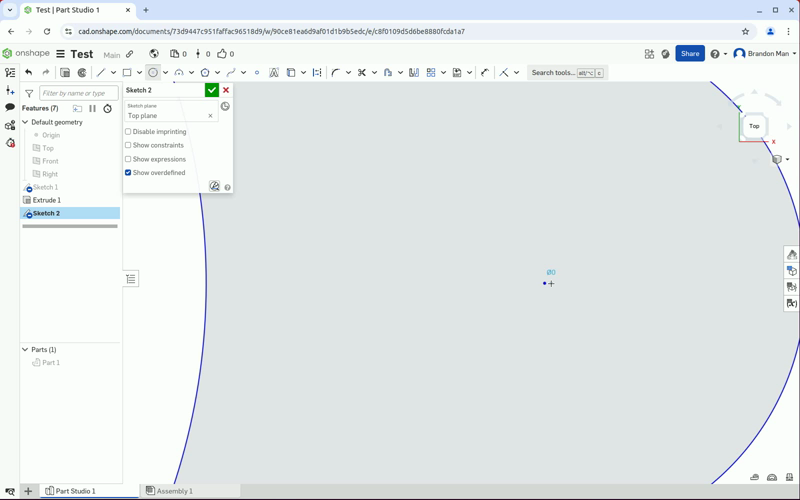
scroll(-6)
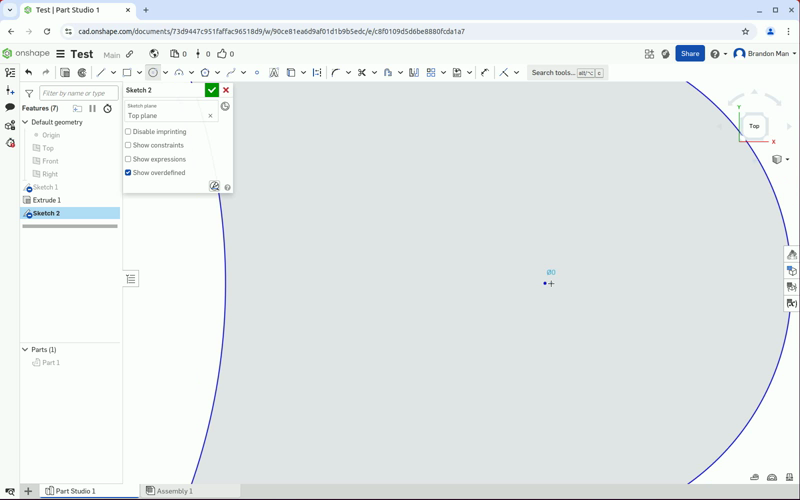
scroll(-6)
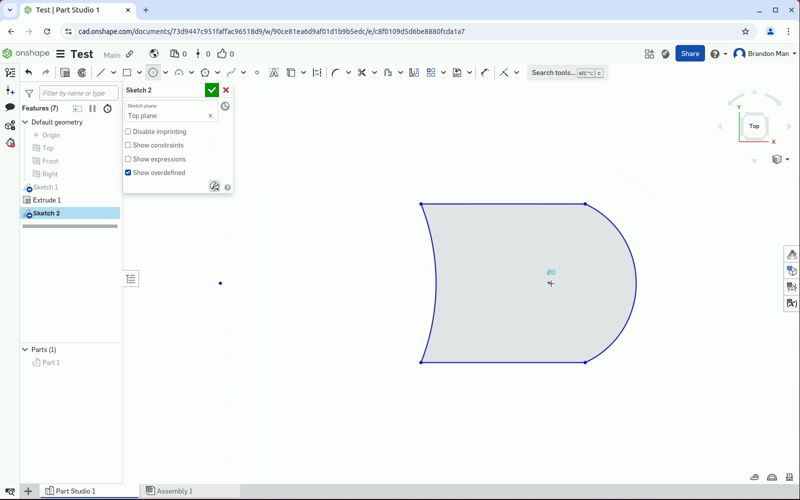
scroll(-6)
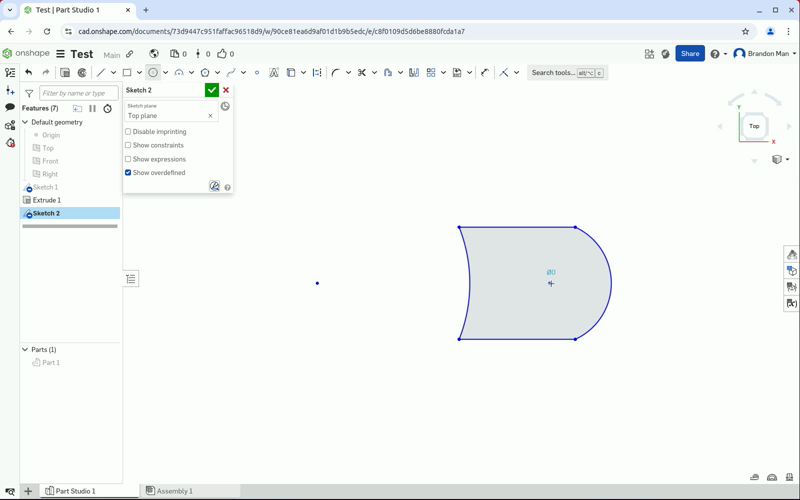
scroll(-6)
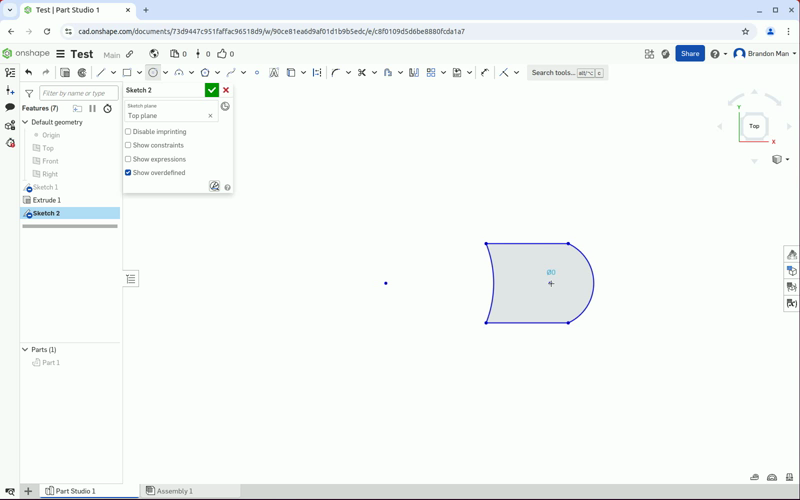
scroll(-6)
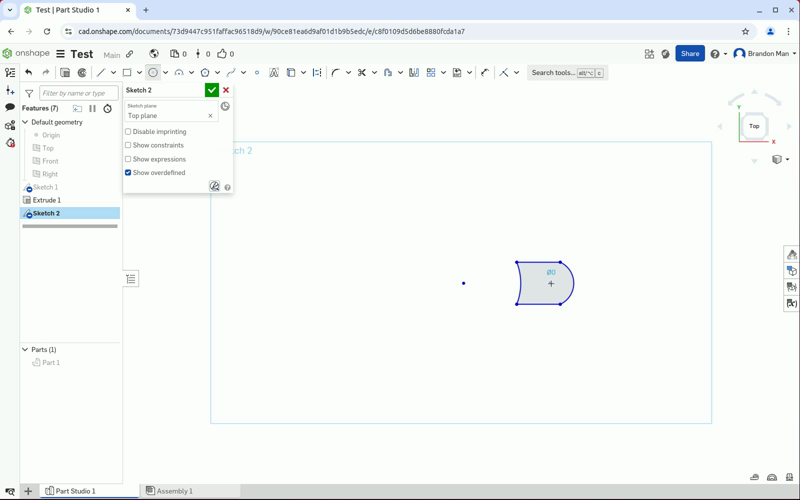
key_up(shift)
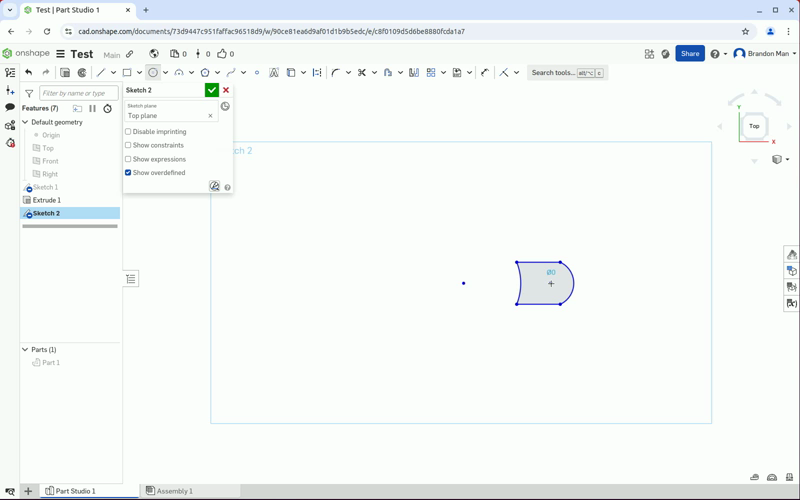
mouse_move(561, 283)
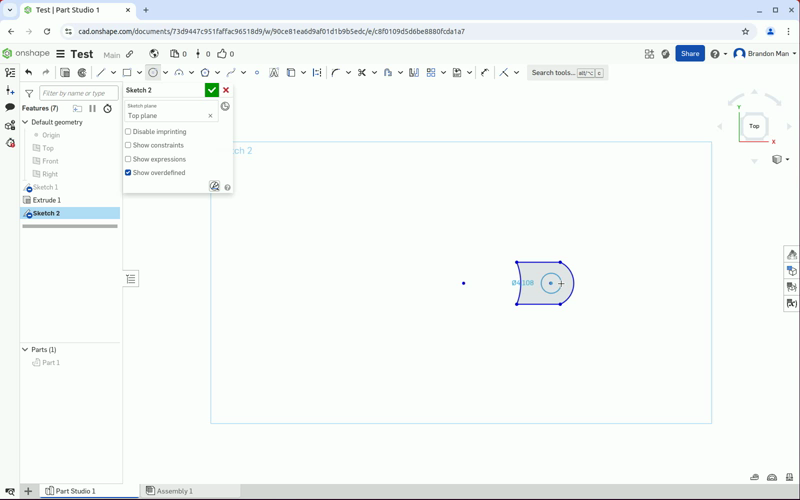
click(561, 283)
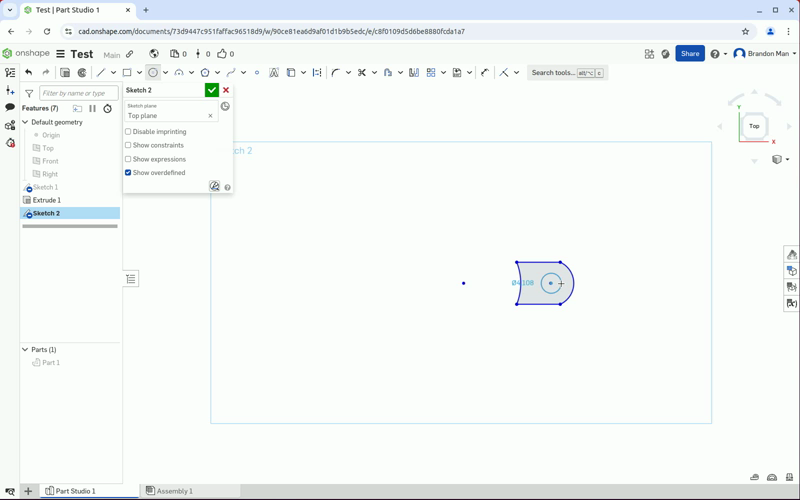
key(esc)
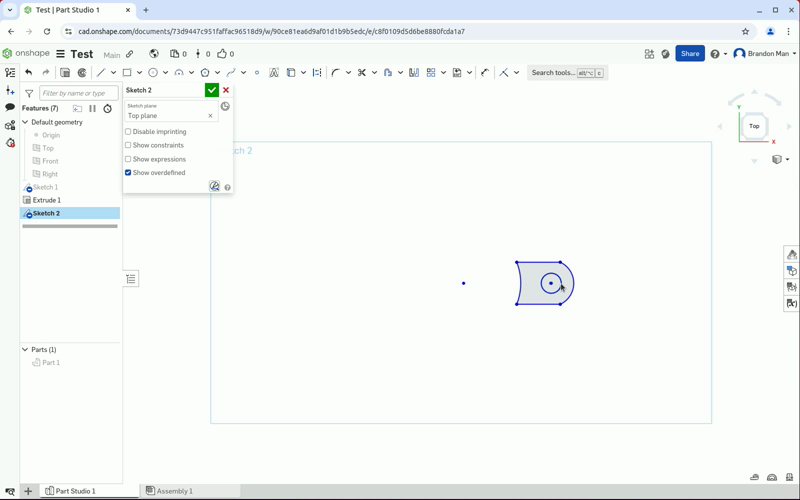
mouse_move(537, 269)
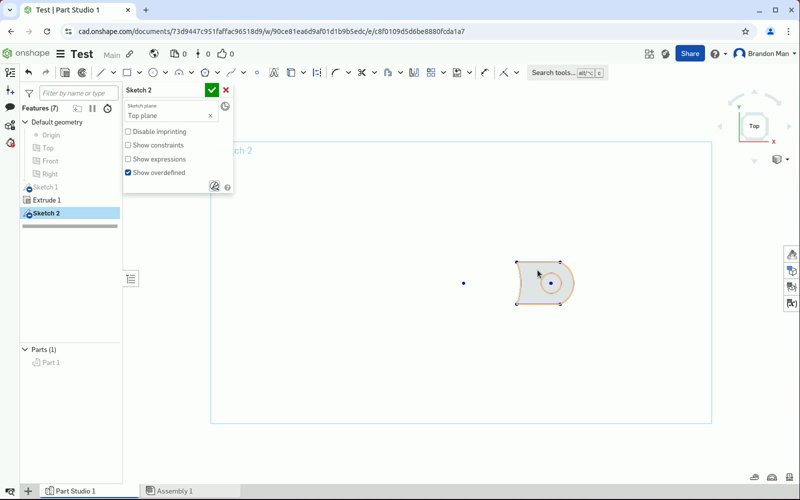
scroll(6)
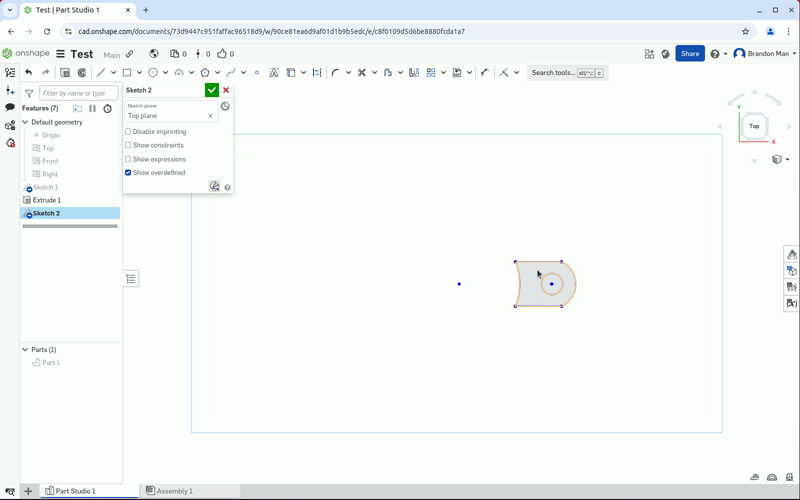
scroll(6)
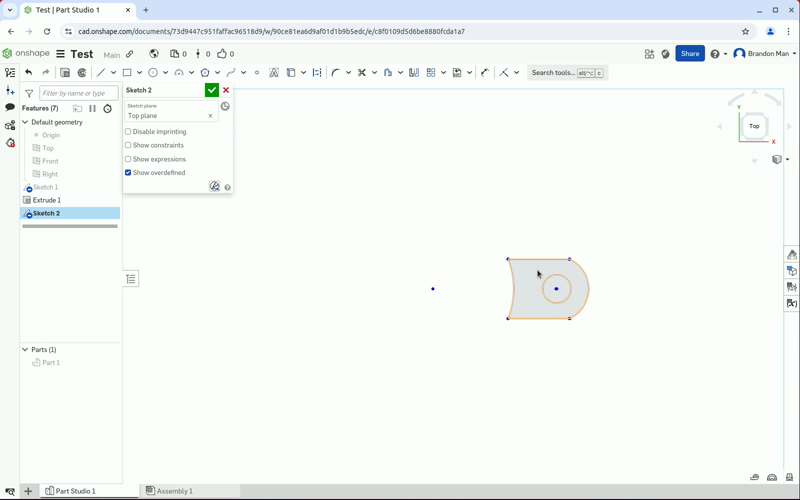
scroll(6)
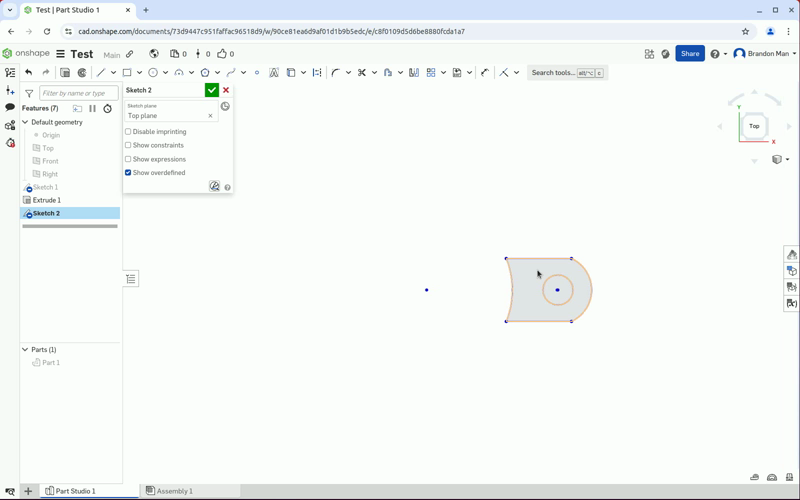
scroll(6)
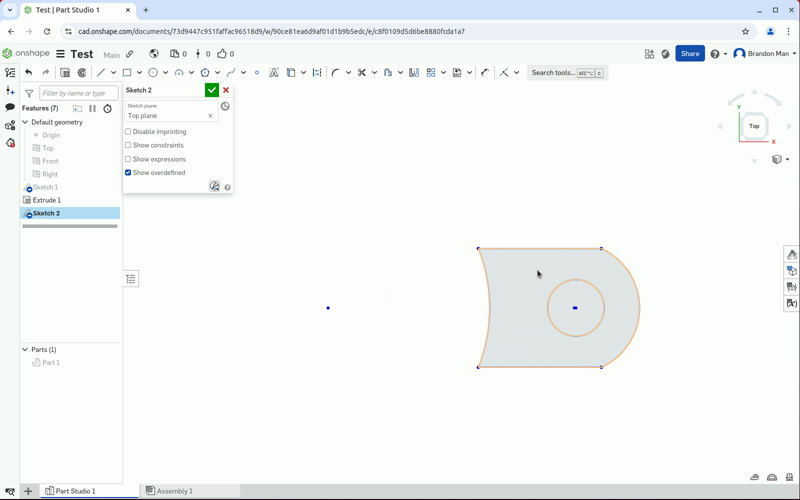
scroll(6)
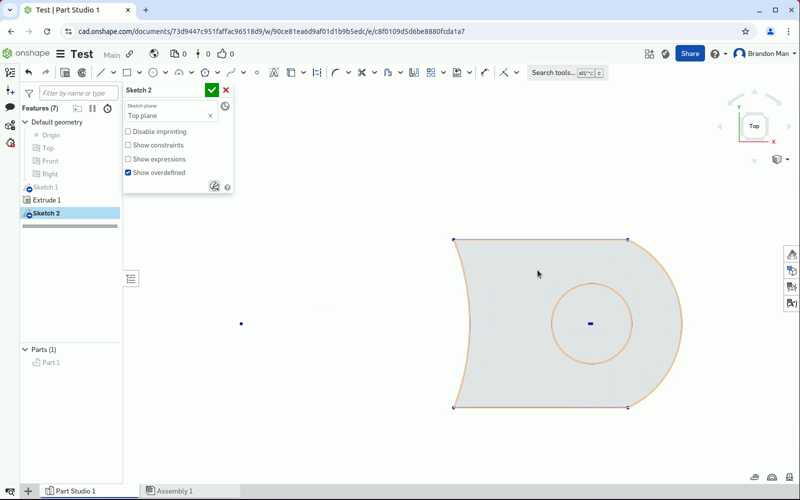
scroll(6)
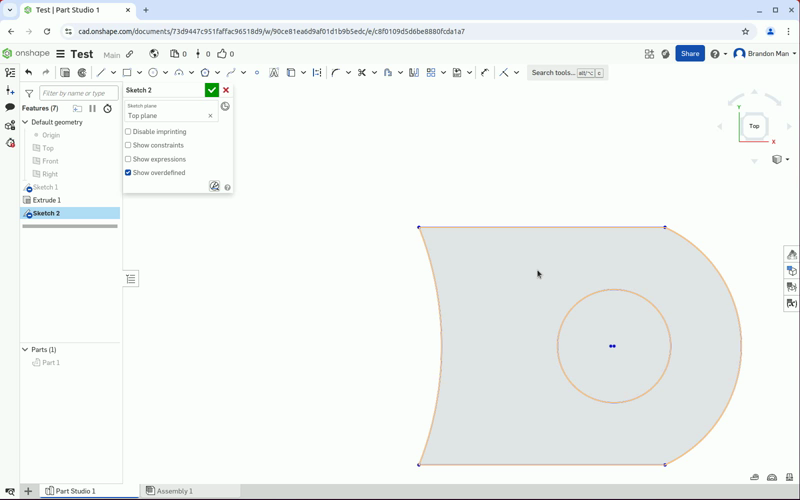
scroll(6)
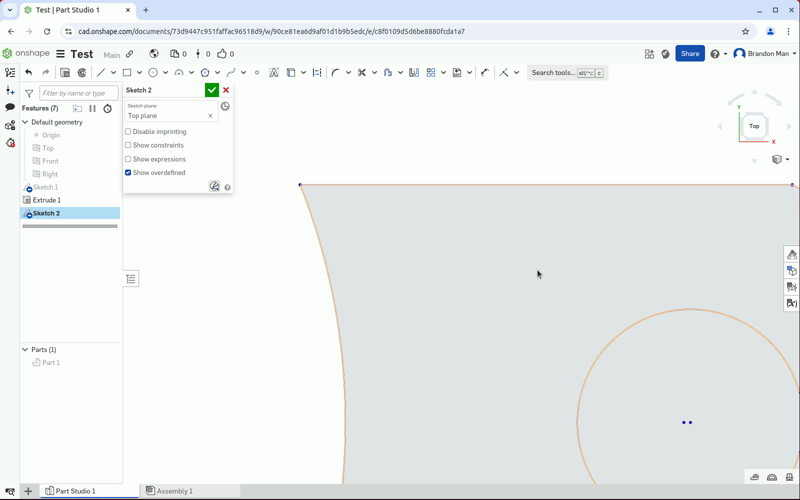
click(537, 269)
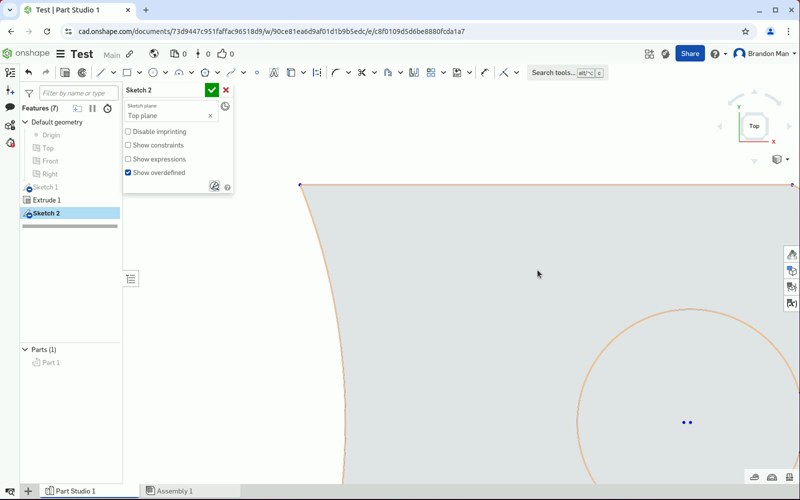
scroll(-6)
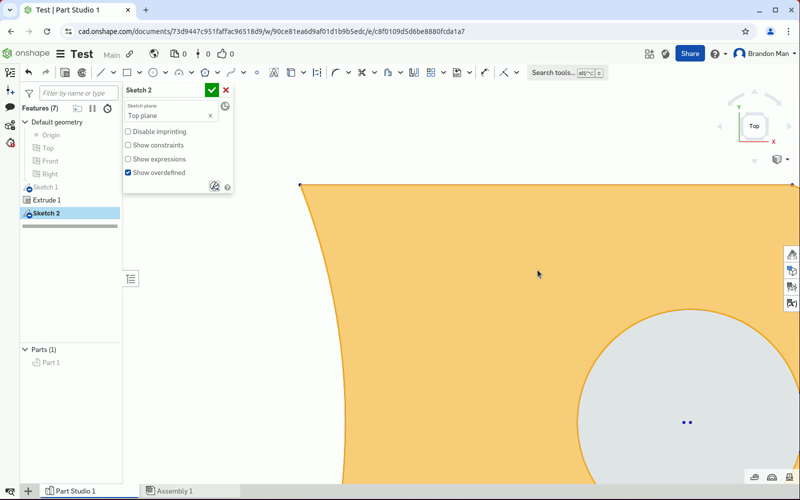
scroll(-6)
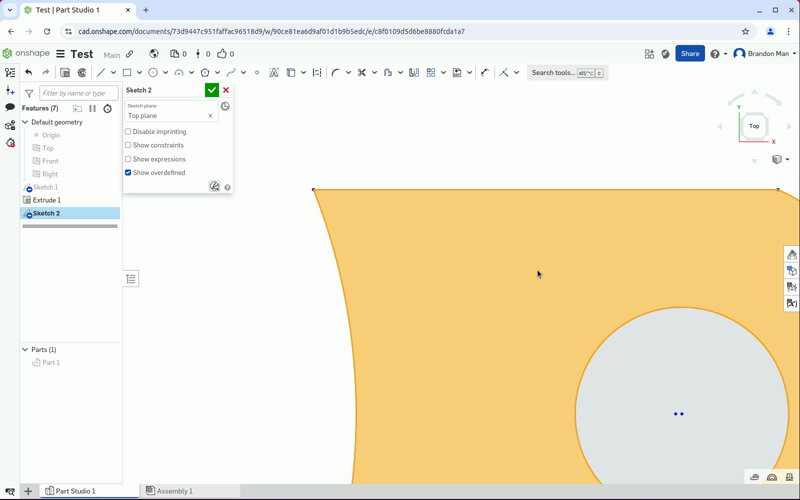
scroll(-6)
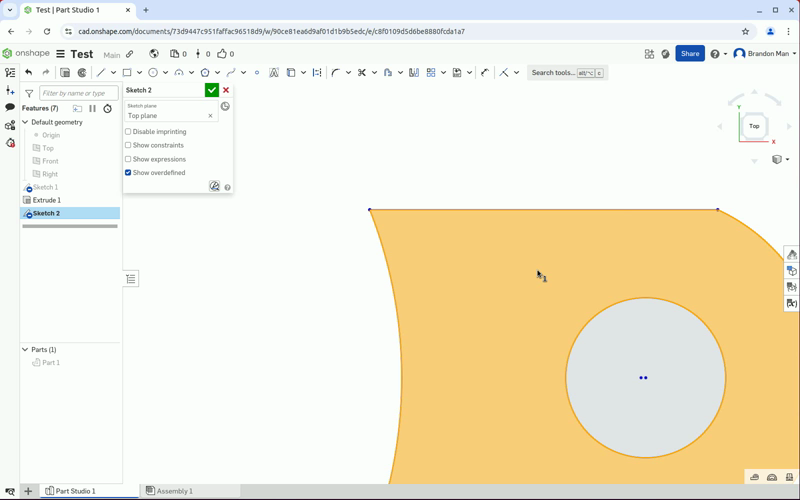
scroll(-6)
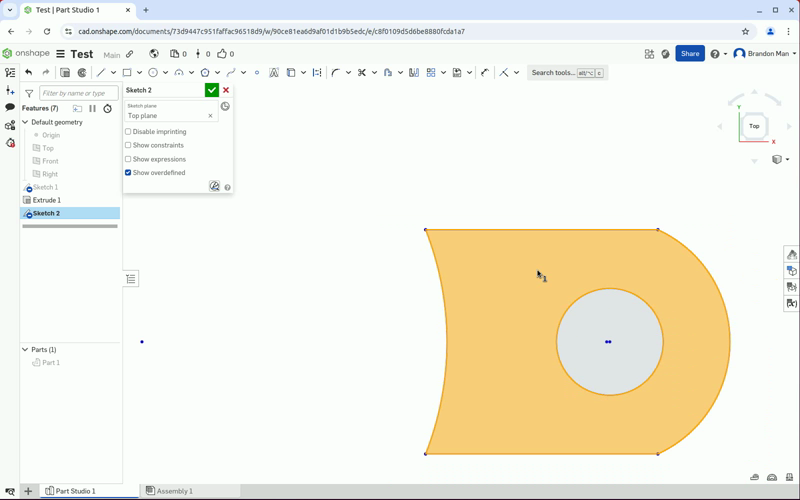
scroll(-6)
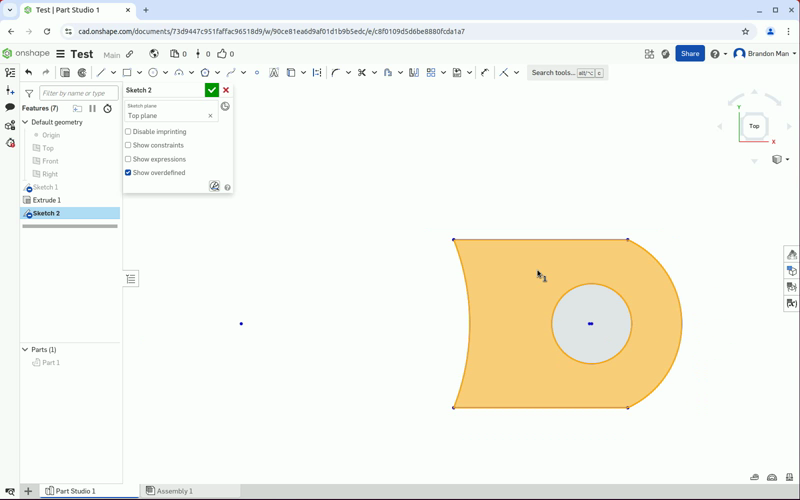
scroll(-6)
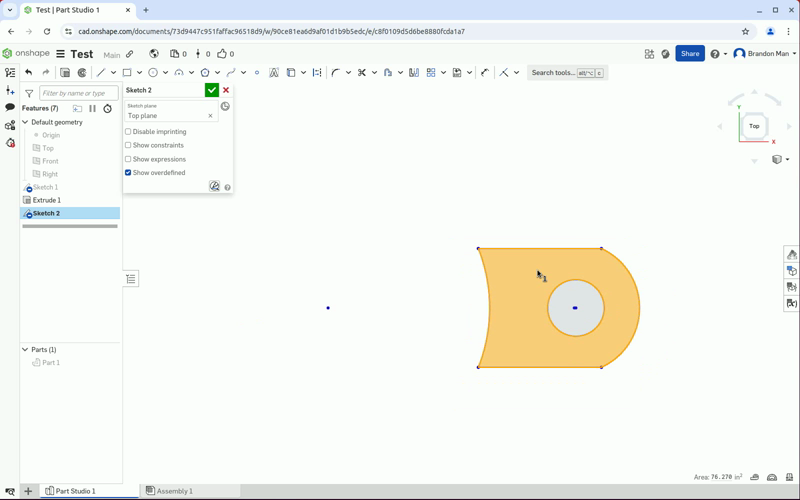
scroll(-6)
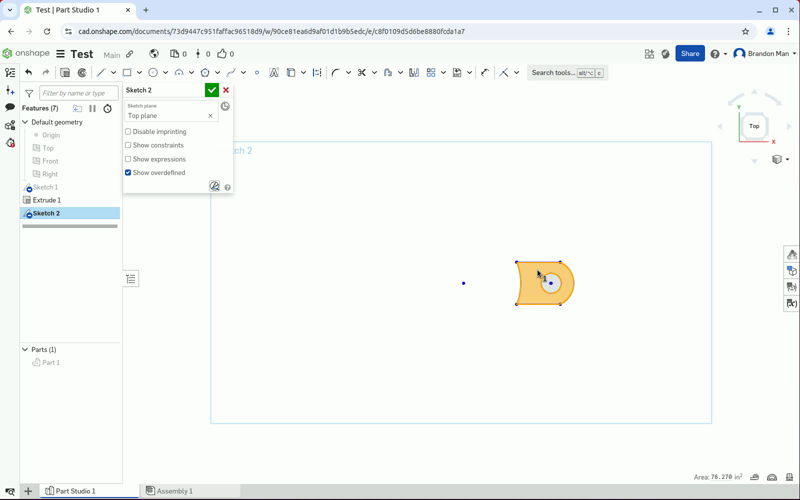
mouse_move(73, 352)
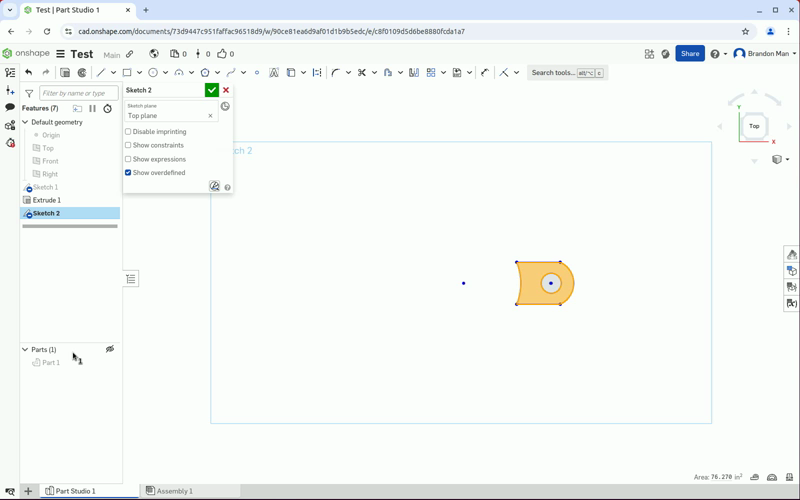
key(shift+y)
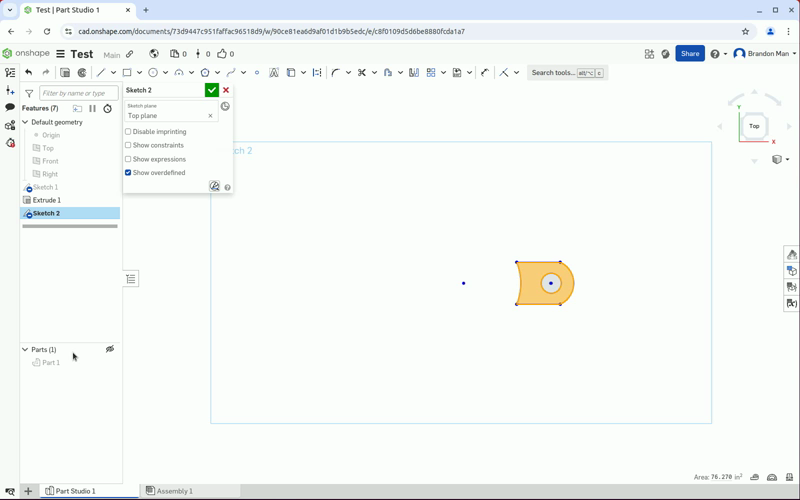
key(shift+e)
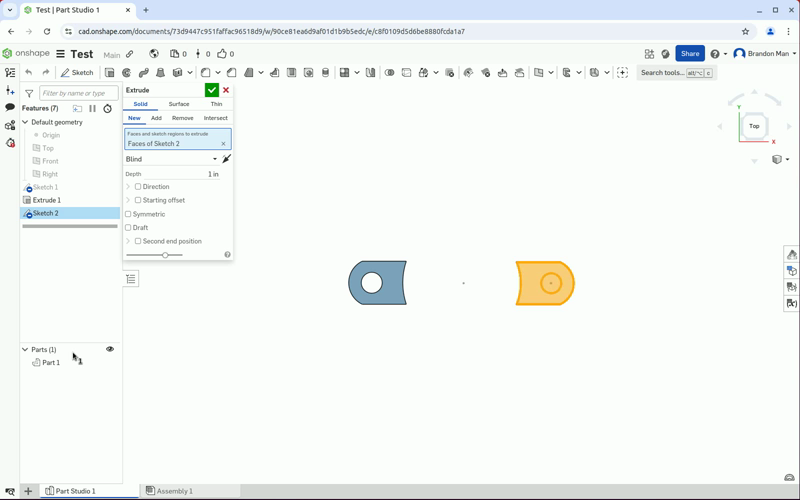
mouse_move(143, 106)
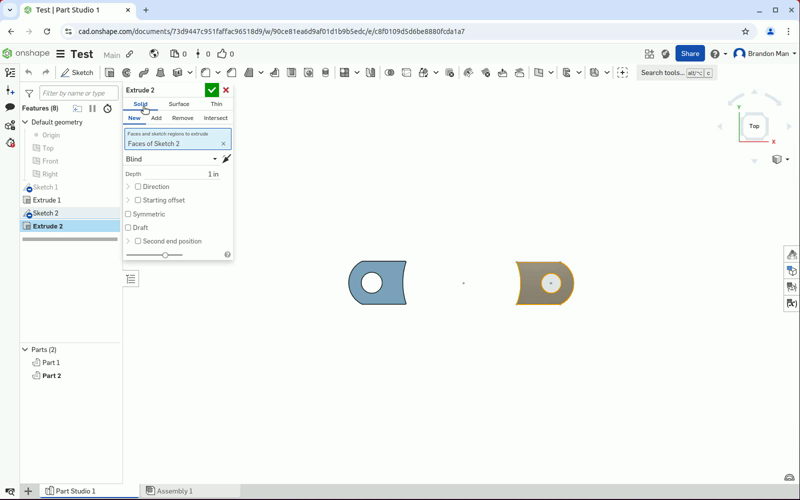
click(143, 106)
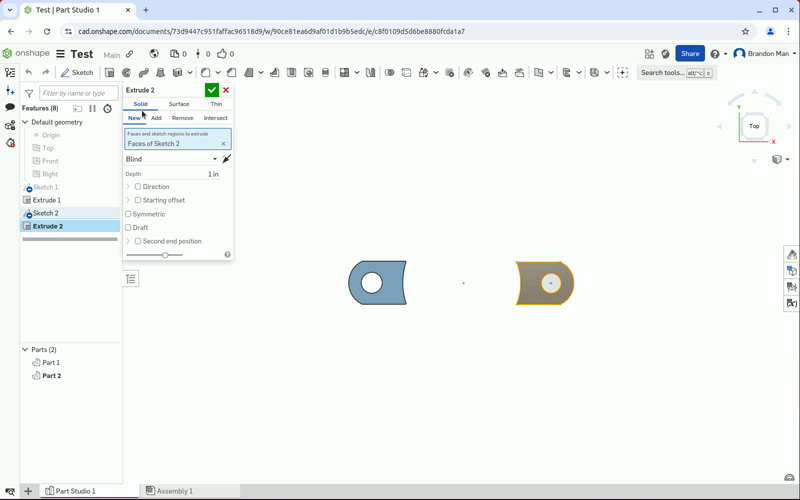
mouse_move(137, 120)
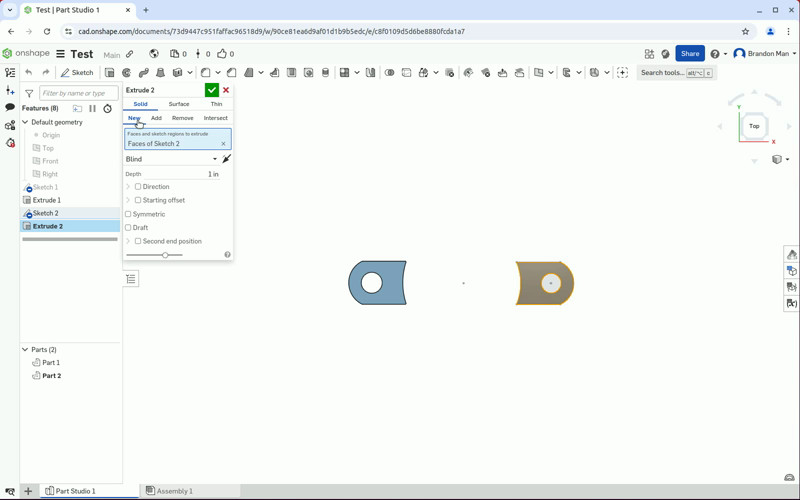
click(137, 120)
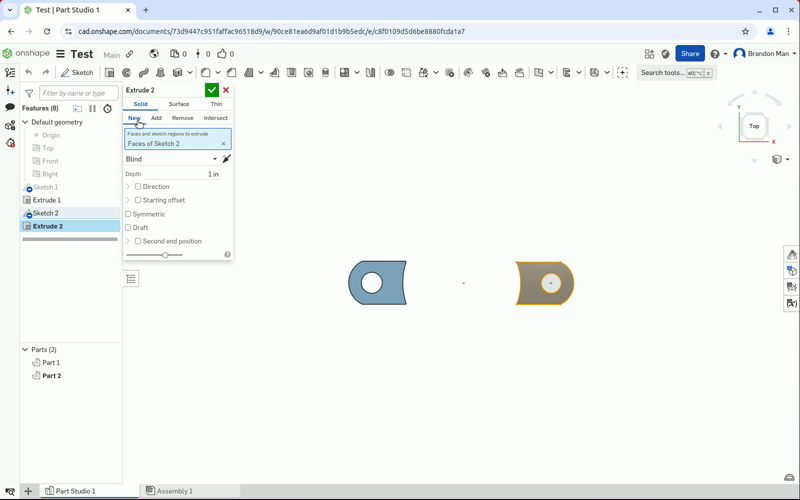
key(tab, 4)
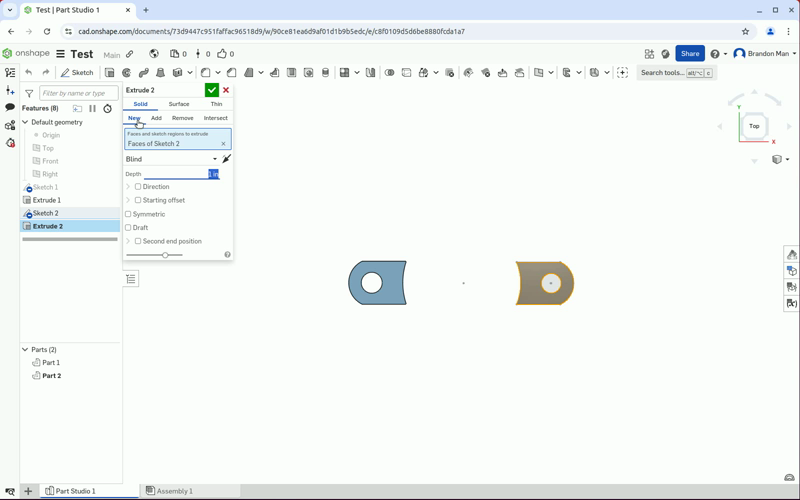
text(4.574)
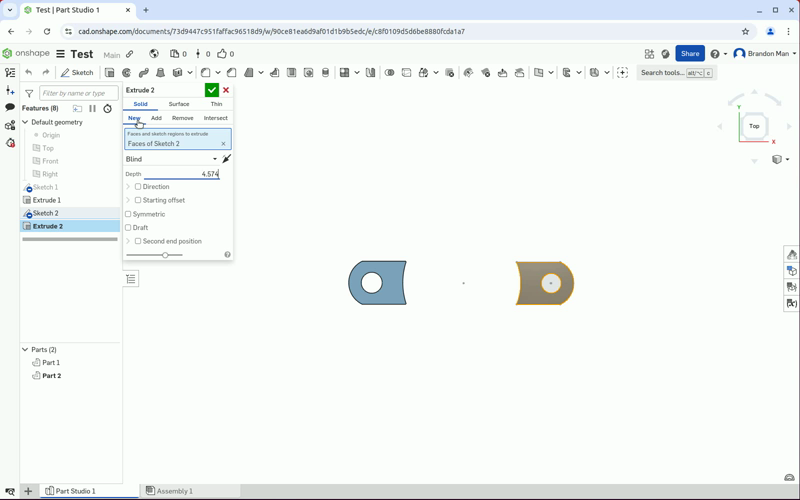
key(enter)
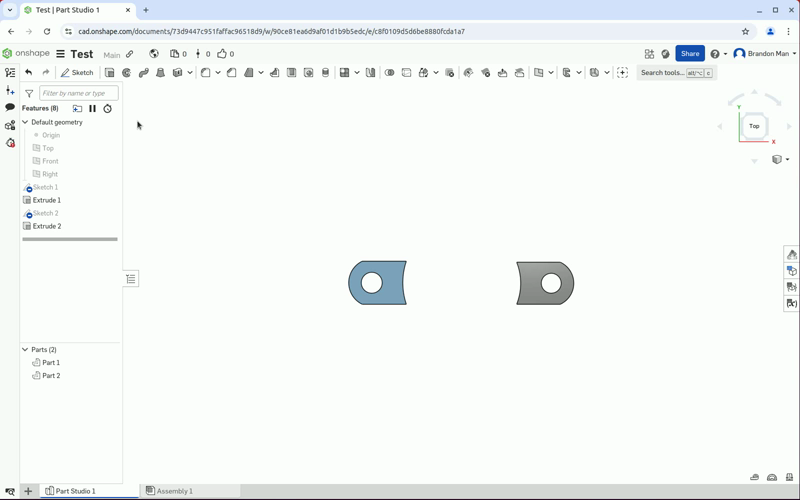
key(shift+h)
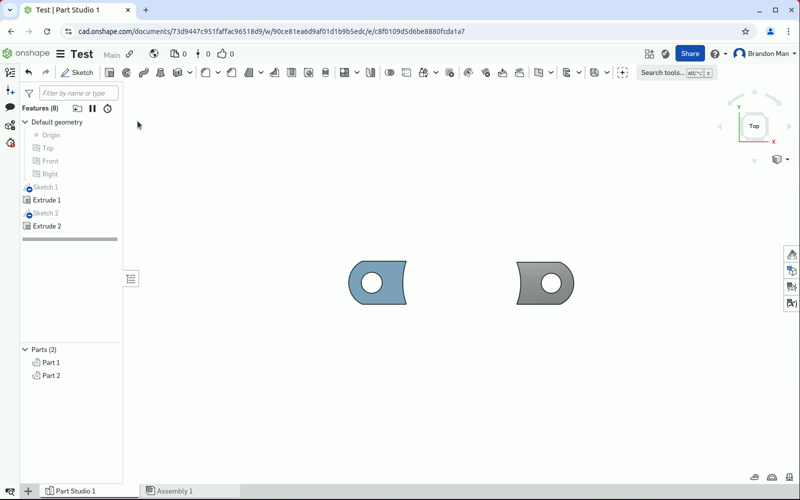
key(shift+h)
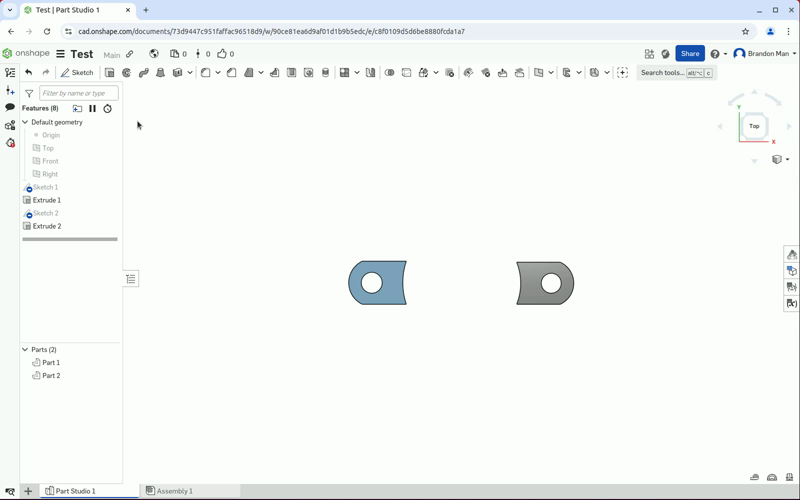
mouse_move(73, 189)
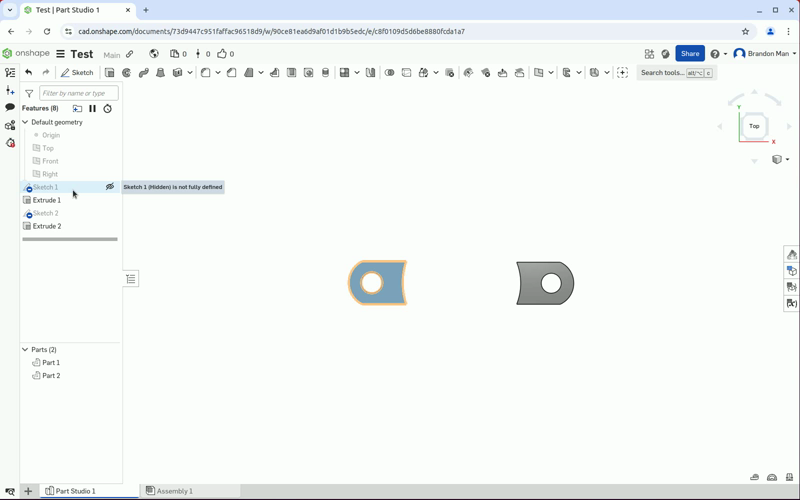
click(73, 189)
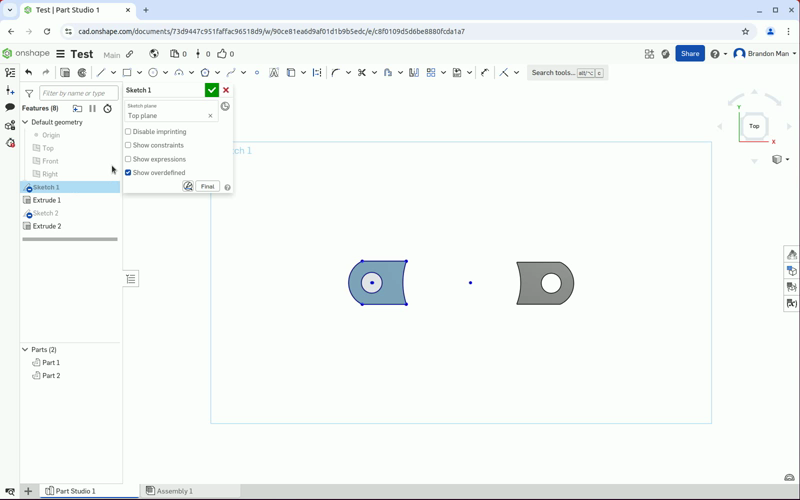
mouse_move(229, 92)
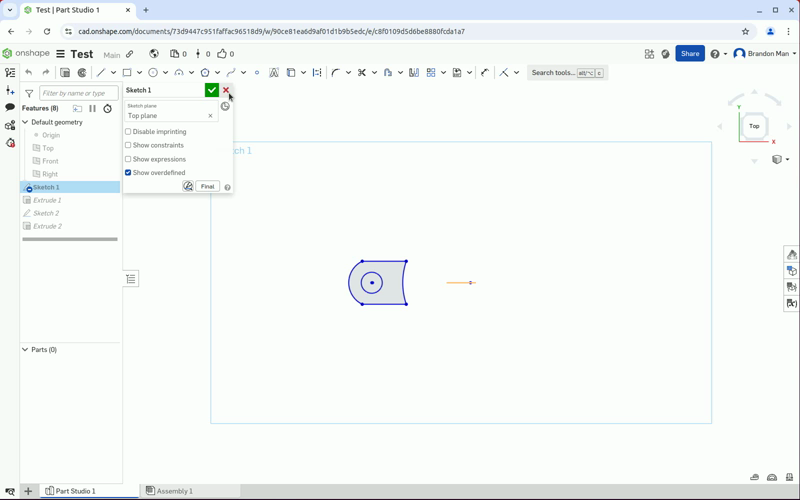
click(229, 92)
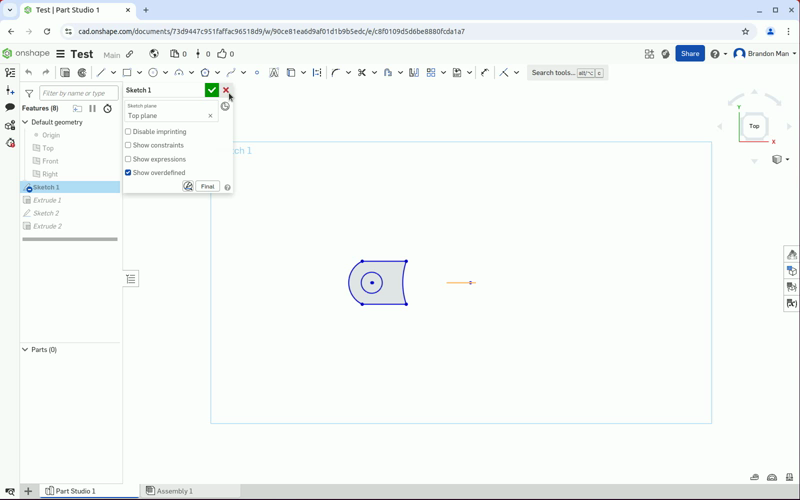
key(shift+s)
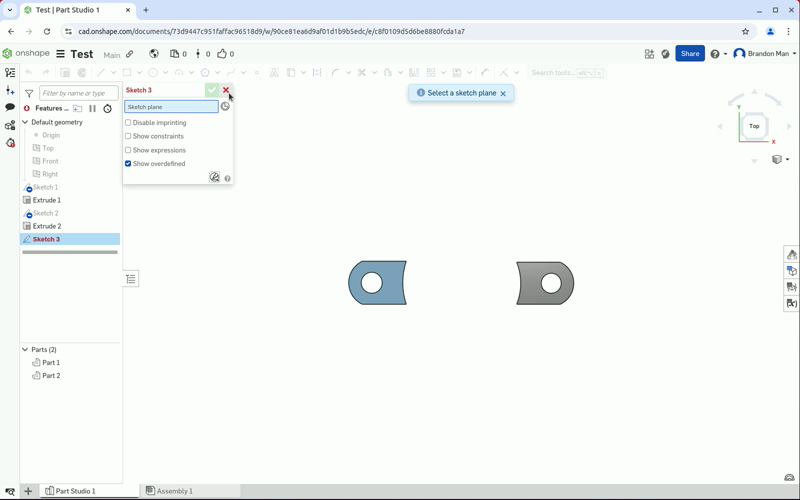
mouse_move(73, 150)
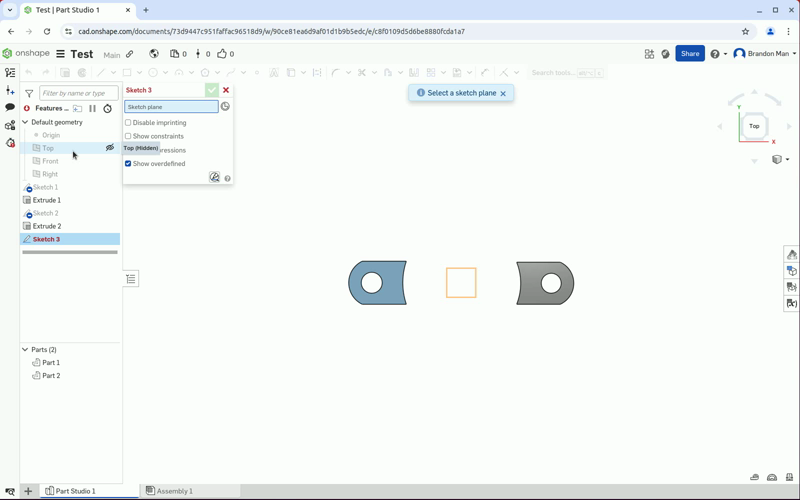
click(73, 150)
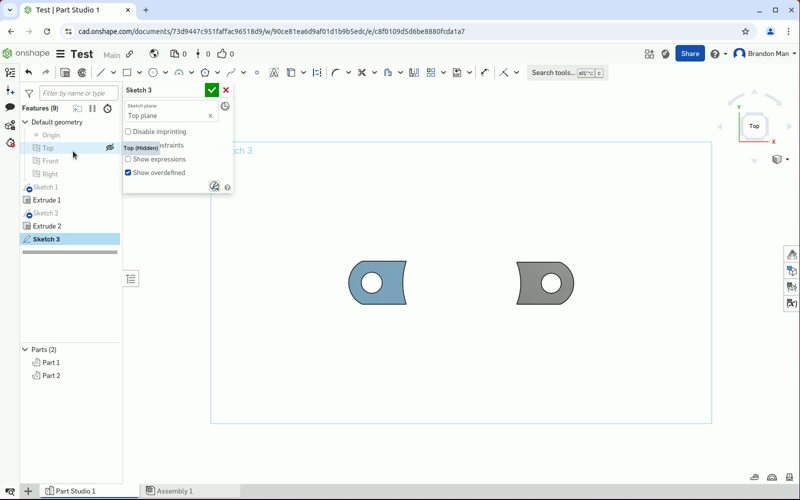
mouse_move(73, 352)
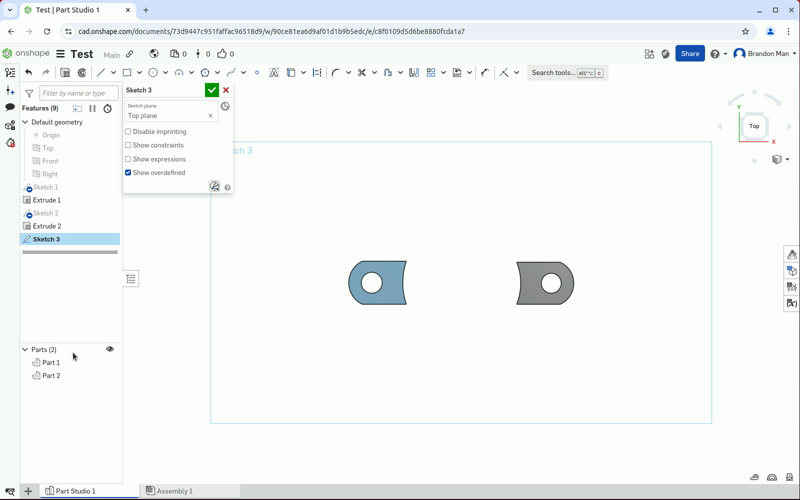
key(y)
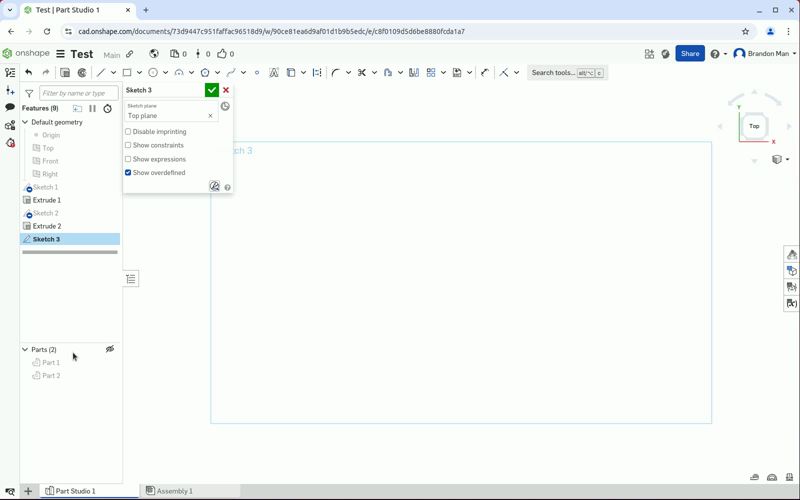
key(c)
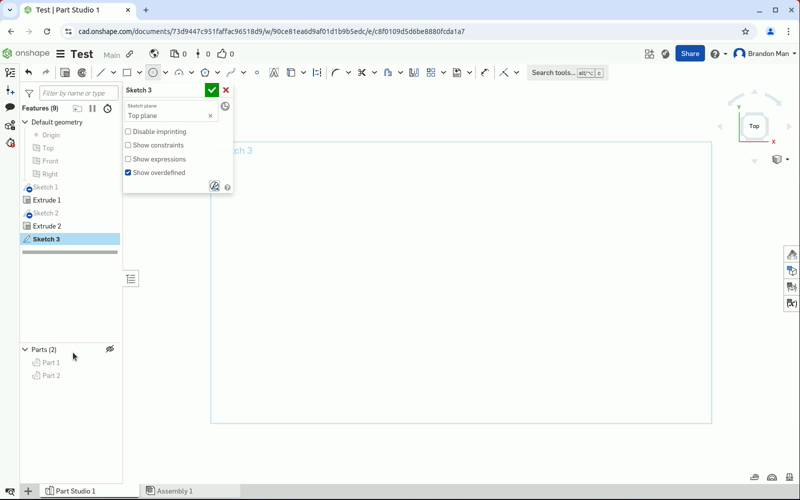
key_down(shift)
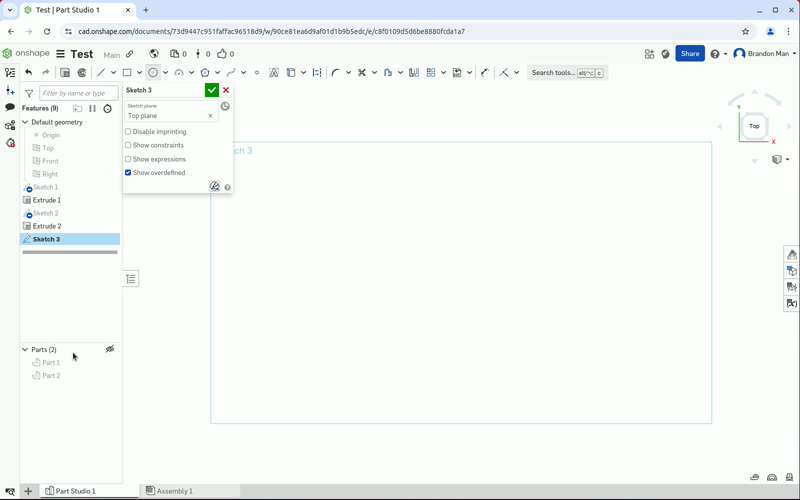
mouse_move(461, 282)
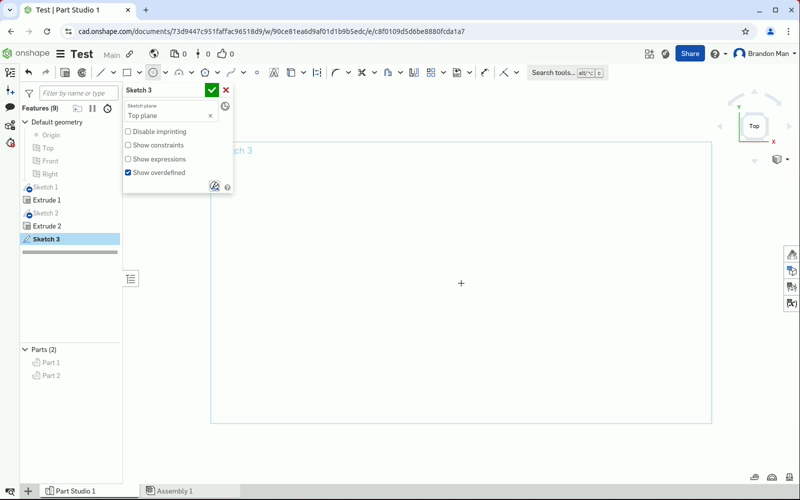
click(461, 282)
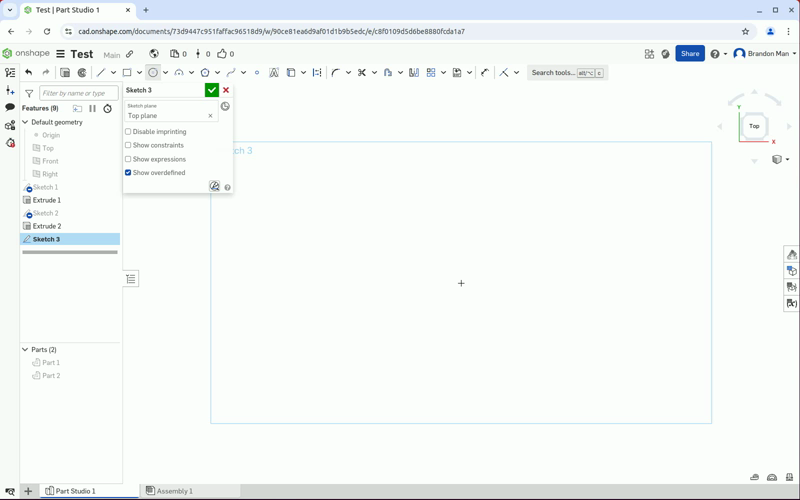
key_up(shift)
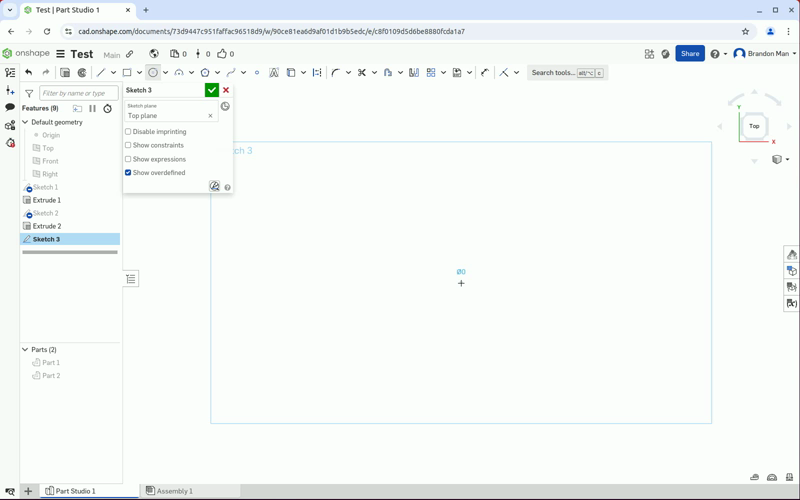
mouse_move(521, 282)
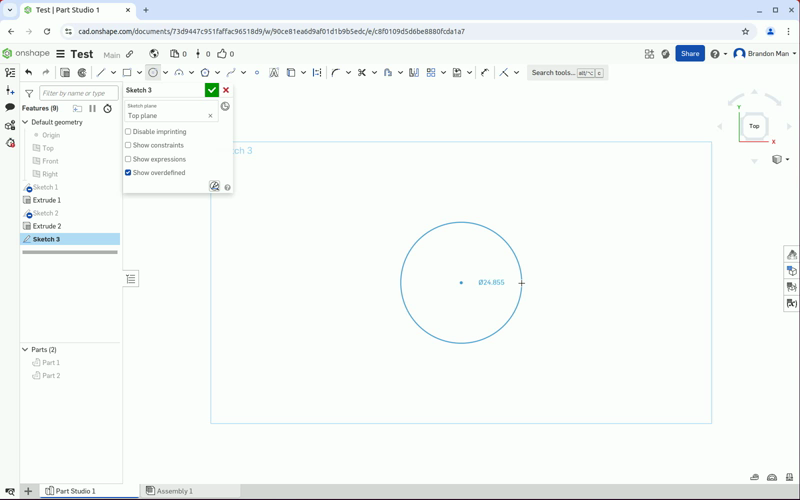
click(521, 282)
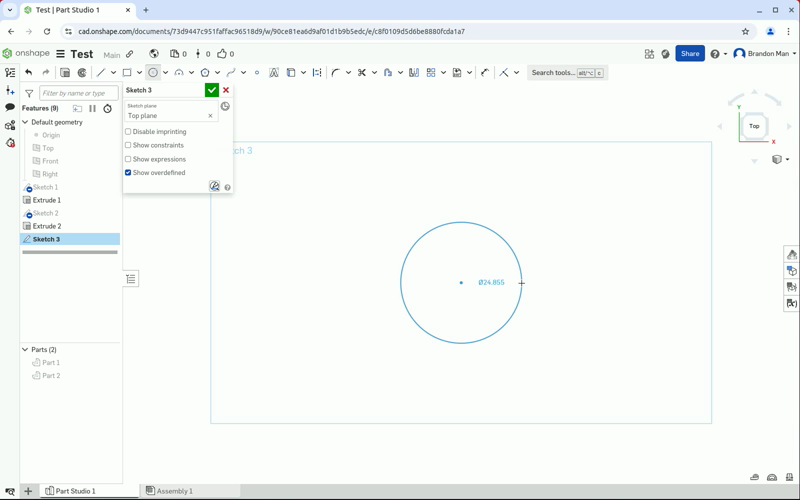
key(esc)
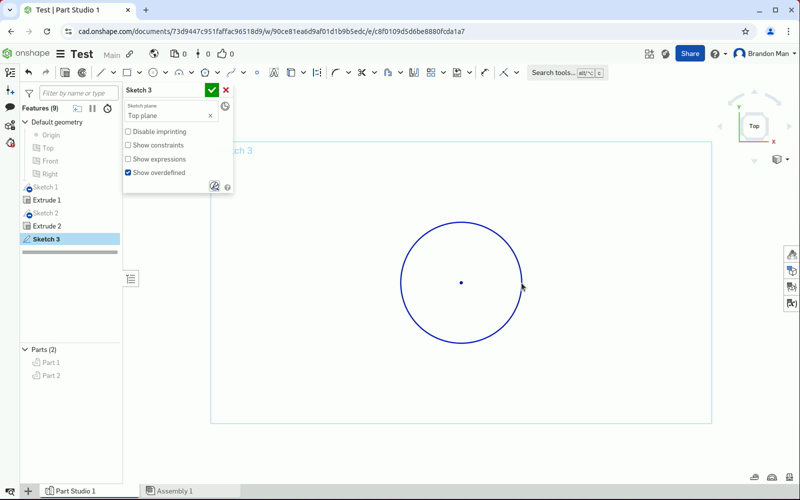
key(c)
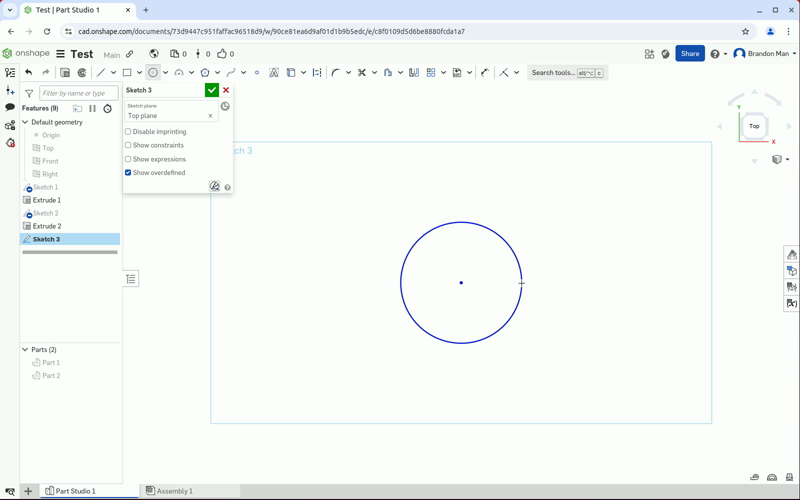
key_down(shift)
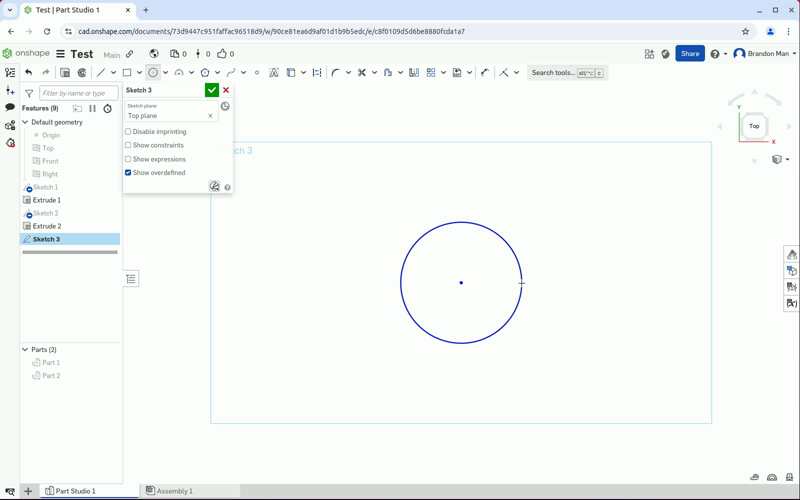
mouse_move(461, 282)
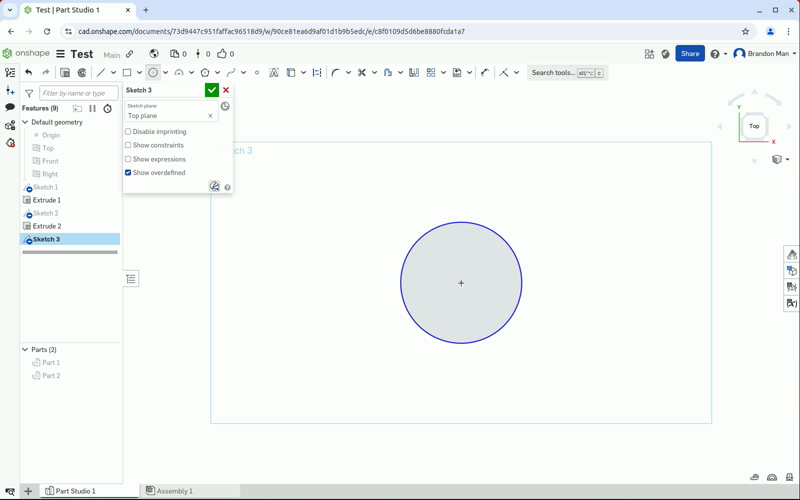
click(461, 282)
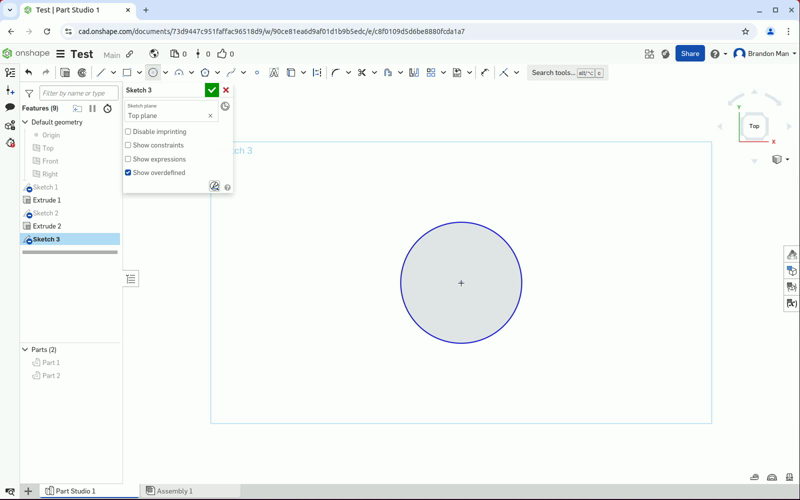
key_up(shift)
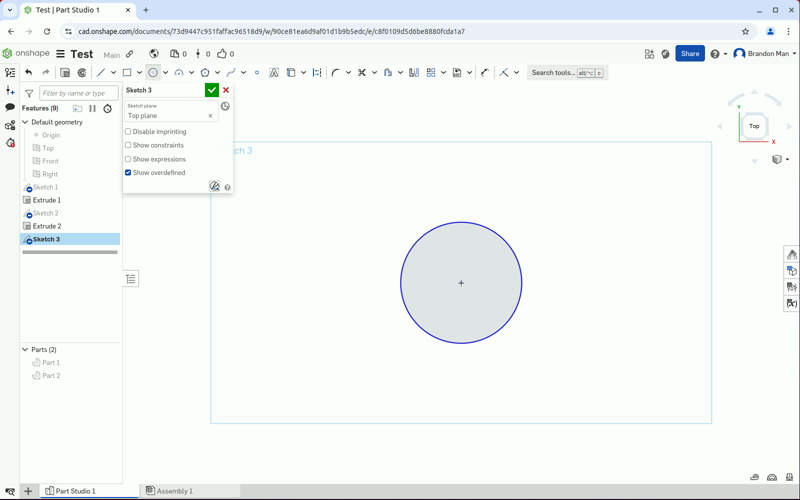
mouse_move(515, 282)
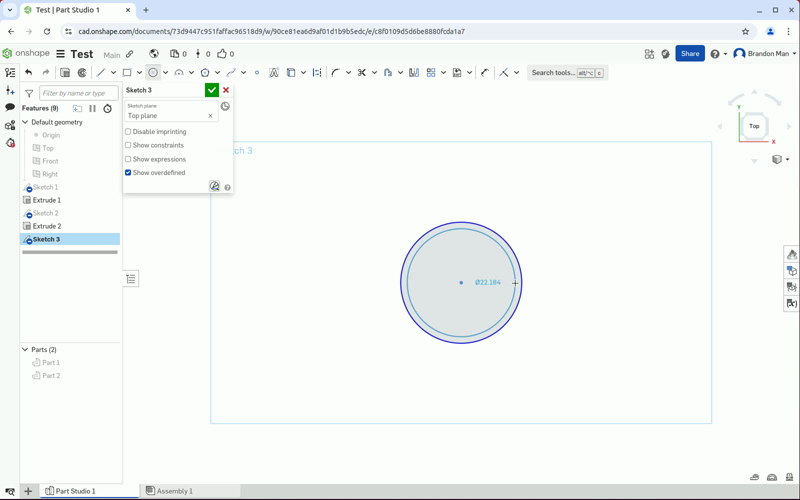
click(515, 282)
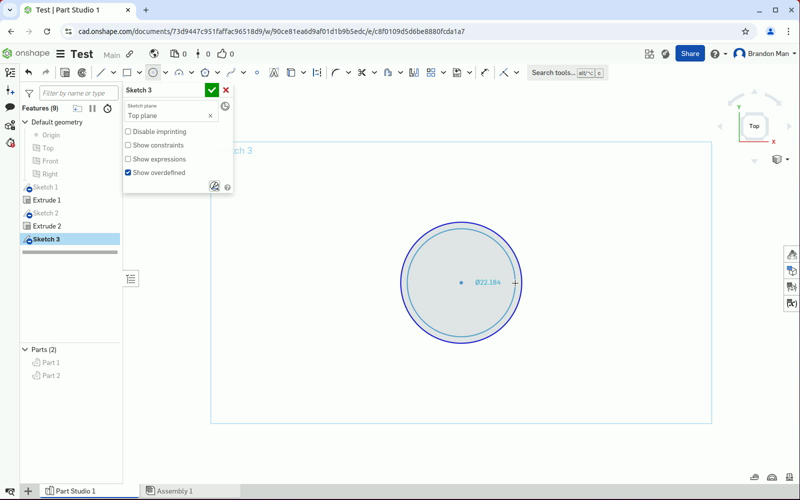
key(esc)
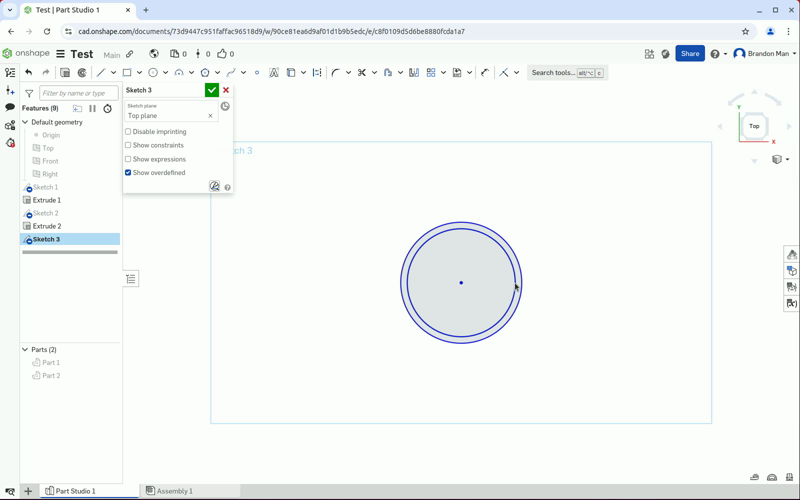
mouse_move(518, 281)
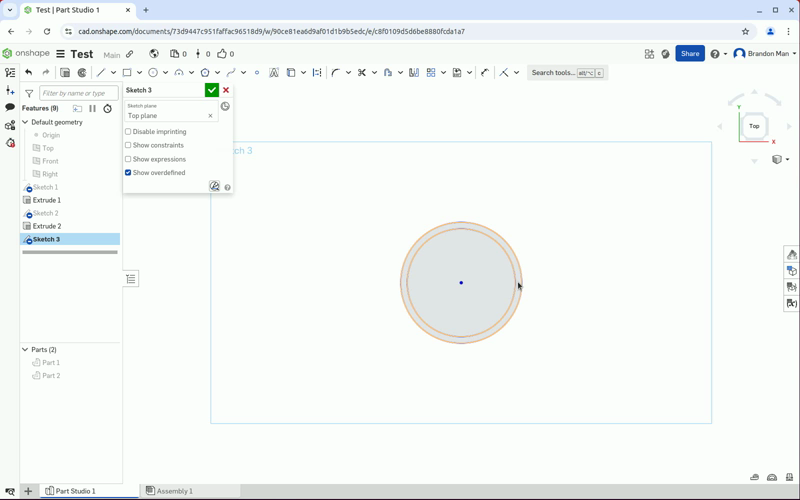
click(518, 281)
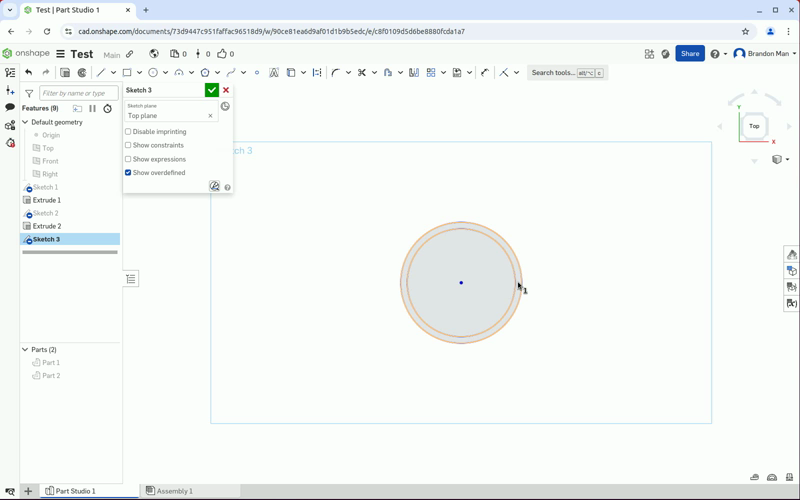
mouse_move(73, 352)
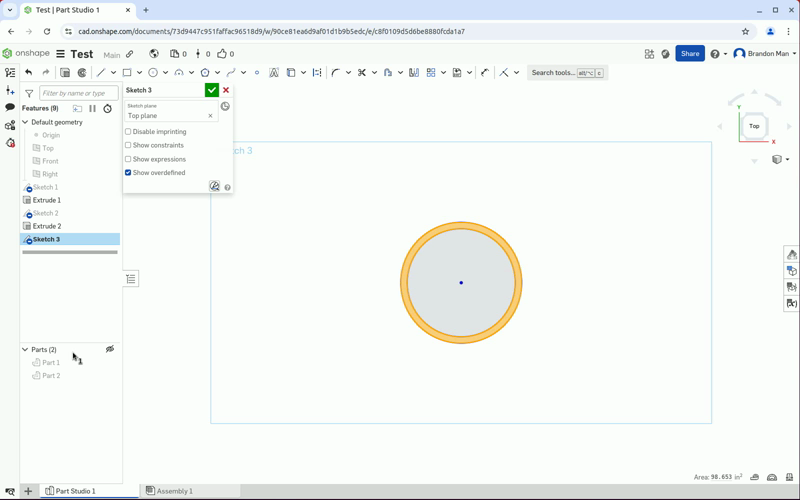
key(shift+y)
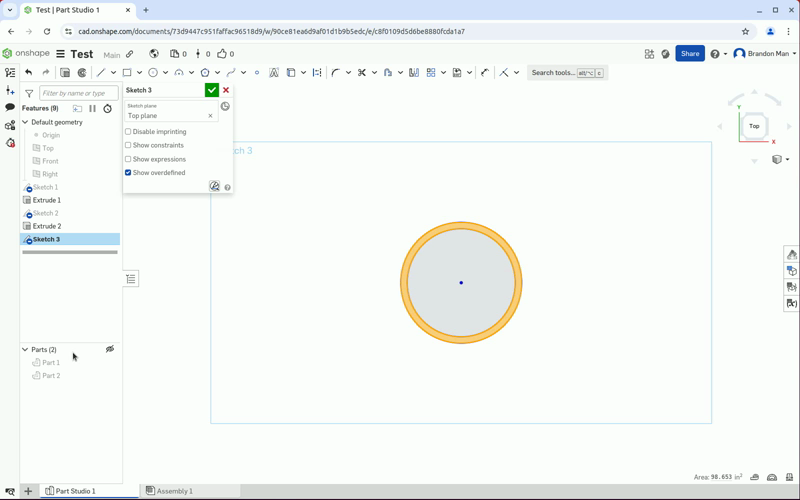
key(shift+e)
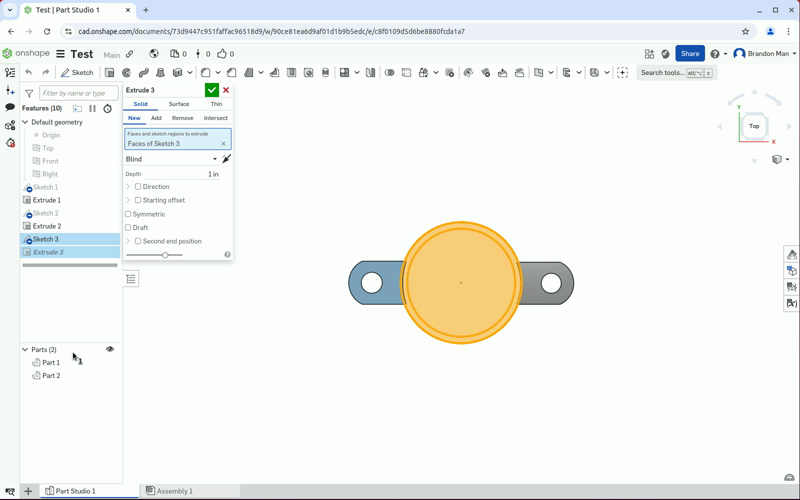
mouse_move(143, 106)
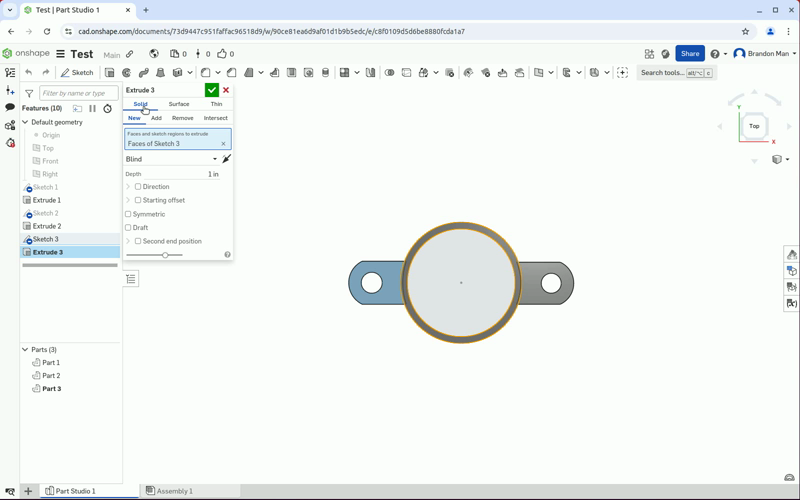
click(143, 106)
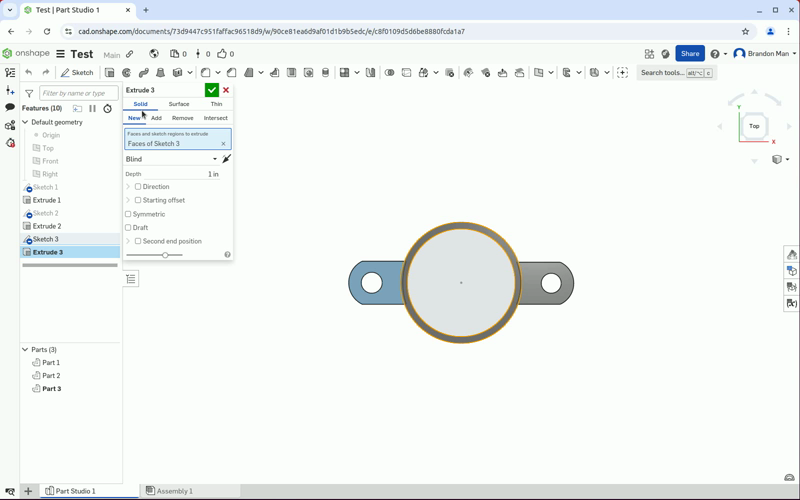
mouse_move(137, 120)
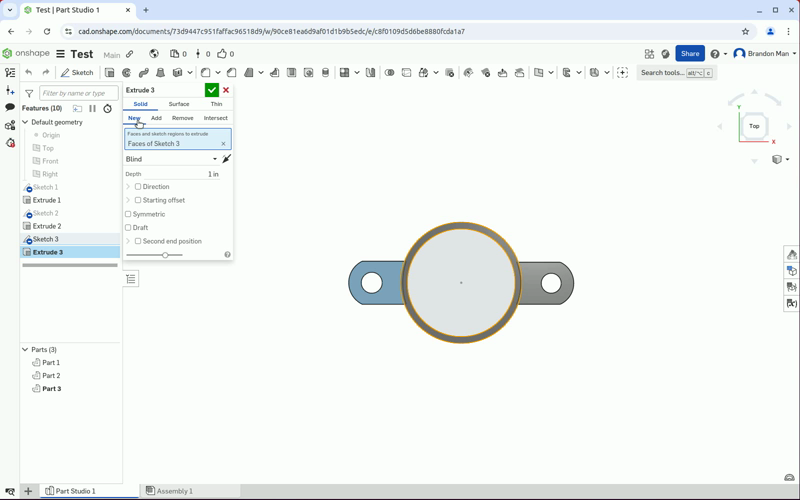
click(137, 120)
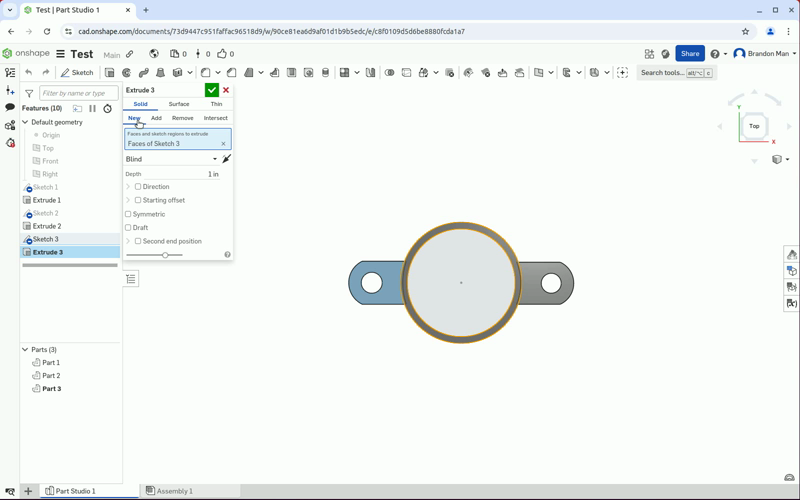
key(tab, 4)
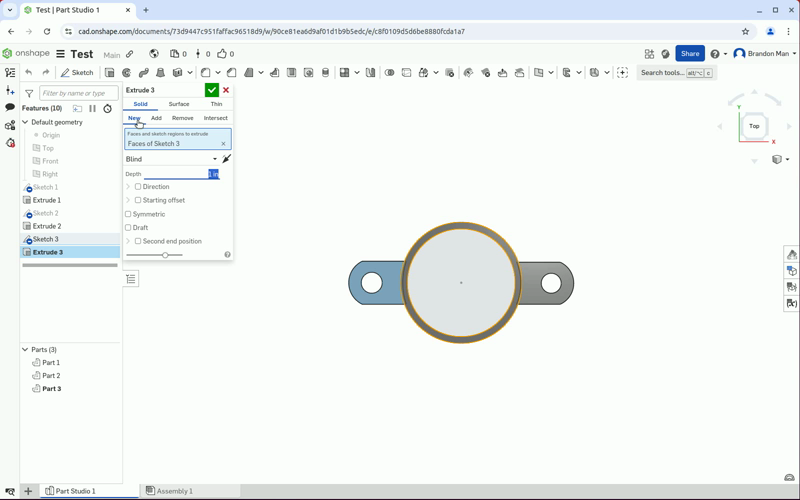
text(6.018)
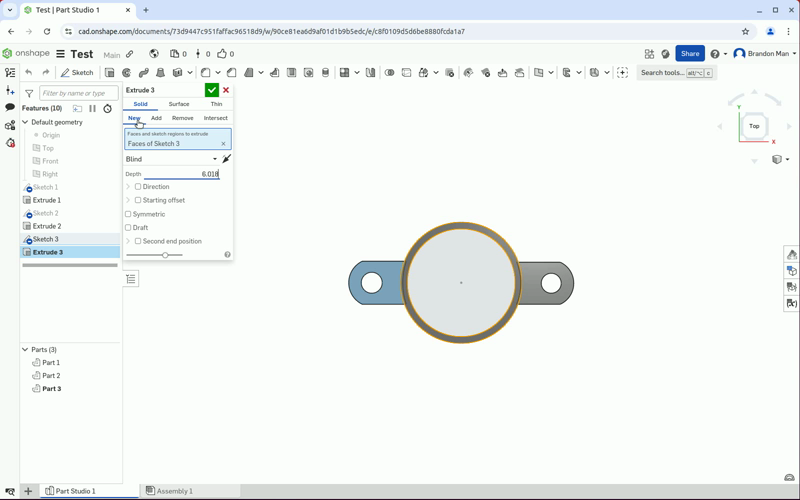
key(enter)
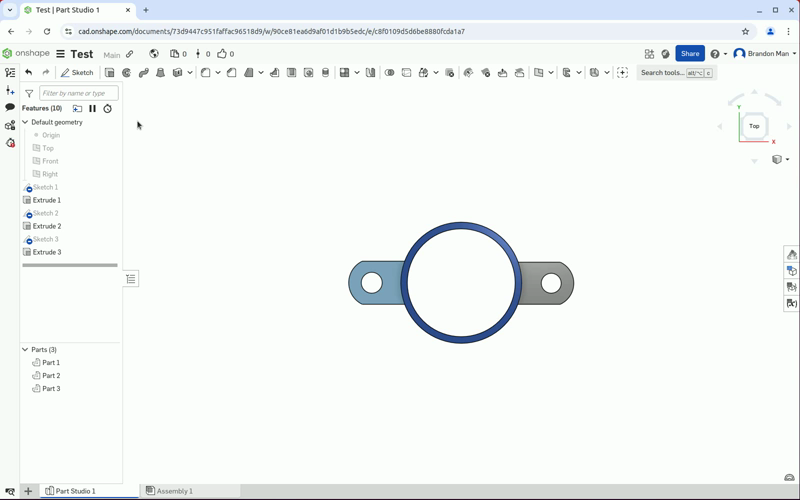
key(shift+h)
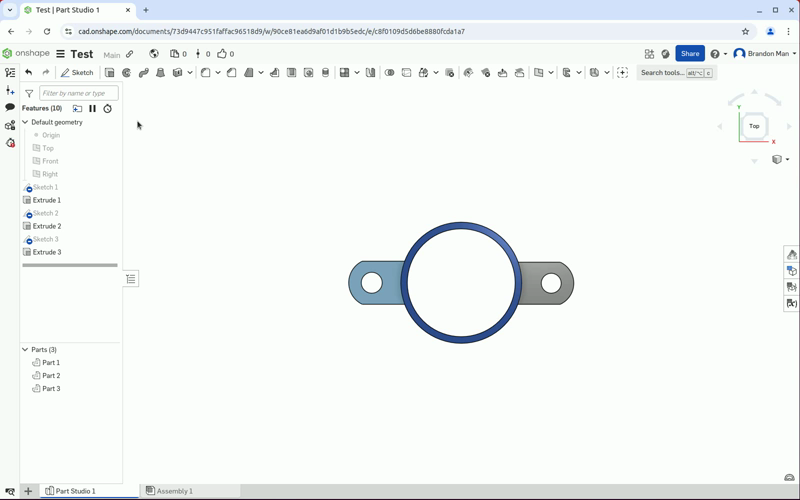
key(shift+h)
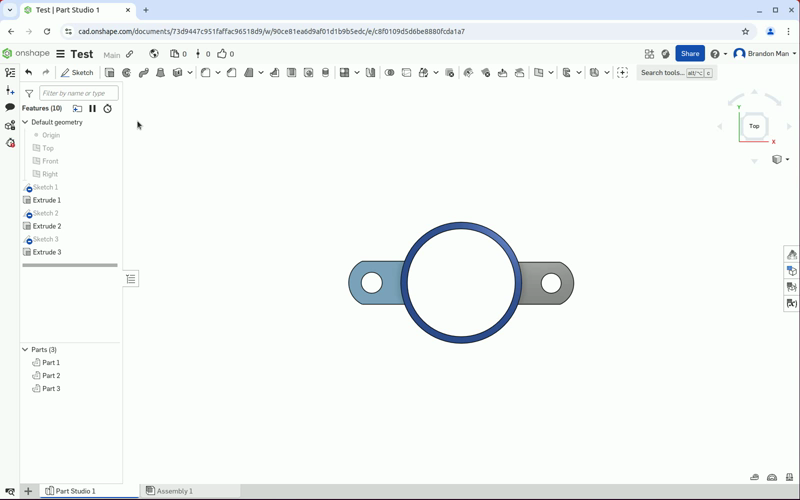
mouse_move(73, 189)
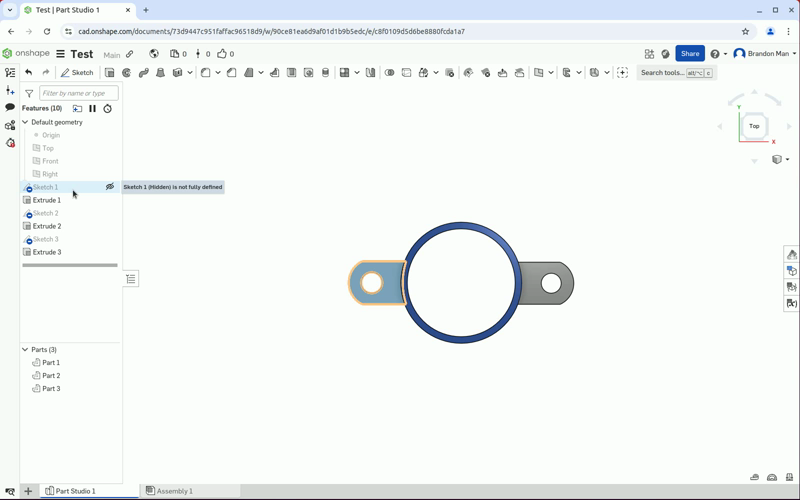
click(73, 189)
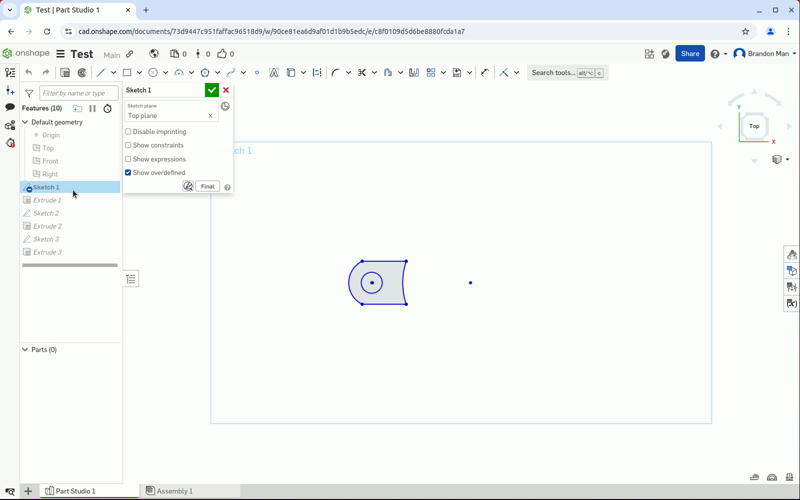
mouse_move(229, 92)
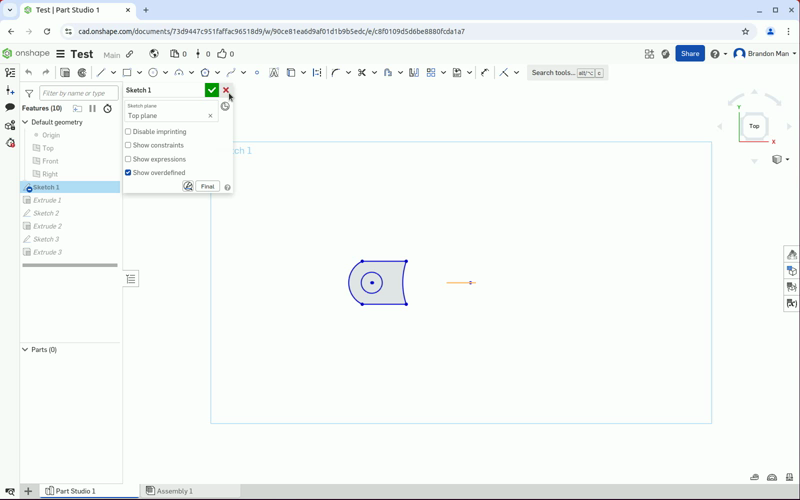
click(229, 92)
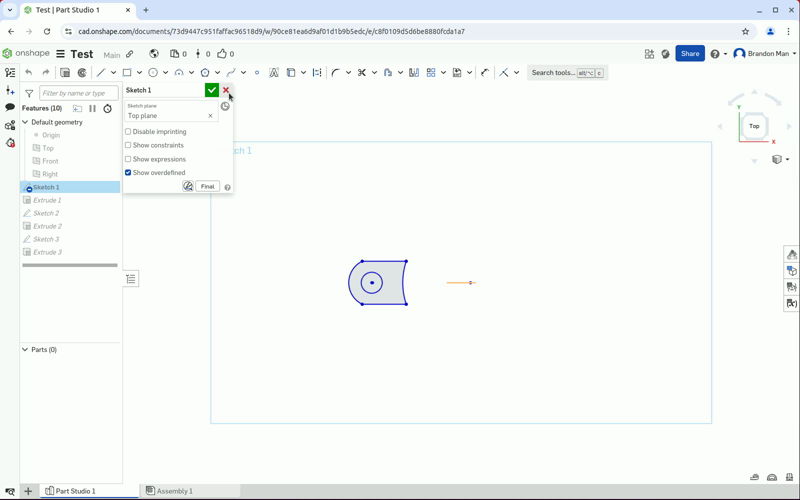
key(shift+s)
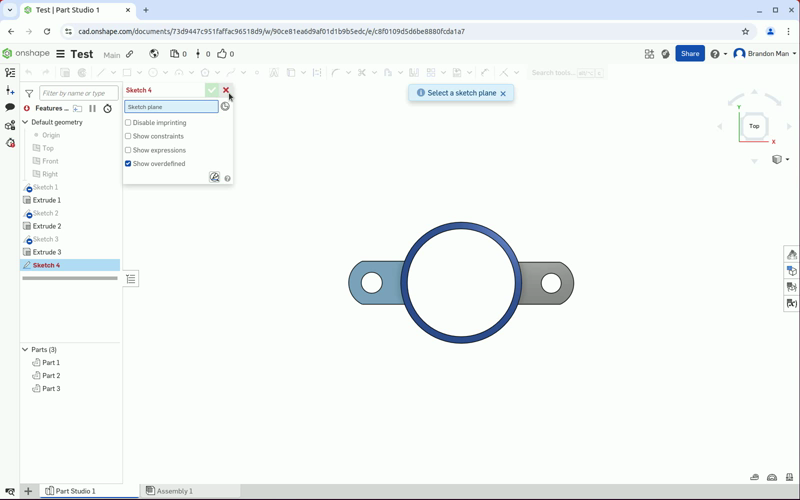
mouse_move(73, 150)
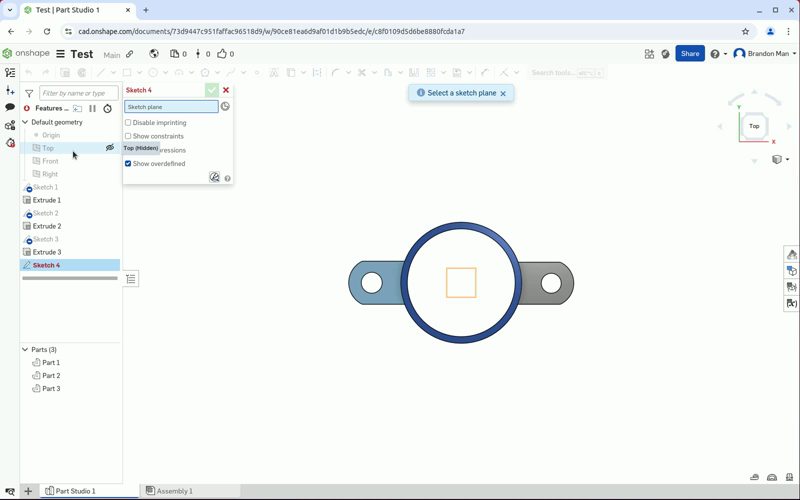
click(73, 150)
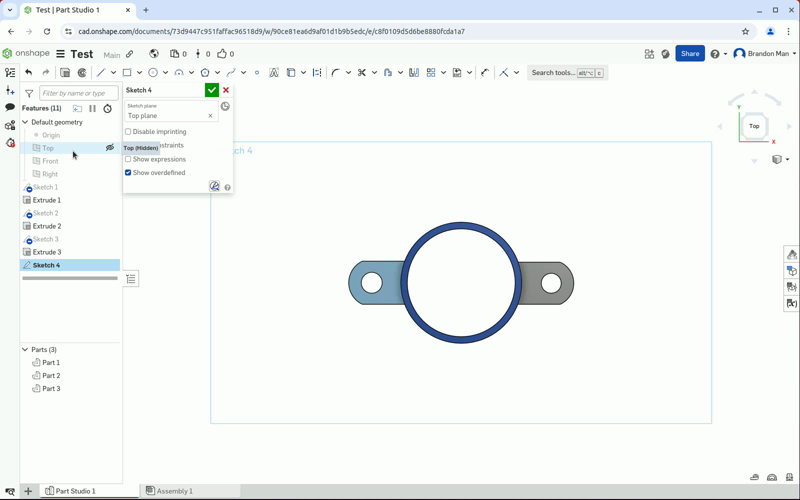
mouse_move(73, 352)
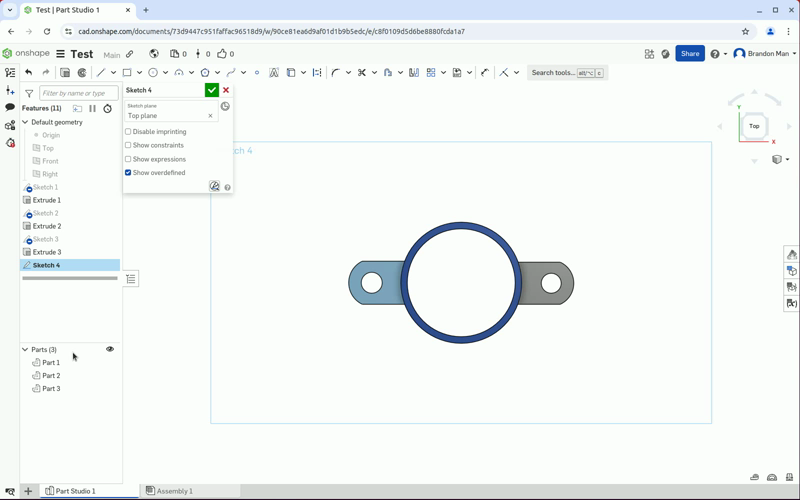
key(y)
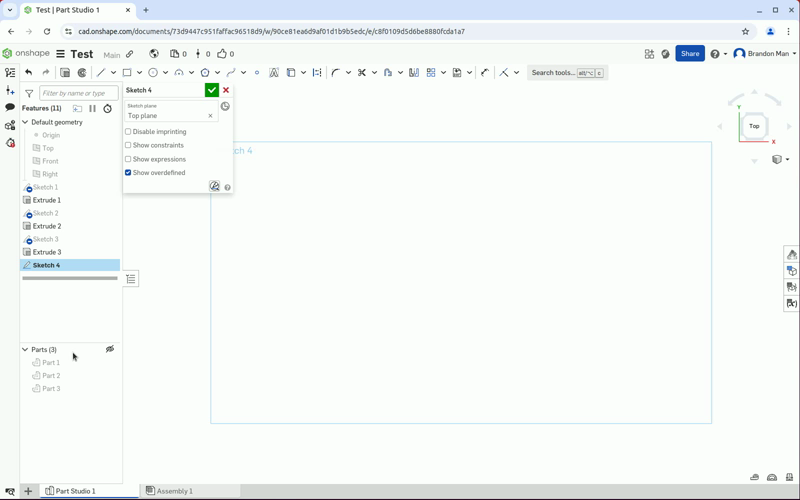
key(c)
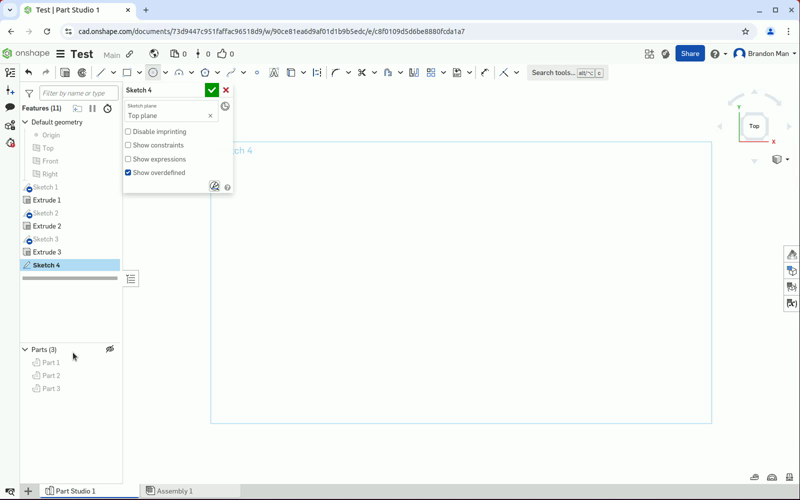
key_down(shift)
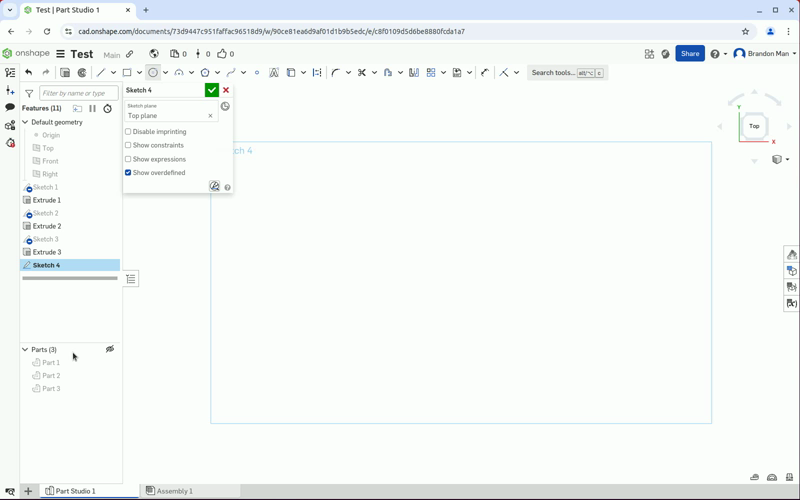
mouse_move(461, 282)
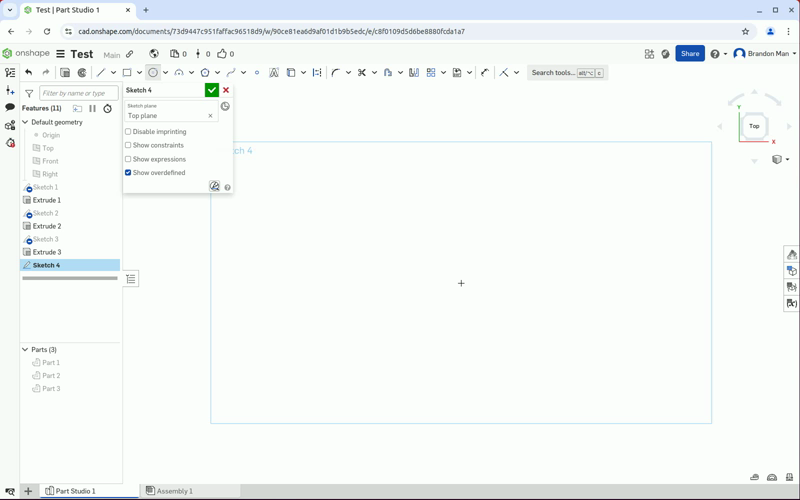
click(461, 282)
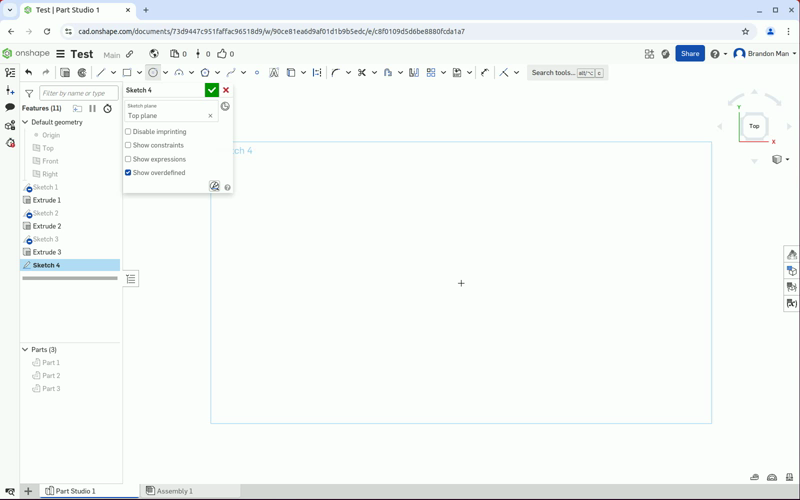
key_up(shift)
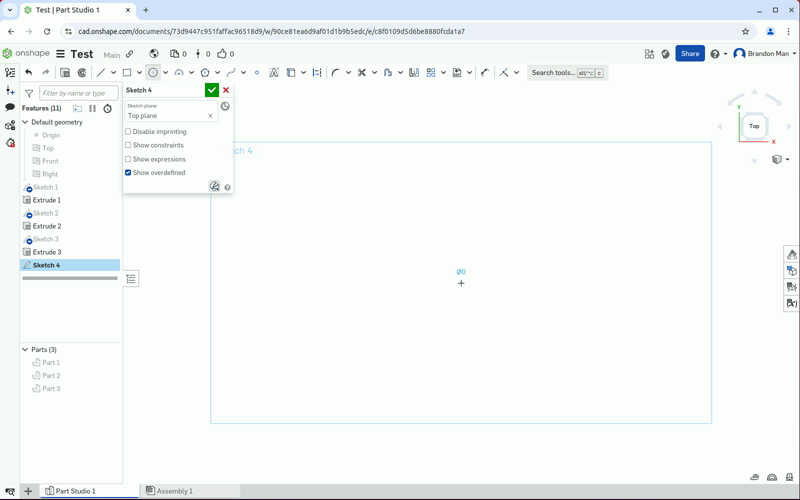
mouse_move(516, 282)
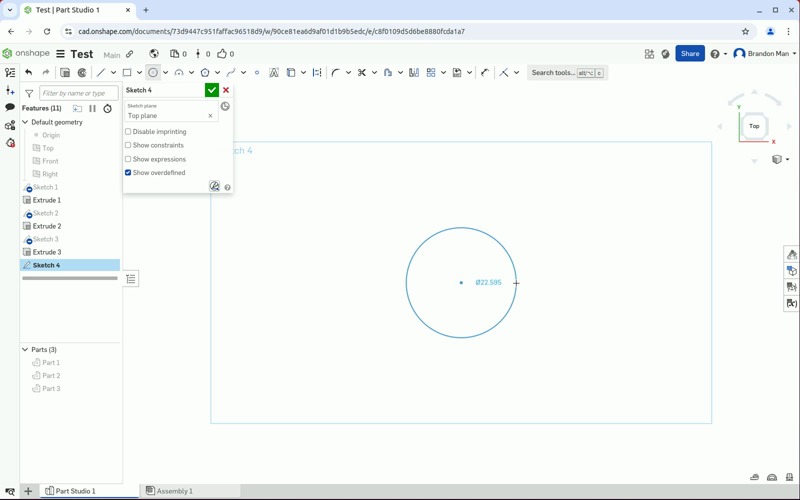
click(516, 282)
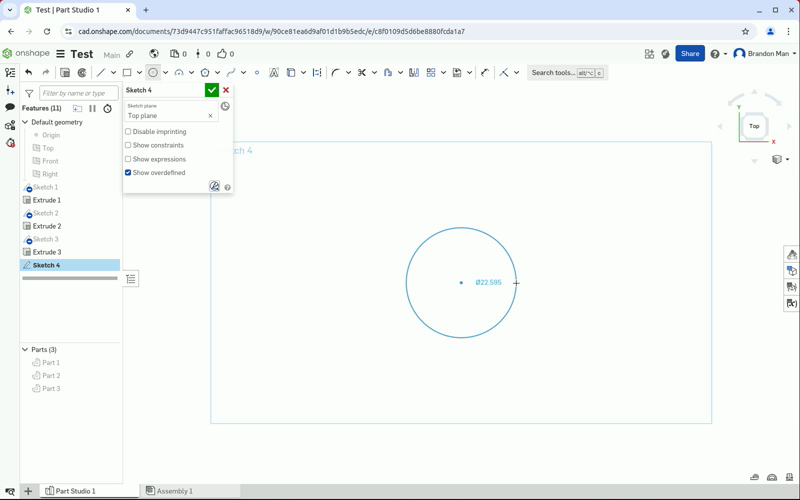
key(esc)
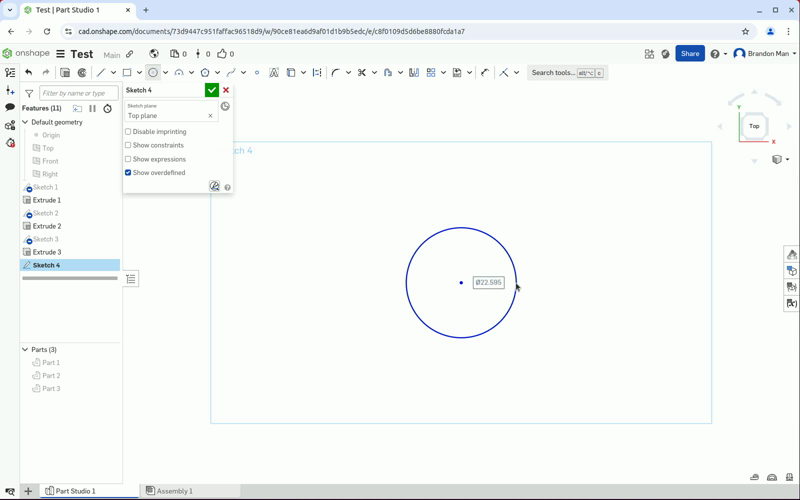
key(c)
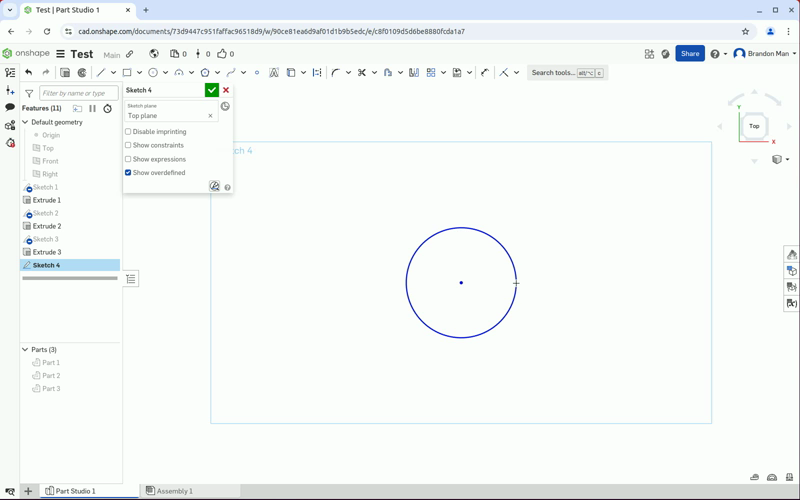
key_down(shift)
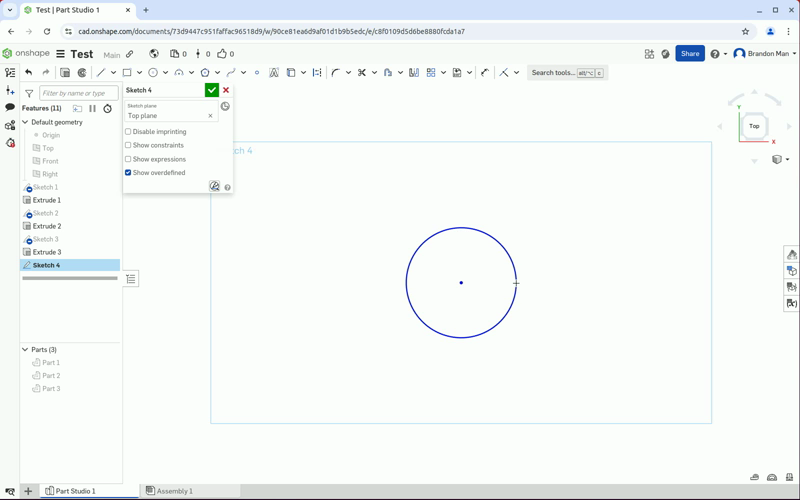
mouse_move(461, 282)
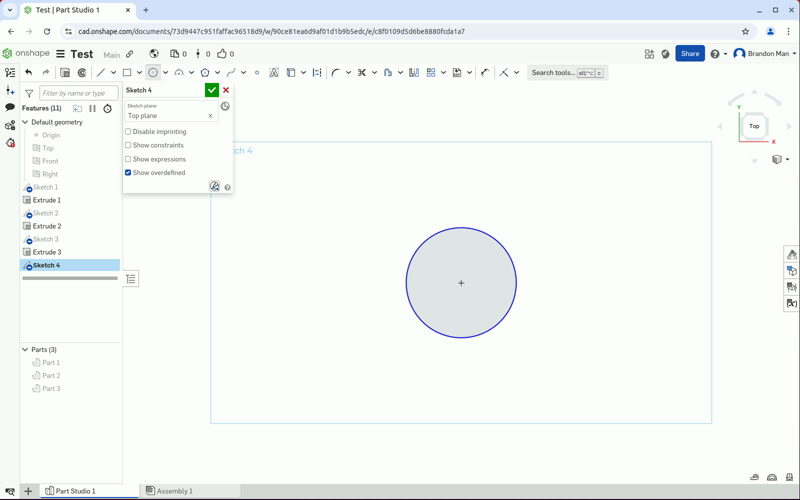
click(461, 282)
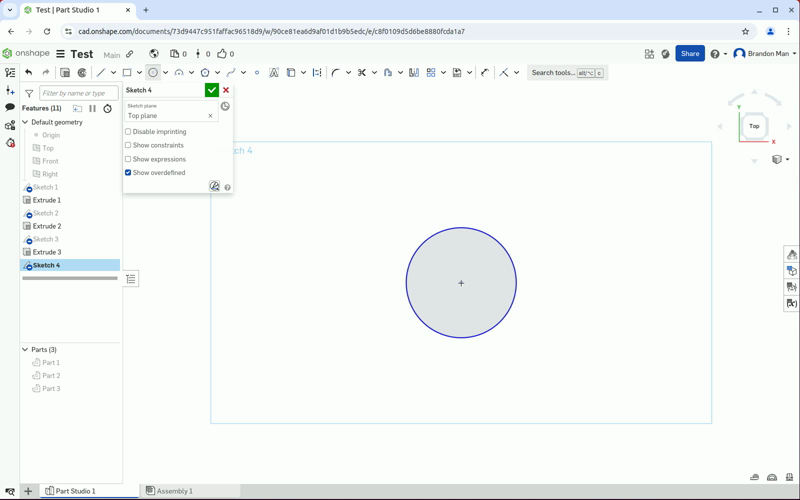
key_up(shift)
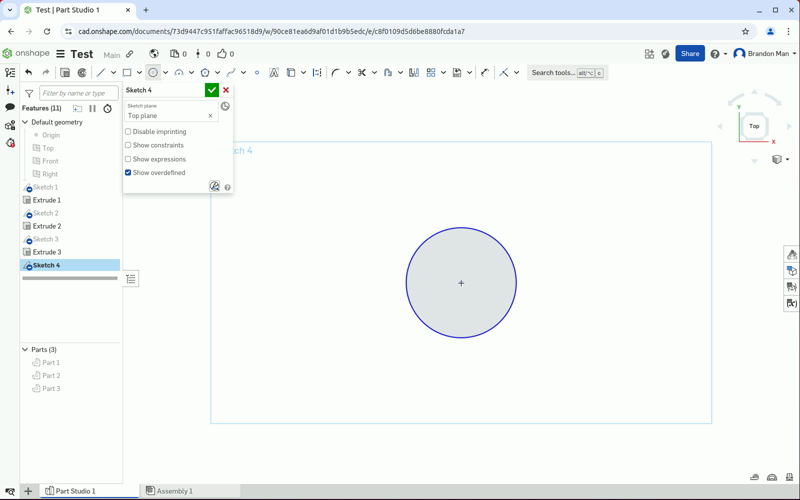
mouse_move(479, 282)
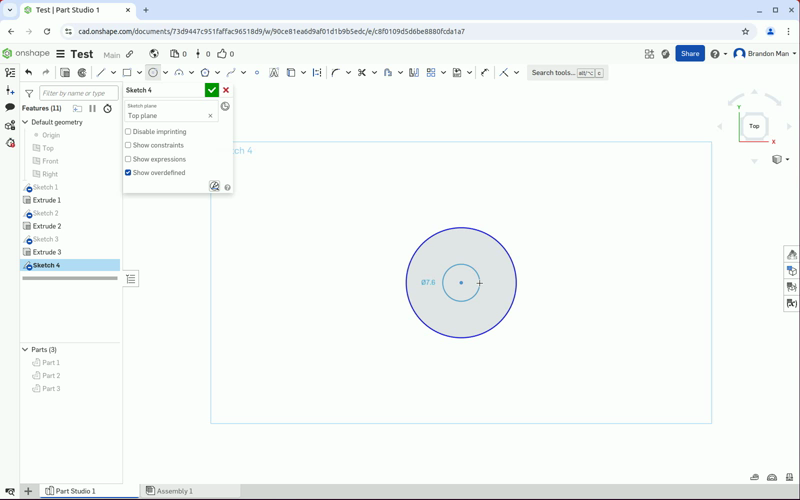
click(479, 282)
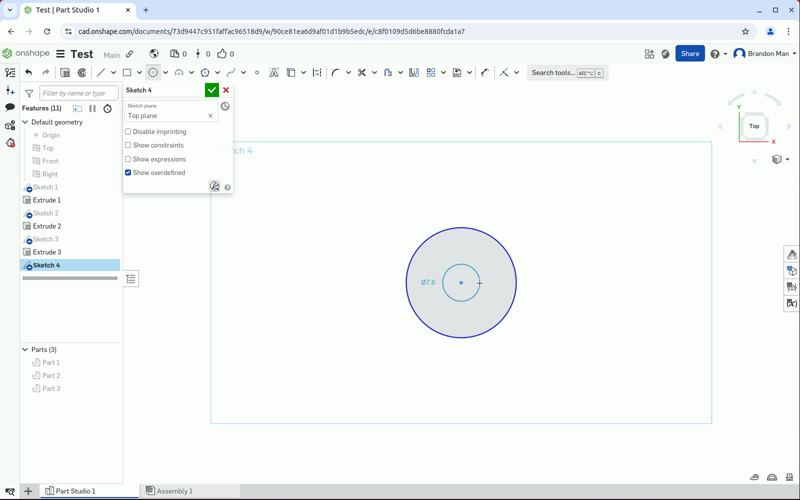
key(esc)
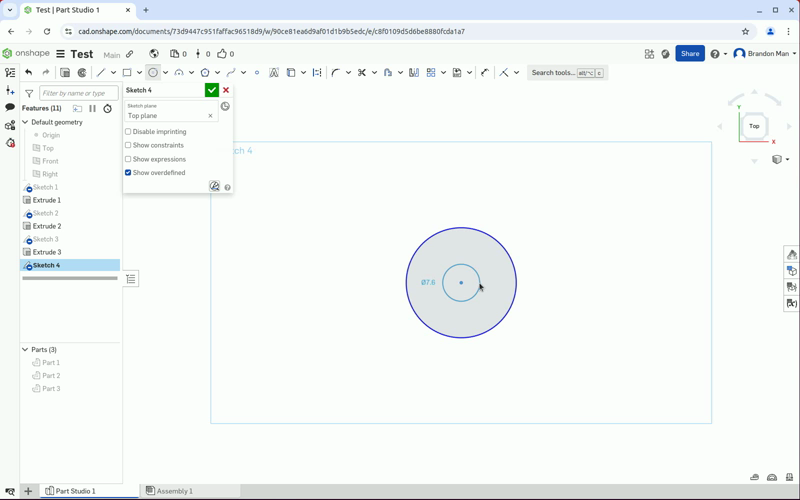
mouse_move(436, 288)
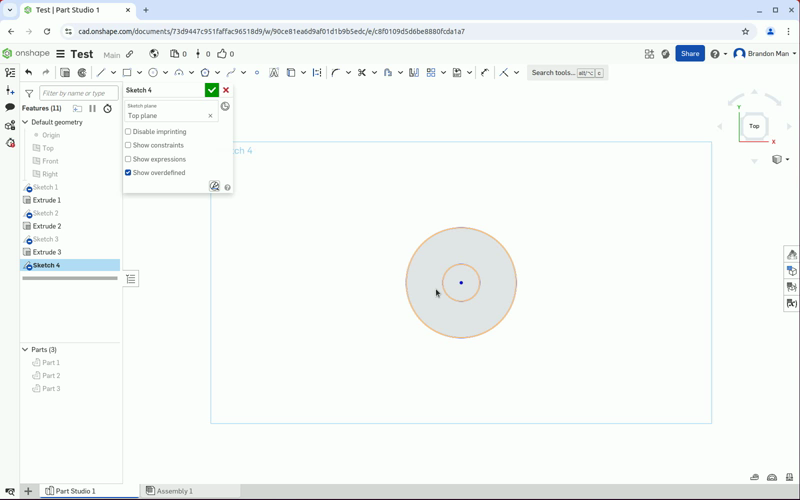
click(436, 288)
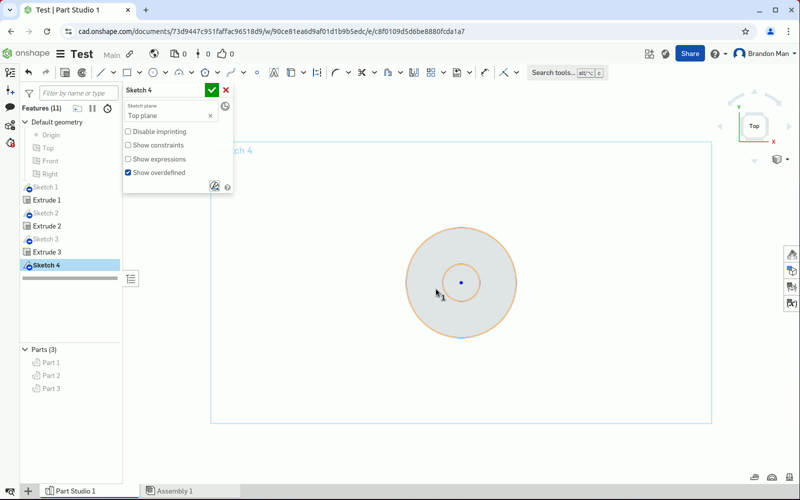
mouse_move(73, 352)
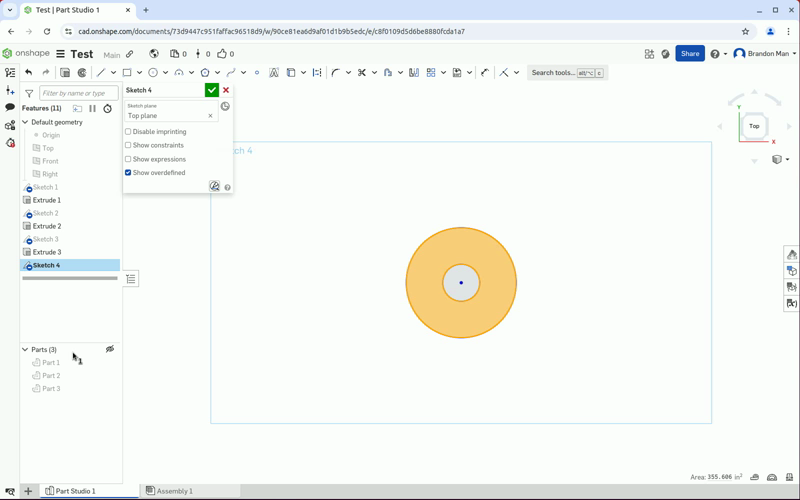
key(shift+y)
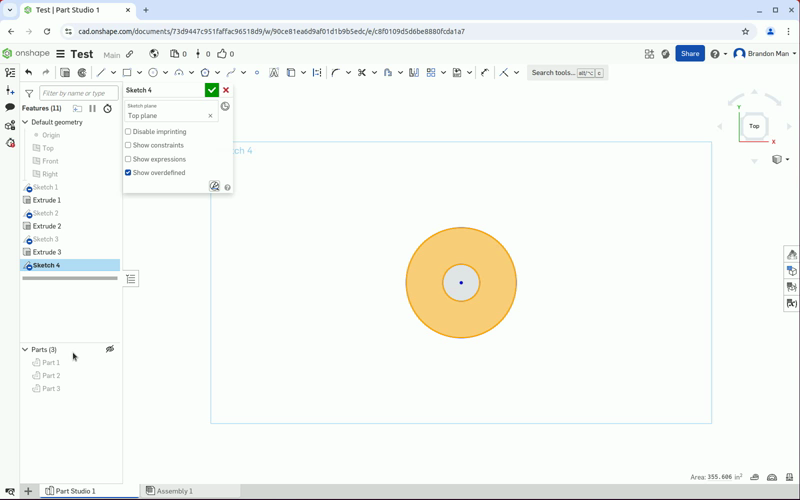
key(shift+e)
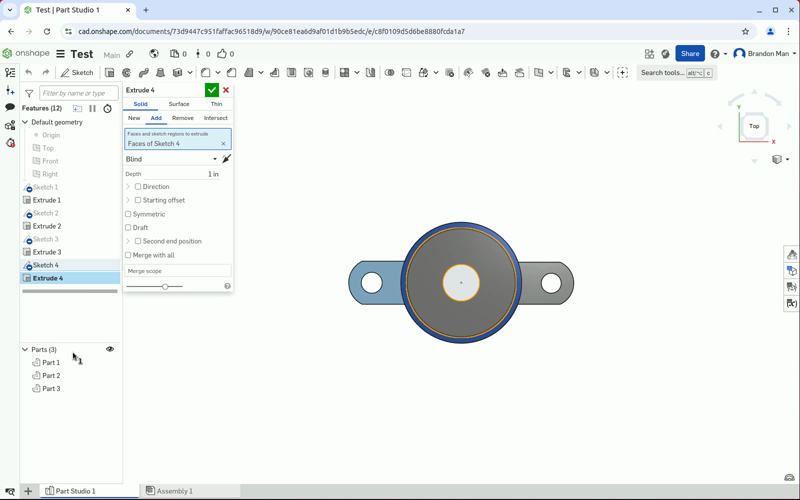
mouse_move(143, 106)
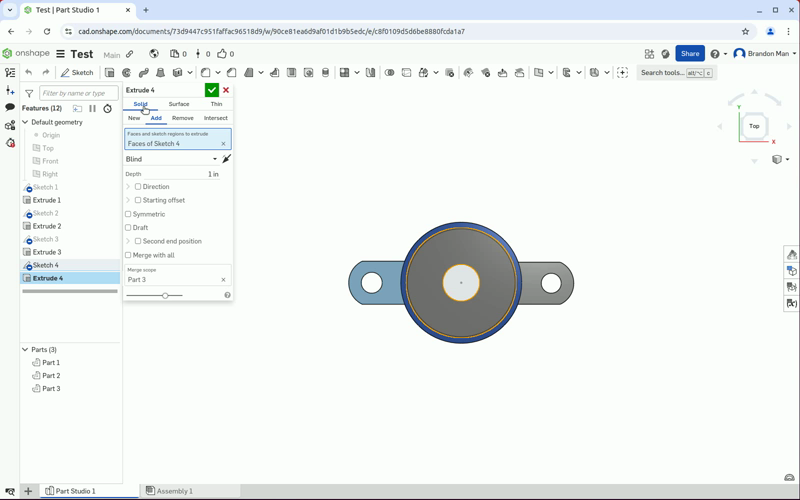
click(143, 106)
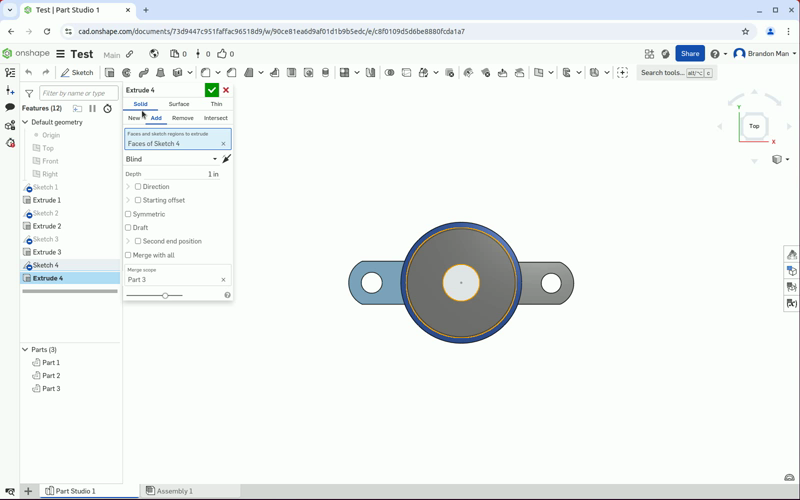
mouse_move(137, 120)
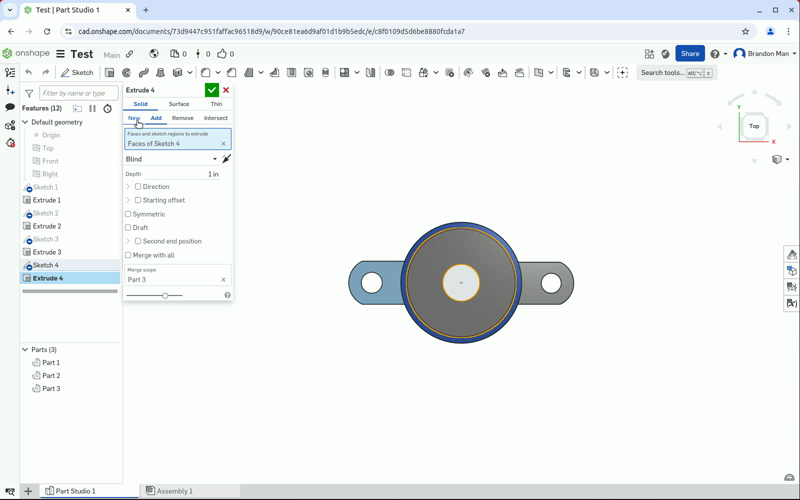
click(137, 120)
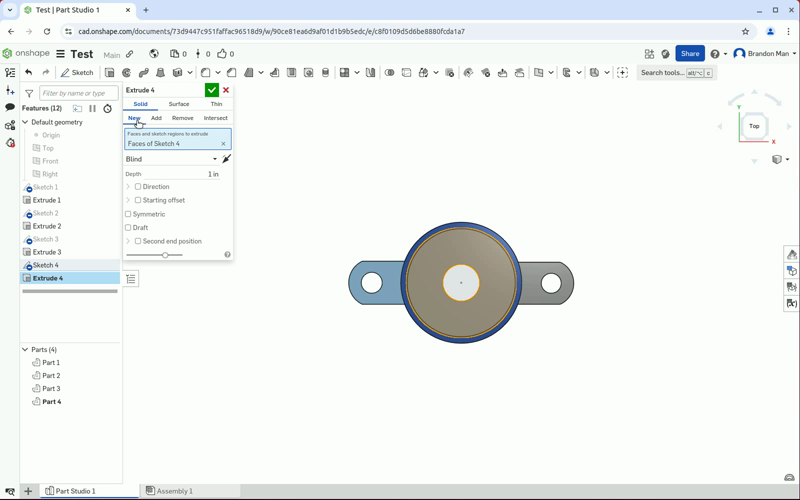
key(tab, 4)
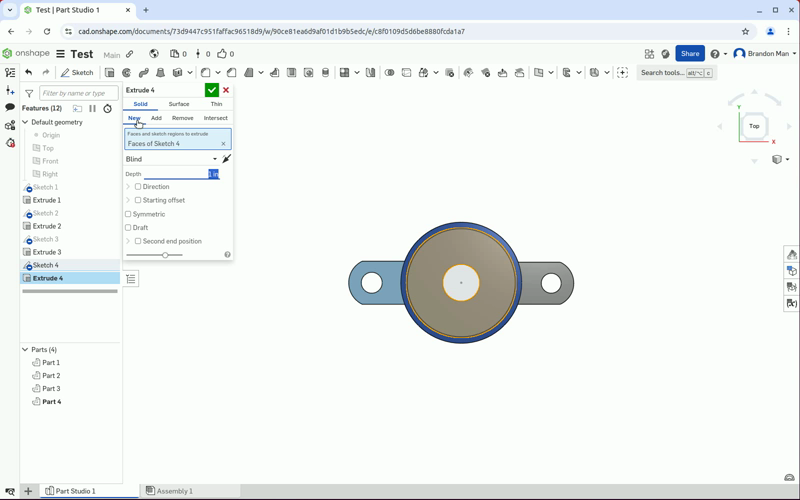
text(4.574)
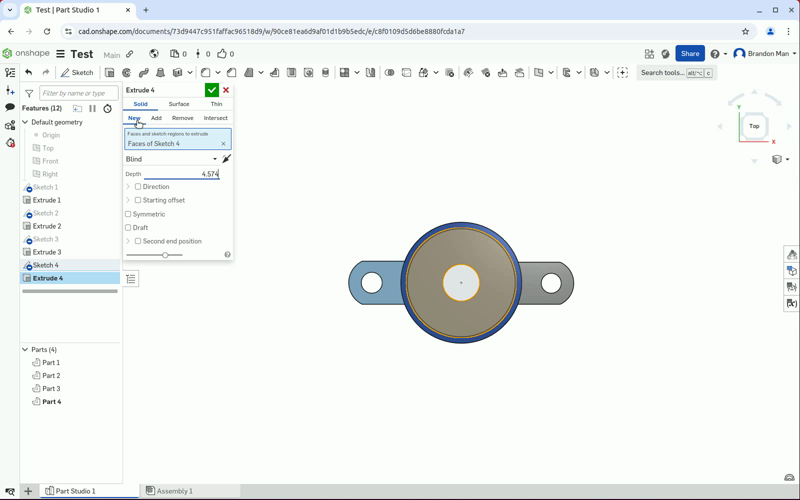
key(enter)
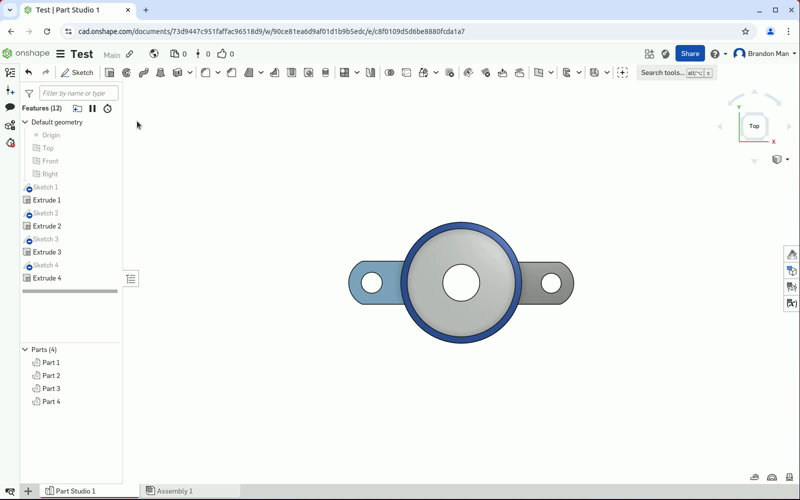
key(shift+h)
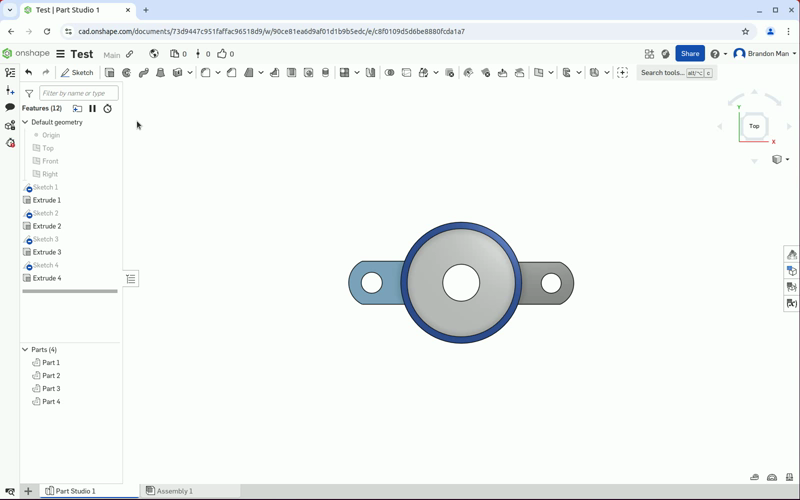
key(shift+h)
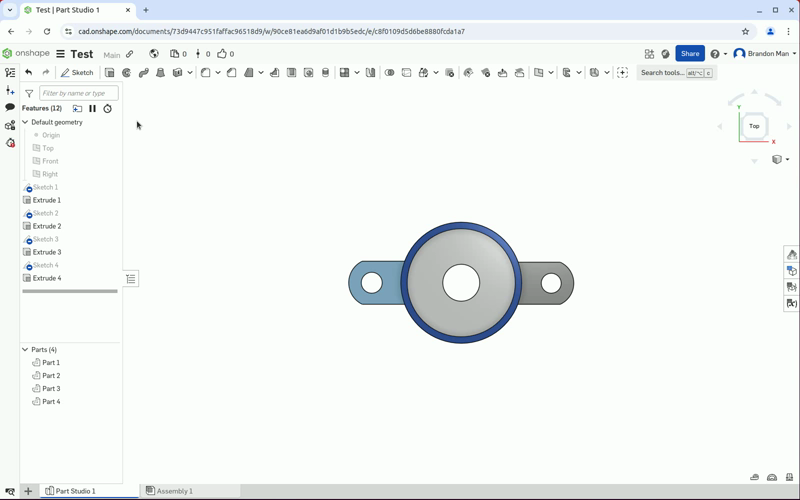
mouse_move(73, 189)
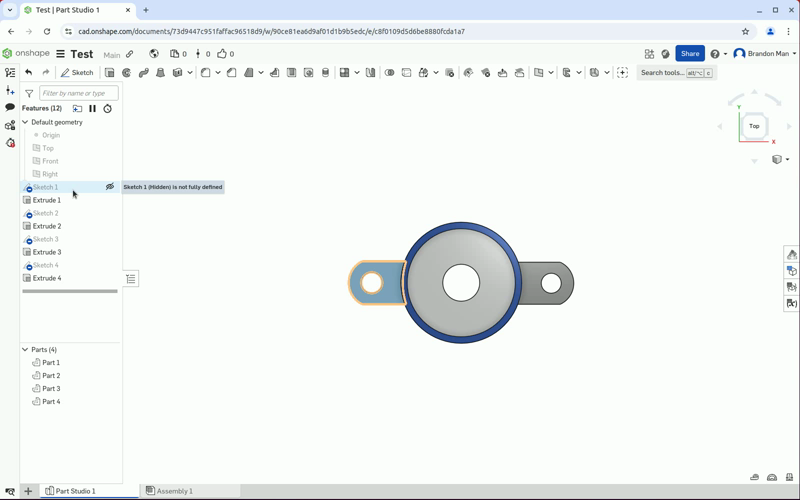
click(73, 189)
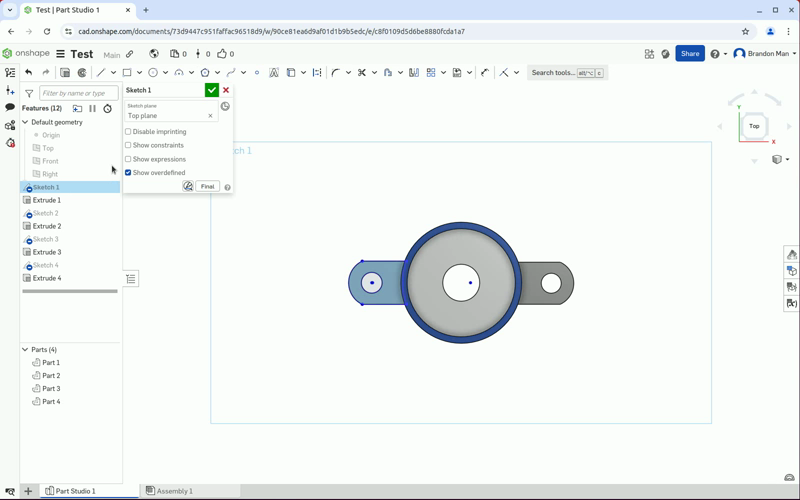
mouse_move(229, 92)
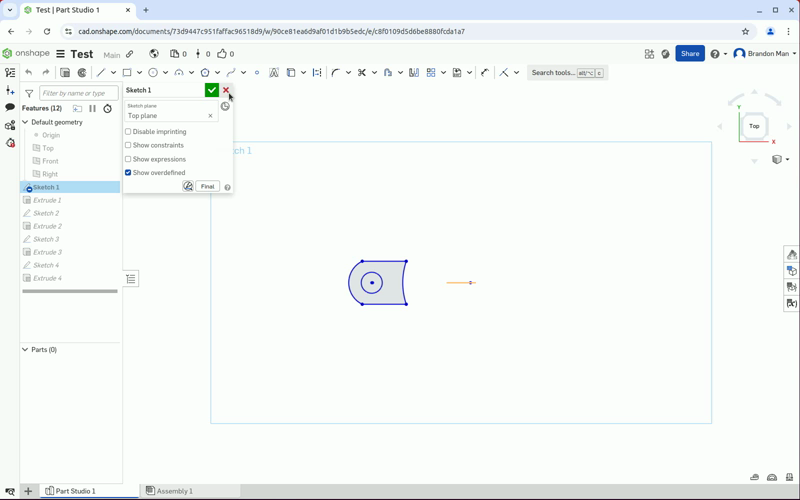
click(229, 92)
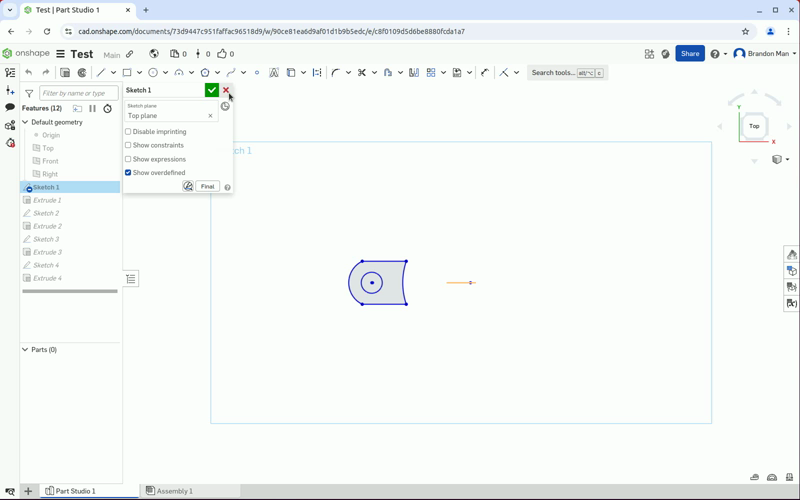
key(shift+s)
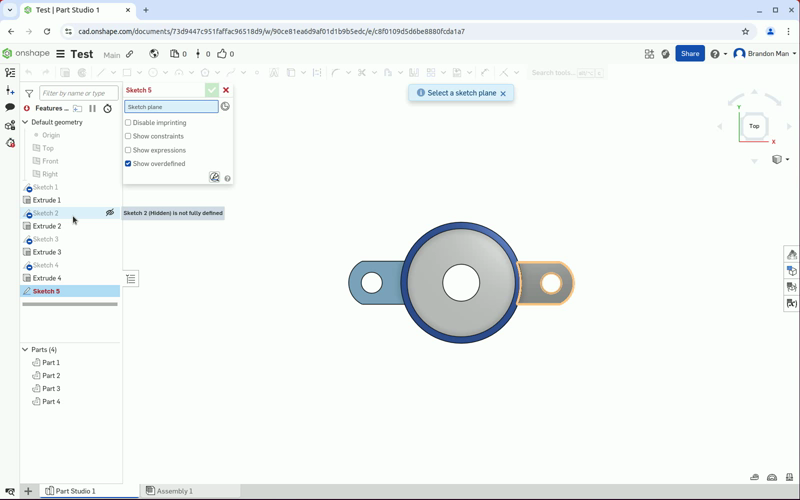
scroll(3)
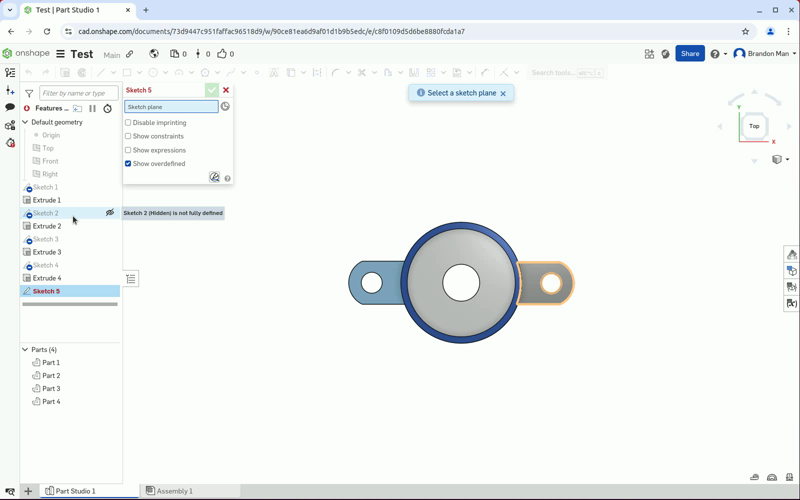
mouse_move(73, 150)
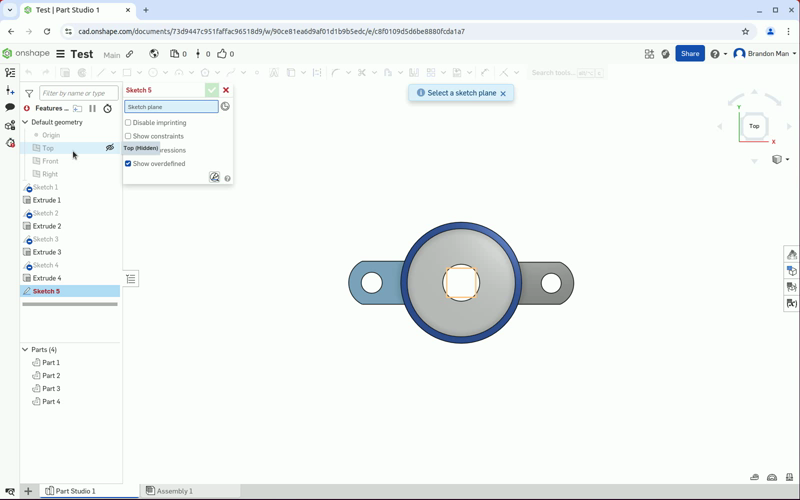
click(73, 150)
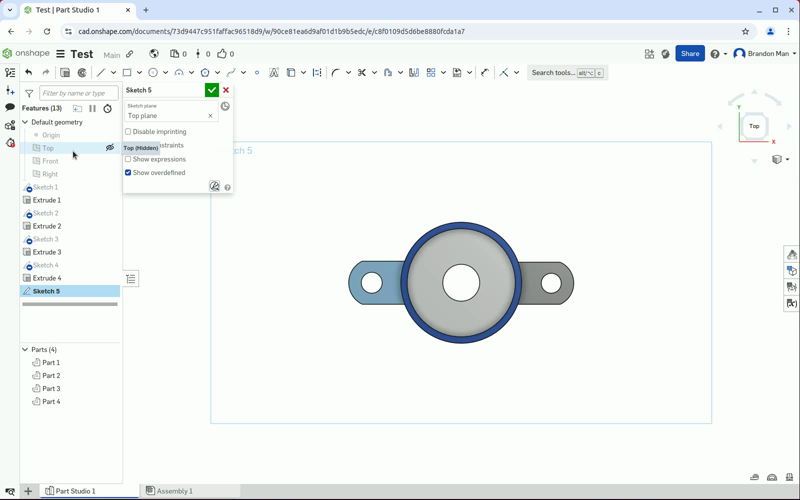
mouse_move(73, 352)
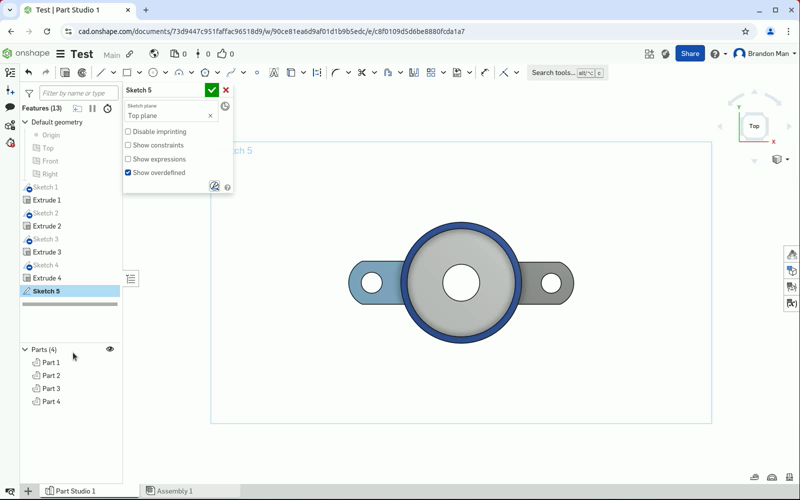
key(y)
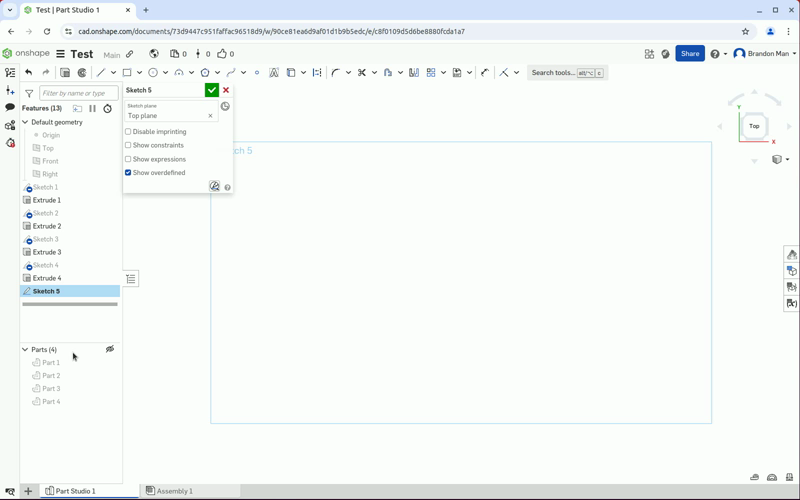
key(c)
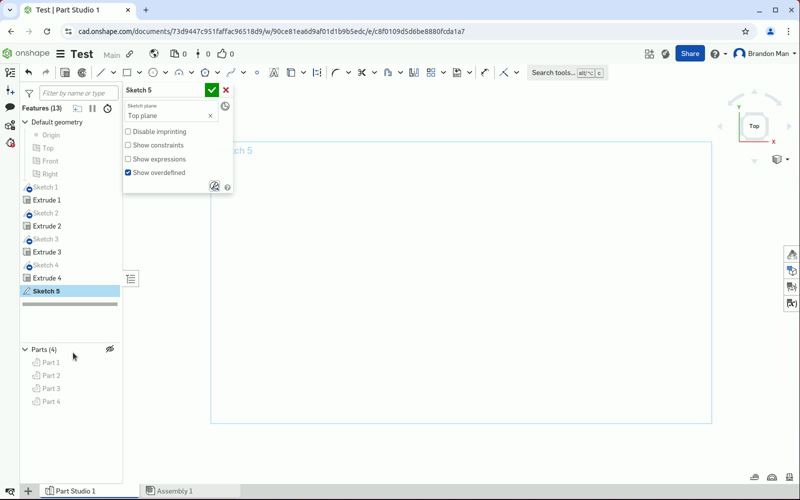
key_down(shift)
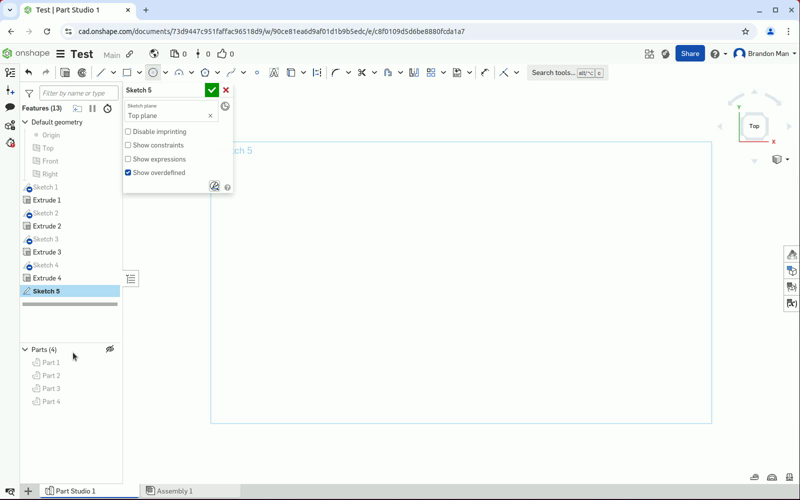
mouse_move(461, 282)
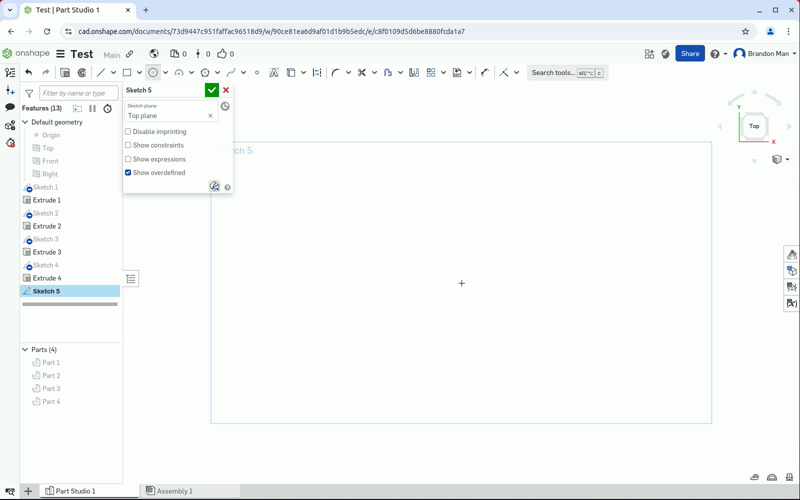
click(461, 282)
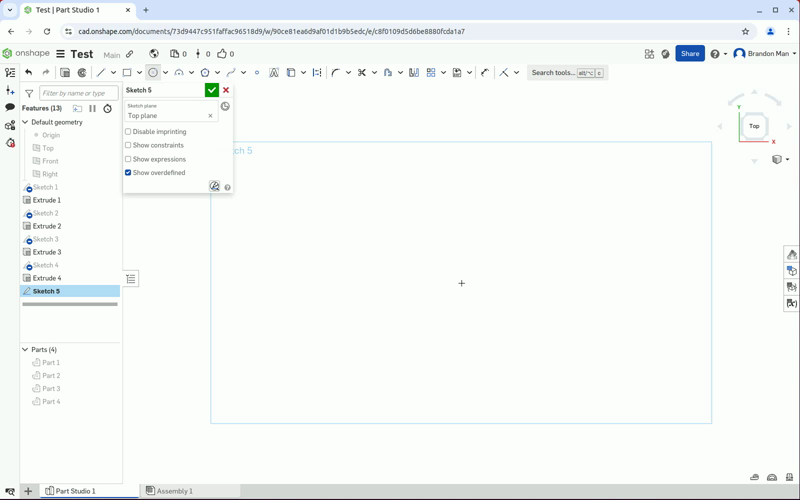
key_up(shift)
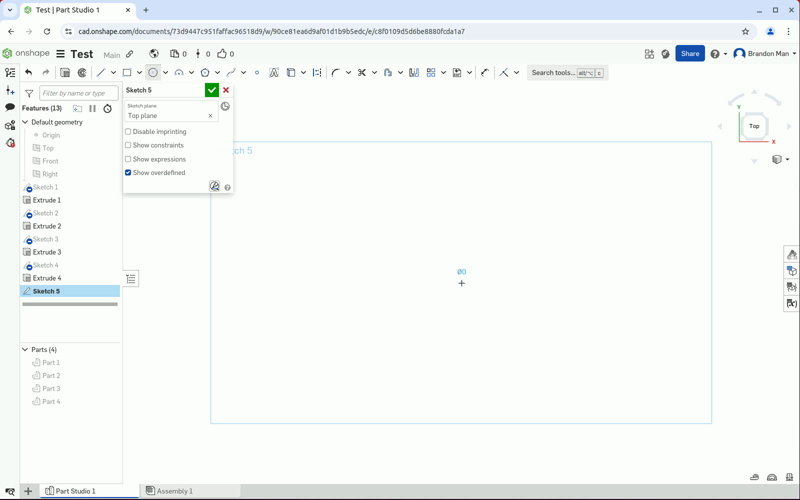
mouse_move(480, 282)
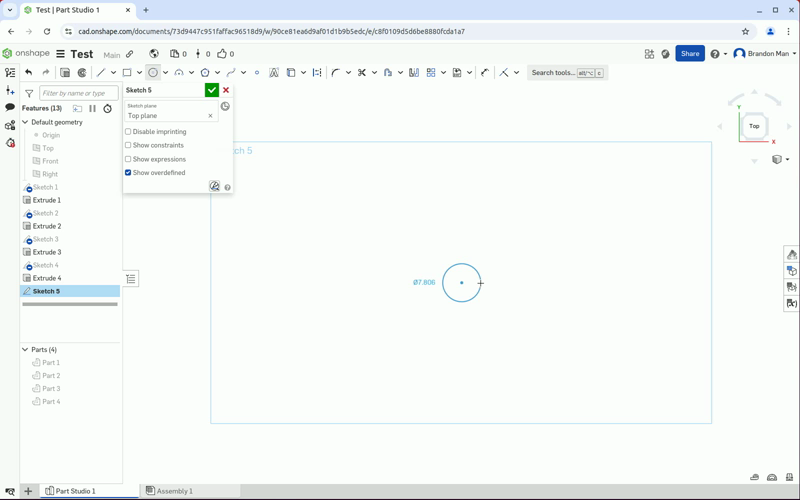
click(480, 282)
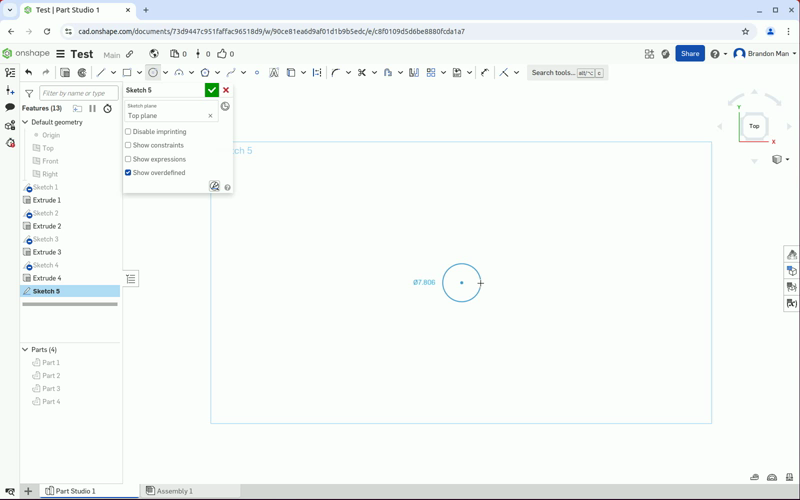
key(esc)
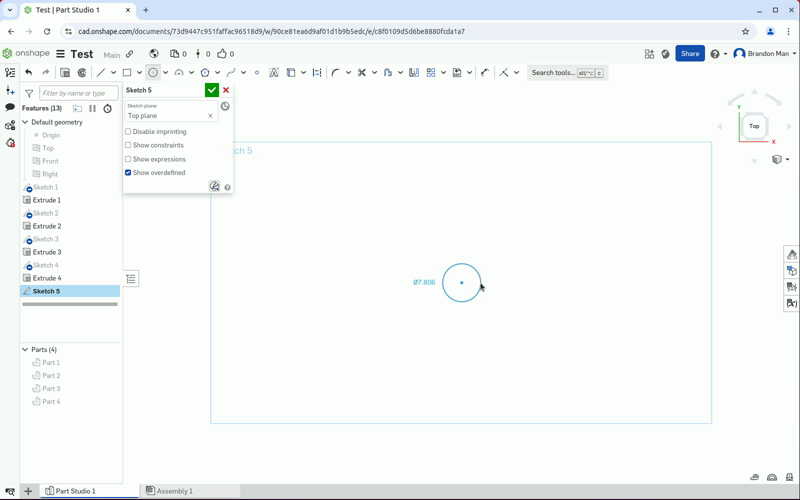
key(c)
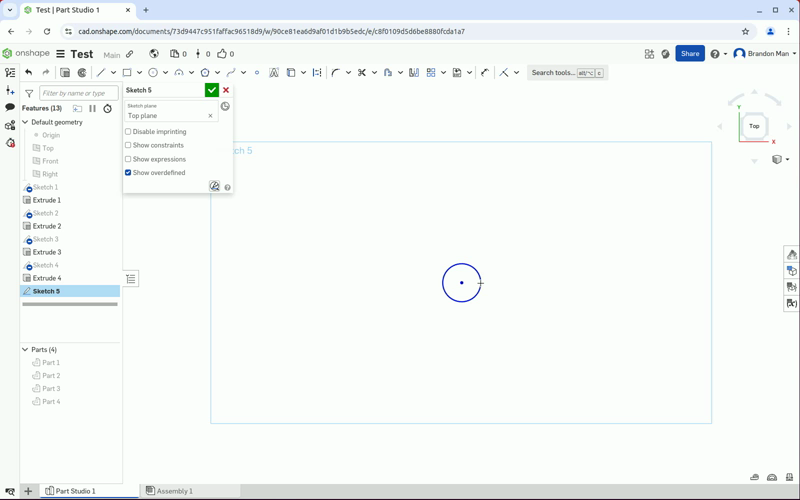
key_down(shift)
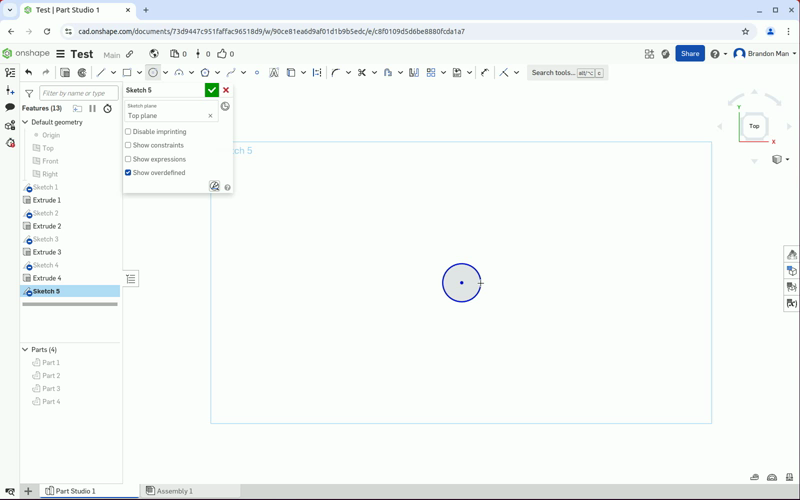
mouse_move(461, 282)
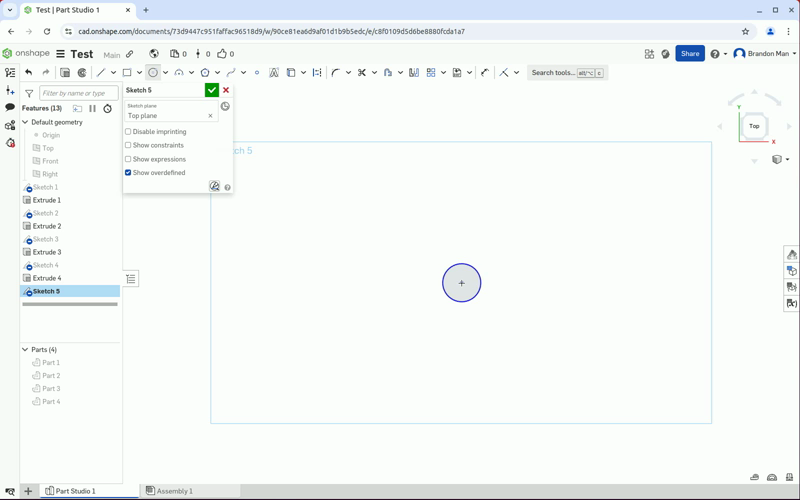
click(461, 282)
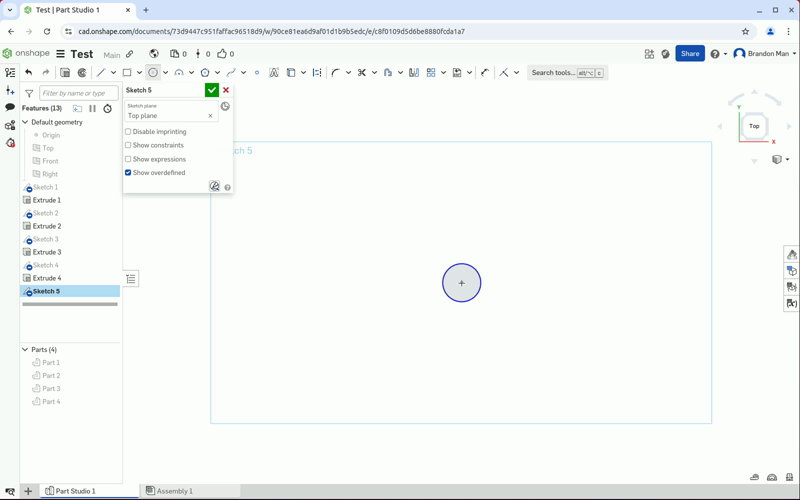
key_up(shift)
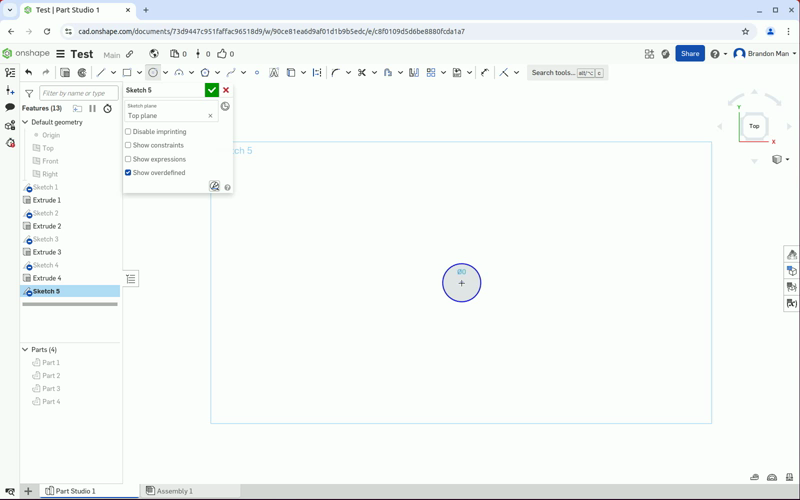
mouse_move(474, 282)
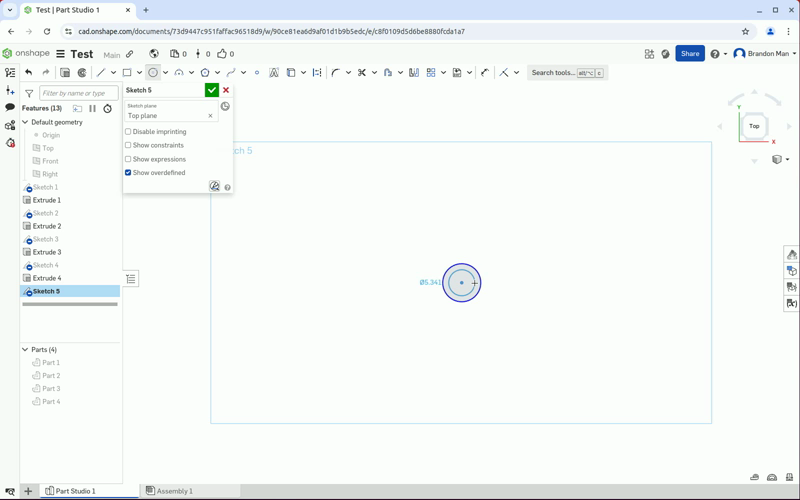
click(474, 282)
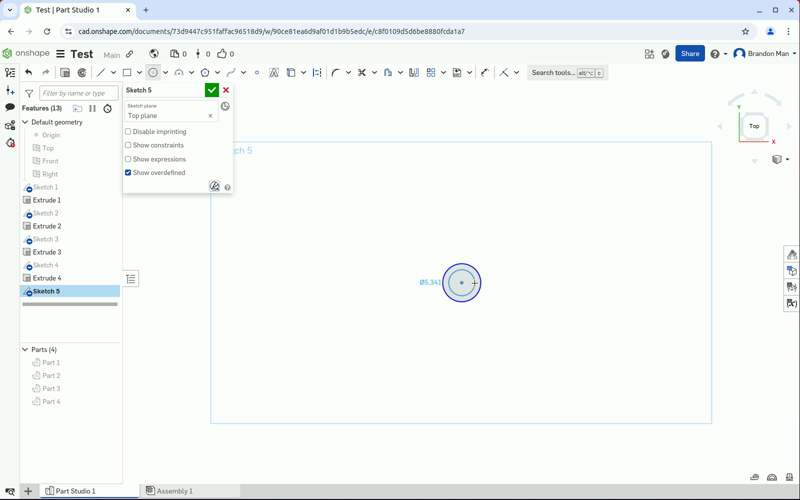
key(esc)
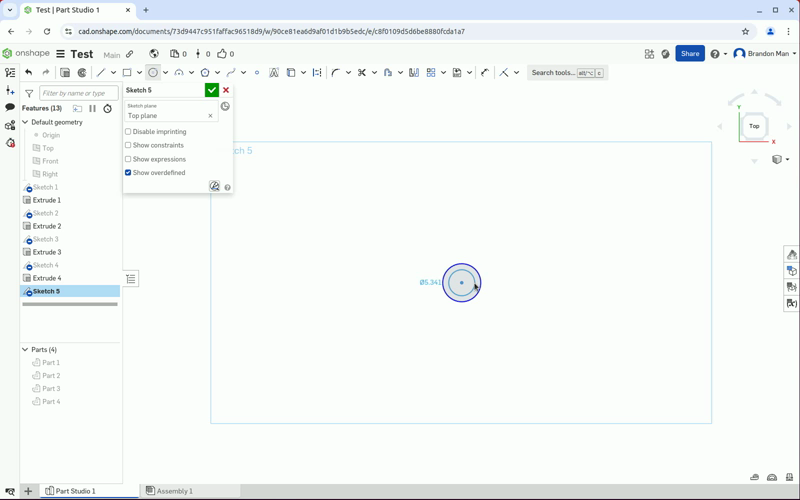
mouse_move(474, 291)
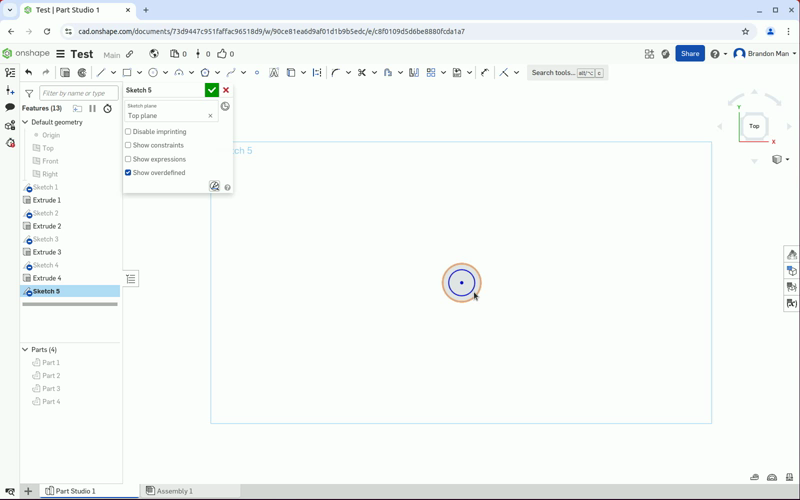
scroll(6)
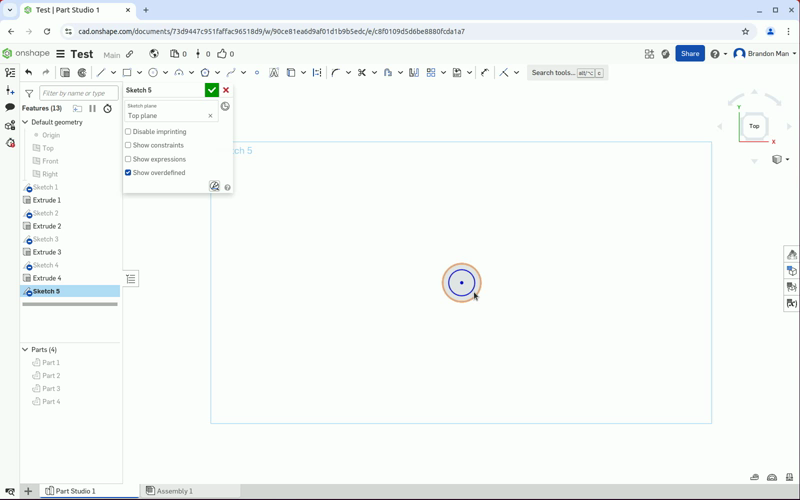
scroll(6)
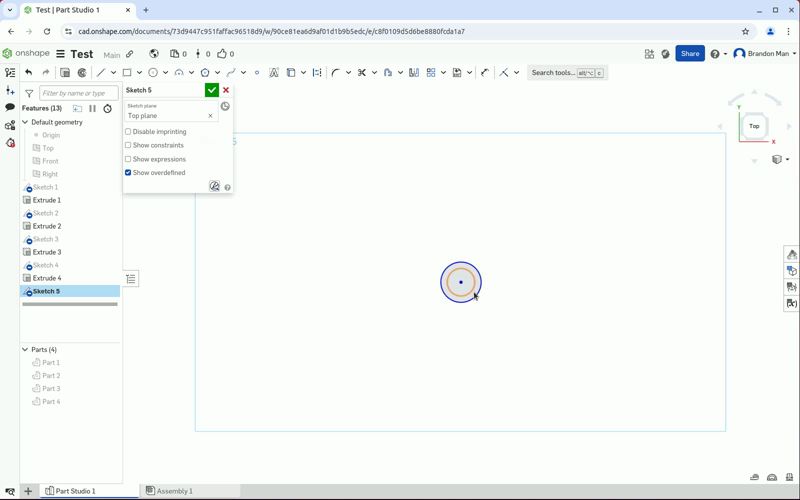
scroll(6)
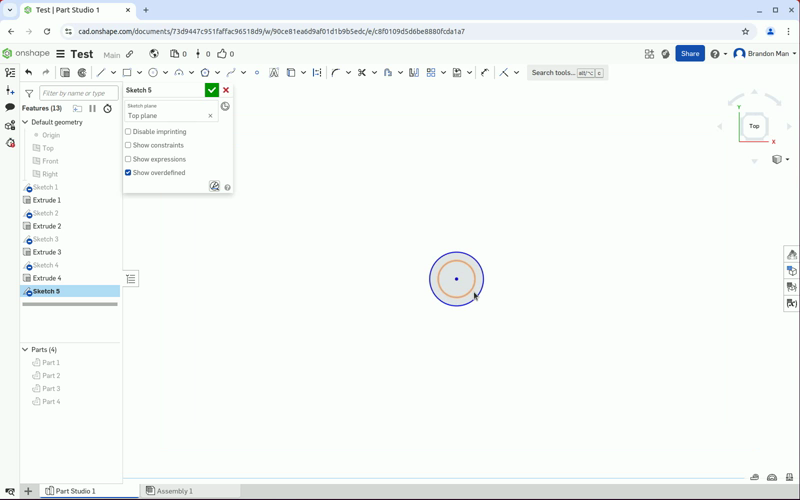
scroll(6)
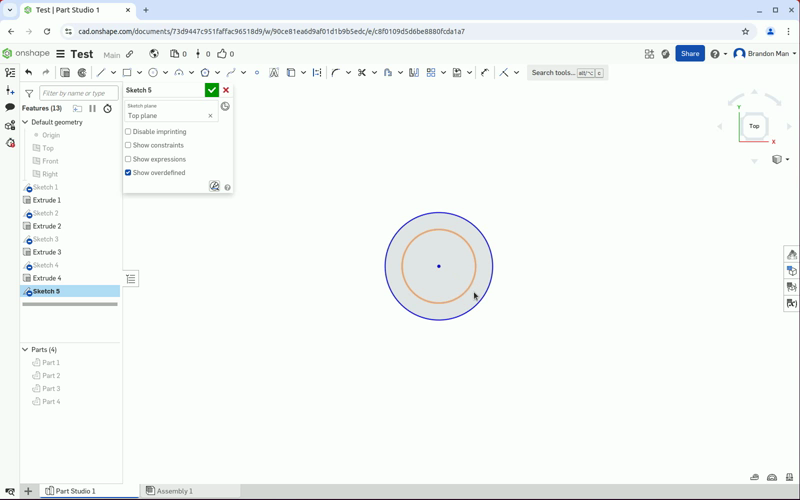
scroll(6)
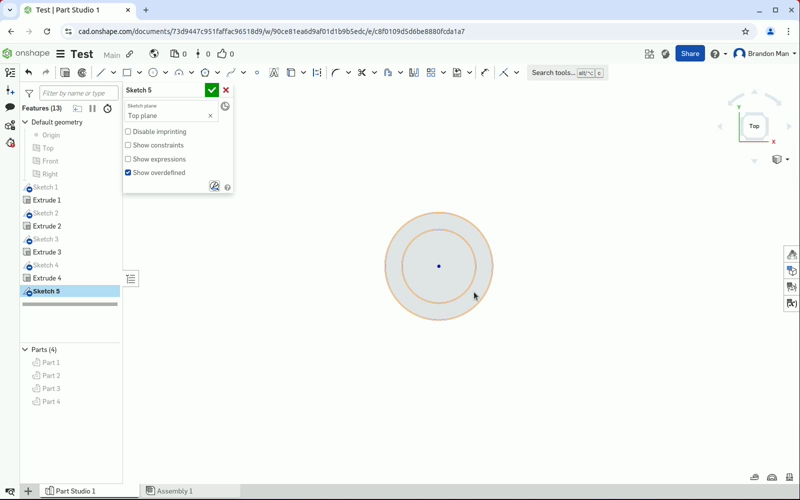
scroll(6)
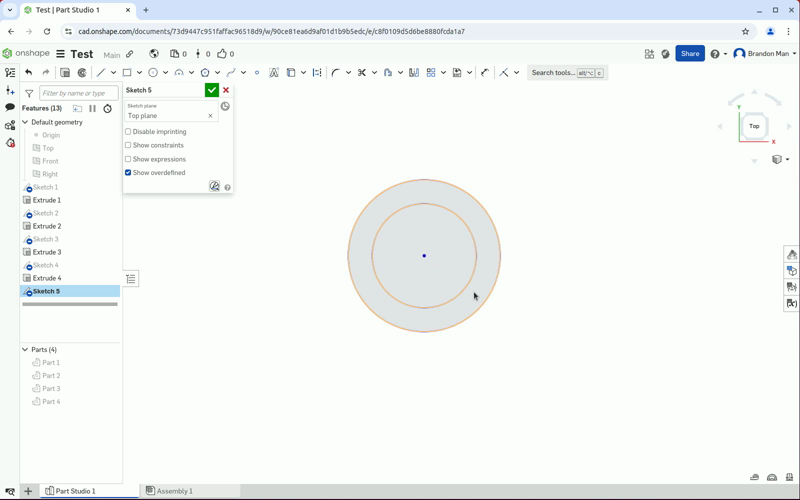
scroll(6)
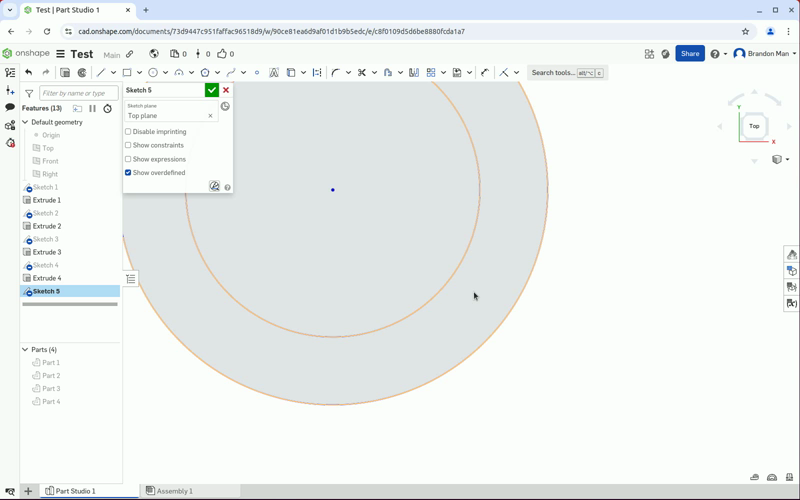
click(474, 291)
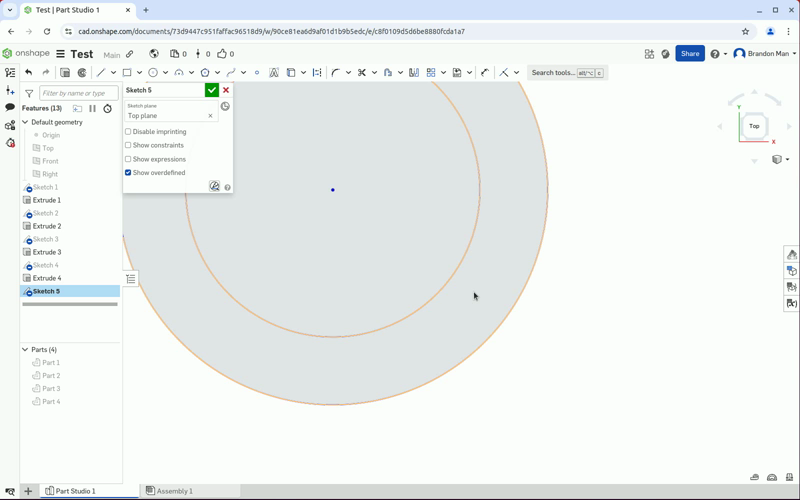
scroll(-6)
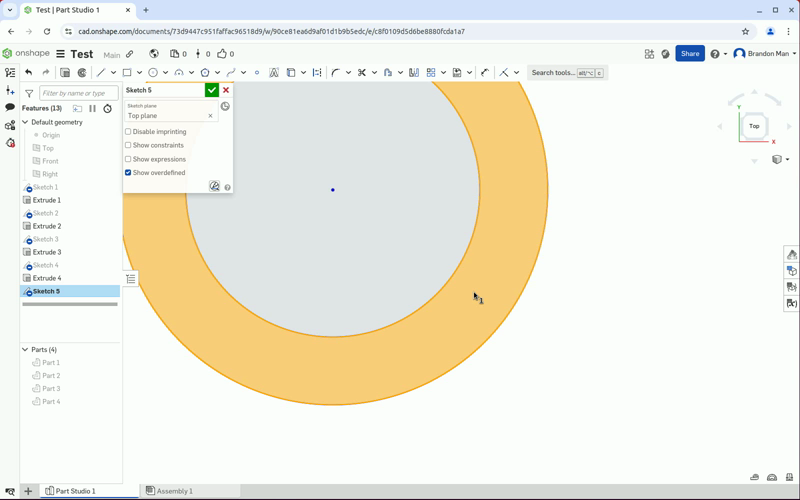
scroll(-6)
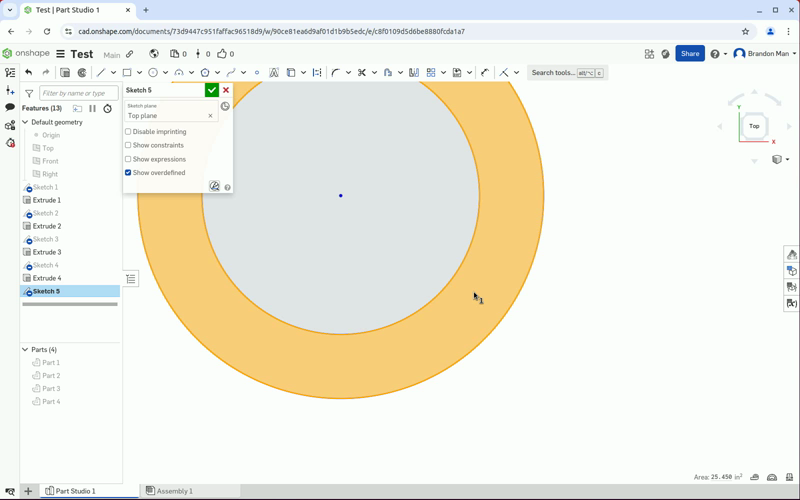
scroll(-6)
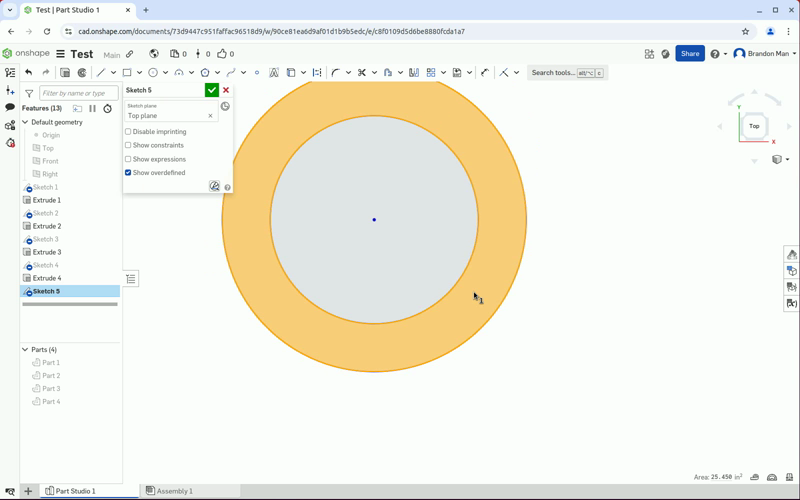
scroll(-6)
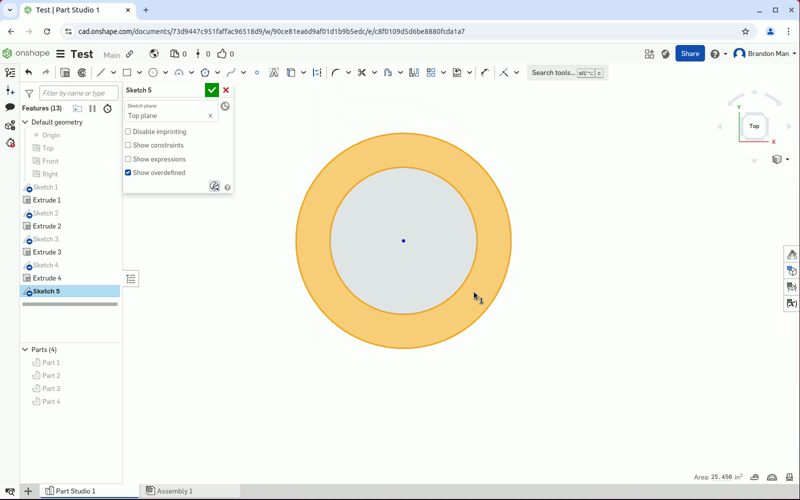
scroll(-6)
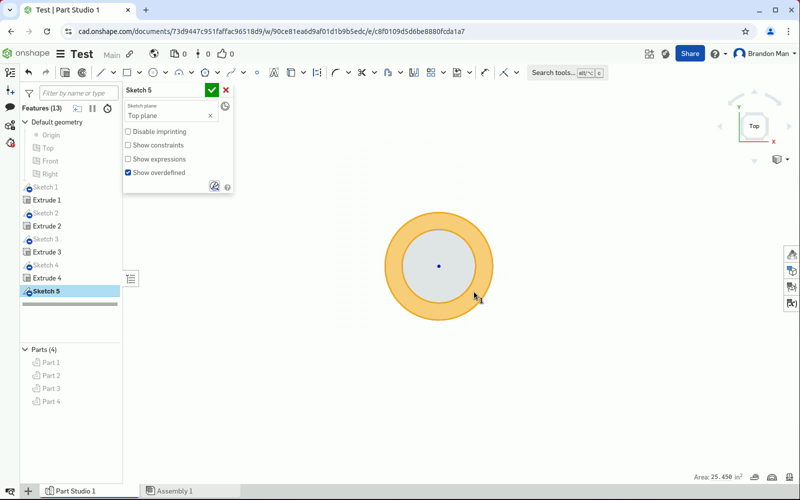
scroll(-6)
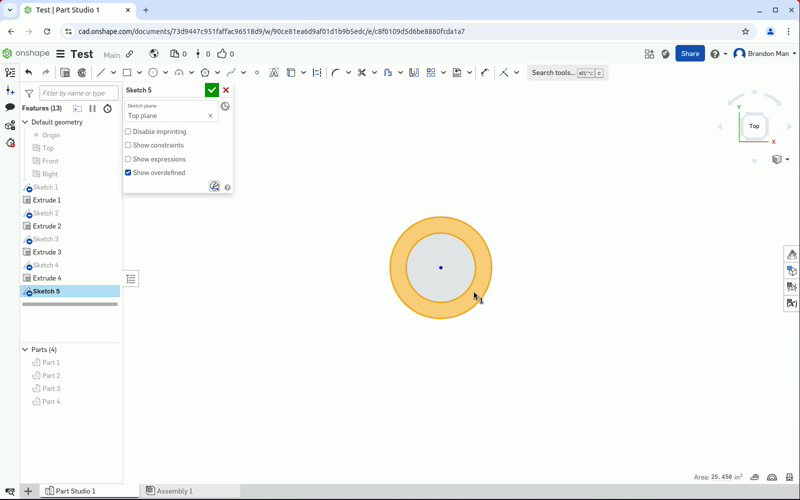
scroll(-6)
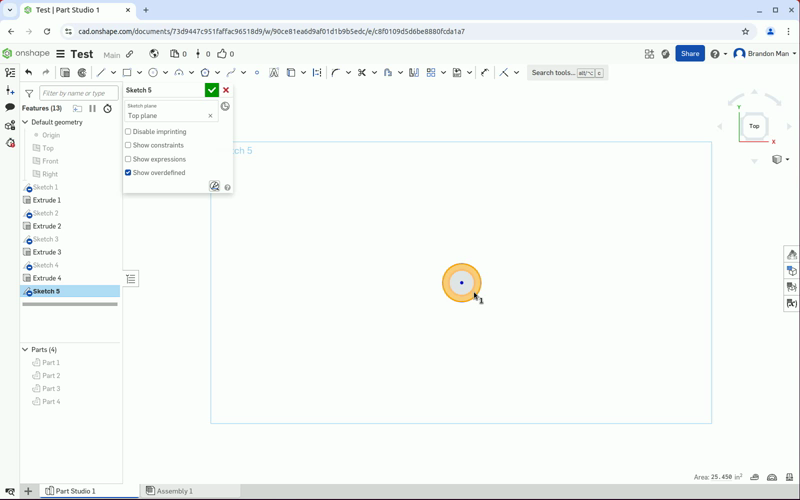
mouse_move(73, 352)
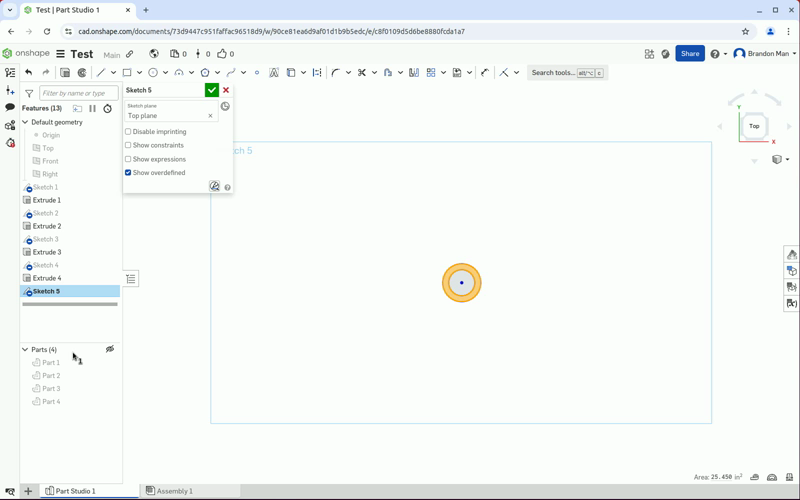
key(shift+y)
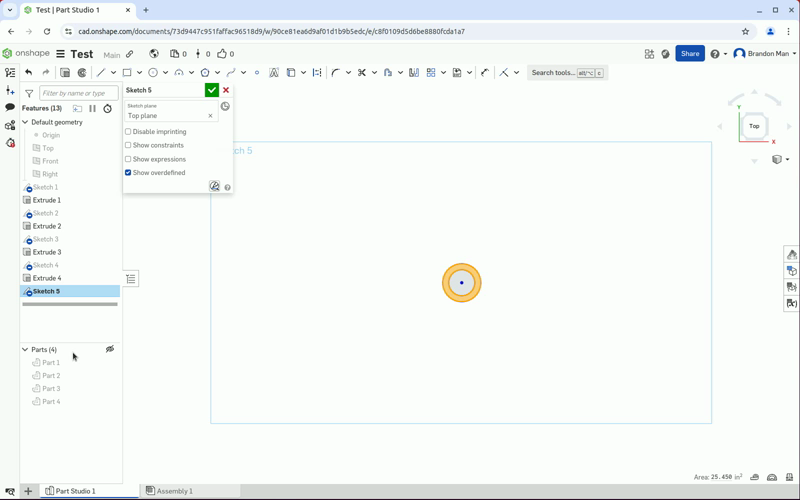
key(shift+e)
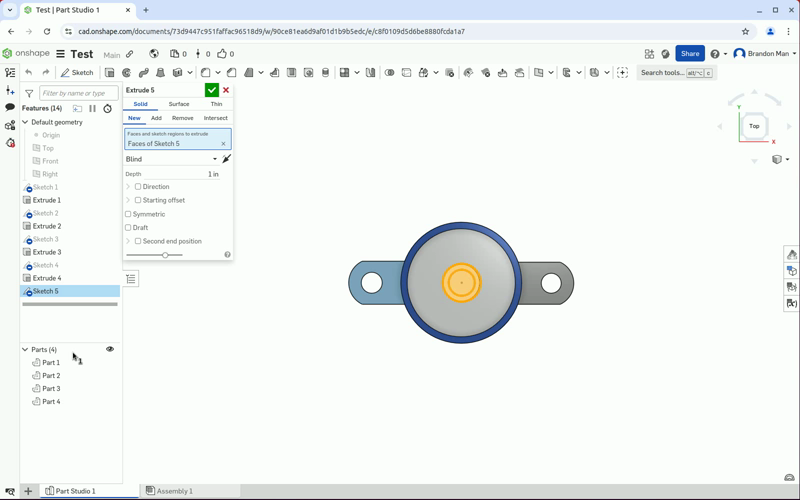
mouse_move(143, 106)
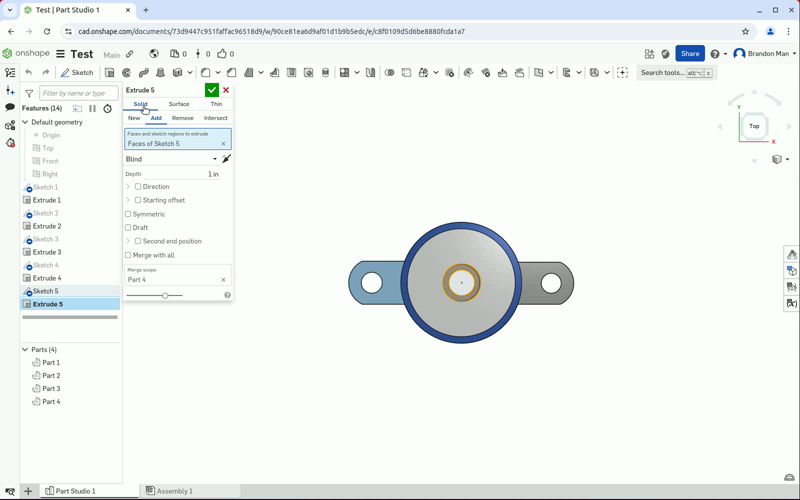
click(143, 106)
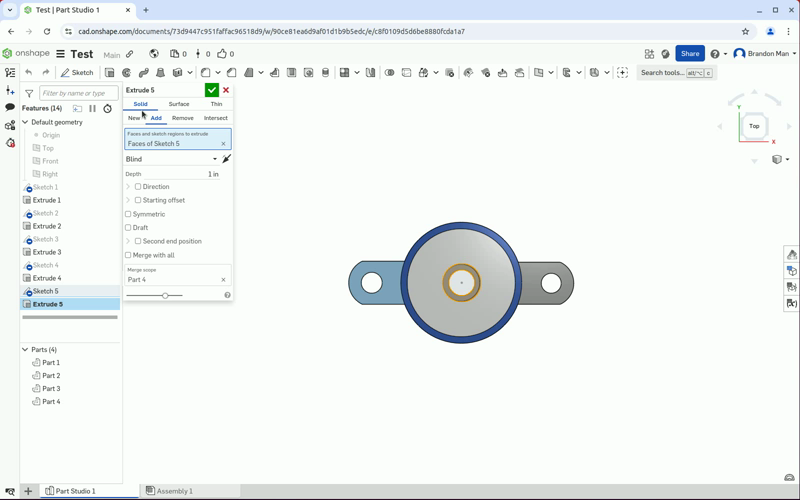
mouse_move(137, 120)
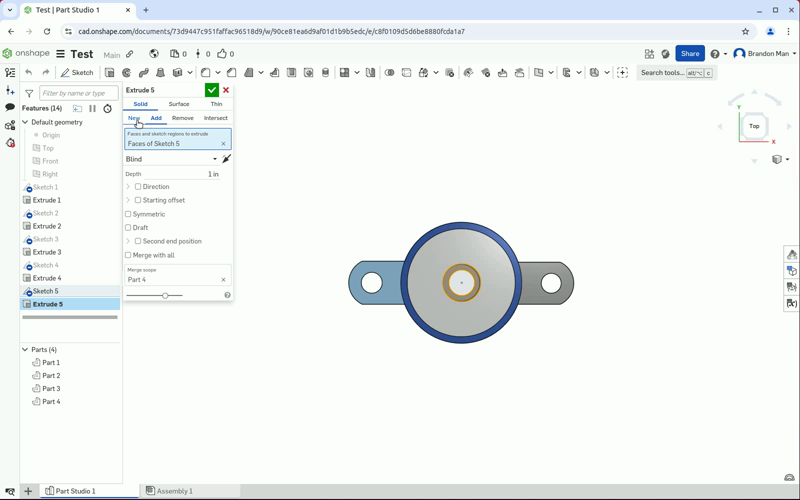
click(137, 120)
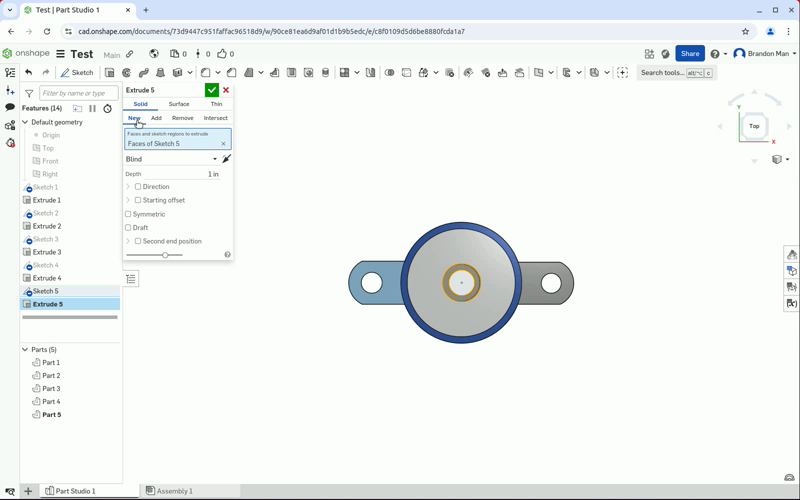
key(tab, 4)
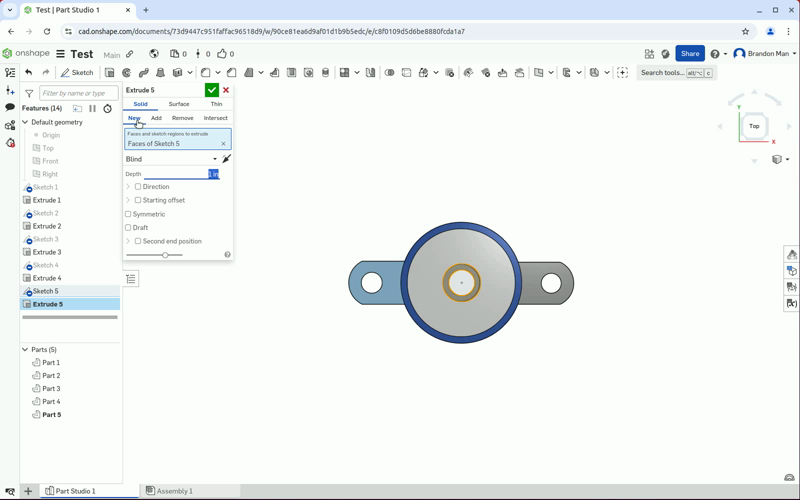
text(10.11)
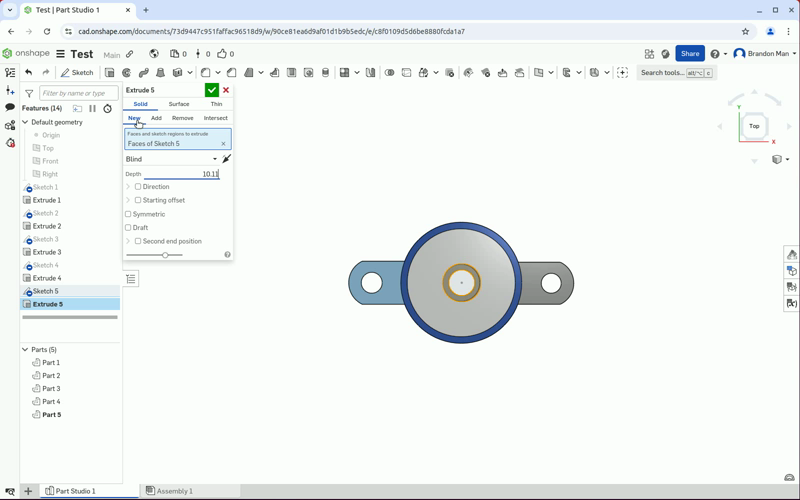
key(enter)
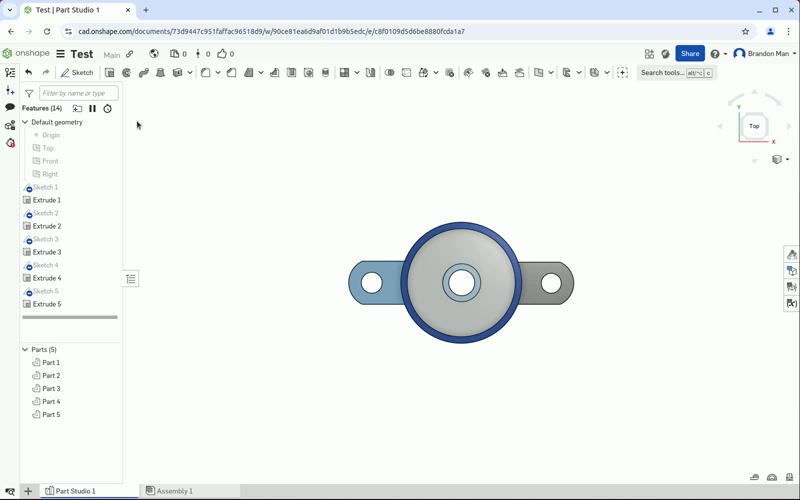
key(shift+h)
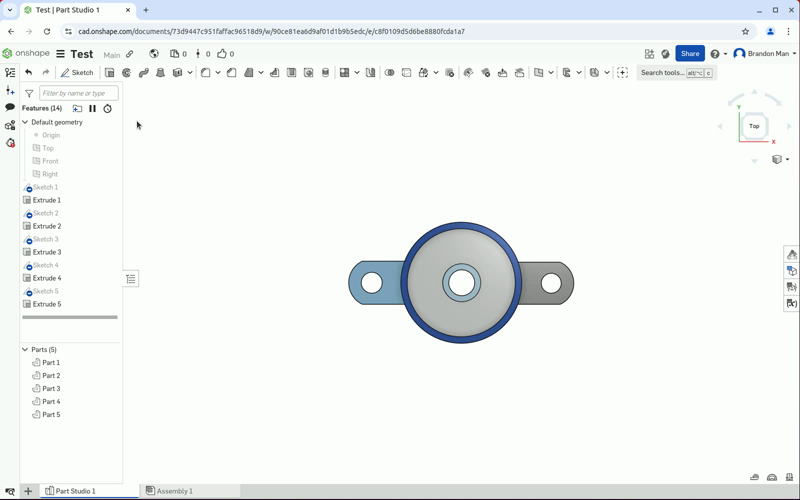
key(shift+h)
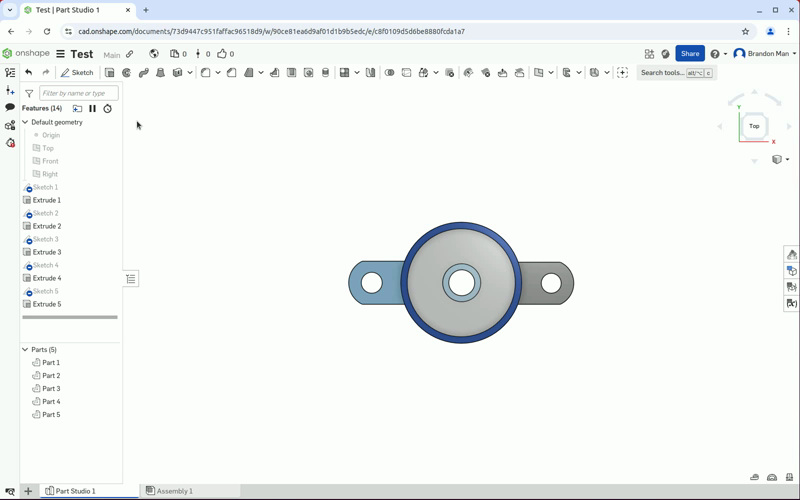
mouse_move(73, 189)
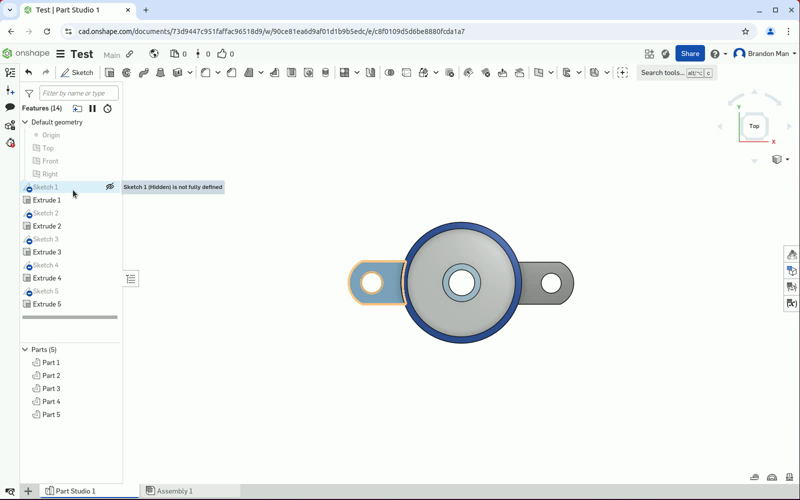
click(73, 189)
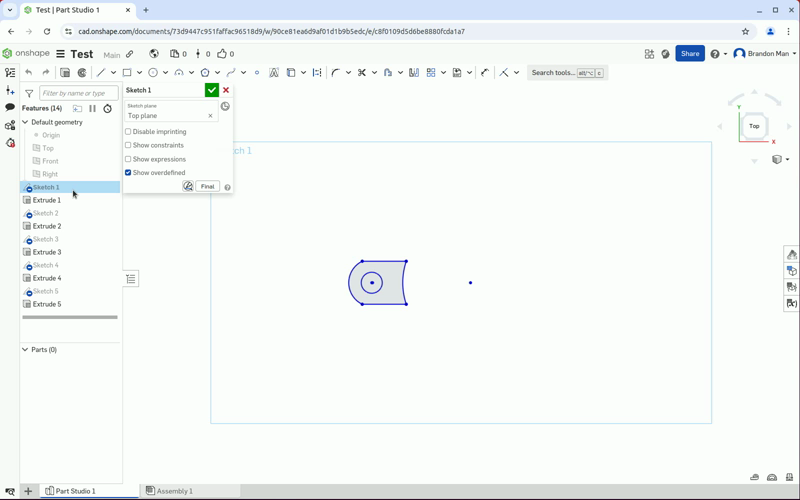
mouse_move(229, 92)
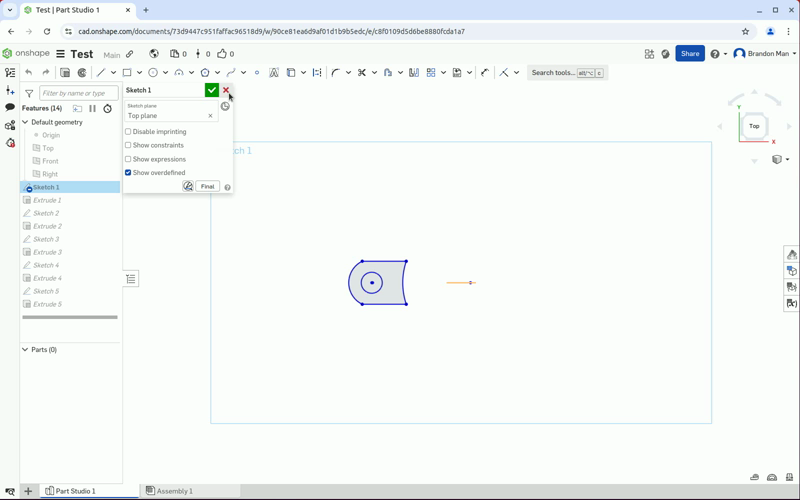
click(229, 92)
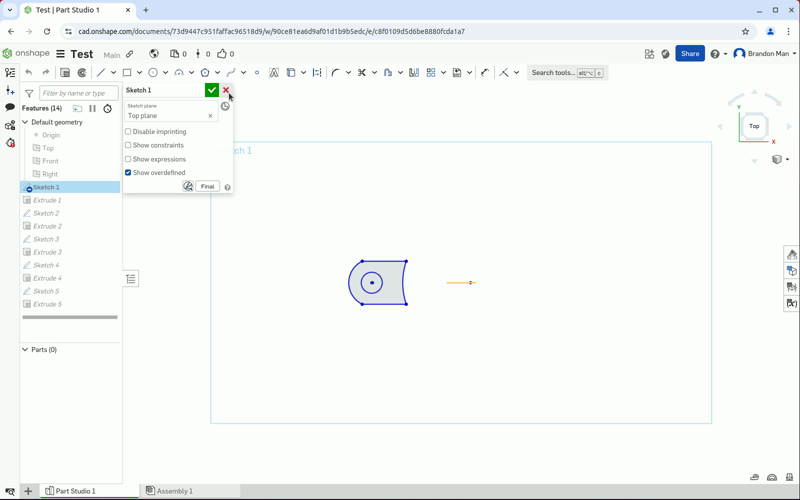
key(shift+s)
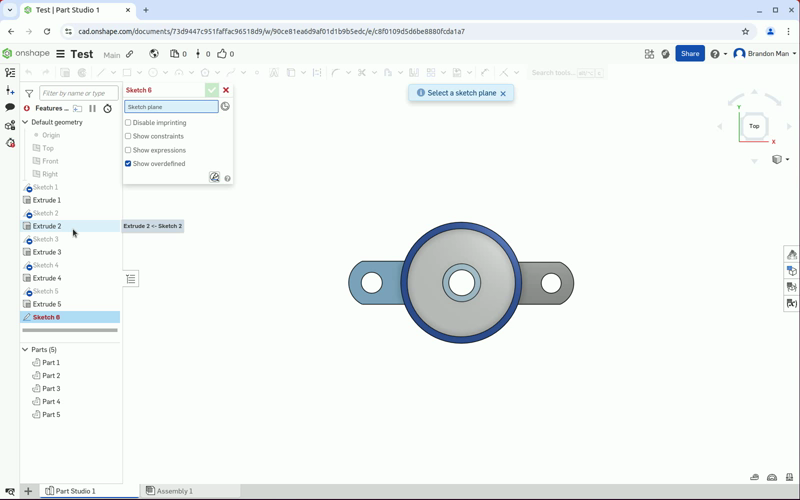
scroll(3)
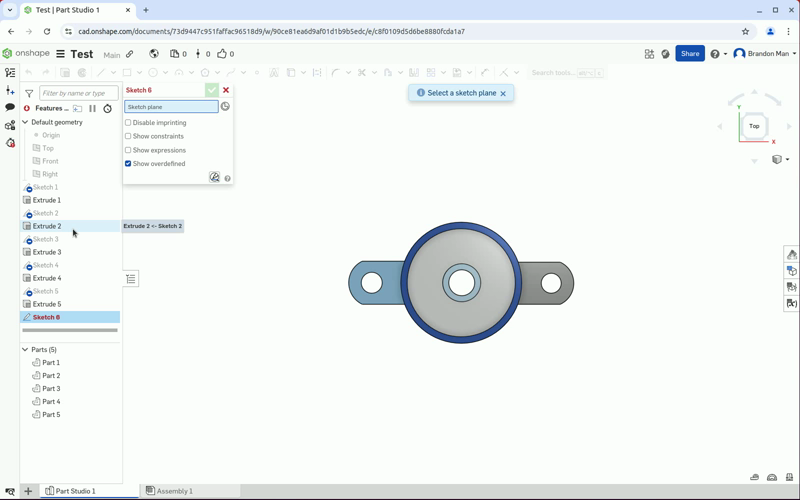
mouse_move(73, 150)
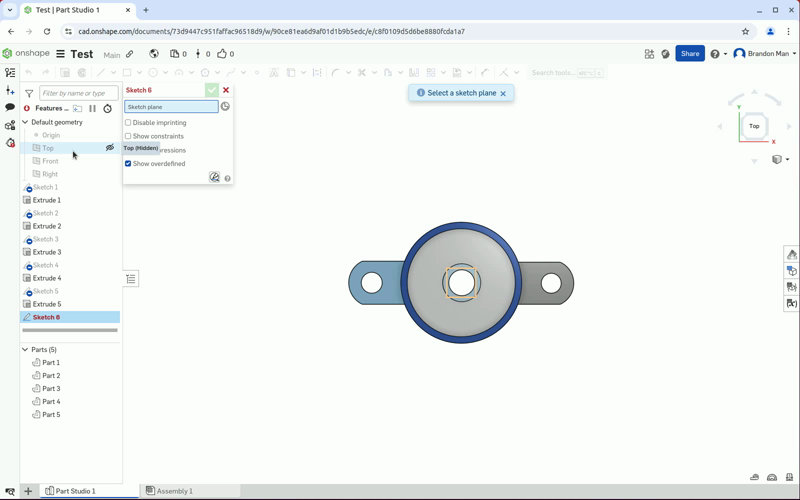
click(73, 150)
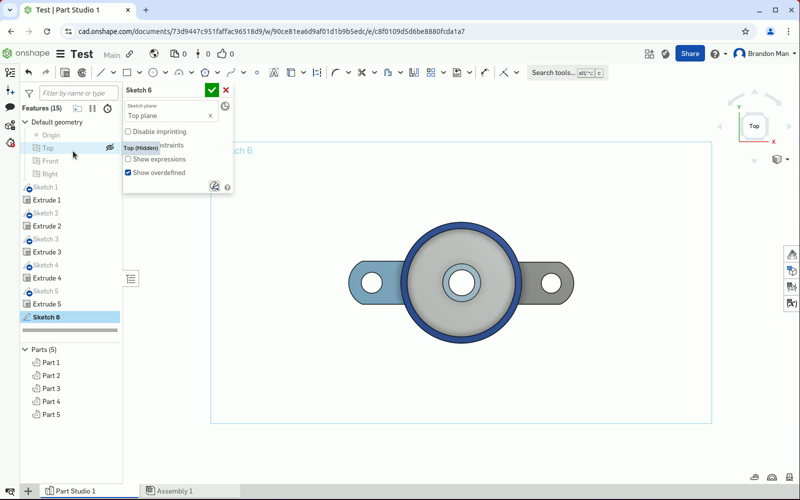
mouse_move(73, 352)
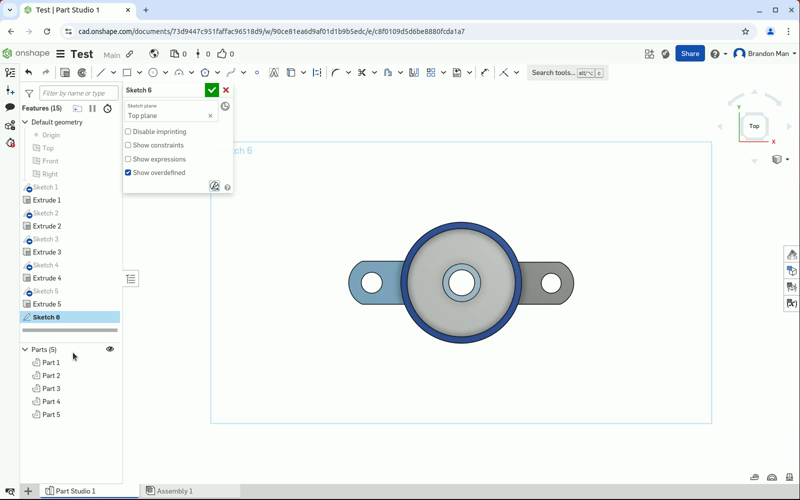
key(y)
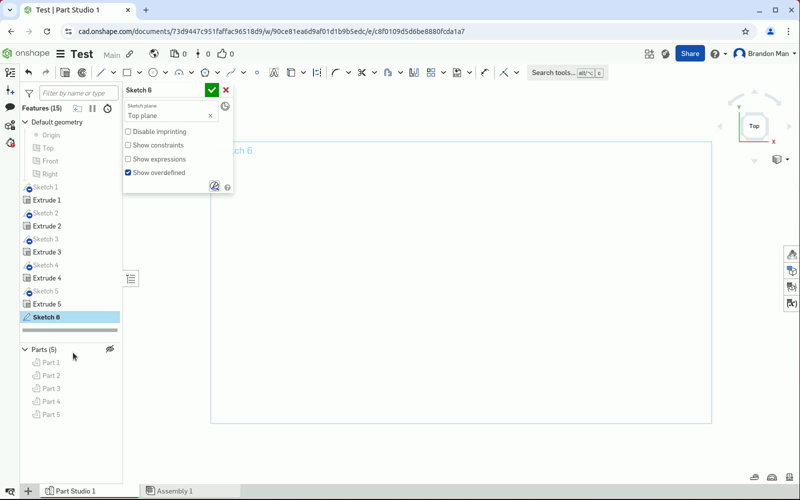
key(l)
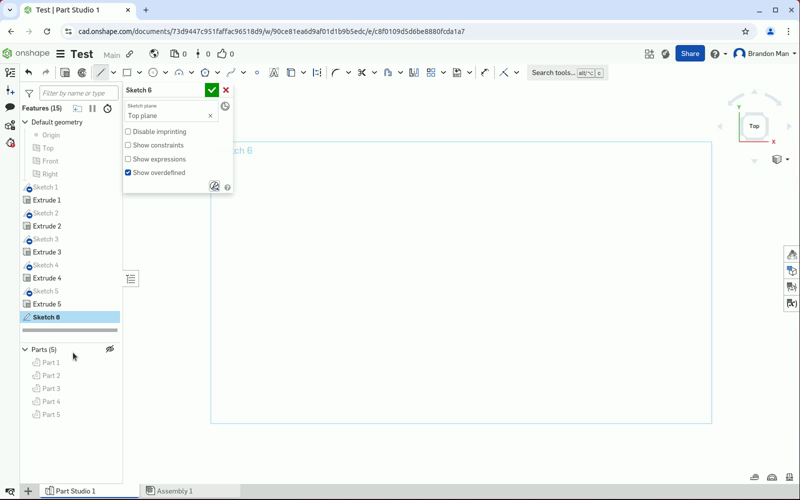
key_down(shift)
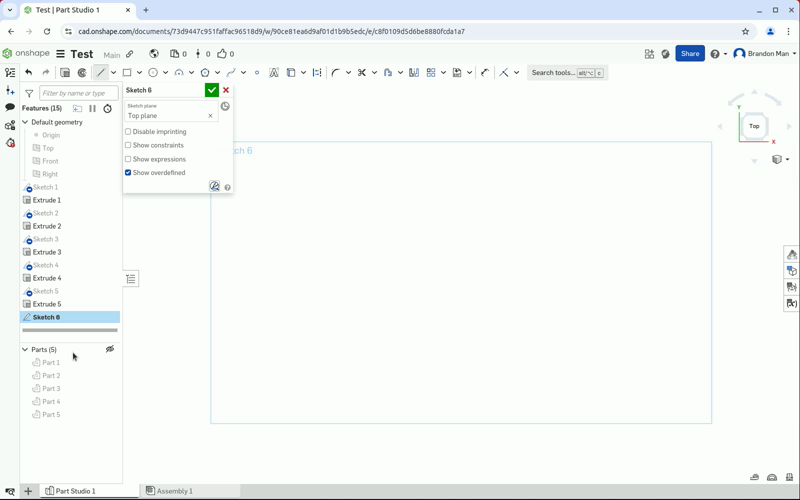
mouse_move(362, 304)
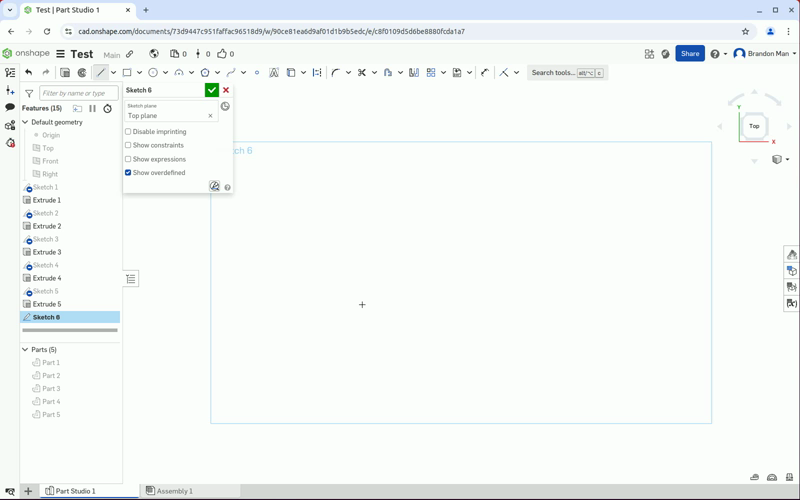
click(362, 304)
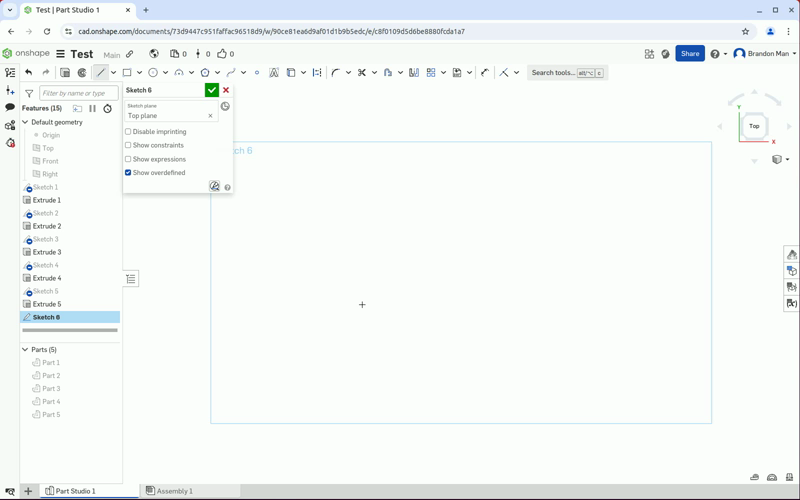
key_up(shift)
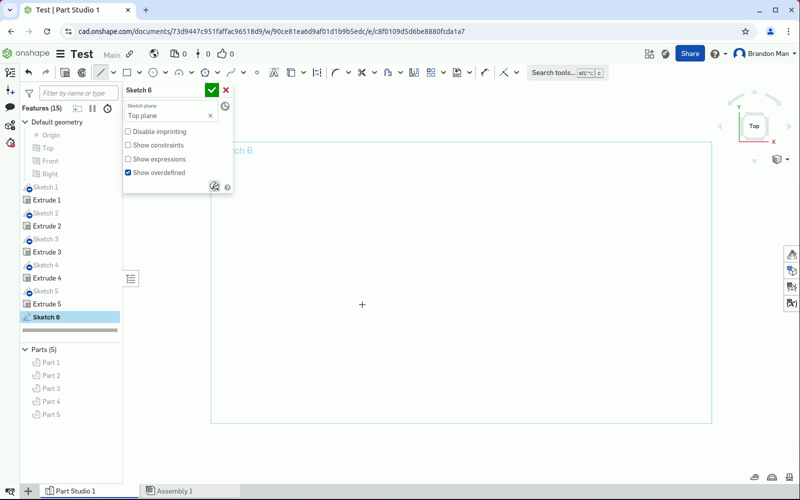
key_down(shift)
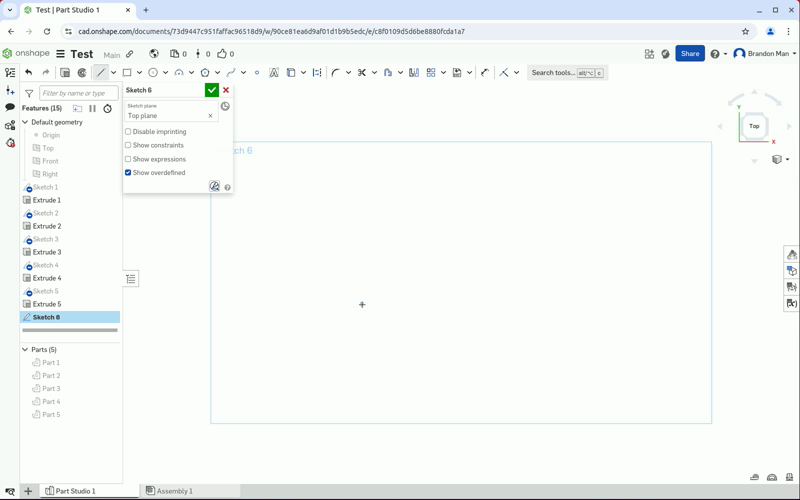
mouse_move(437, 338)
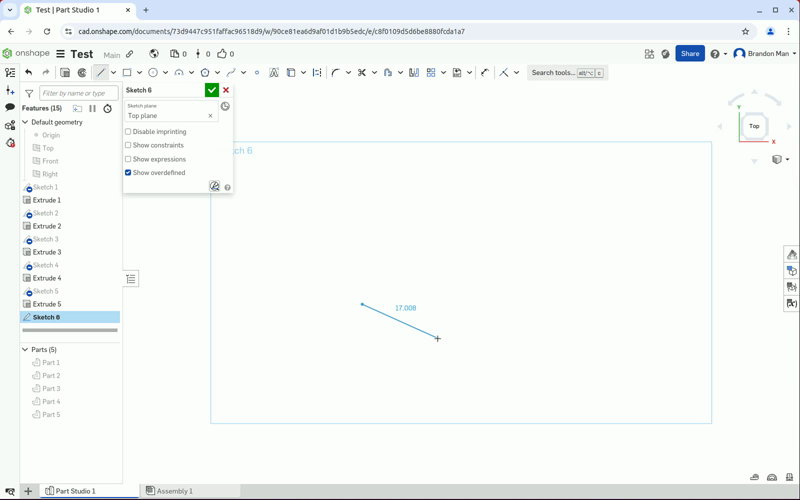
click(437, 338)
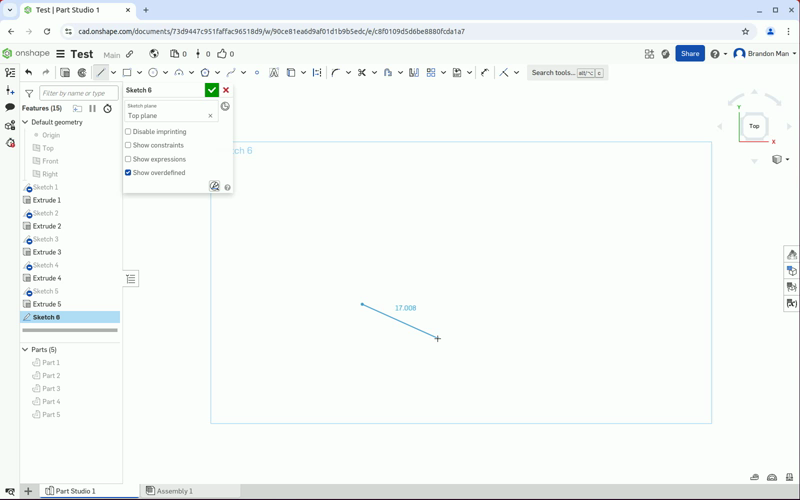
key_up(shift)
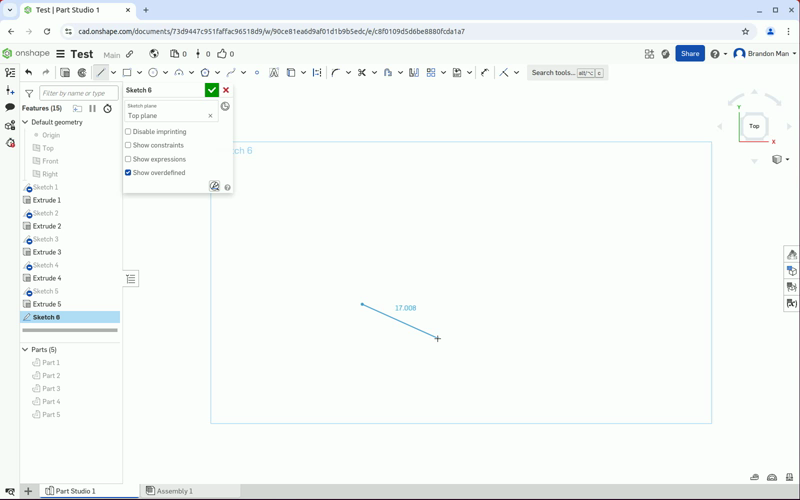
key(esc)
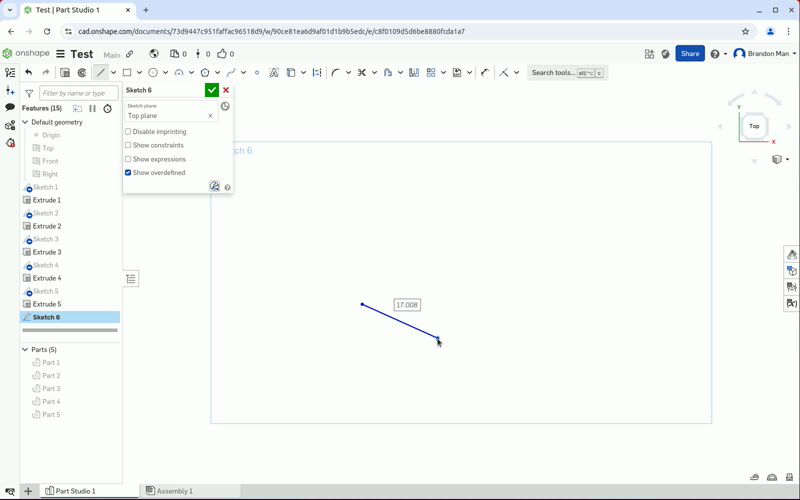
key(a)
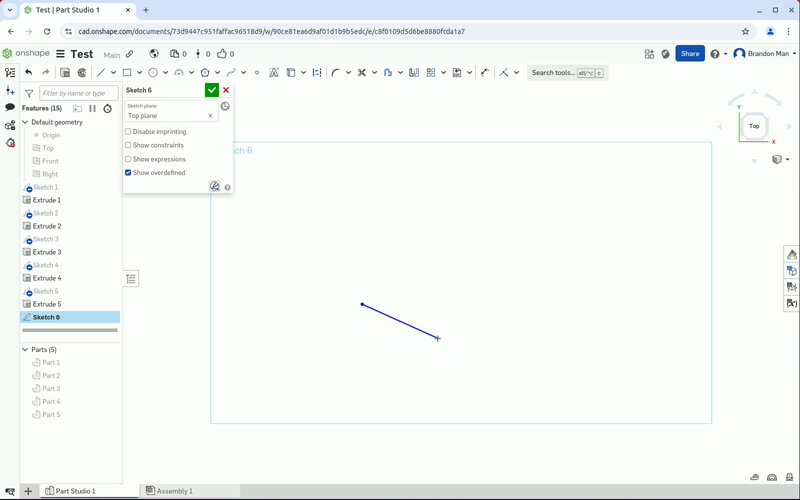
mouse_move(437, 338)
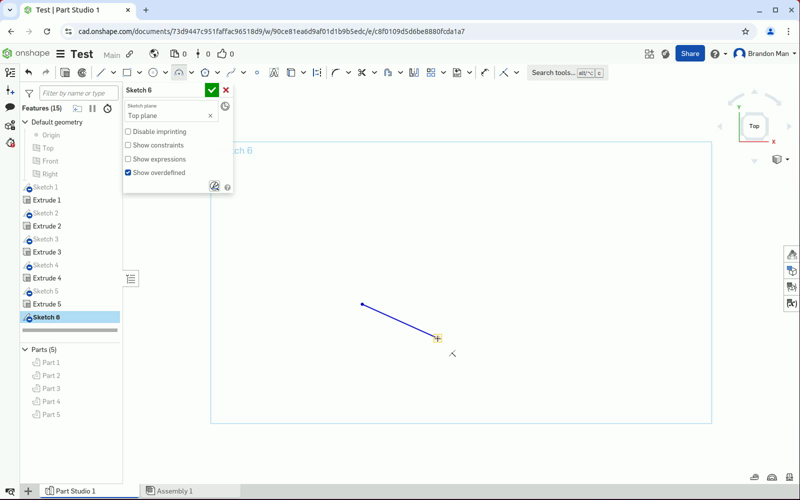
click(437, 338)
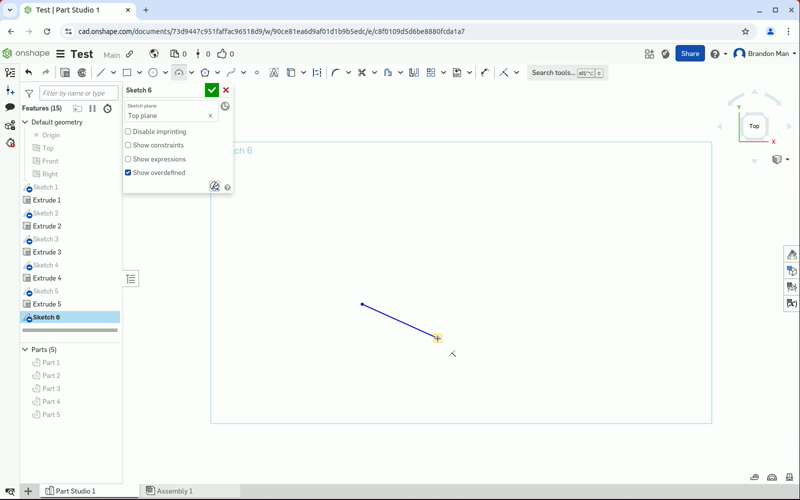
key_down(shift)
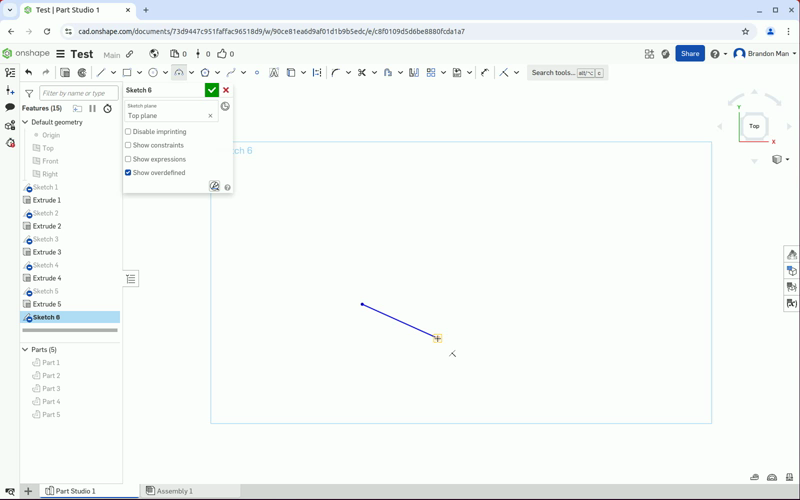
mouse_move(405, 304)
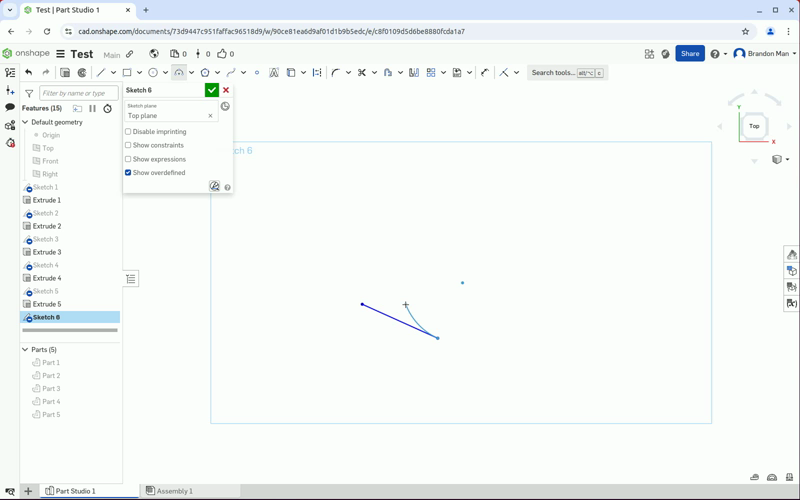
click(405, 304)
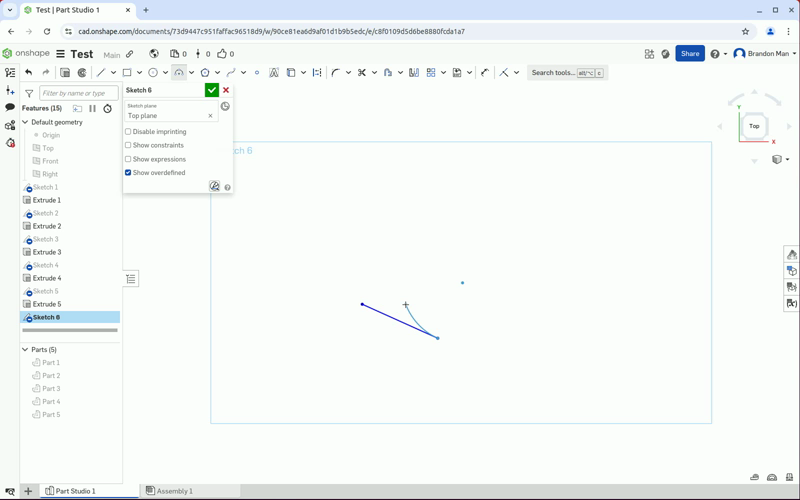
mouse_move(418, 324)
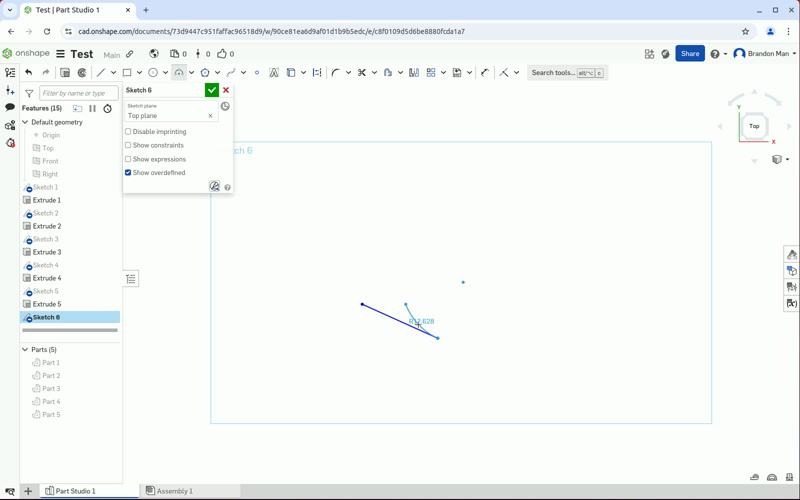
click(418, 324)
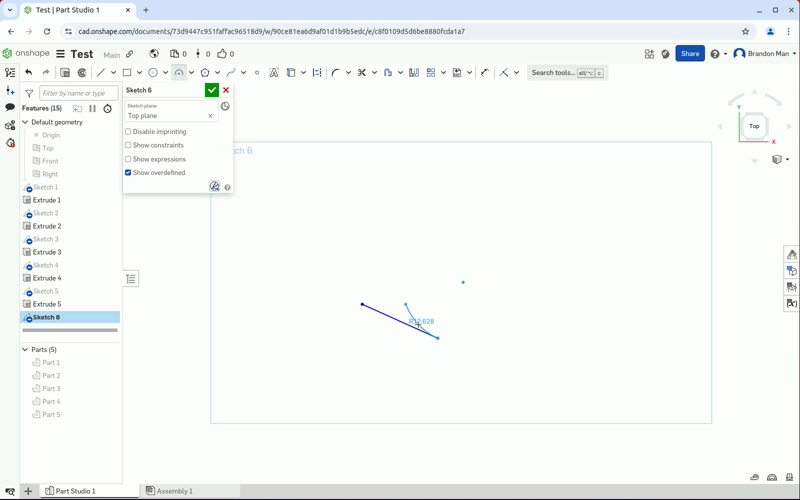
key_up(shift)
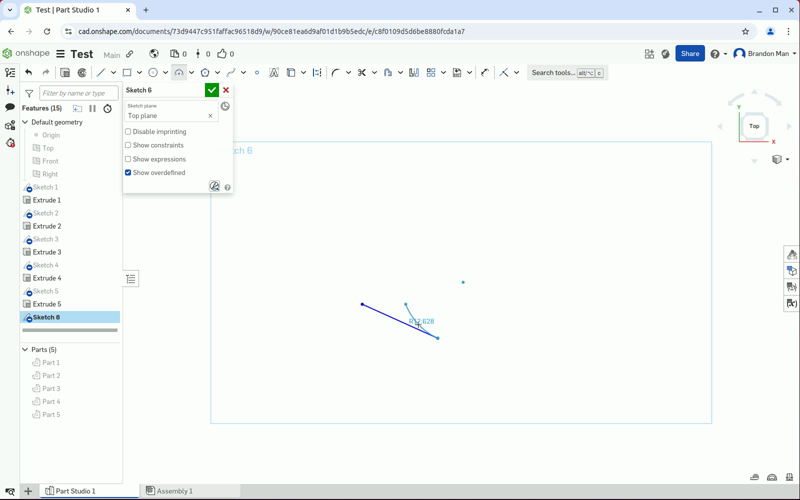
key(esc)
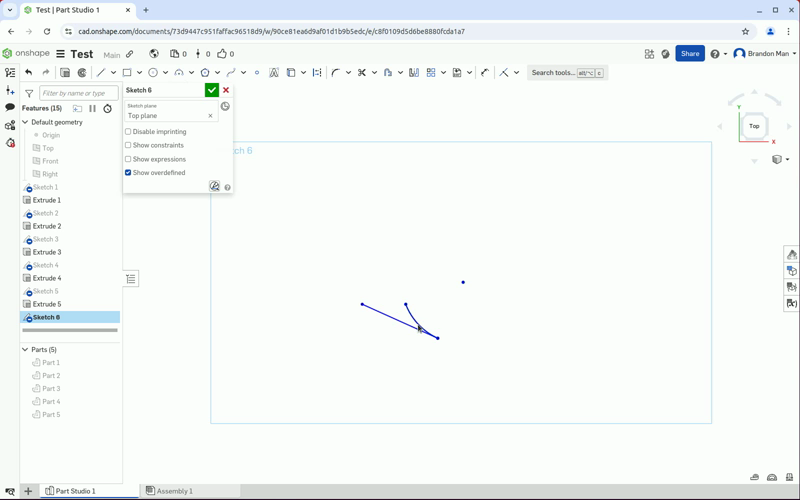
key(l)
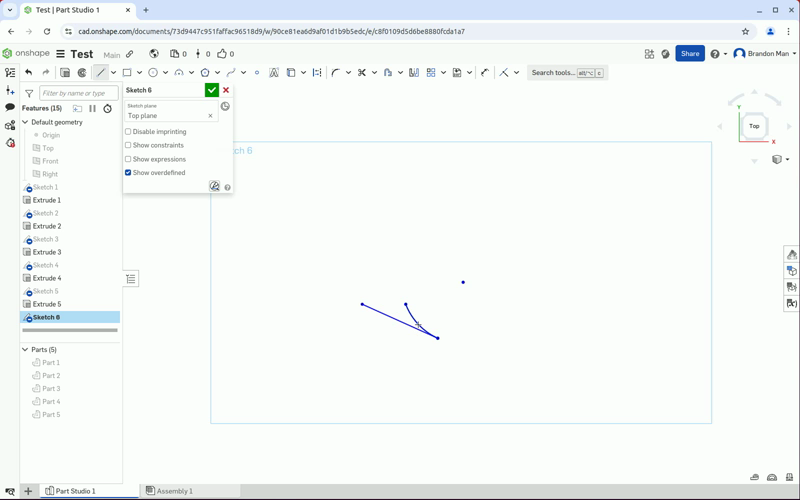
mouse_move(405, 304)
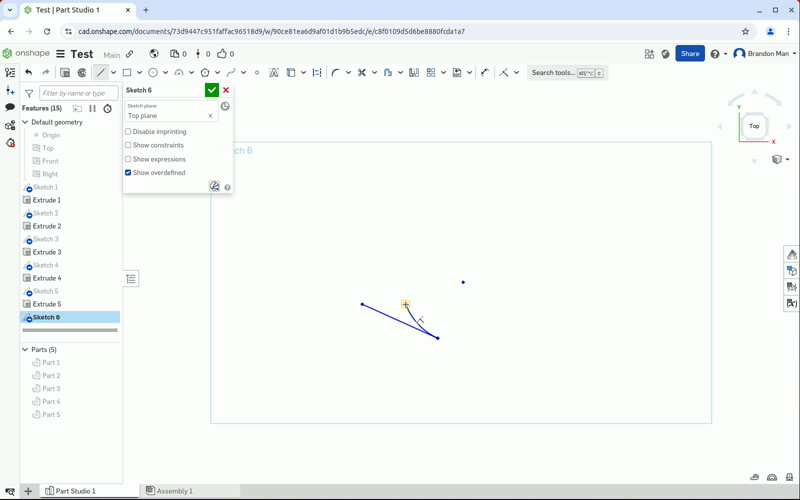
click(405, 304)
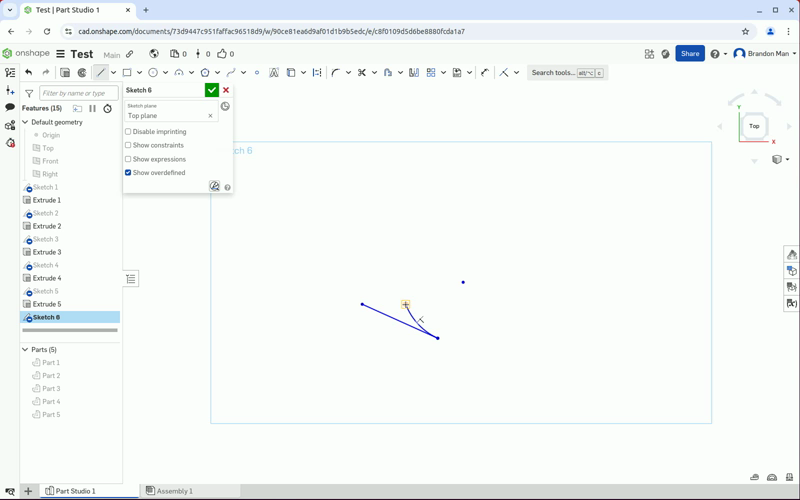
mouse_move(435, 304)
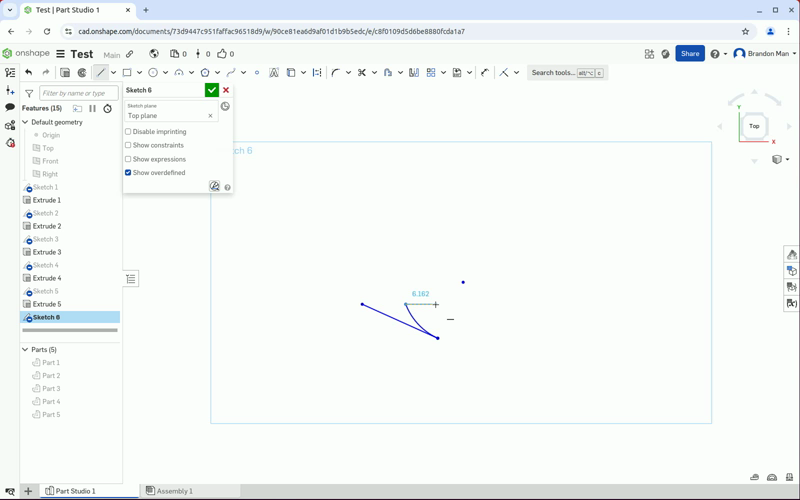
key_down(shift)
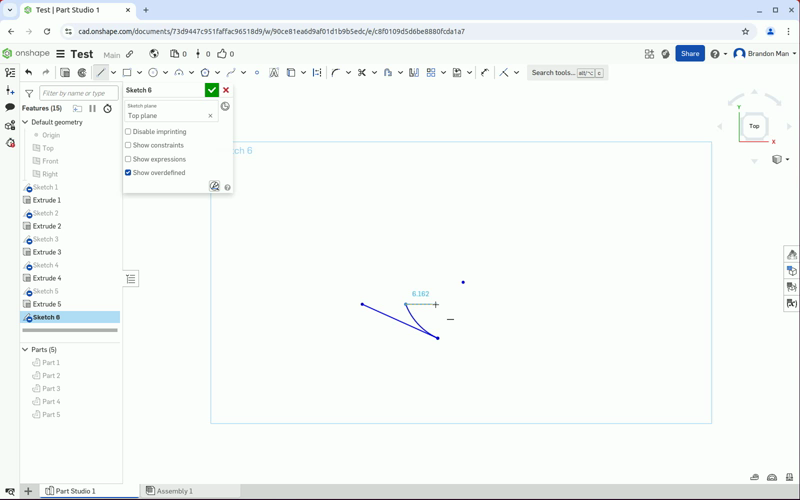
mouse_move(362, 304)
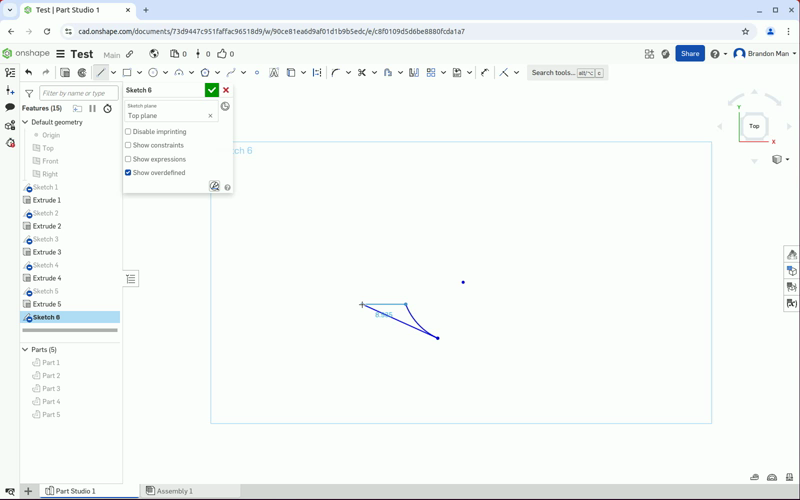
key_up(shift)
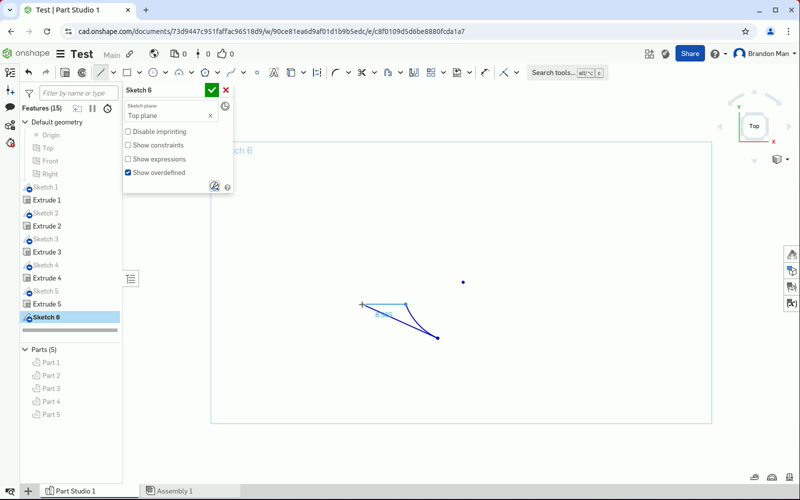
click(362, 304)
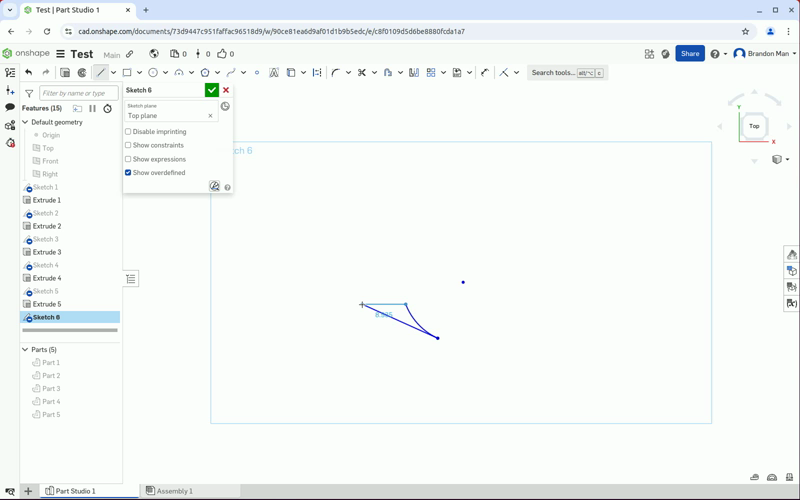
key(esc)
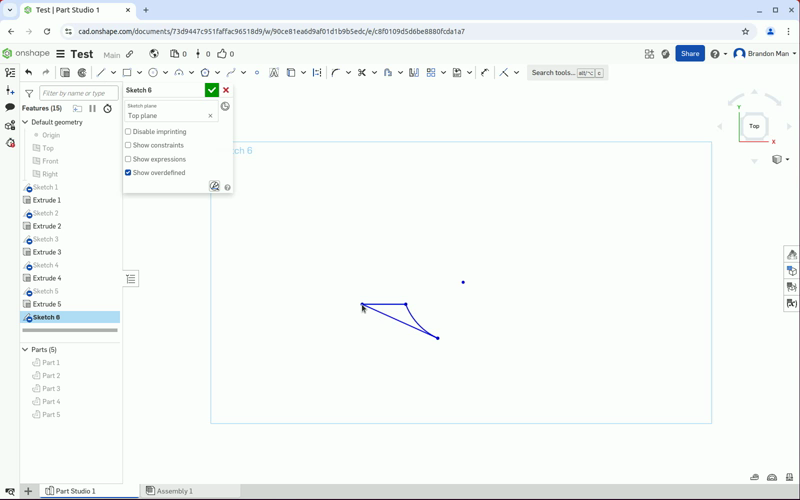
mouse_move(379, 307)
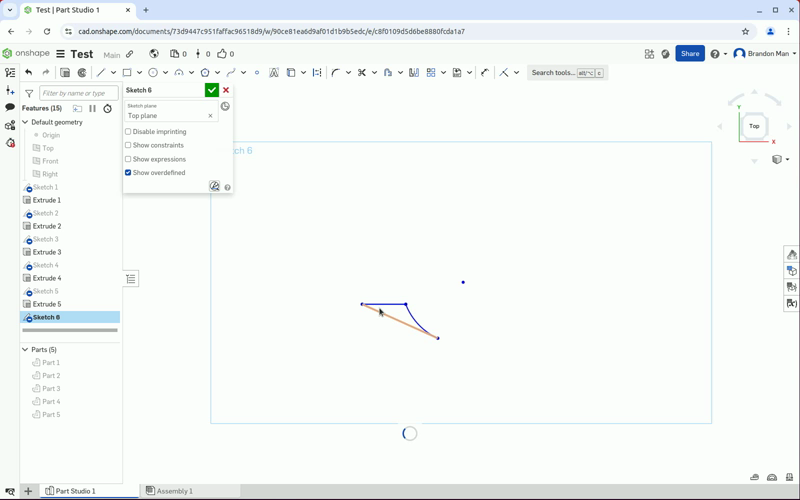
scroll(6)
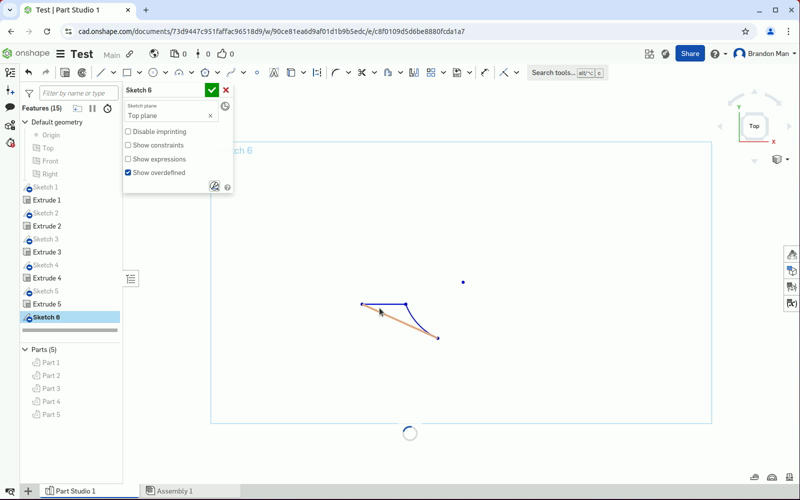
scroll(6)
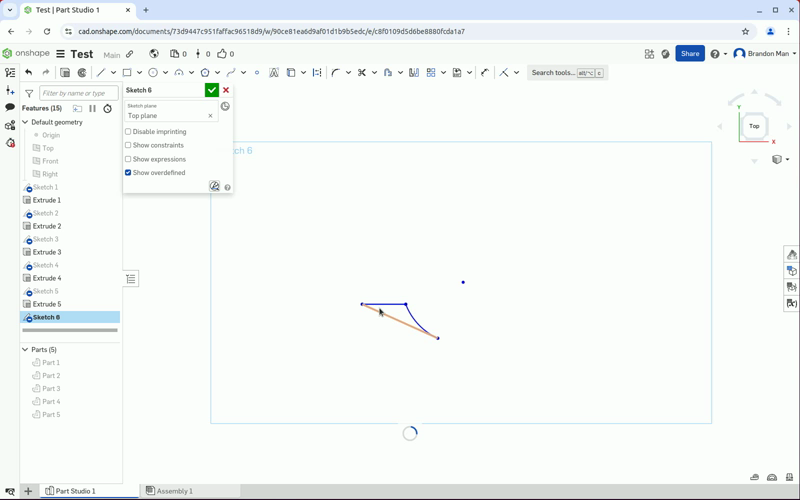
scroll(6)
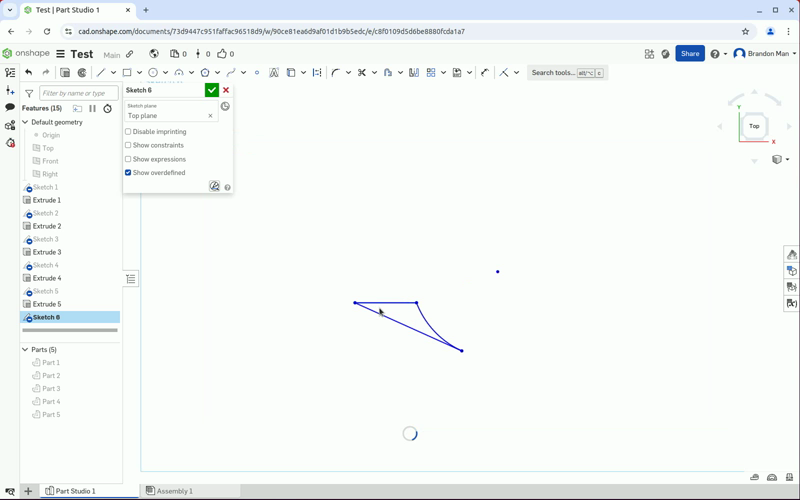
scroll(6)
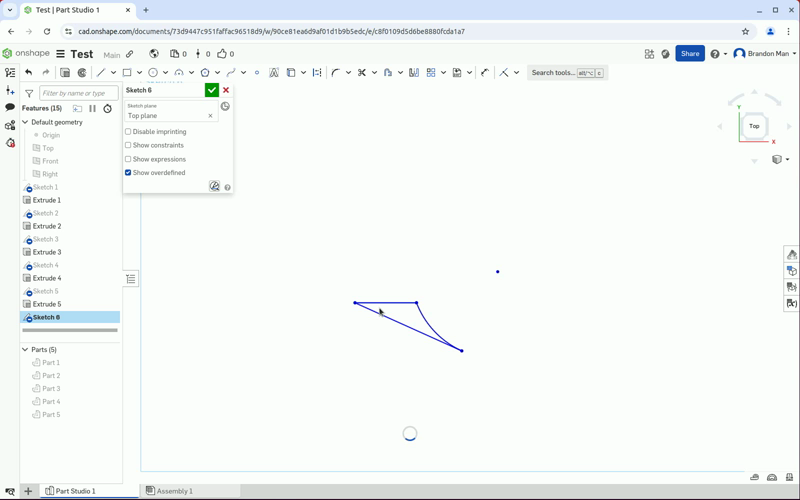
scroll(6)
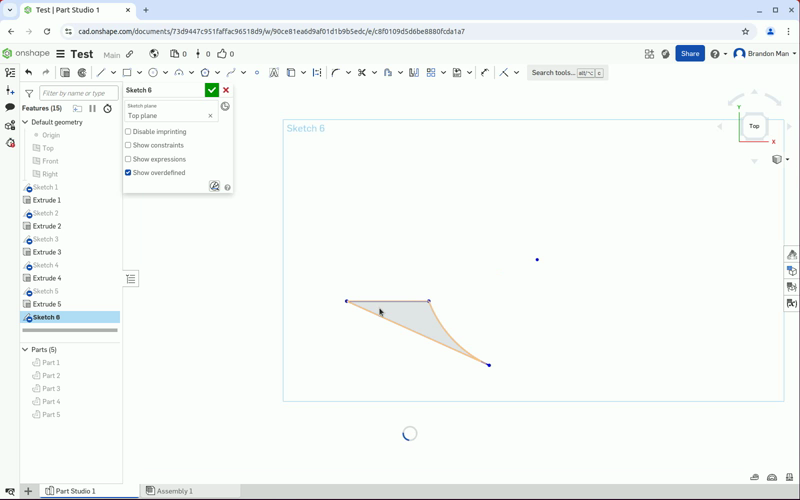
scroll(6)
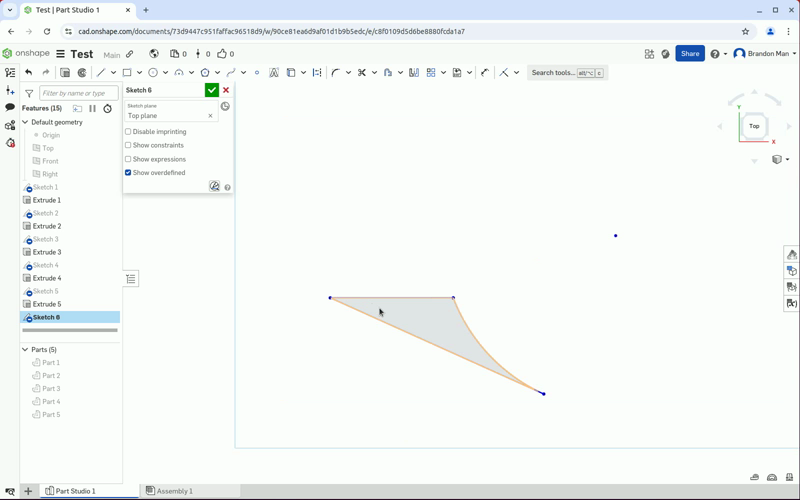
scroll(6)
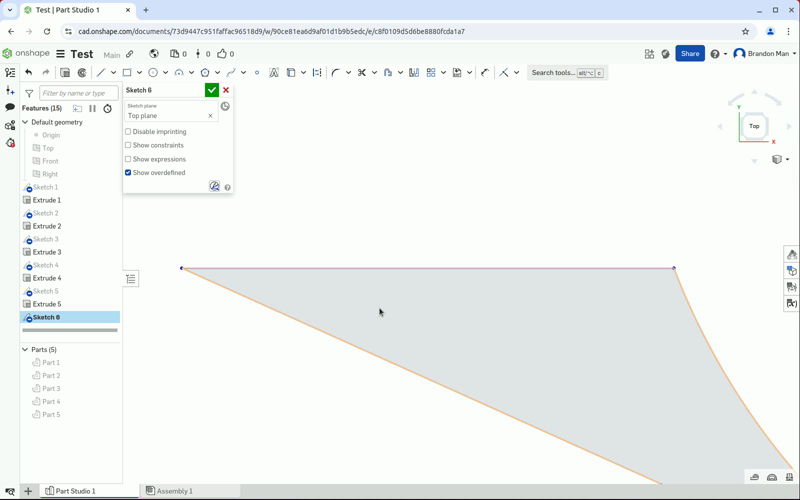
click(379, 307)
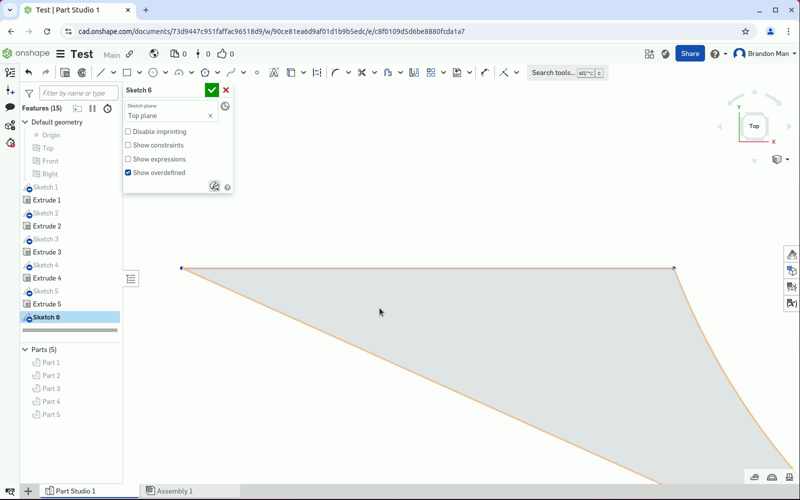
scroll(-6)
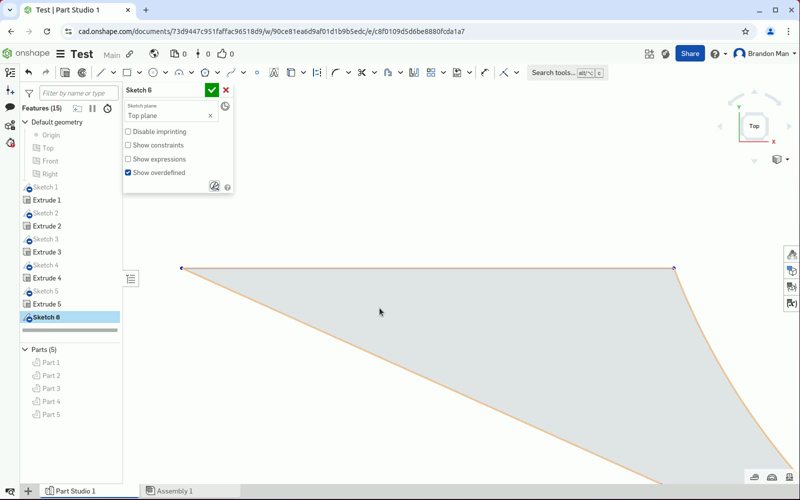
scroll(-6)
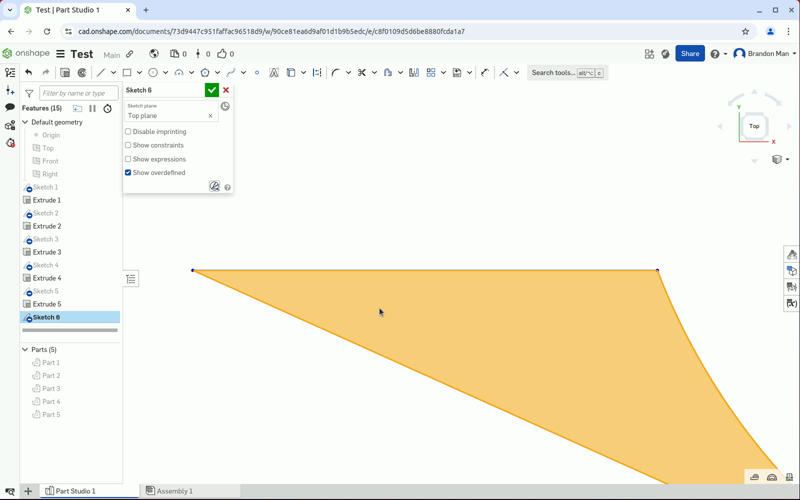
scroll(-6)
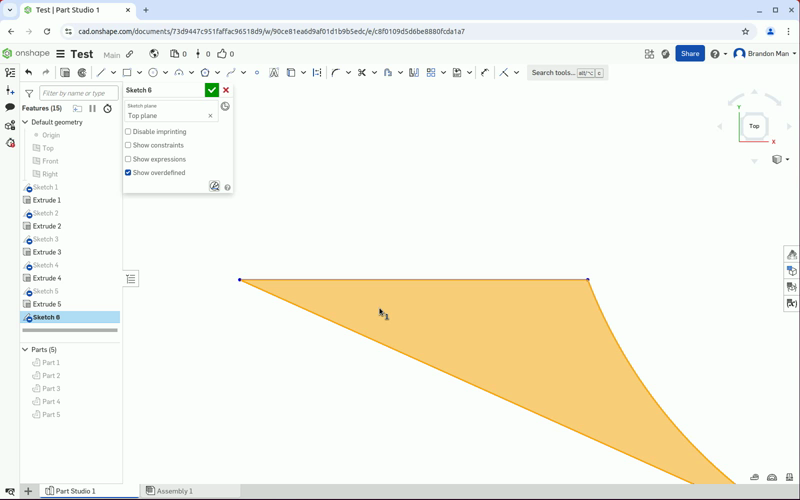
scroll(-6)
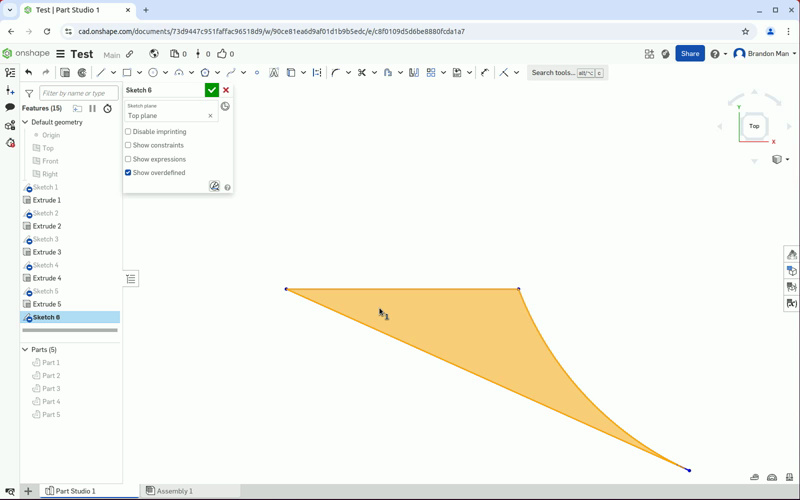
scroll(-6)
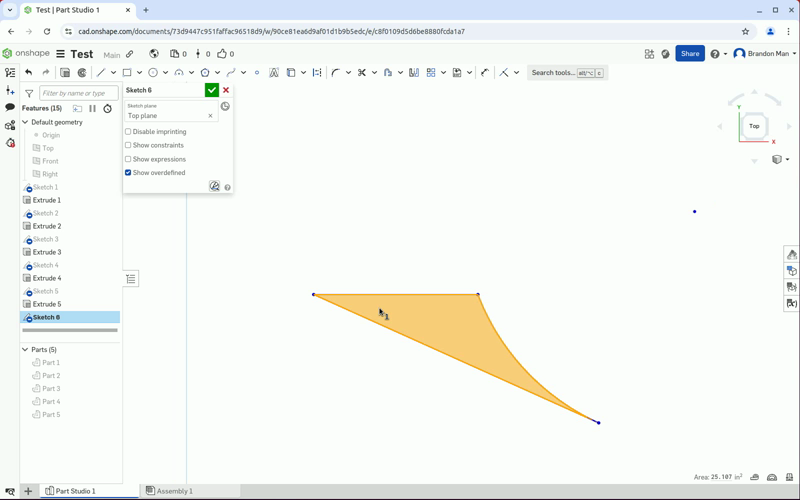
scroll(-6)
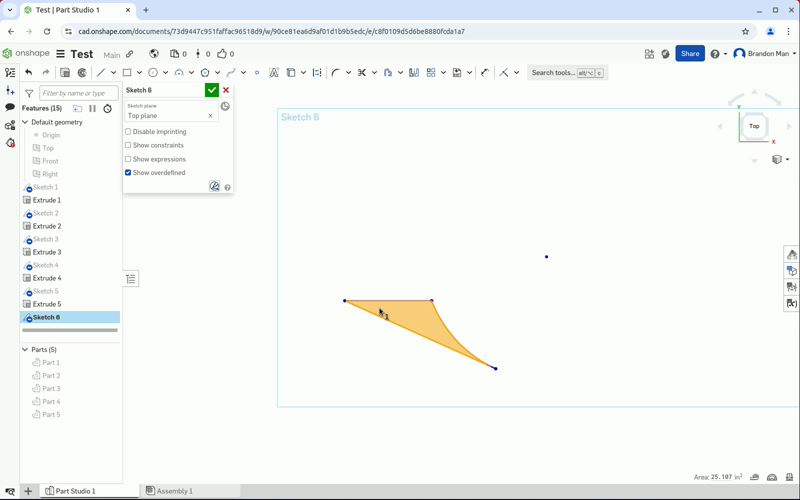
scroll(-6)
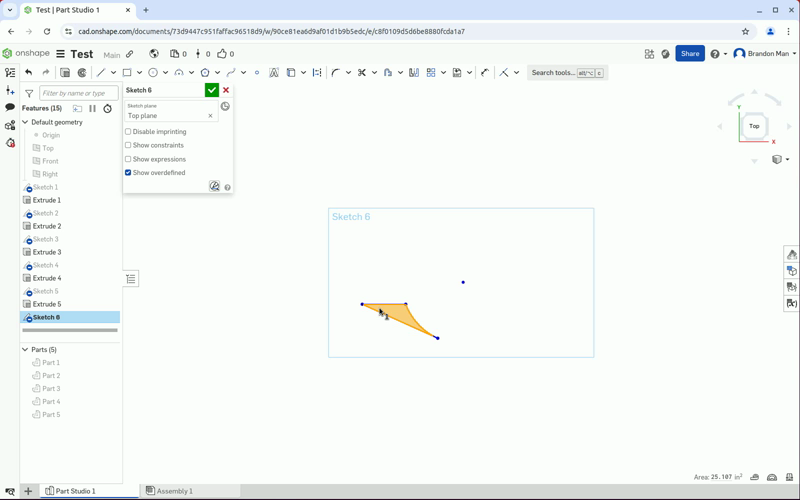
mouse_move(73, 352)
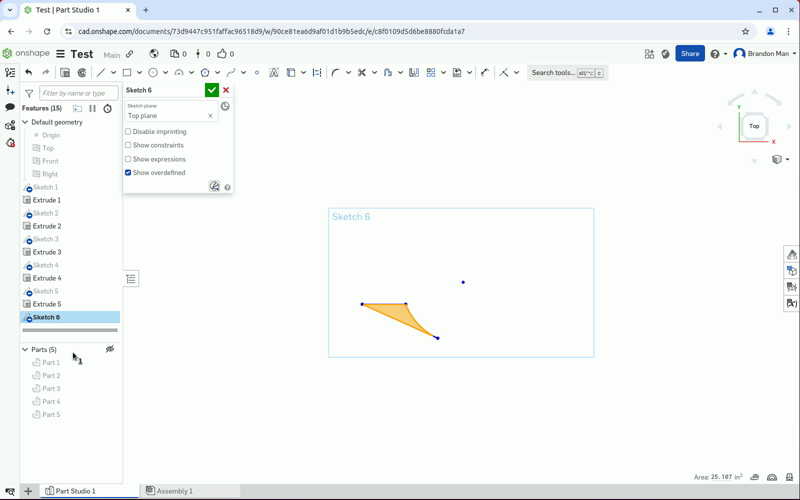
key(shift+y)
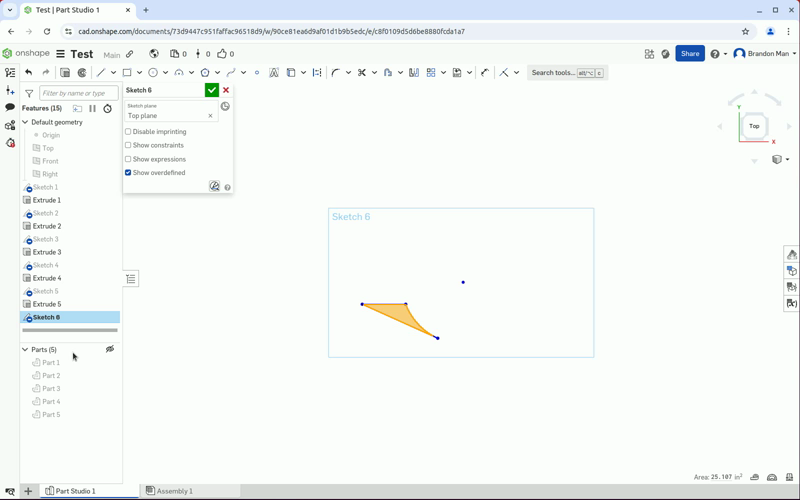
key(shift+e)
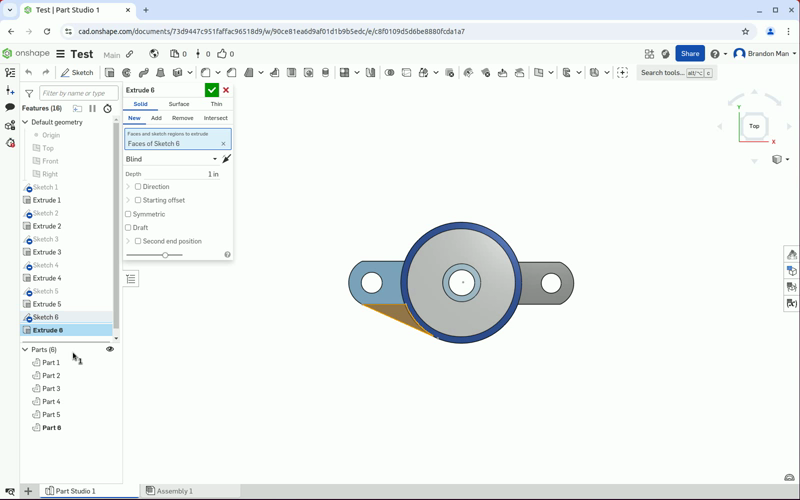
mouse_move(143, 106)
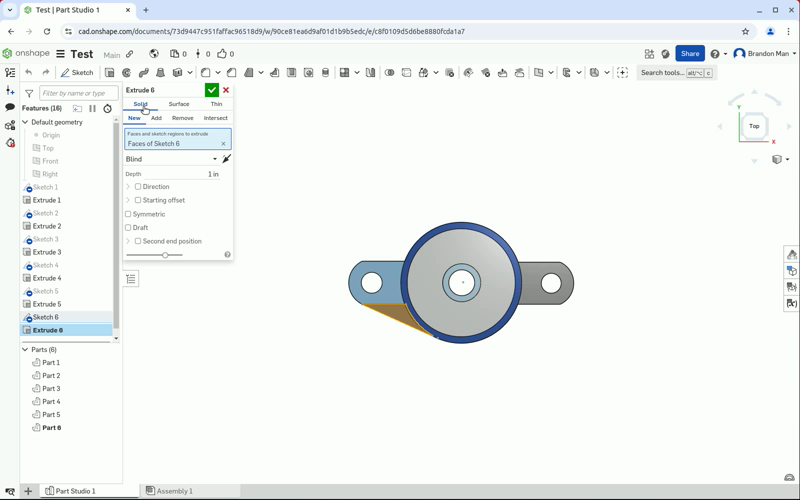
click(143, 106)
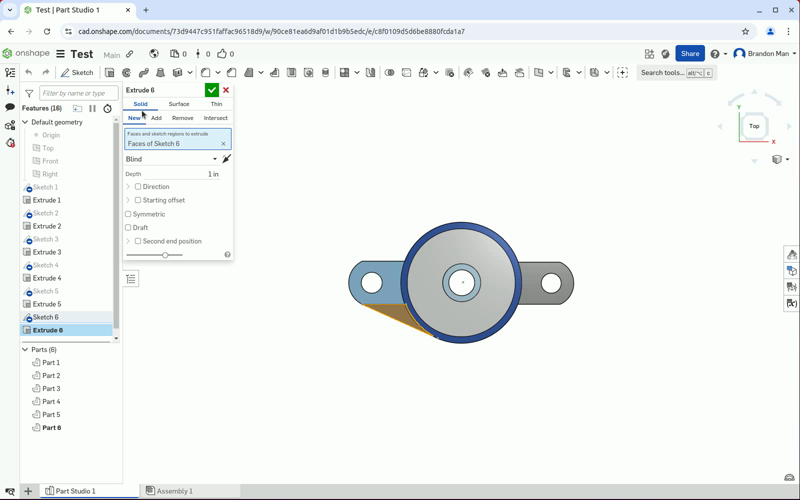
mouse_move(137, 120)
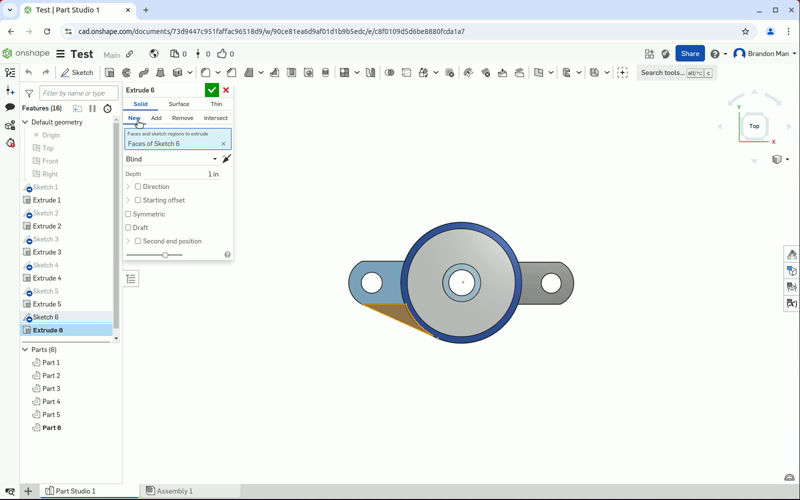
click(137, 120)
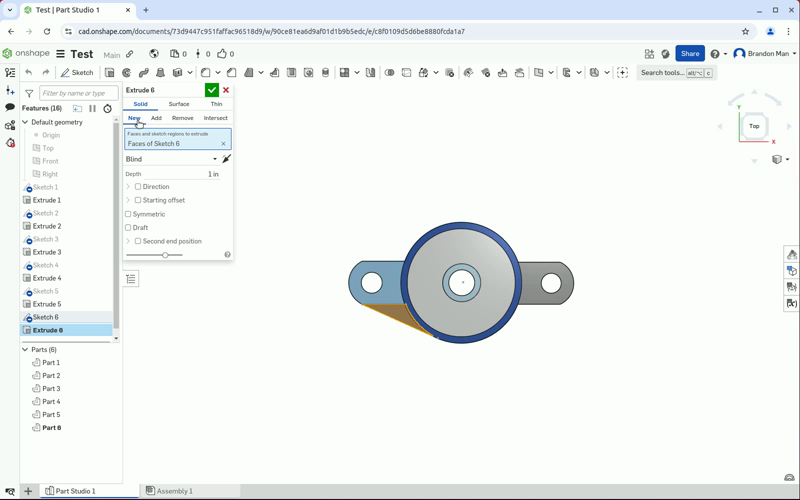
key(tab, 4)
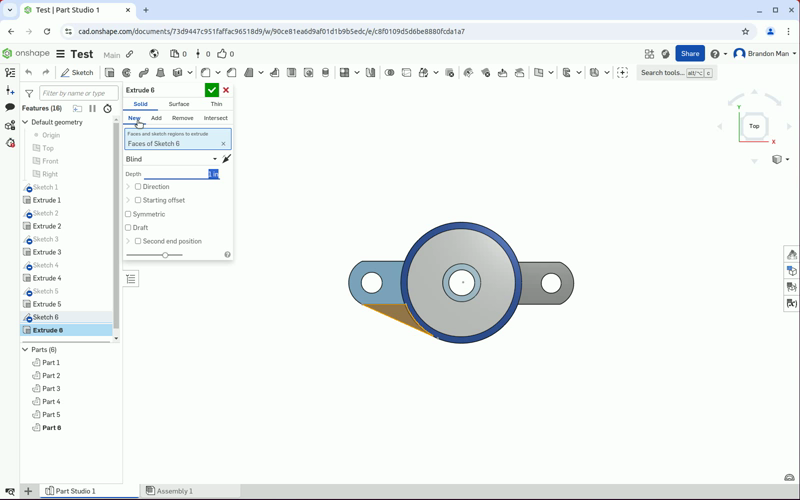
text(3.37)
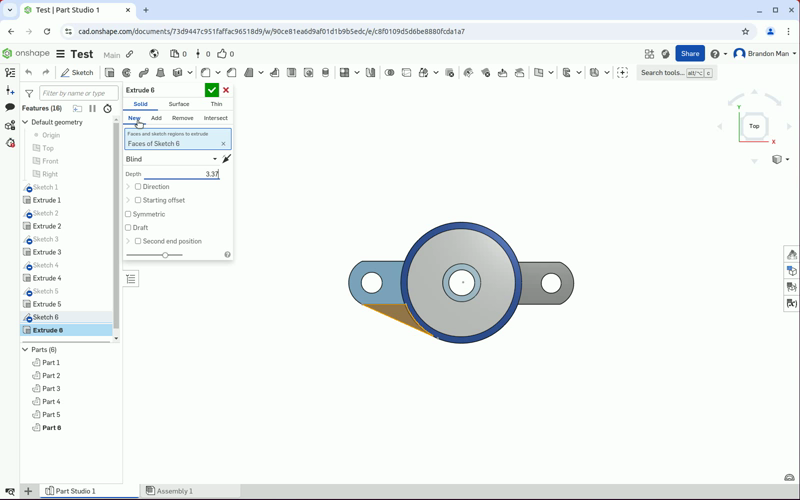
key(enter)
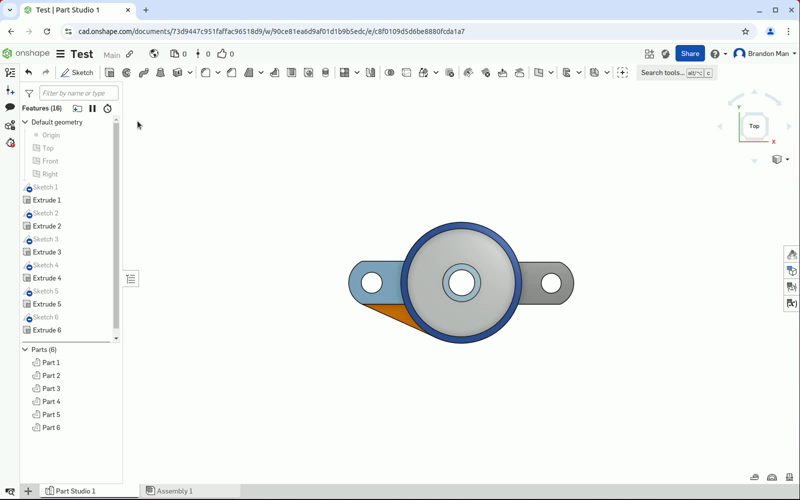
key(shift+h)
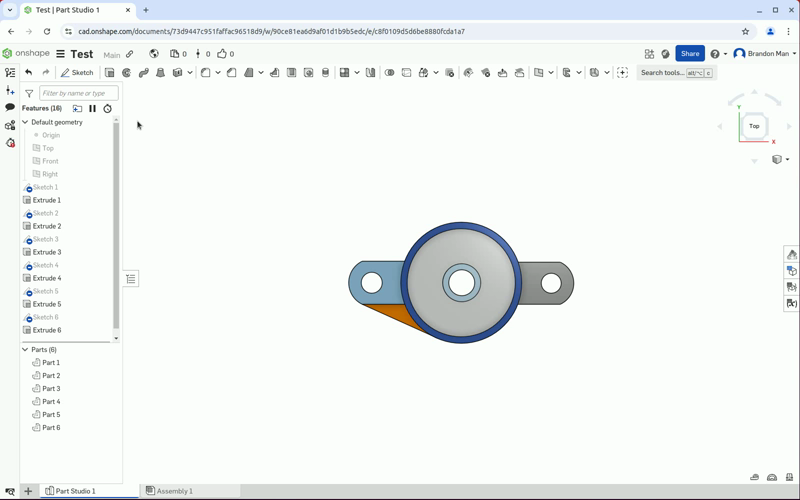
key(shift+h)
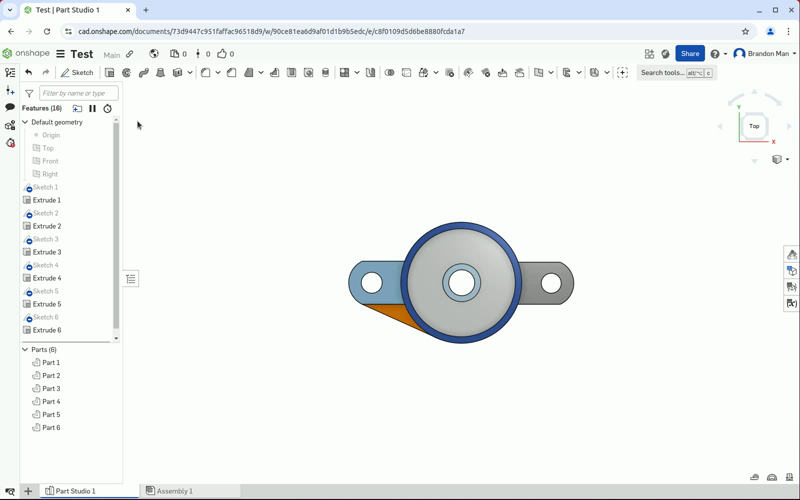
mouse_move(69, 189)
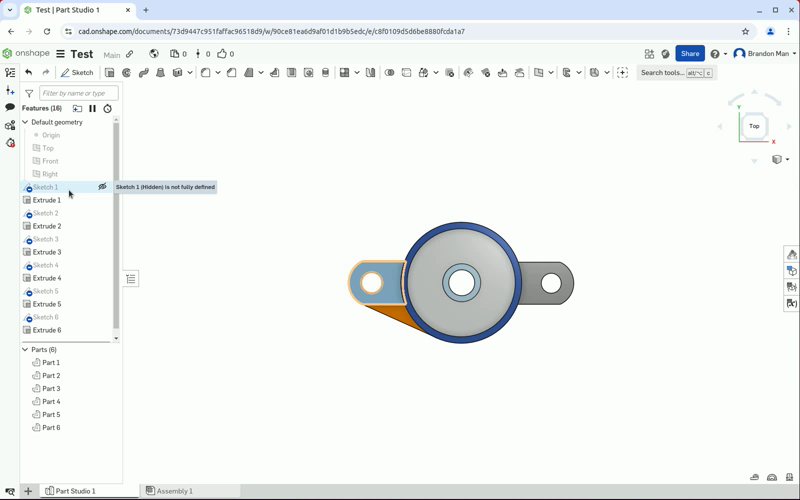
click(69, 189)
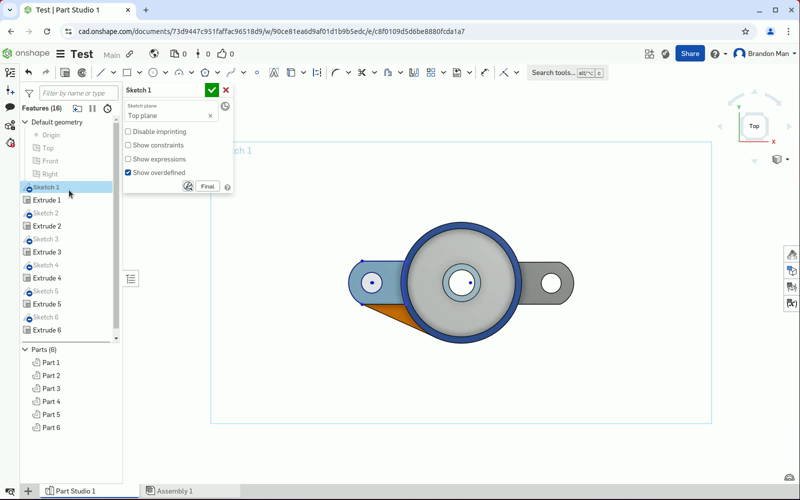
mouse_move(229, 92)
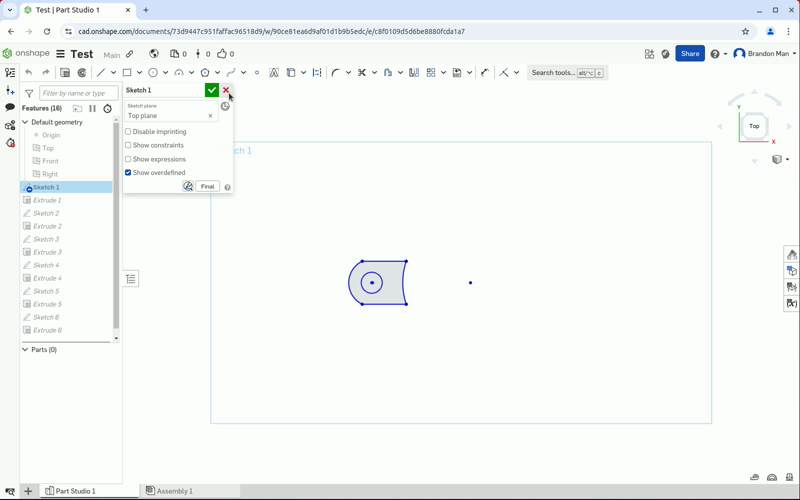
click(229, 92)
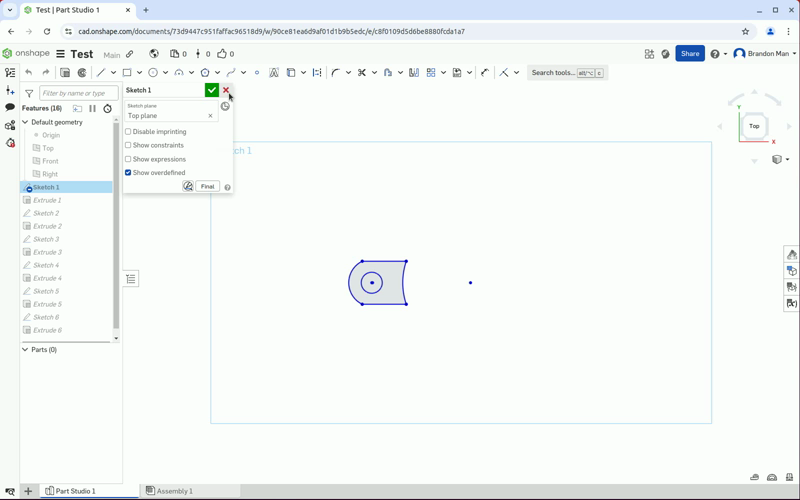
key(shift+s)
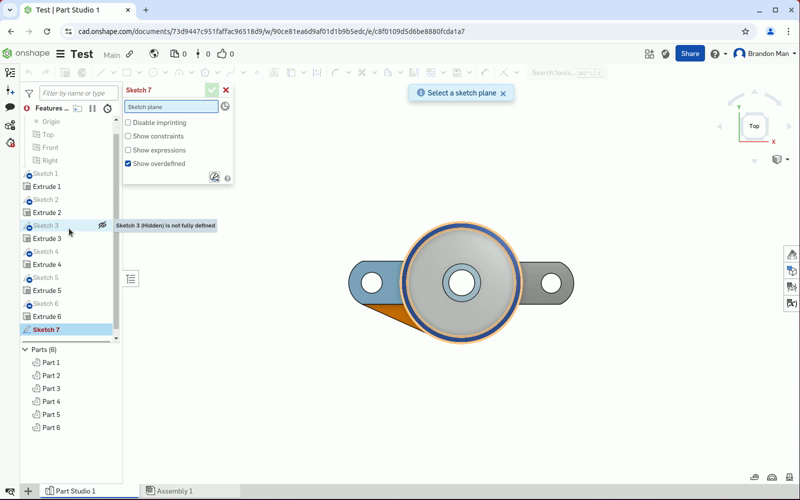
scroll(3)
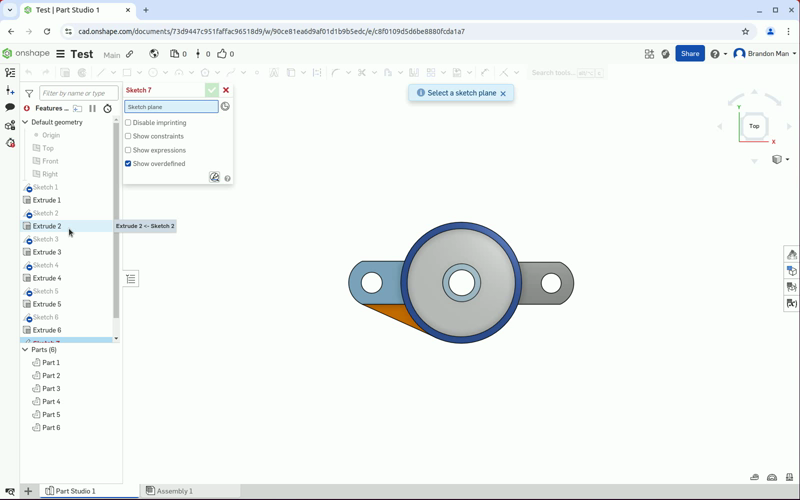
mouse_move(69, 150)
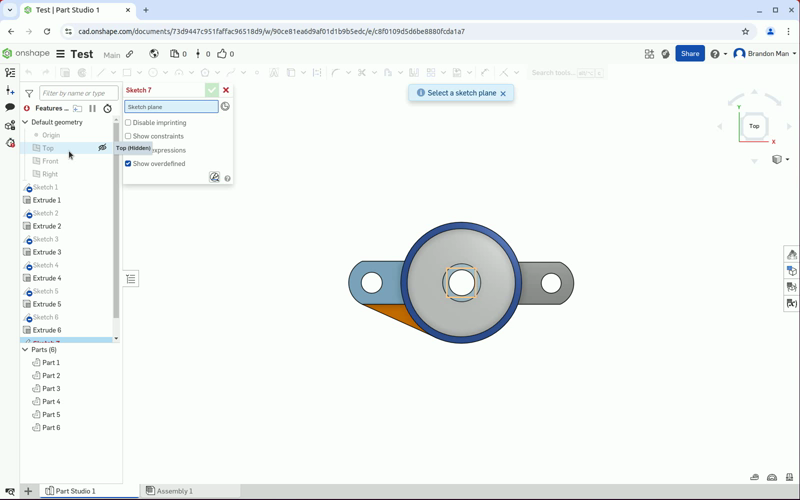
click(69, 150)
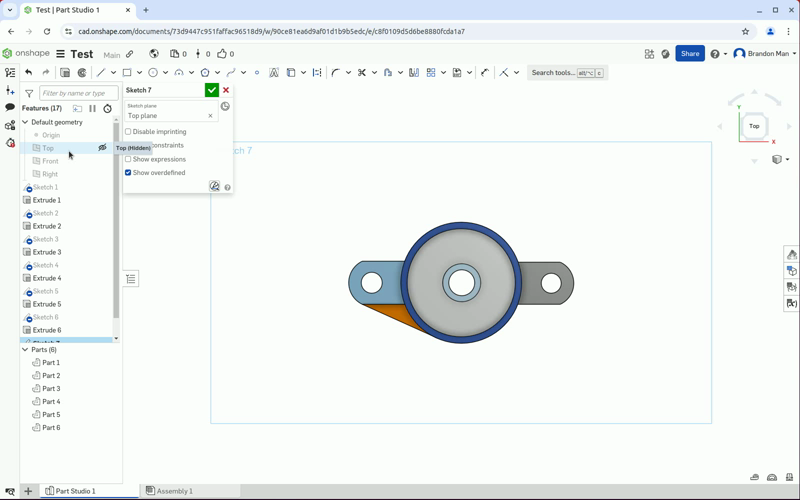
mouse_move(73, 352)
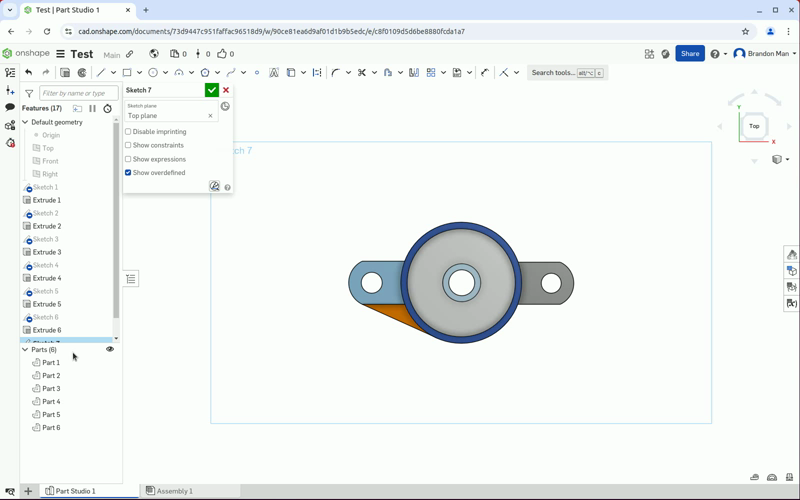
key(y)
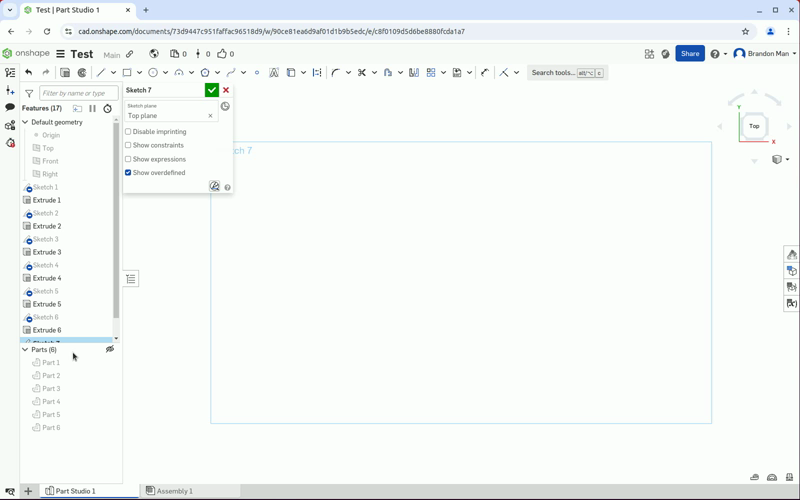
key(l)
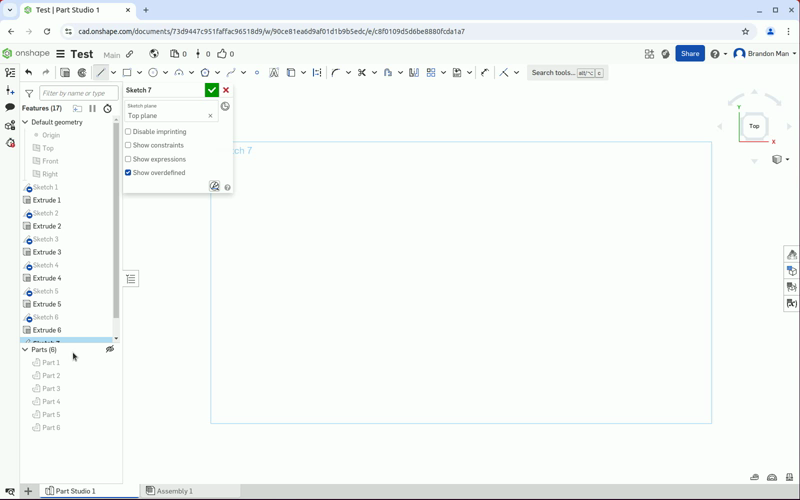
key_down(shift)
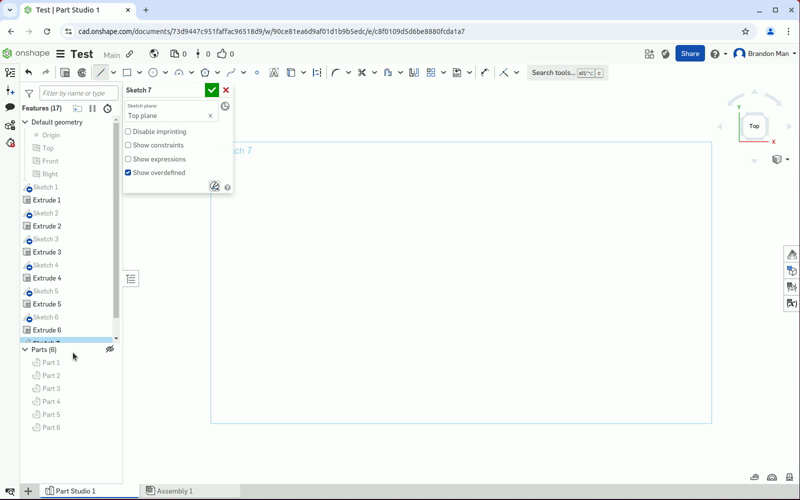
mouse_move(485, 336)
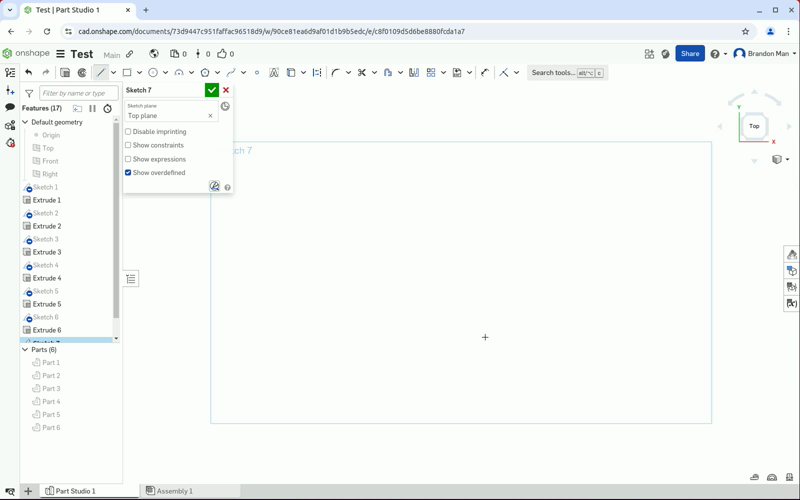
click(485, 336)
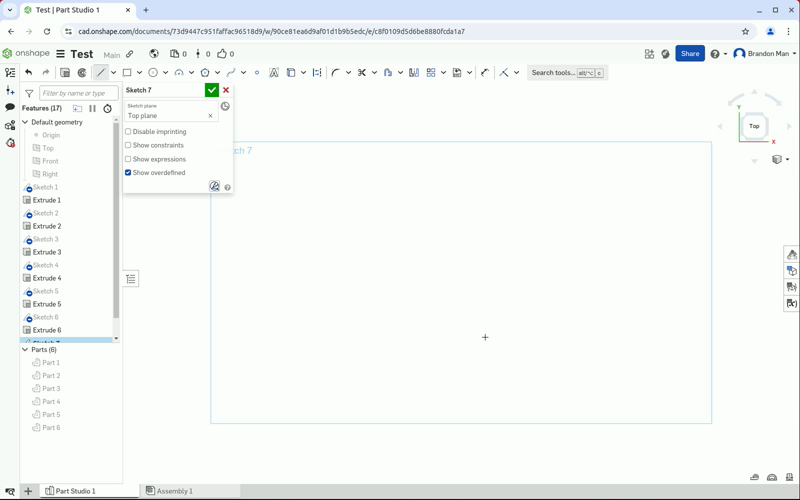
key_up(shift)
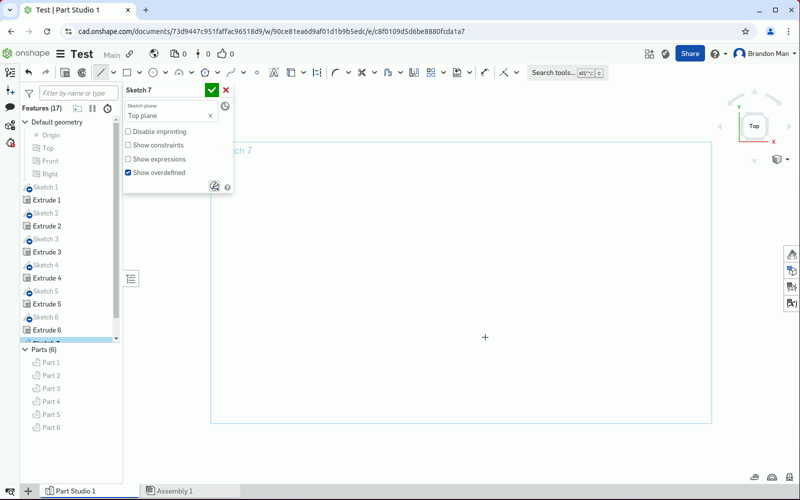
key_down(shift)
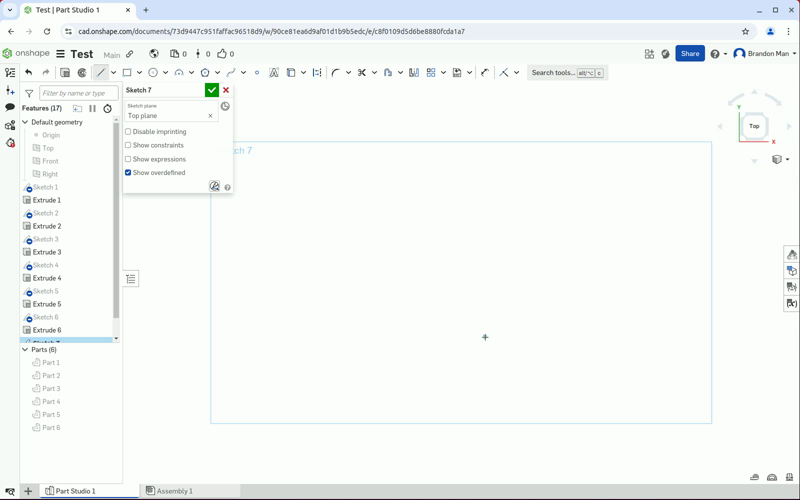
mouse_move(560, 302)
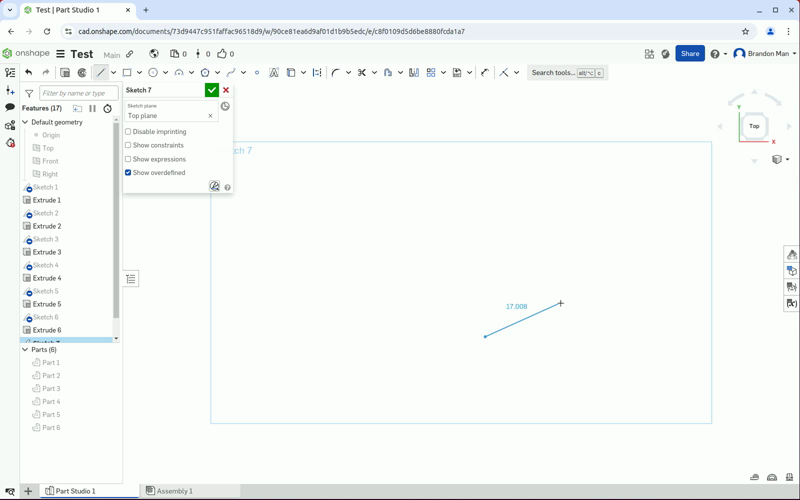
click(560, 302)
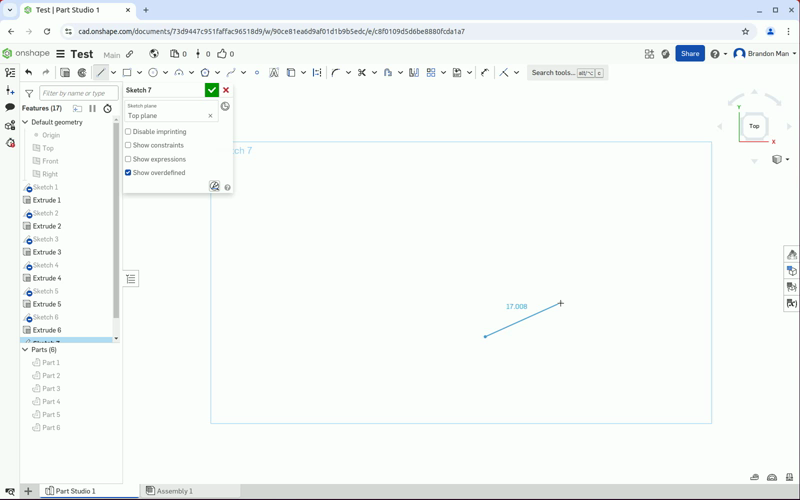
key_up(shift)
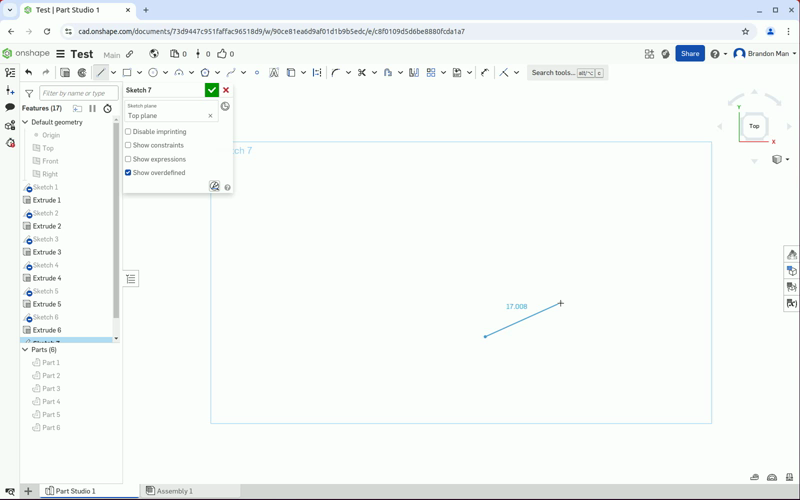
key_down(shift)
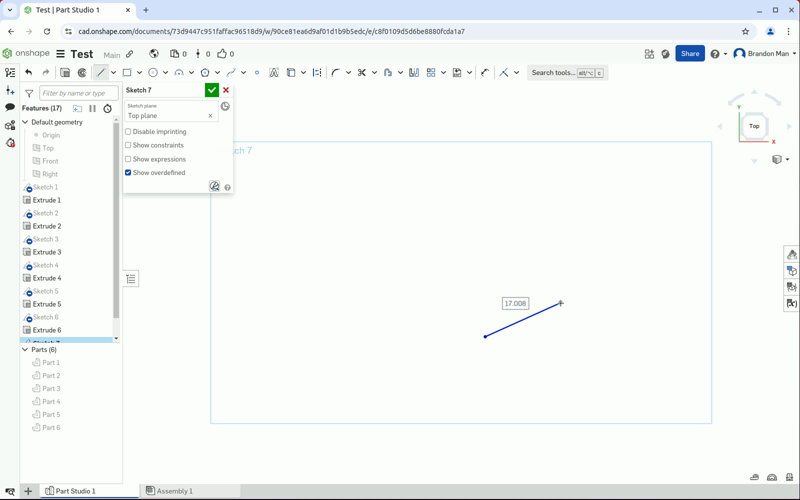
mouse_move(589, 302)
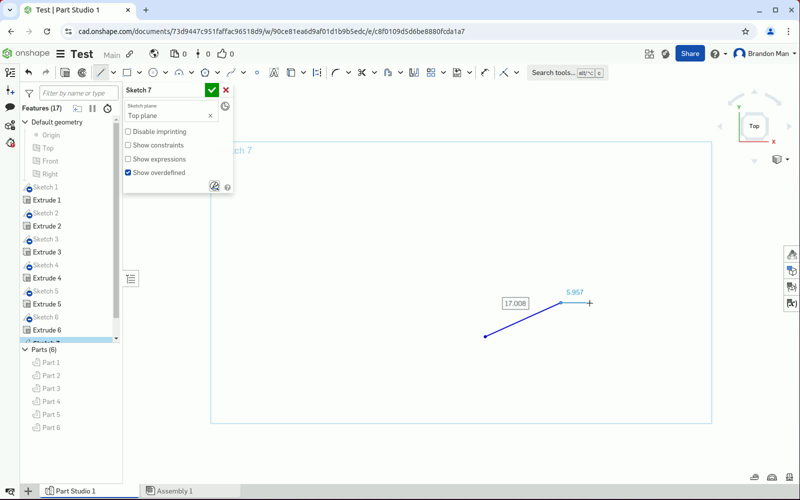
mouse_move(517, 302)
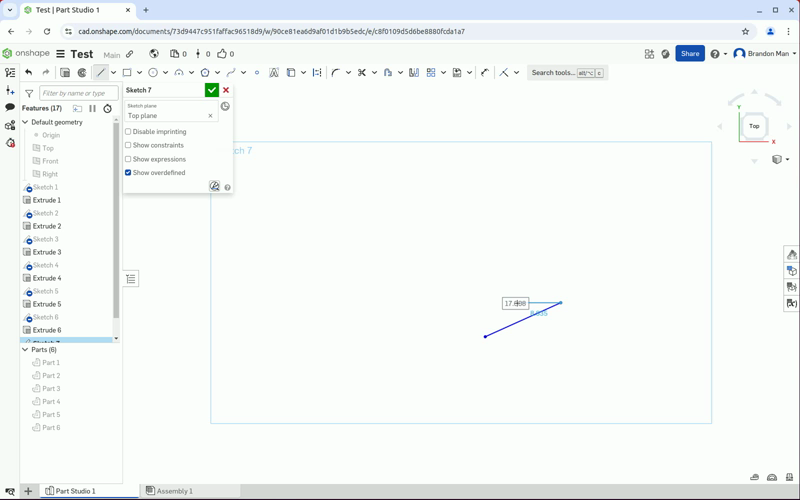
click(517, 302)
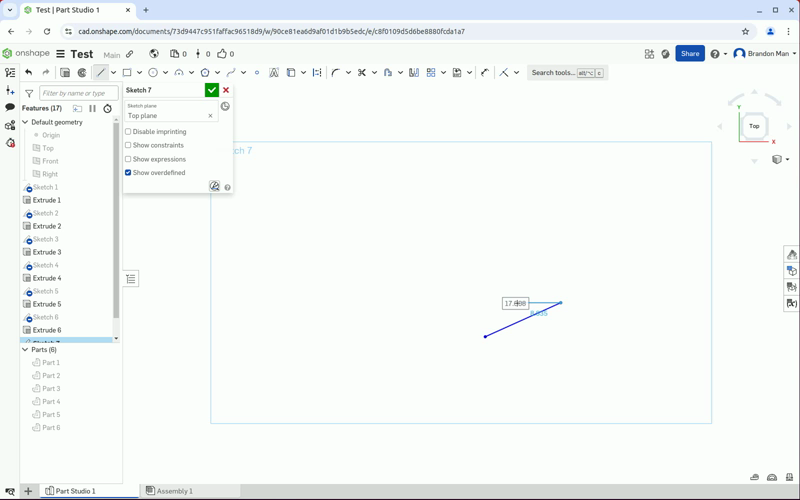
key_up(shift)
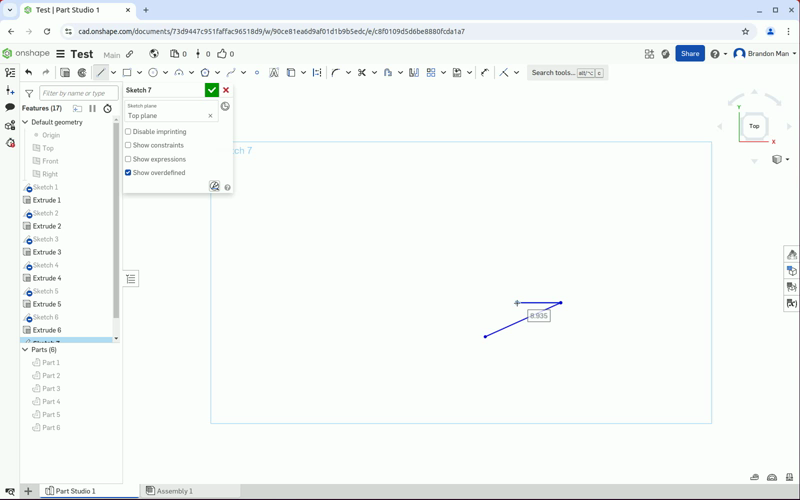
key(esc)
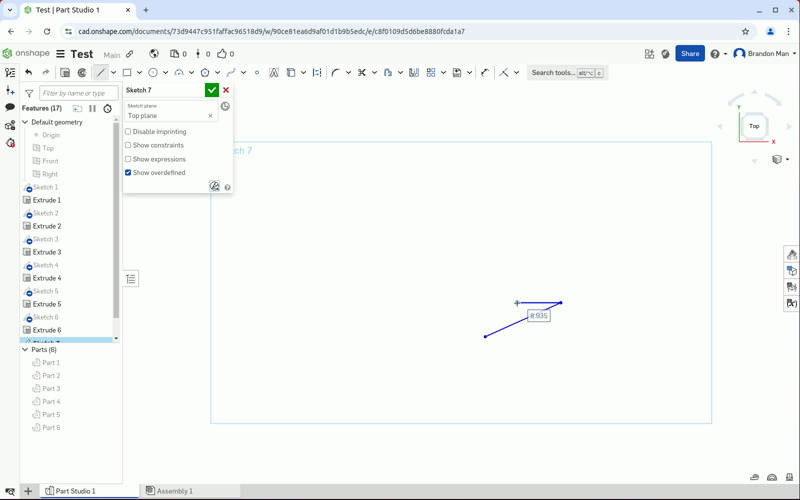
key(a)
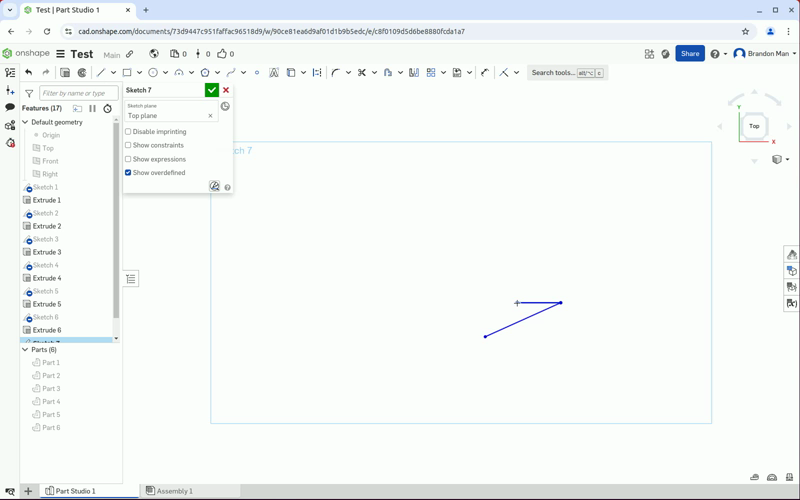
mouse_move(517, 302)
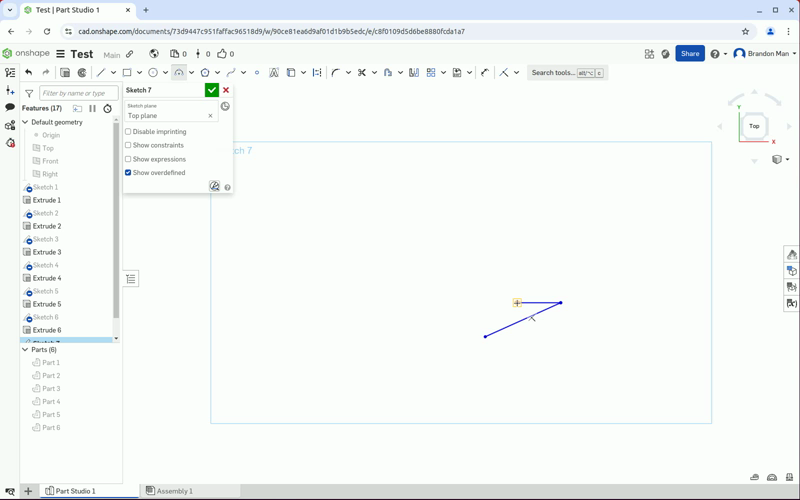
click(517, 302)
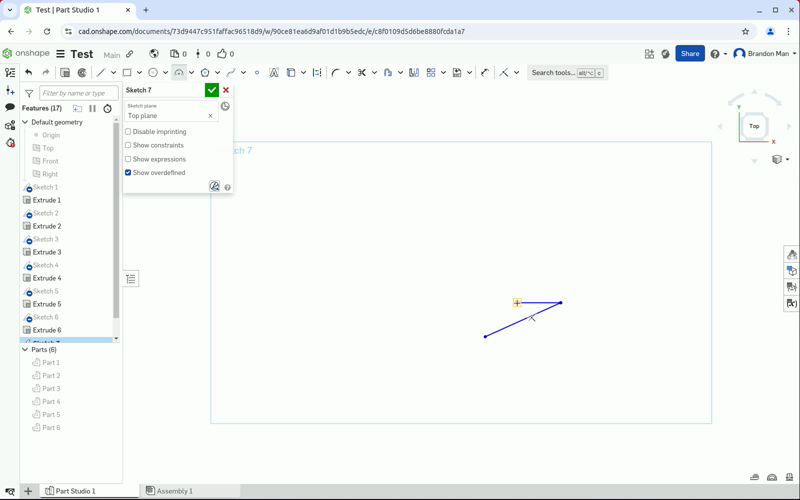
mouse_move(485, 336)
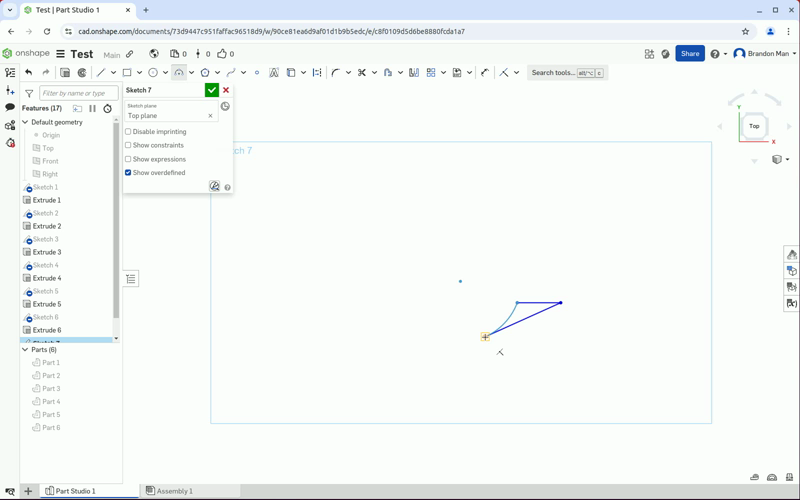
click(485, 336)
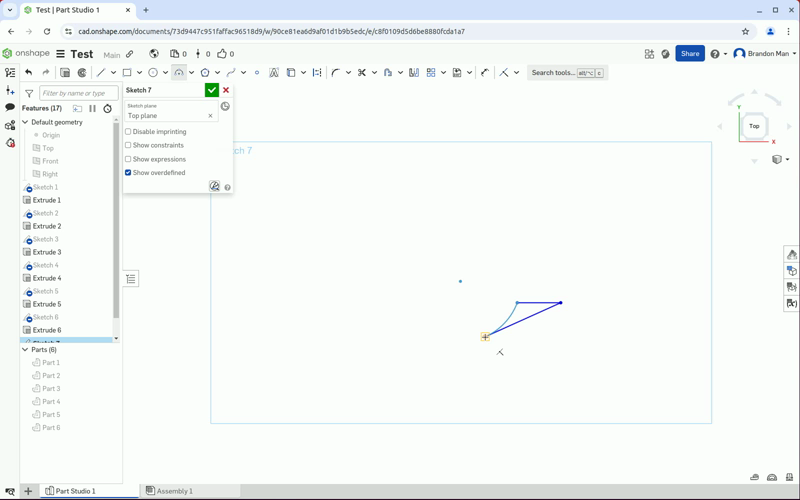
key_down(shift)
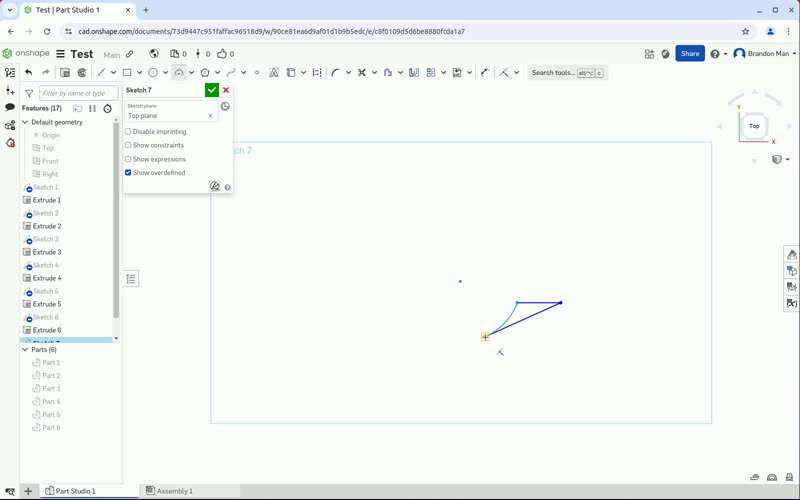
mouse_move(504, 322)
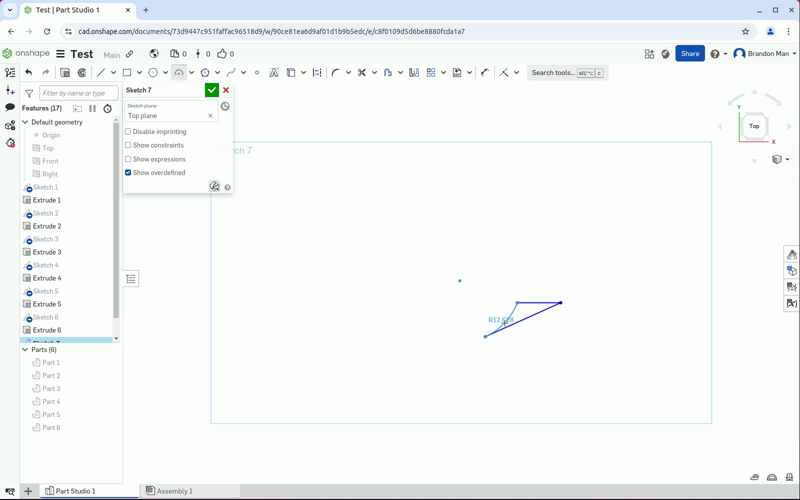
click(504, 322)
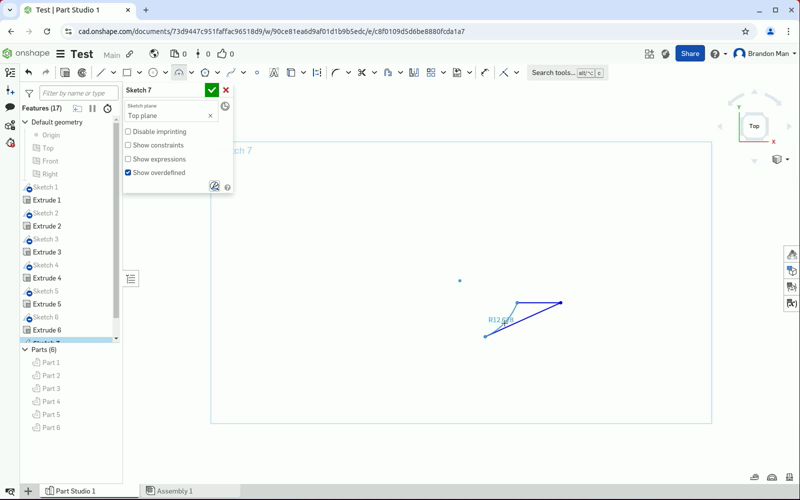
key_up(shift)
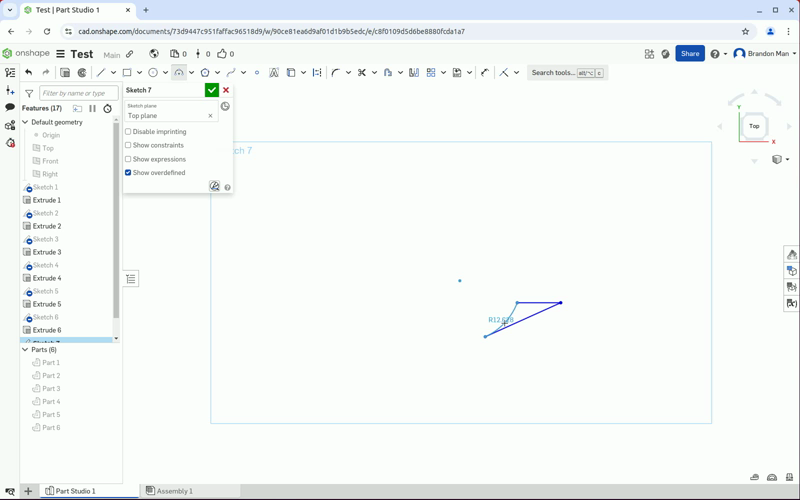
key(esc)
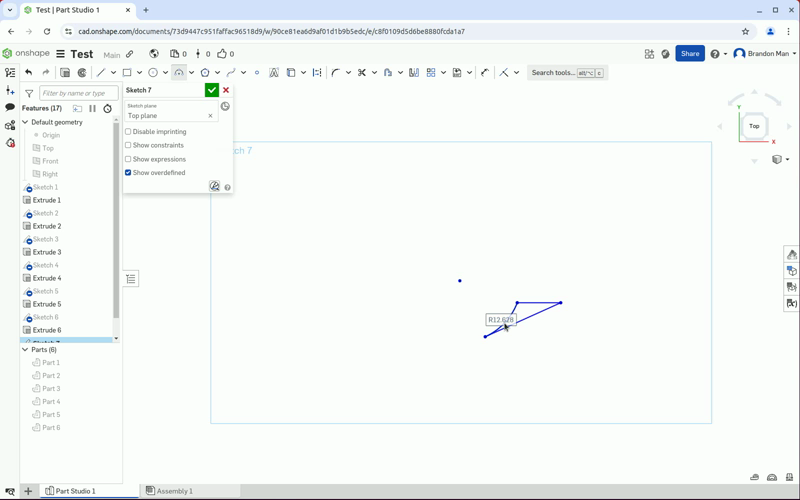
mouse_move(516, 308)
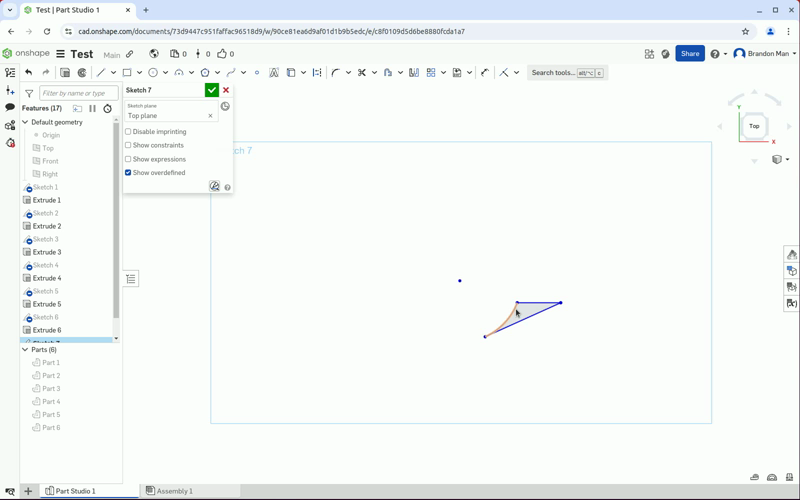
scroll(6)
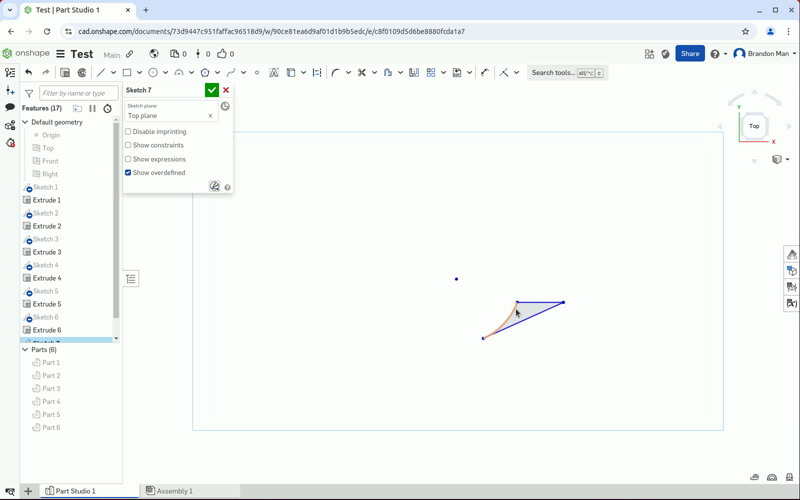
scroll(6)
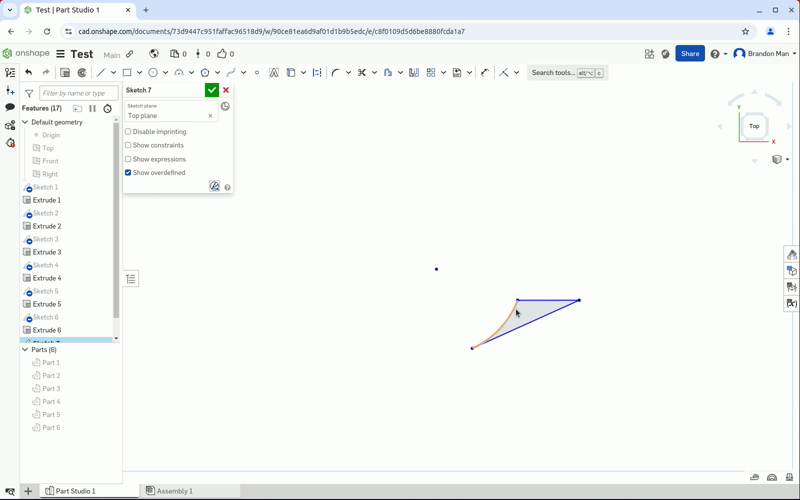
scroll(6)
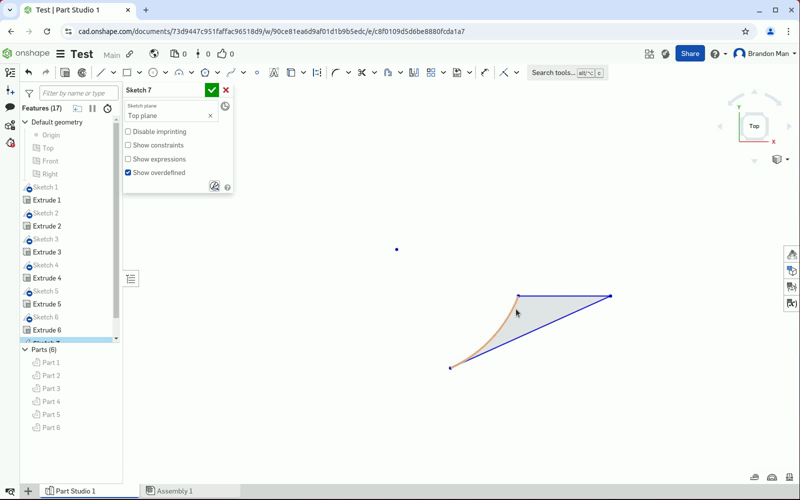
scroll(6)
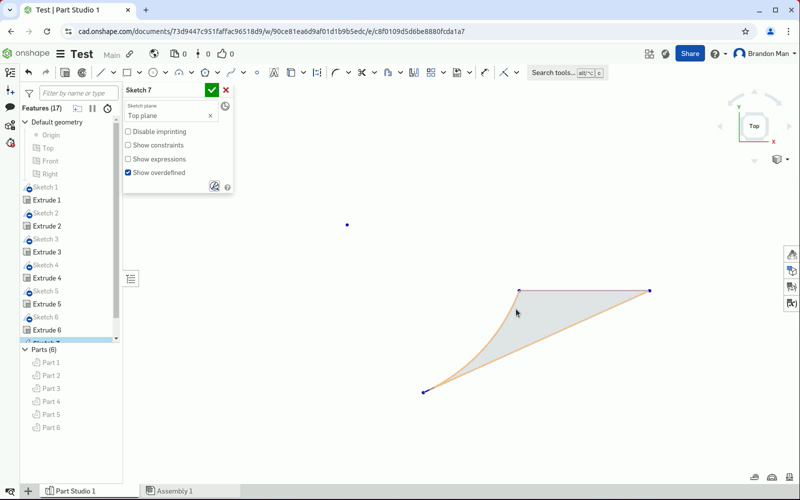
scroll(6)
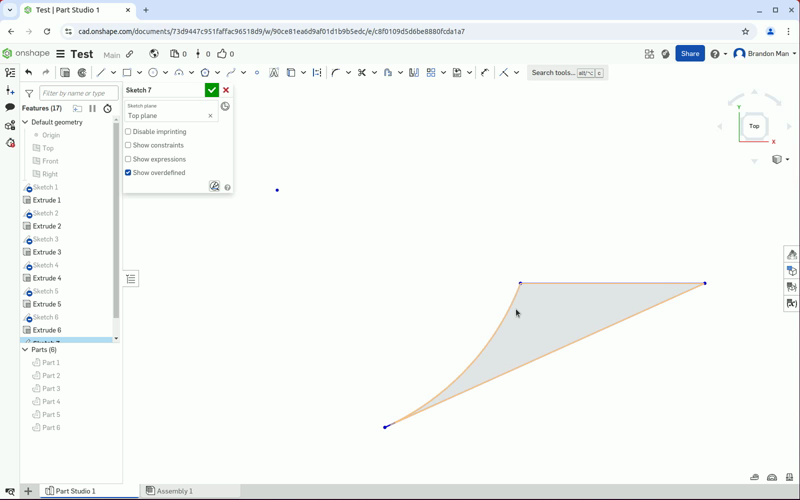
scroll(6)
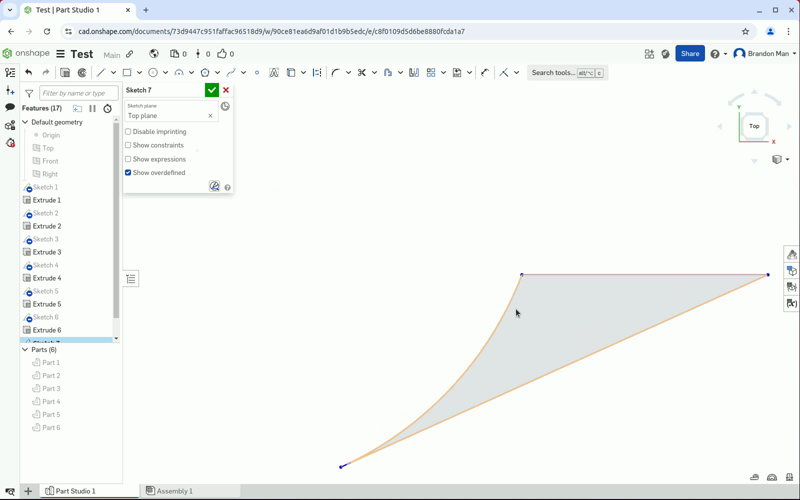
scroll(6)
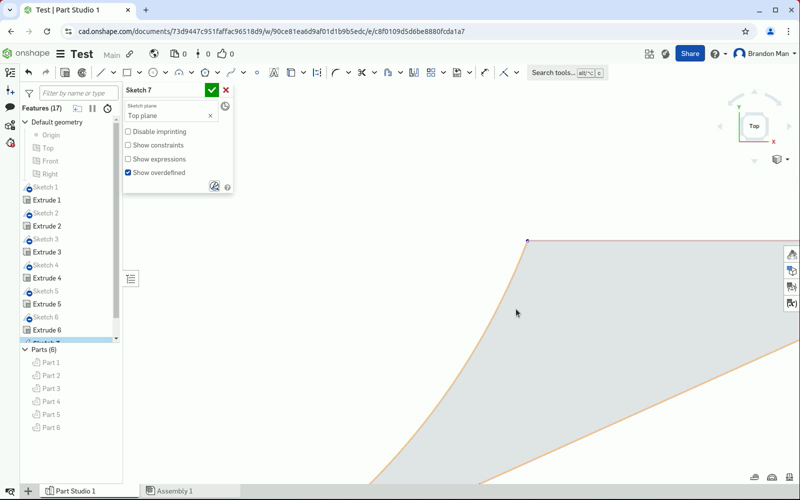
click(516, 308)
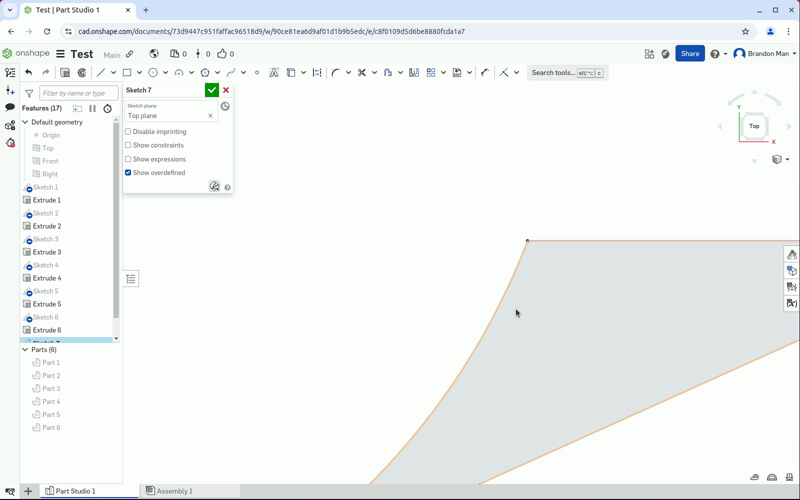
scroll(-6)
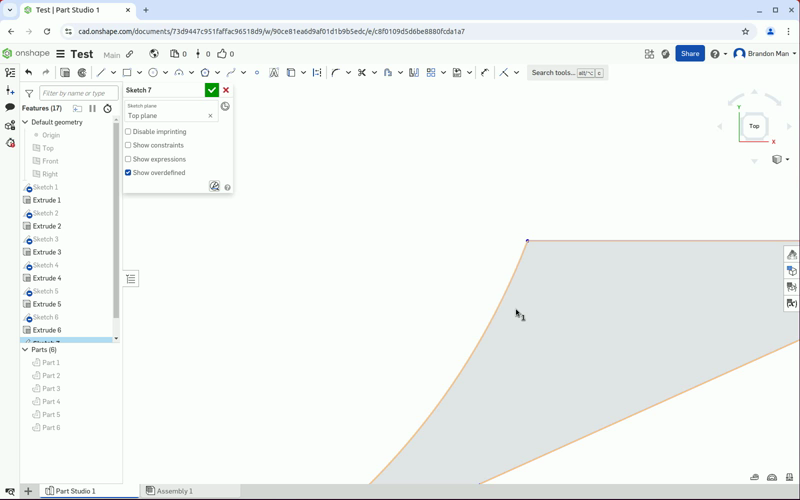
scroll(-6)
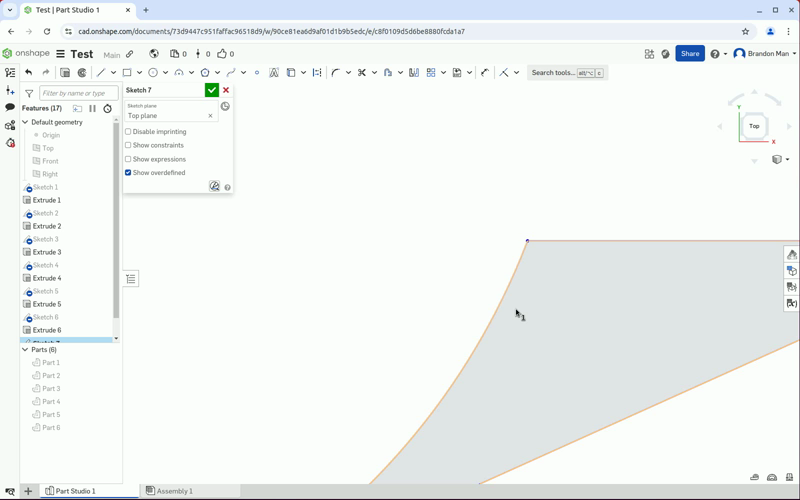
scroll(-6)
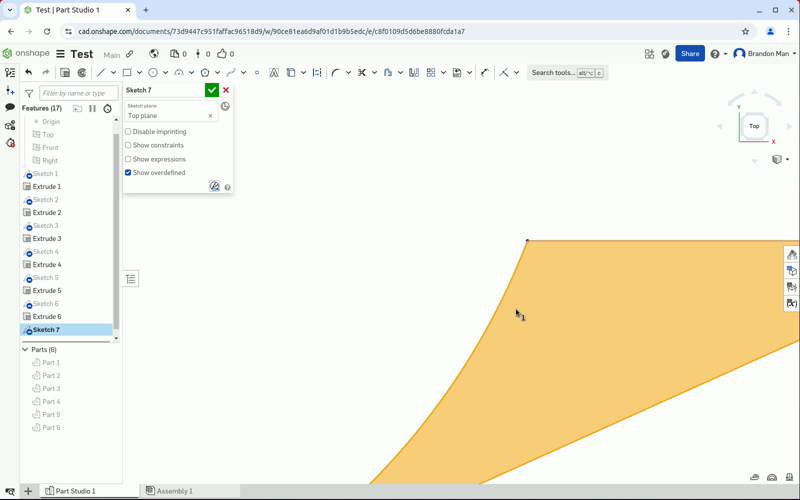
scroll(-6)
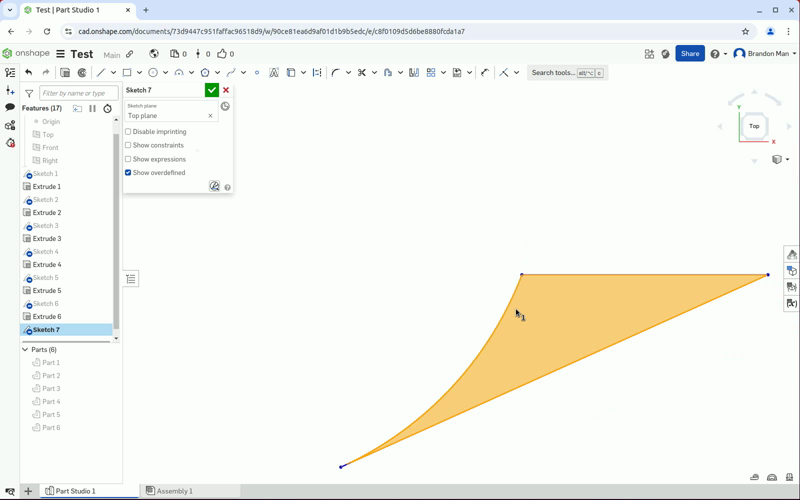
scroll(-6)
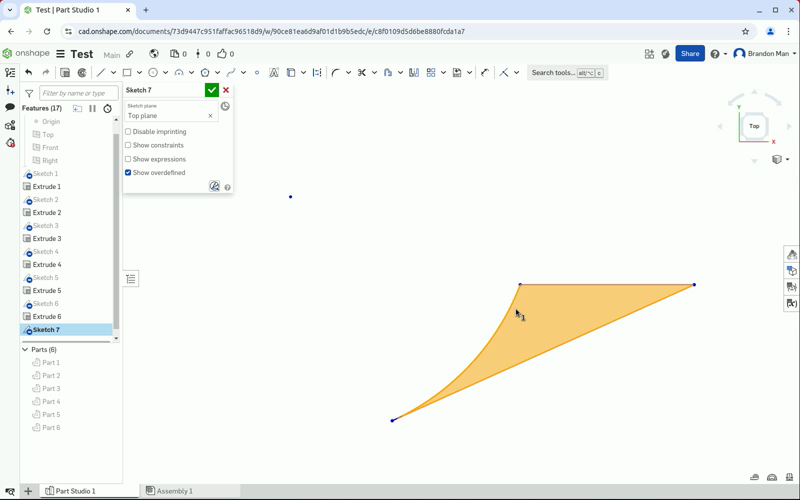
scroll(-6)
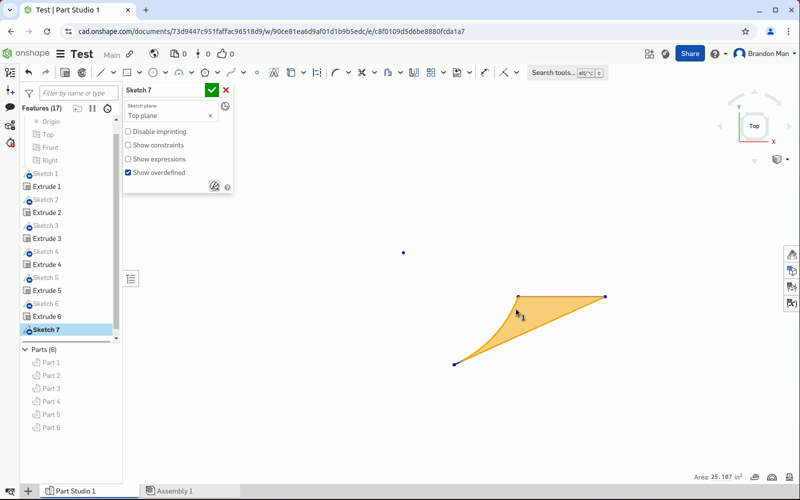
scroll(-6)
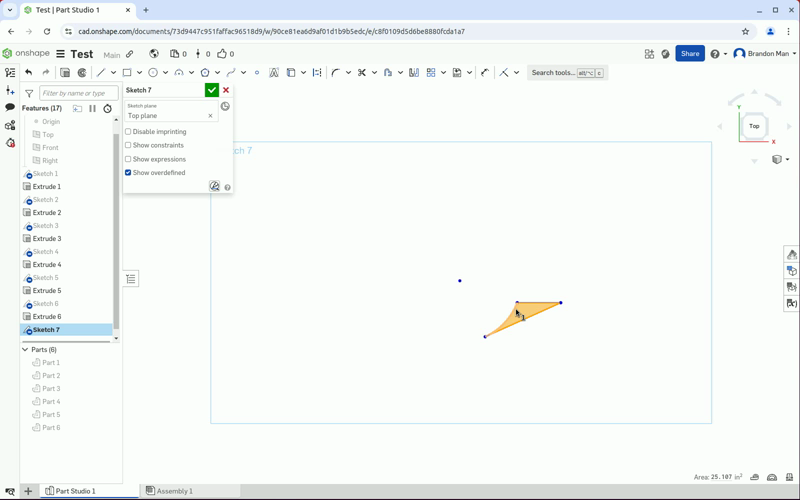
mouse_move(73, 352)
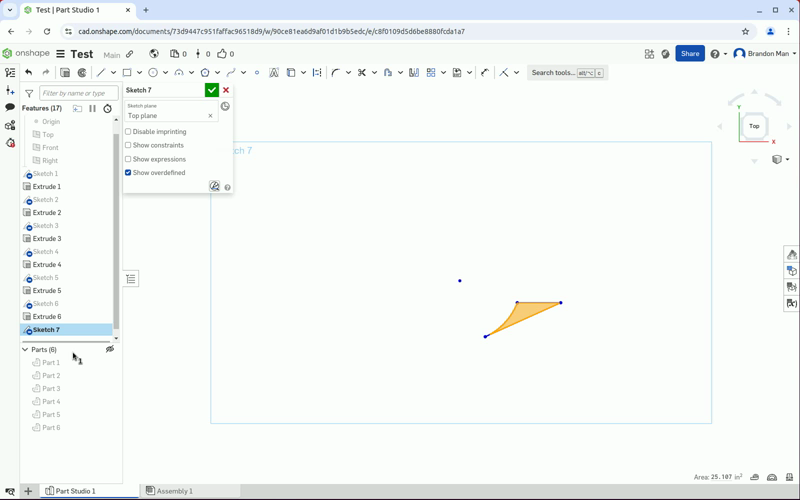
key(shift+y)
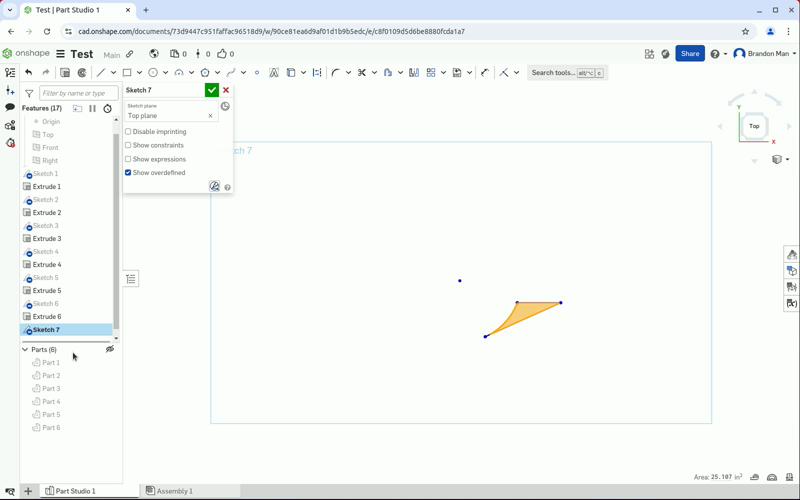
key(shift+e)
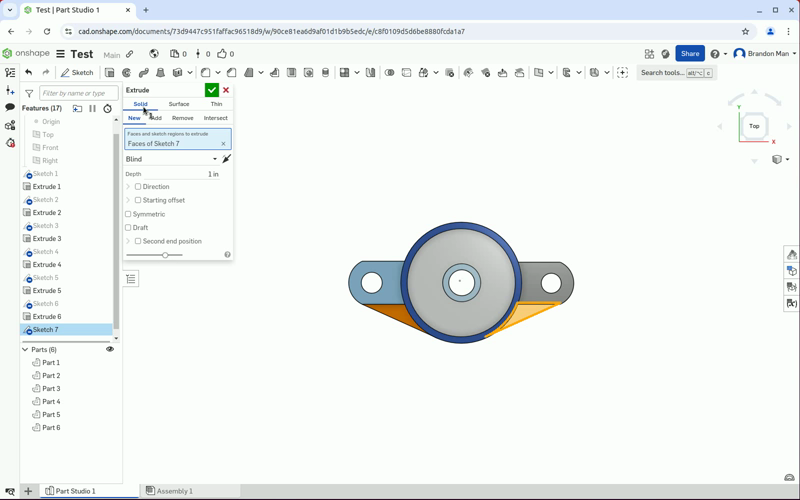
mouse_move(143, 106)
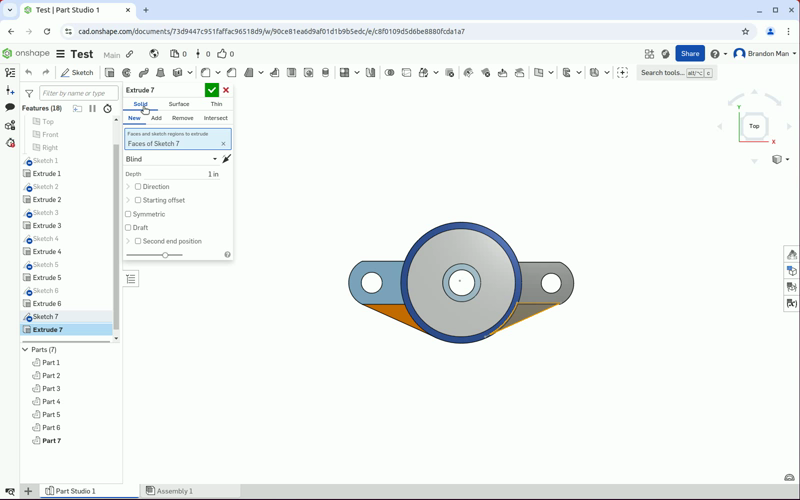
click(143, 106)
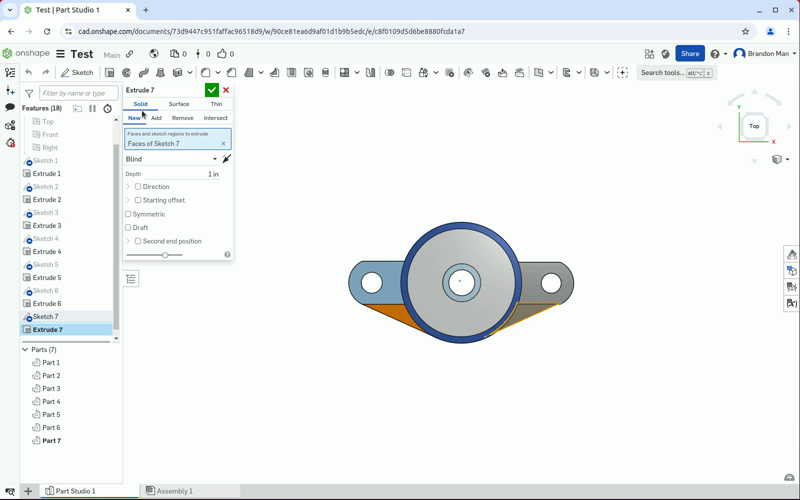
mouse_move(137, 120)
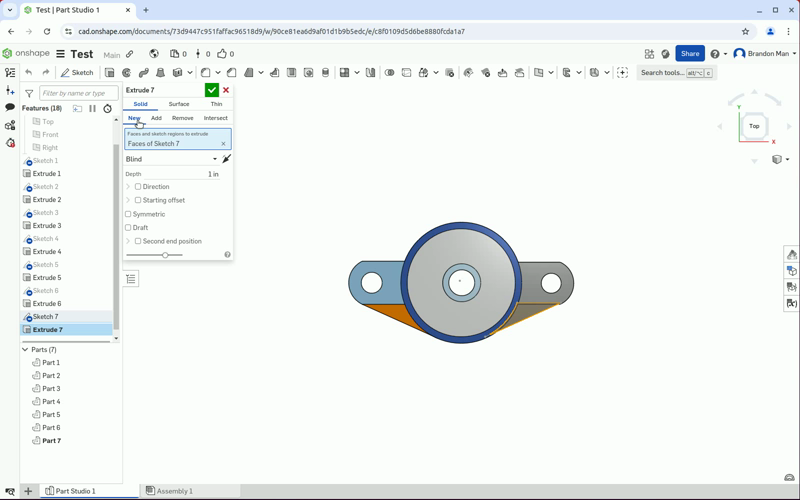
click(137, 120)
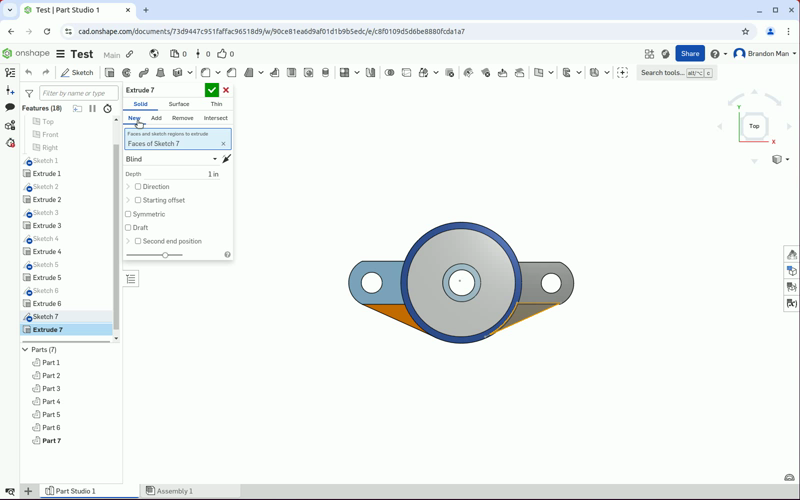
key(tab, 4)
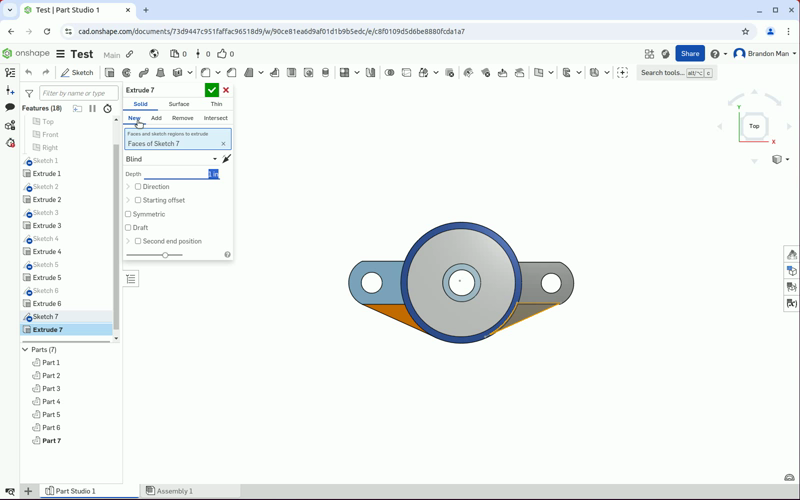
text(3.37)
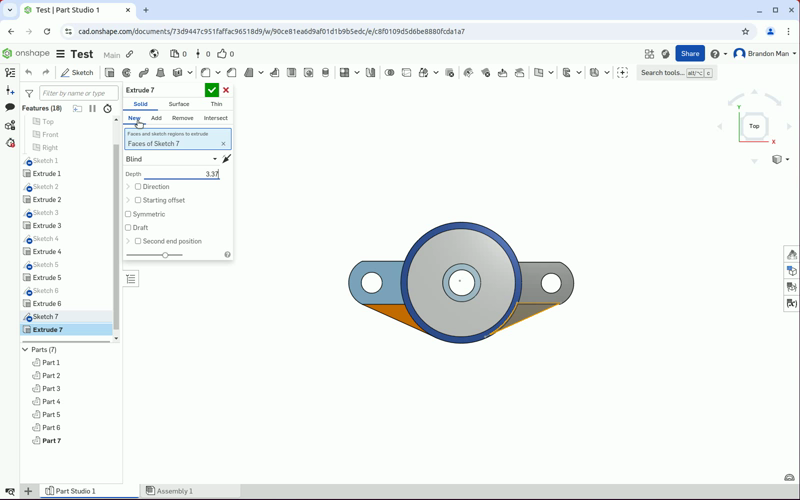
key(enter)
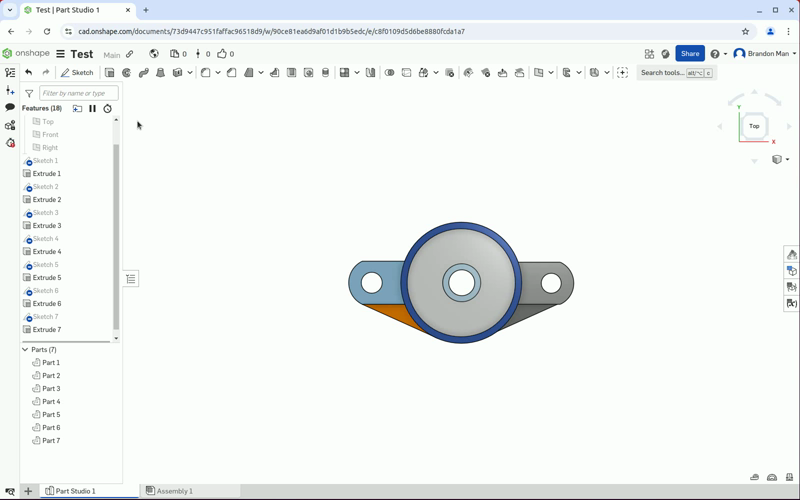
key(shift+h)
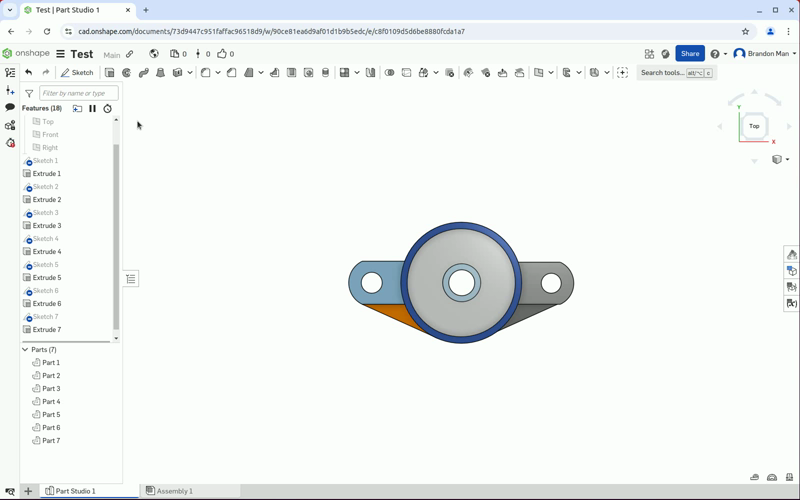
key(shift+h)
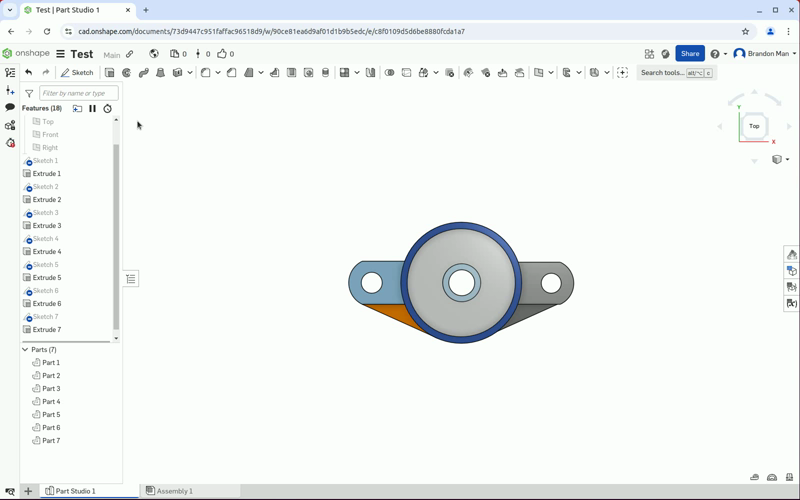
mouse_move(69, 163)
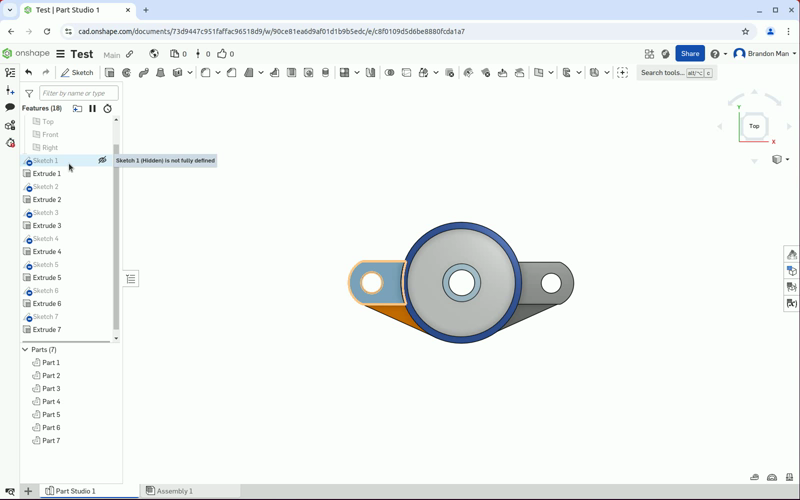
click(69, 163)
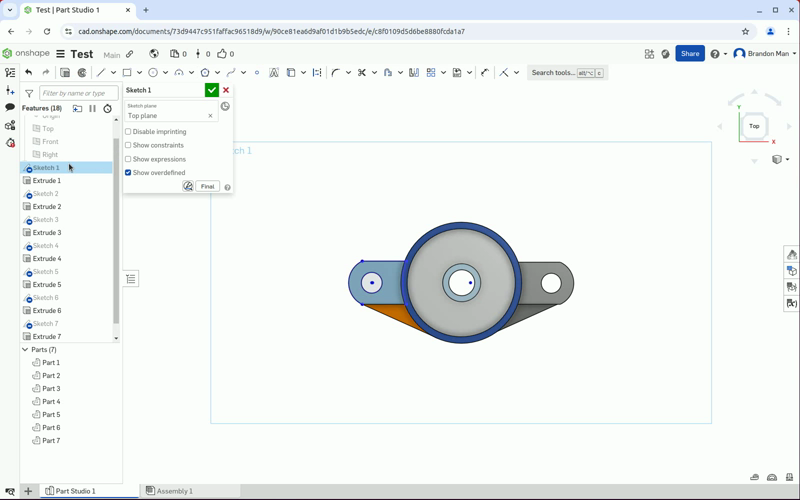
mouse_move(229, 92)
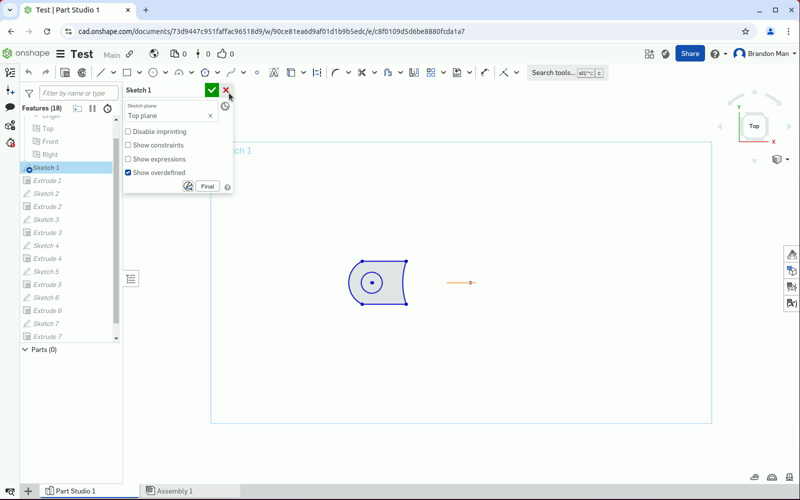
click(229, 92)
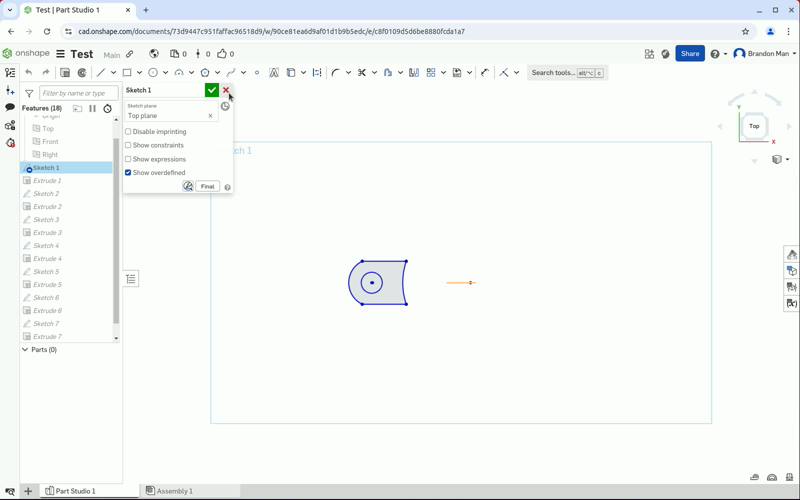
key(shift+s)
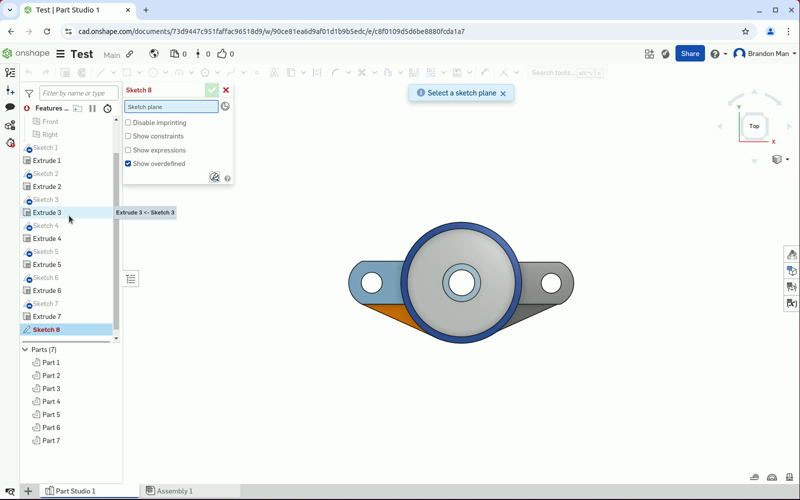
scroll(3)
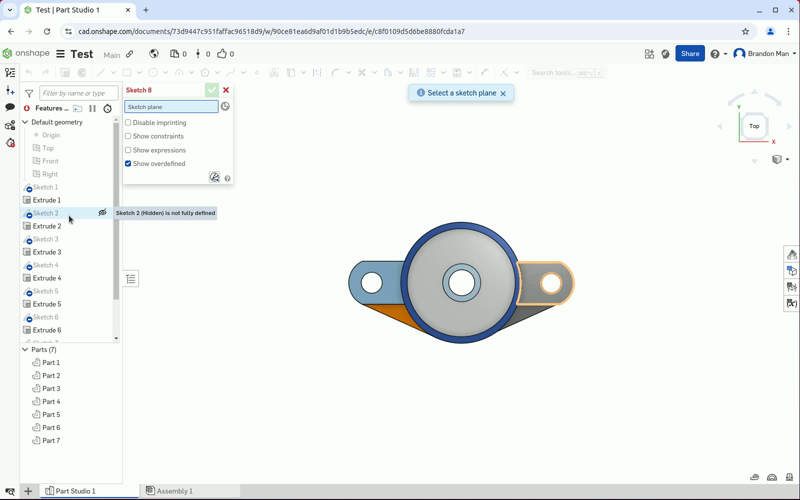
mouse_move(69, 150)
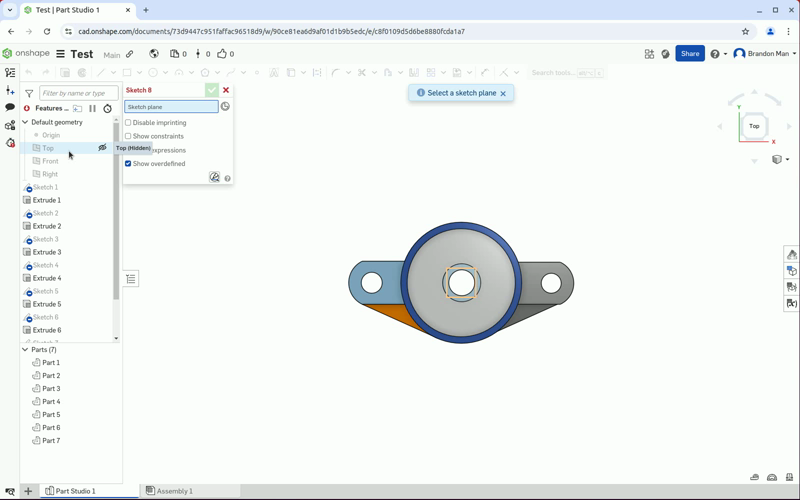
click(69, 150)
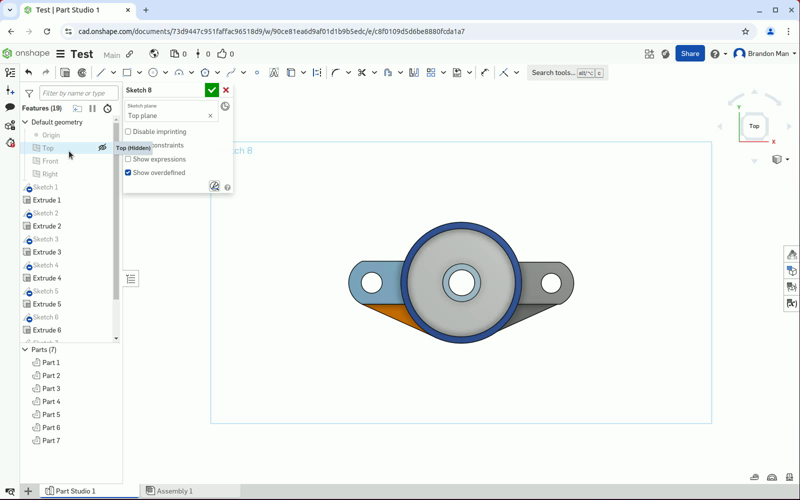
mouse_move(73, 352)
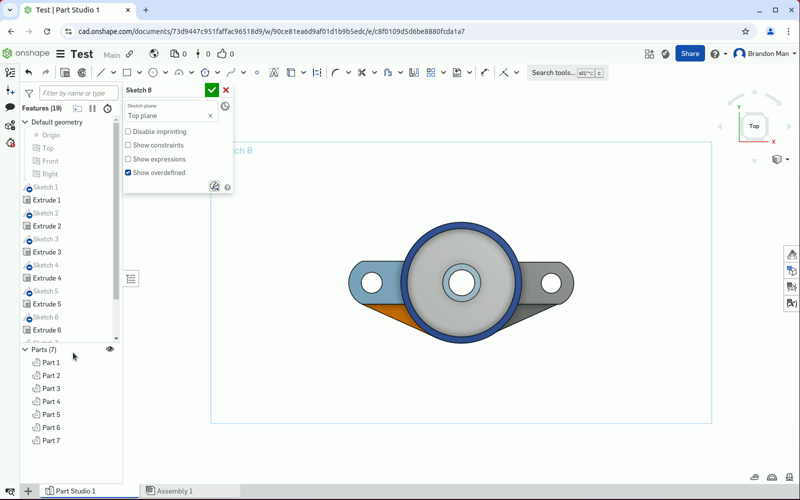
key(y)
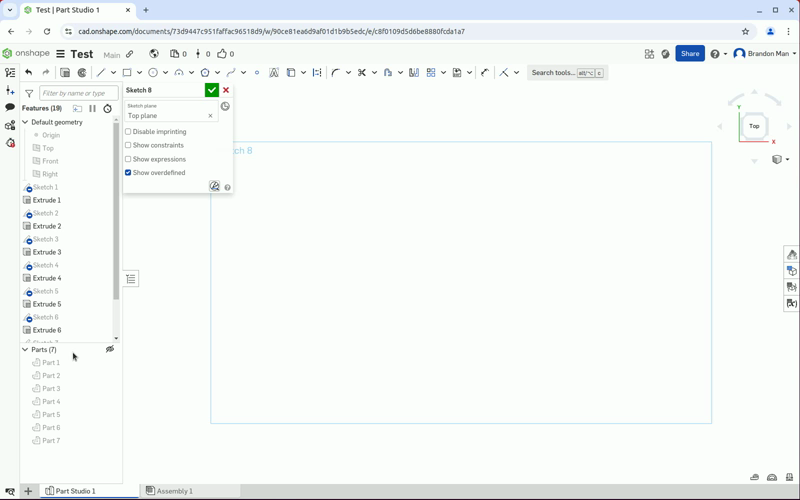
key(l)
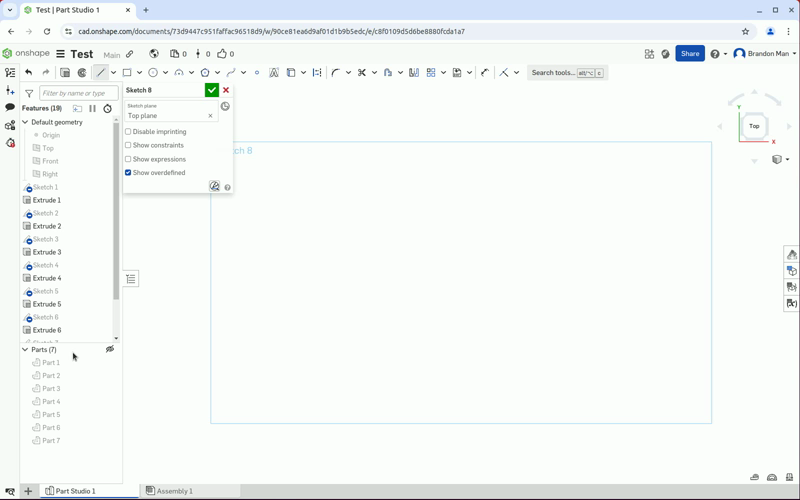
key_down(shift)
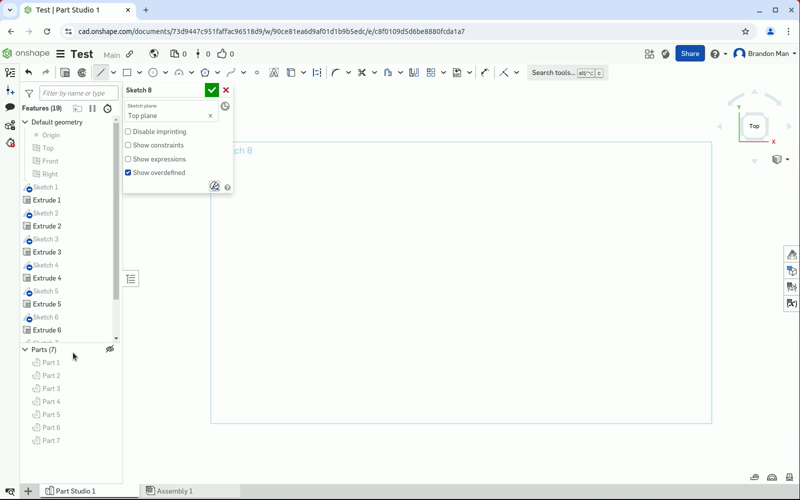
mouse_move(362, 261)
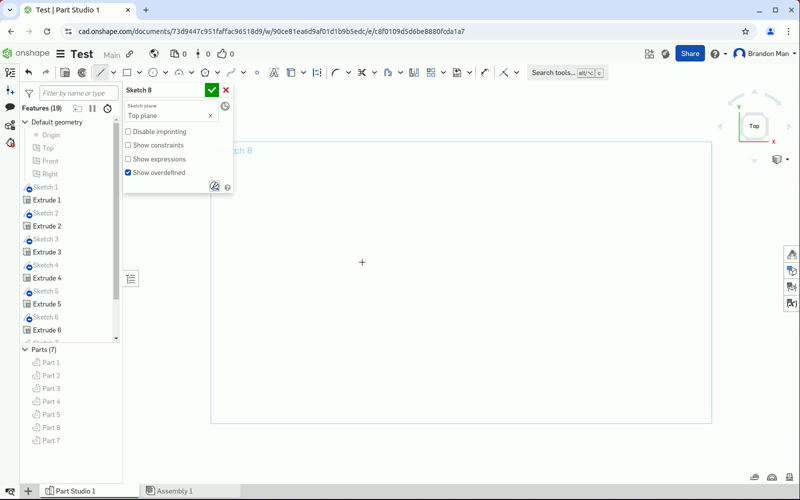
click(362, 261)
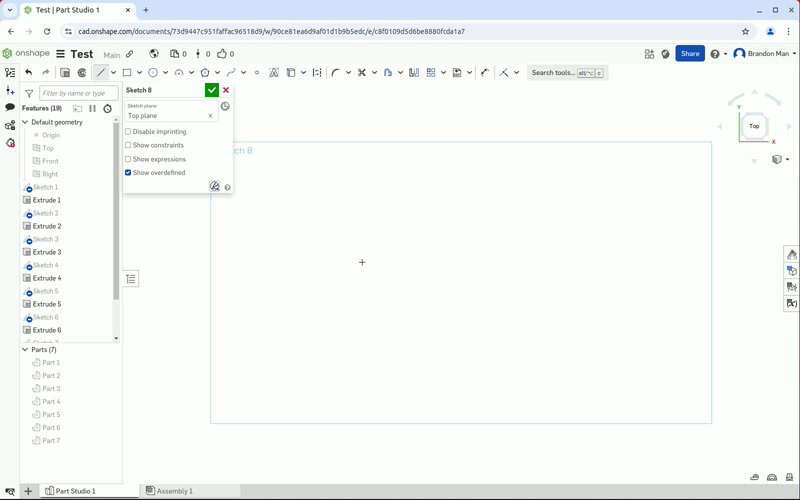
key_up(shift)
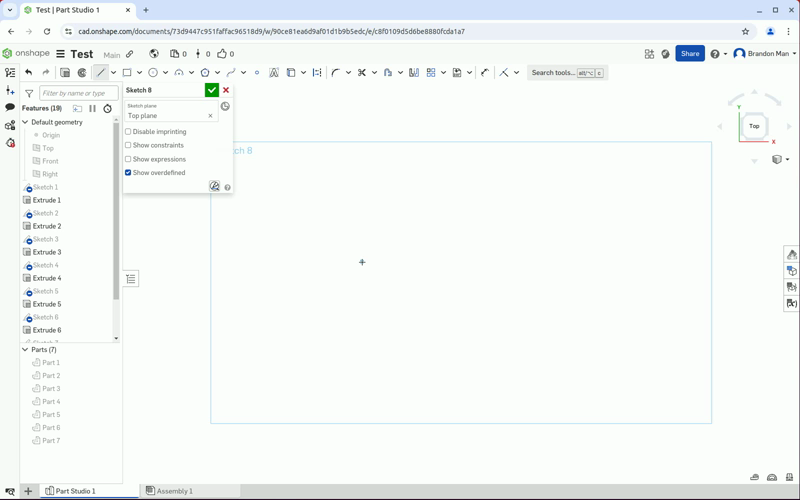
key_down(shift)
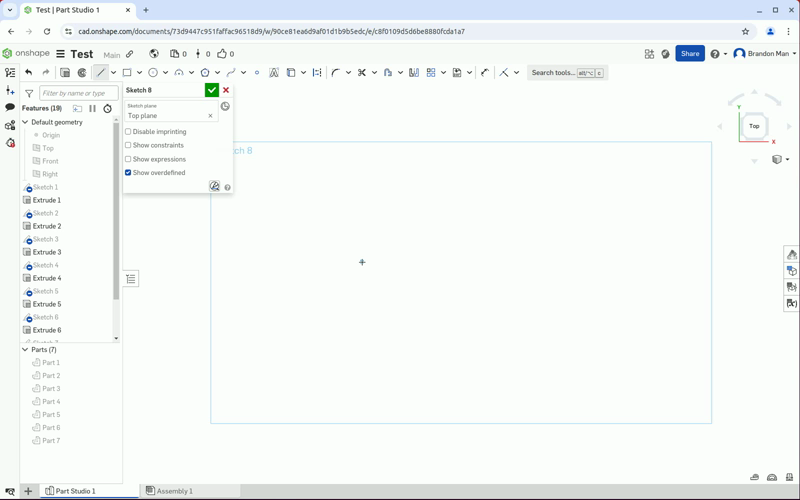
mouse_move(392, 261)
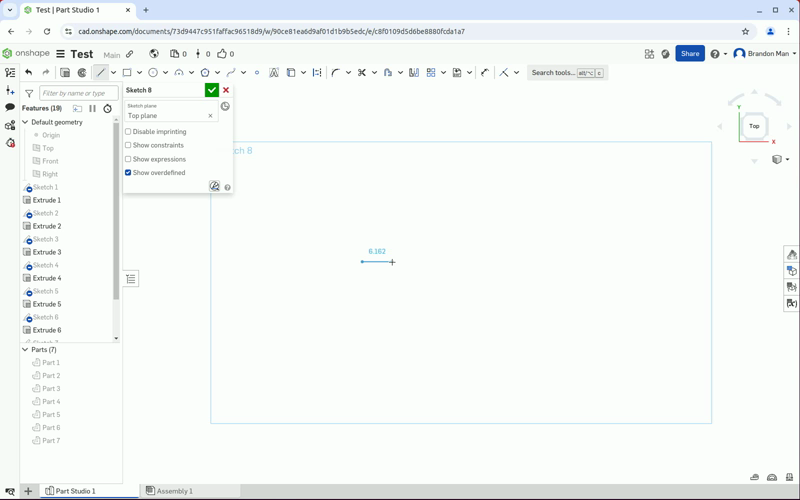
mouse_move(405, 261)
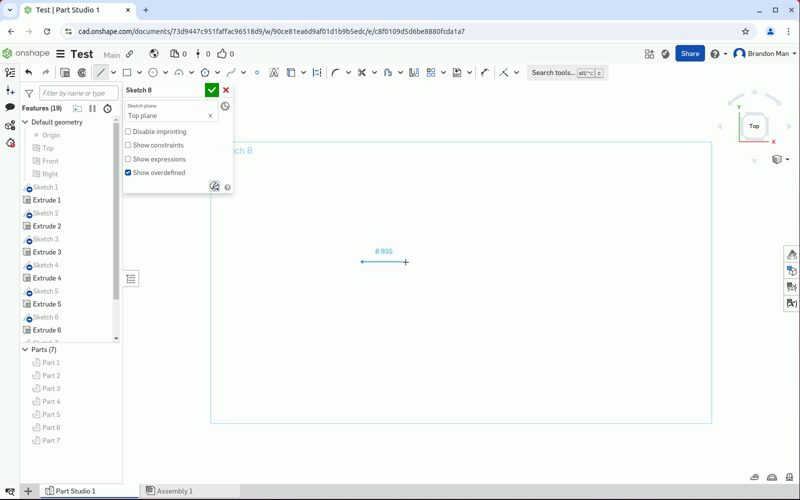
click(405, 261)
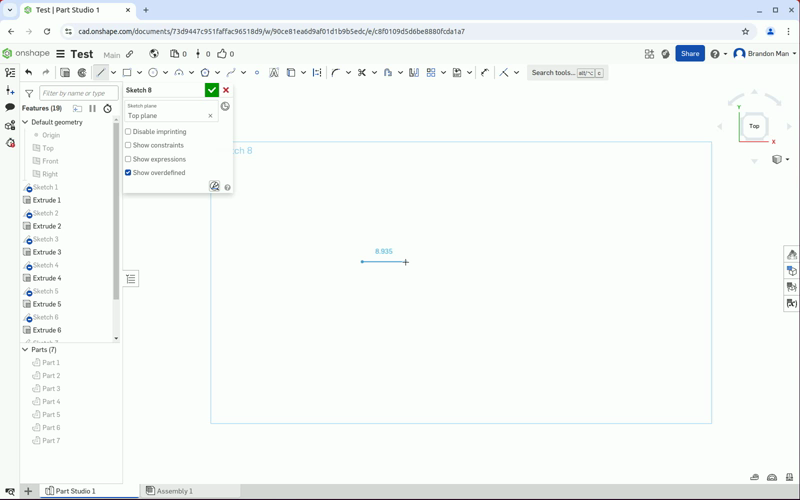
key_up(shift)
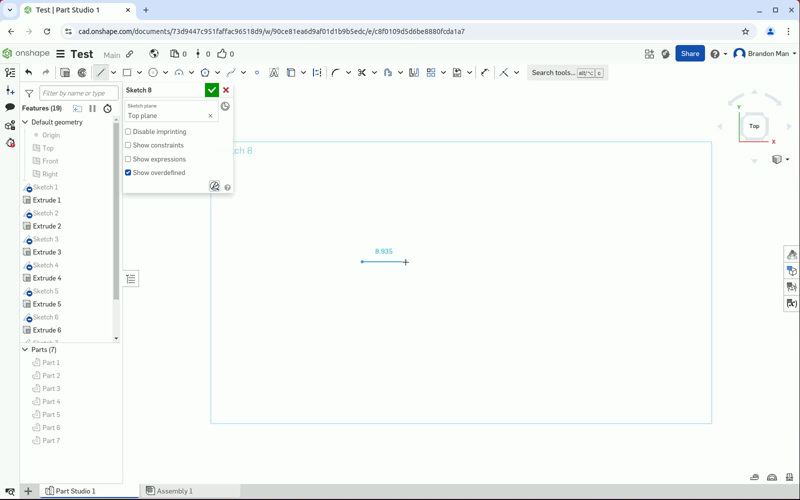
key(esc)
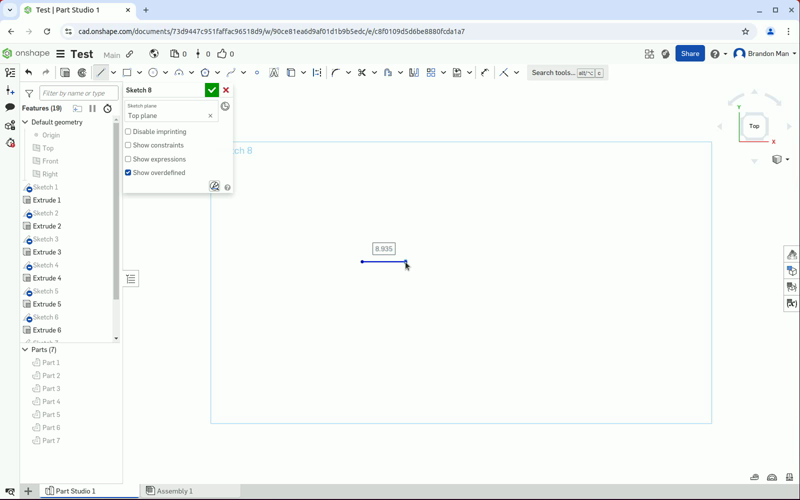
key(a)
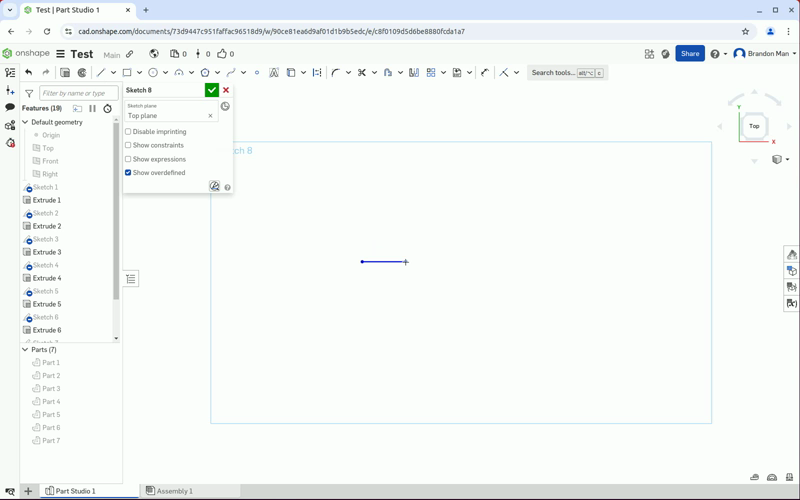
mouse_move(405, 261)
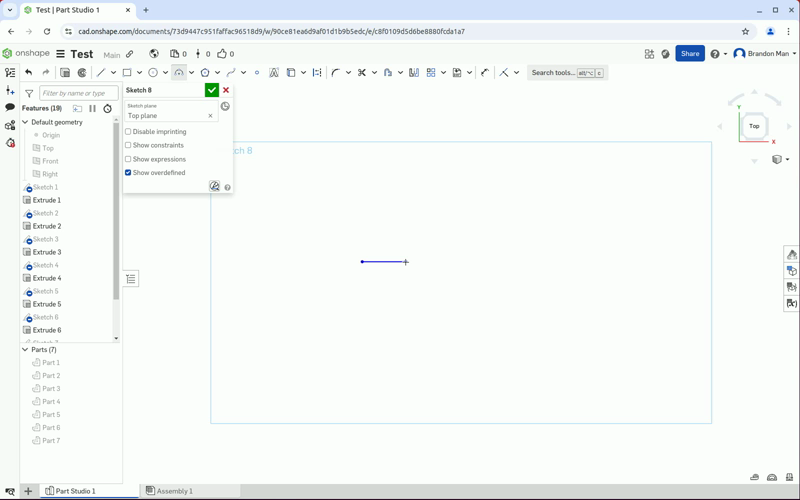
click(405, 261)
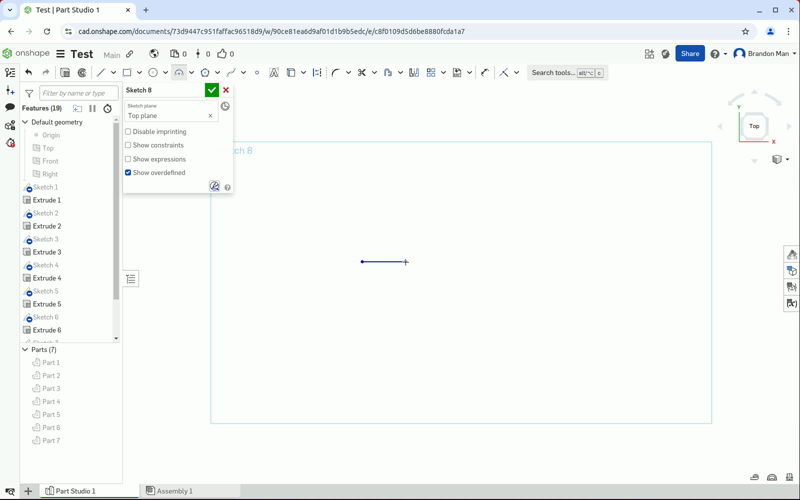
key_down(shift)
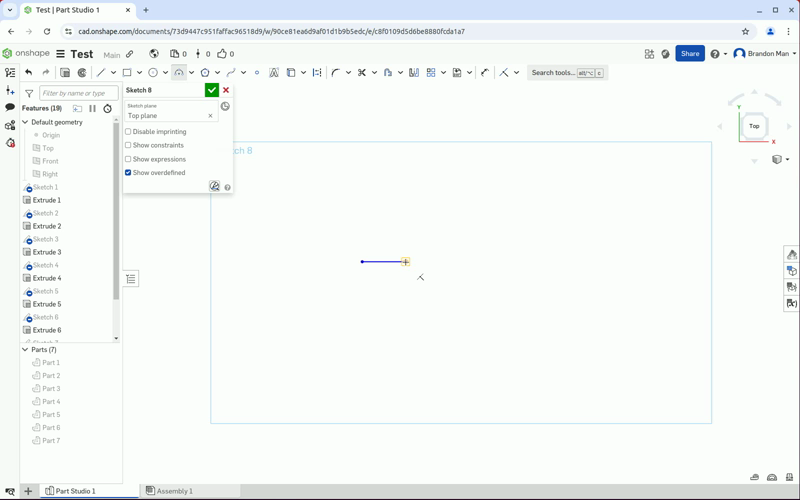
mouse_move(437, 227)
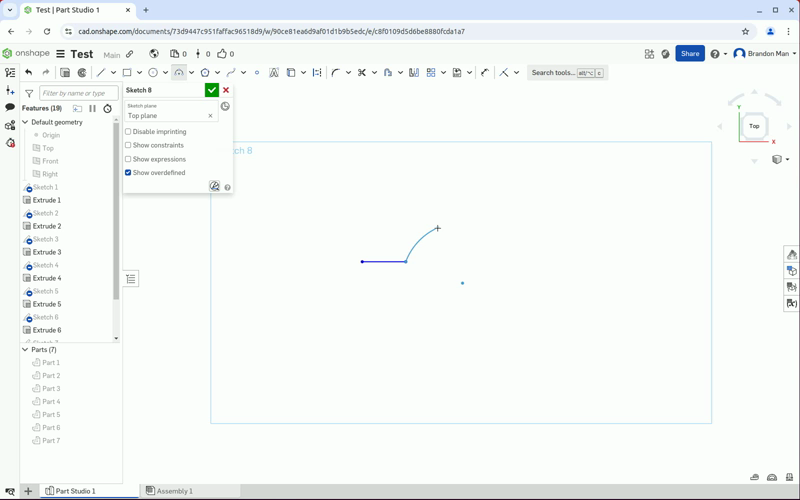
click(437, 227)
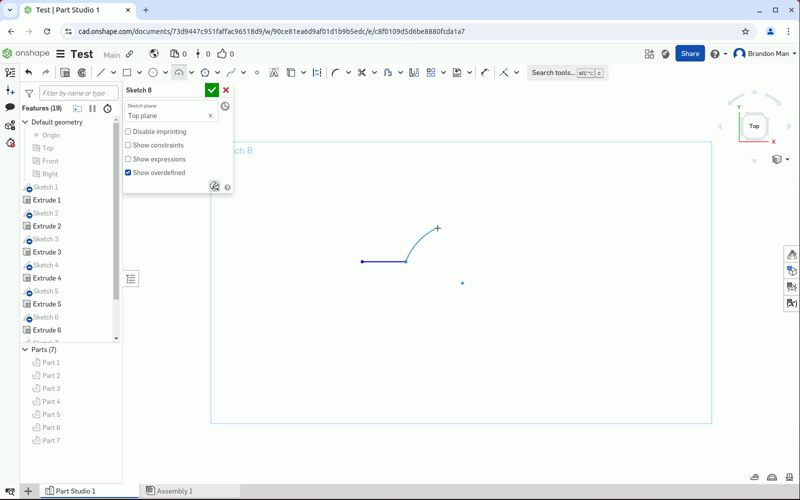
mouse_move(418, 241)
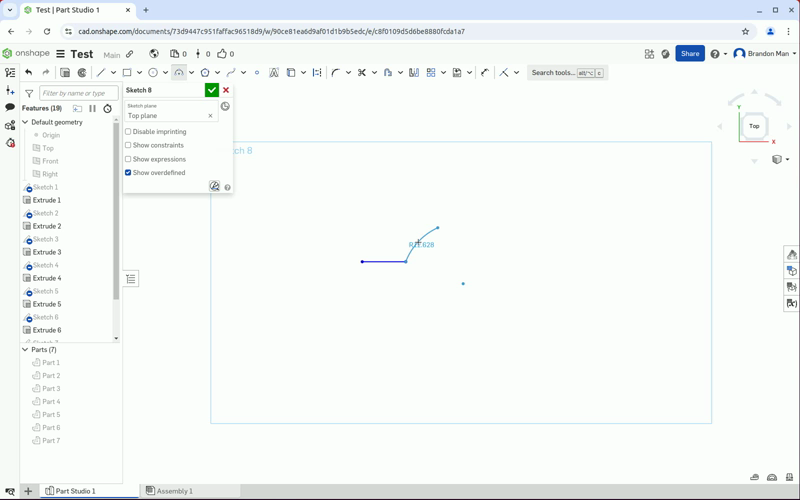
click(418, 241)
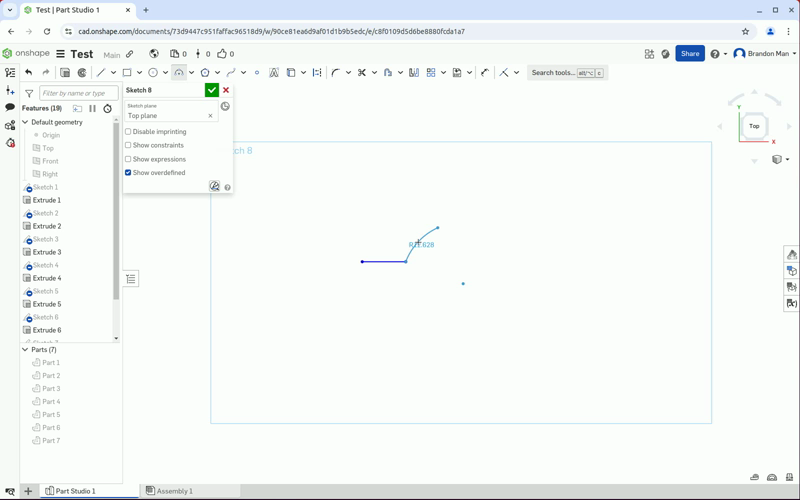
key_up(shift)
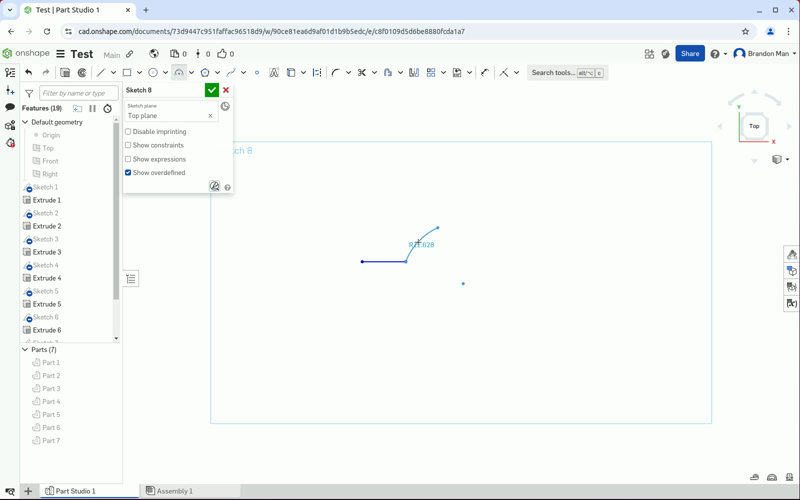
key(esc)
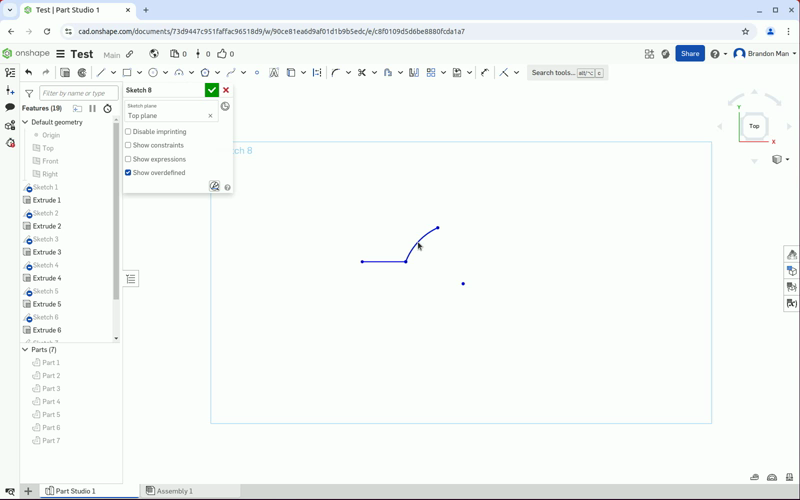
key(l)
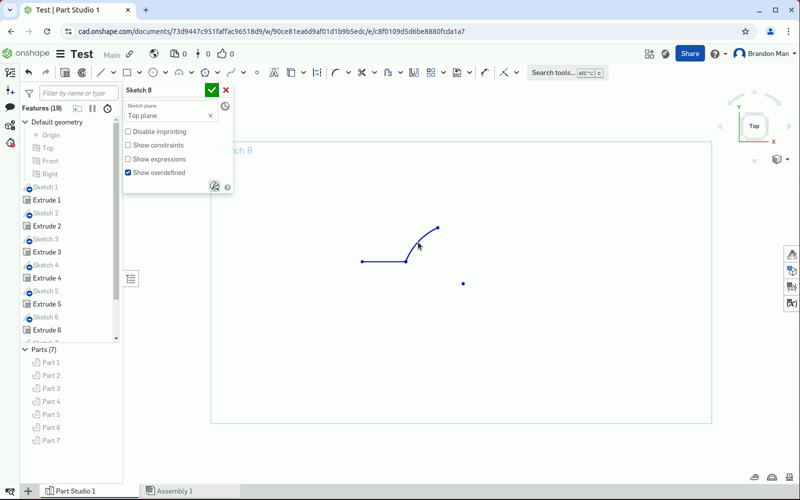
mouse_move(437, 227)
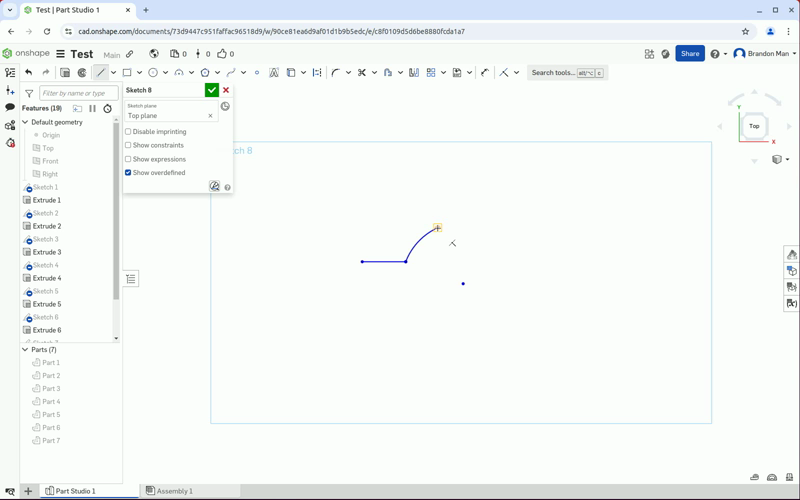
click(437, 227)
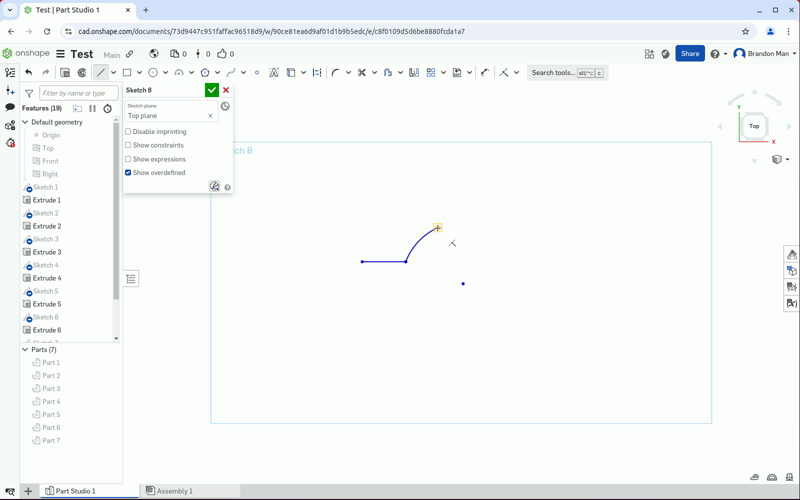
key_down(shift)
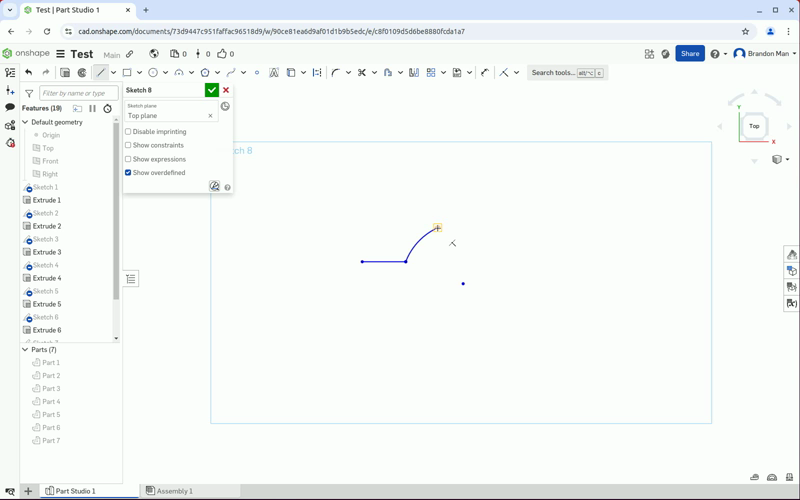
mouse_move(362, 261)
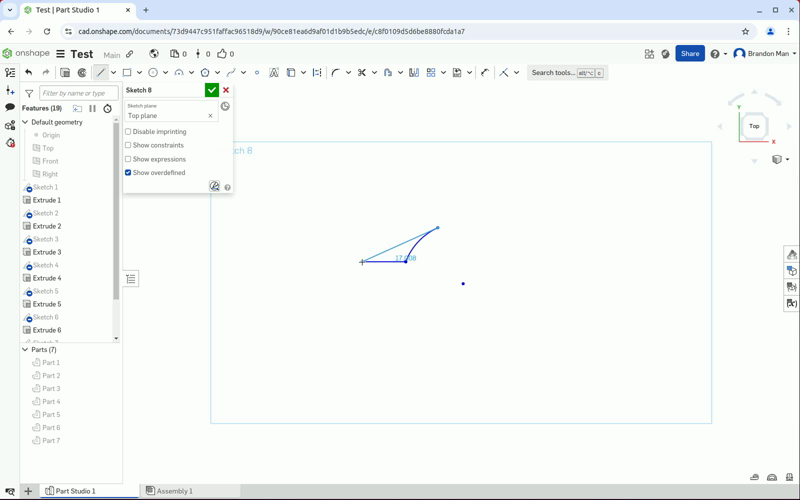
key_up(shift)
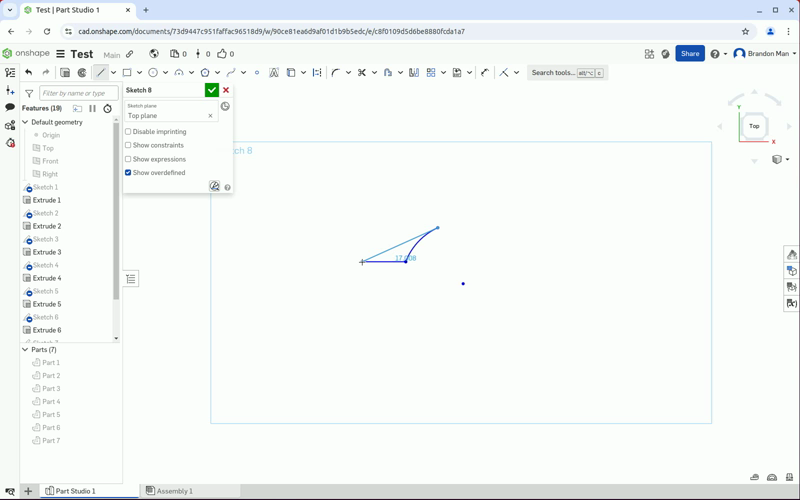
click(362, 261)
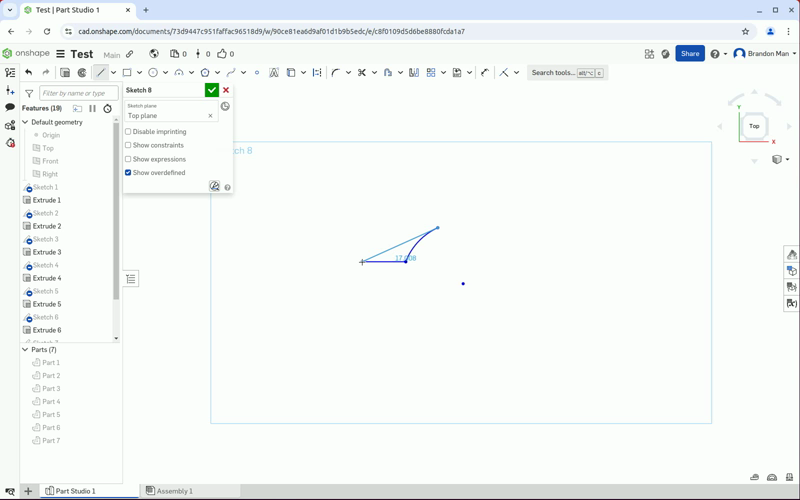
key(esc)
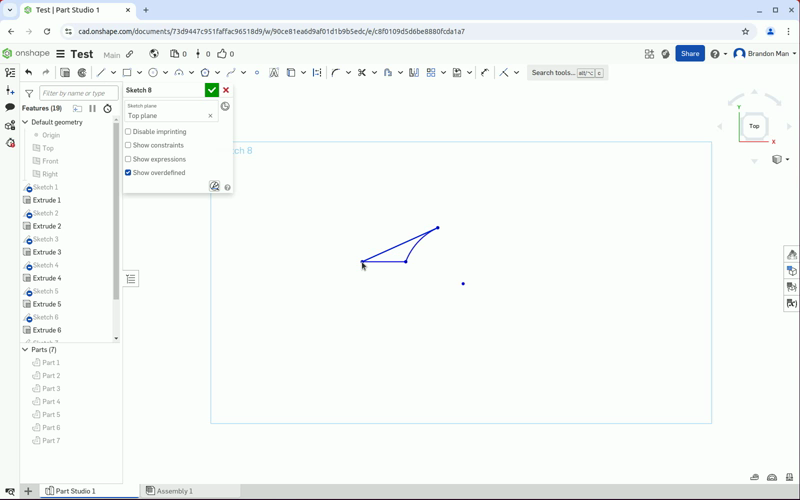
mouse_move(406, 249)
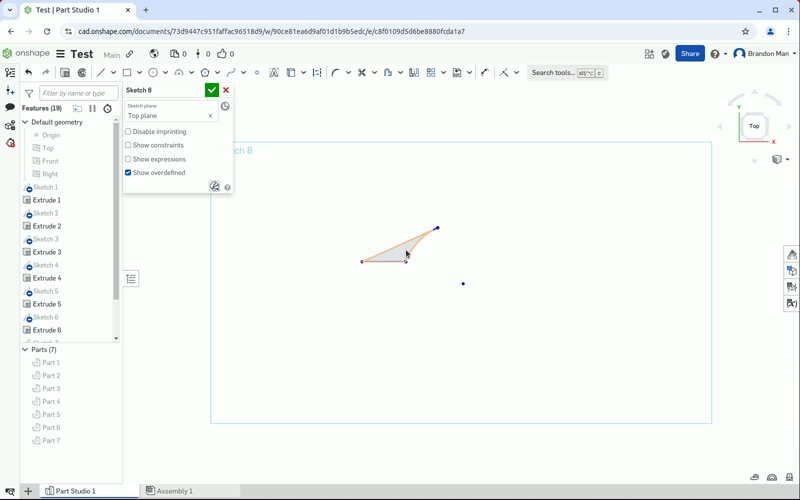
scroll(6)
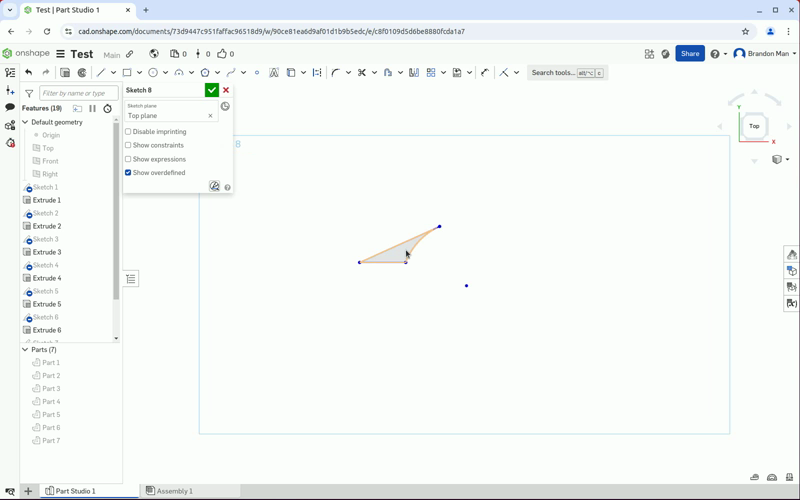
scroll(6)
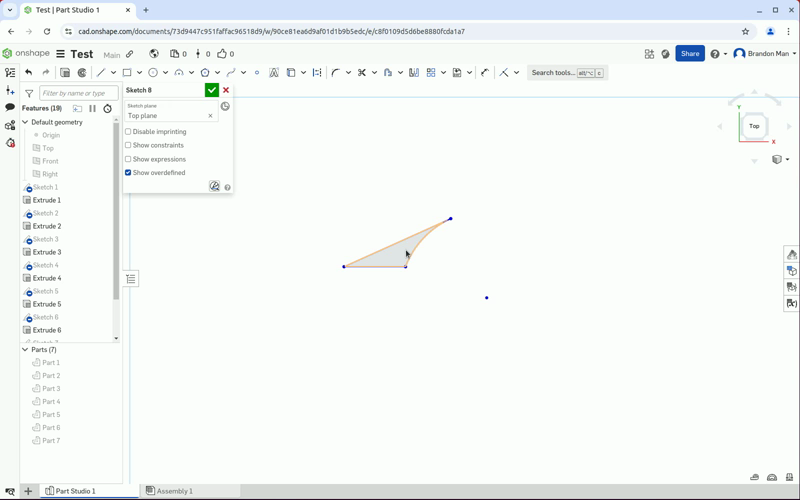
scroll(6)
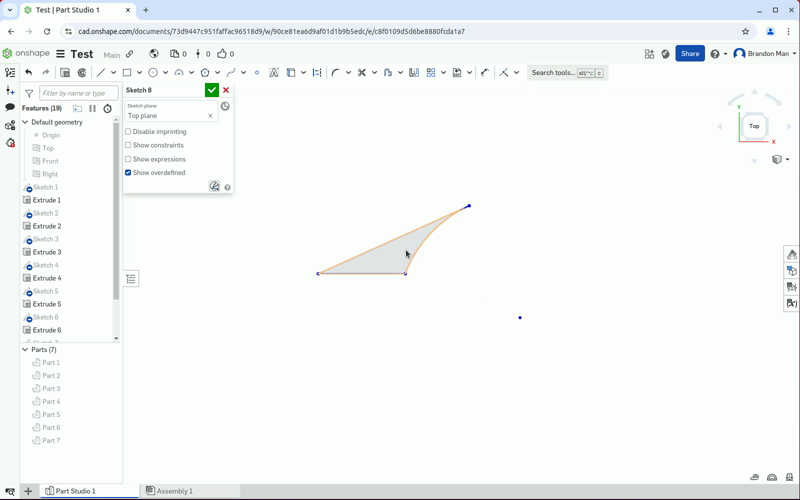
scroll(6)
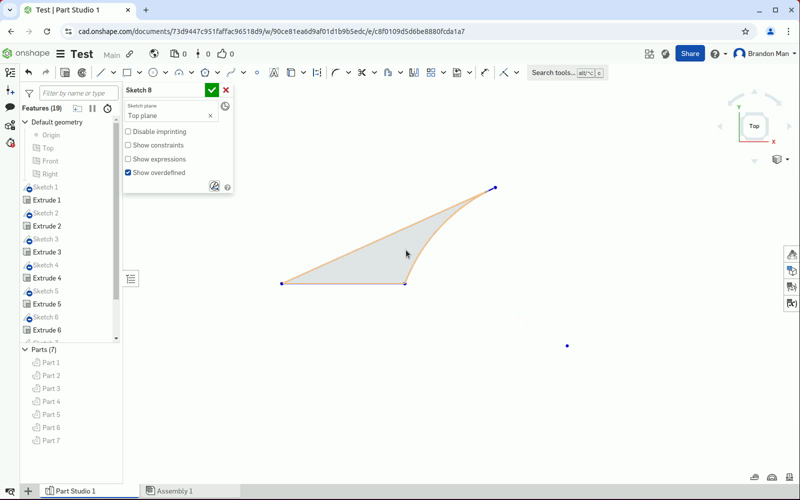
scroll(6)
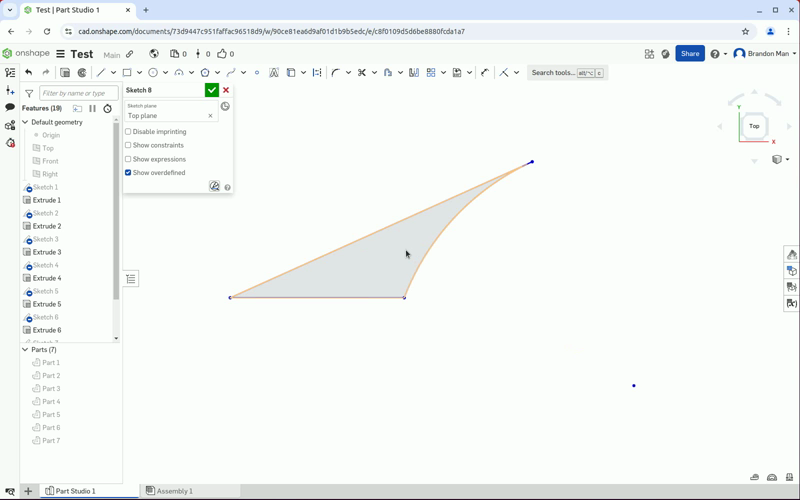
scroll(6)
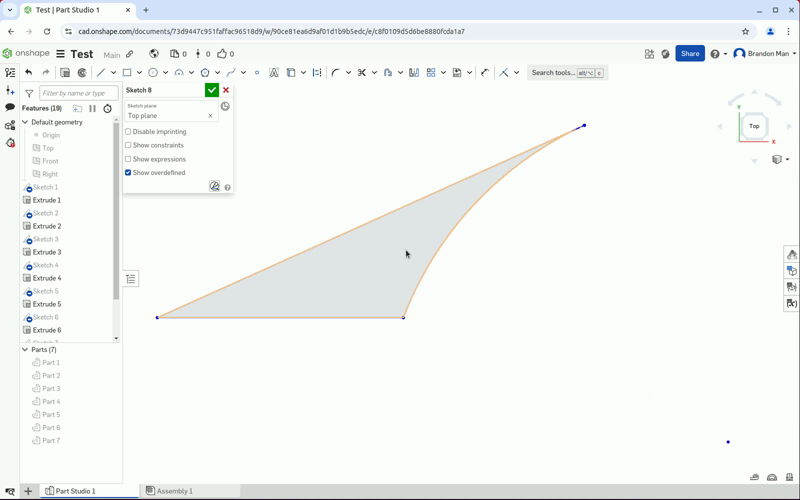
scroll(6)
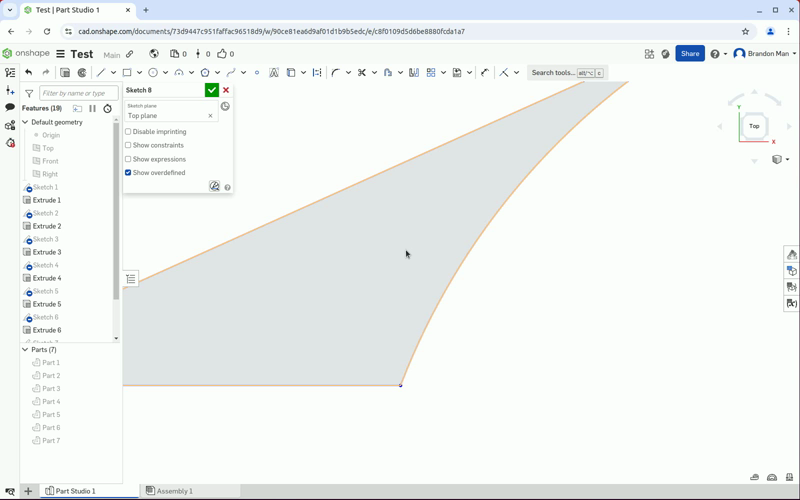
click(406, 249)
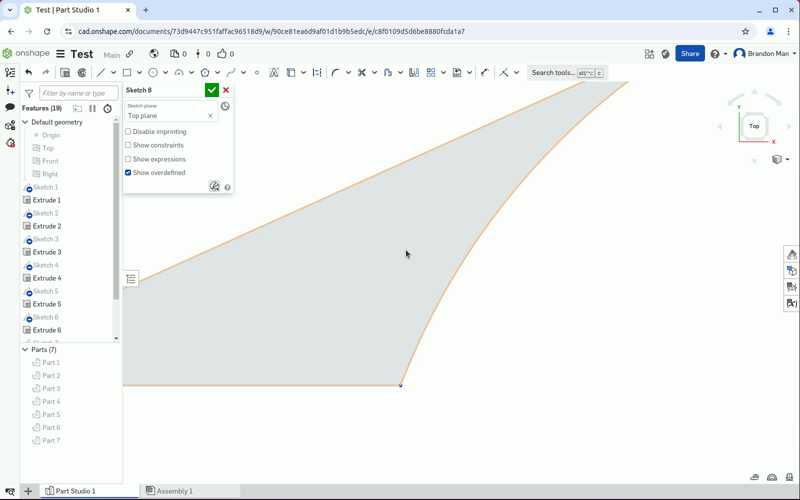
scroll(-6)
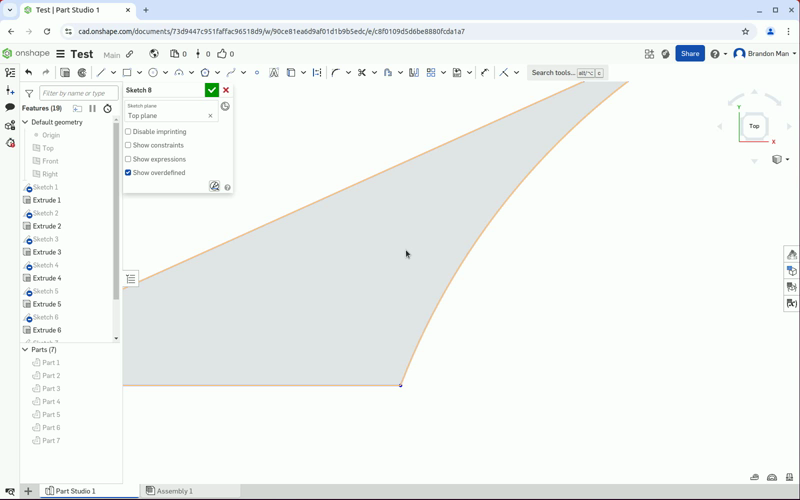
scroll(-6)
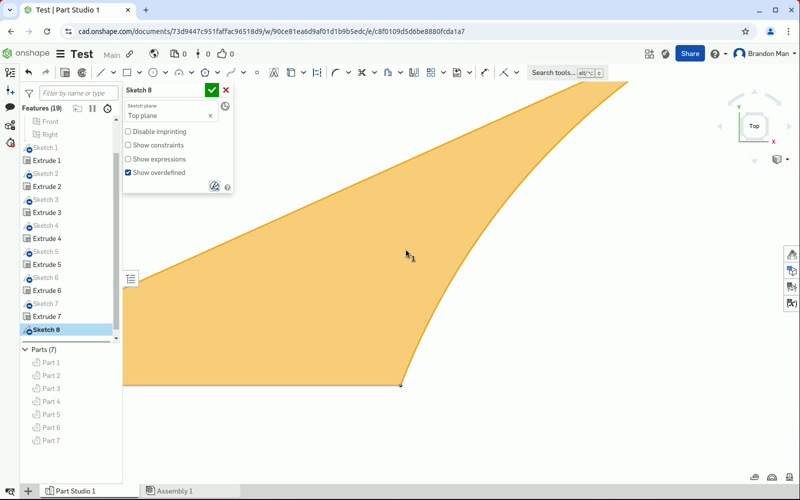
scroll(-6)
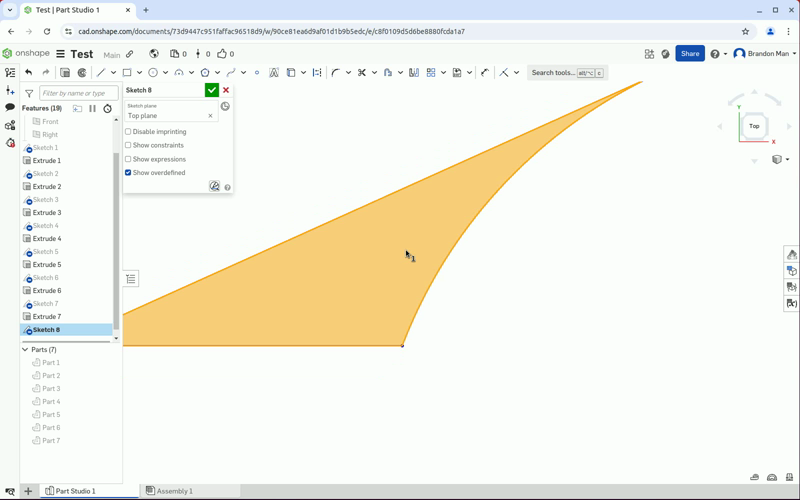
scroll(-6)
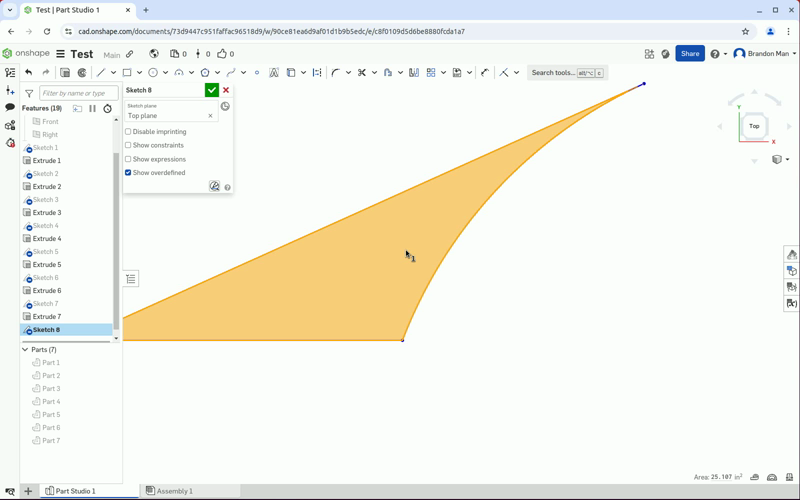
scroll(-6)
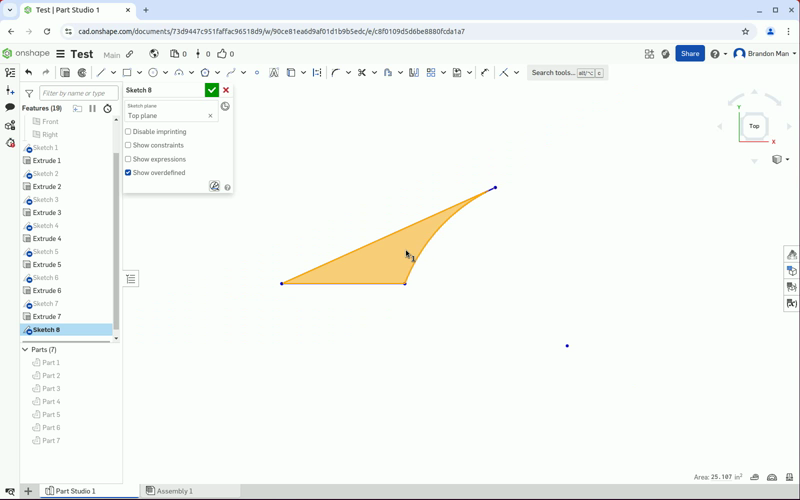
scroll(-6)
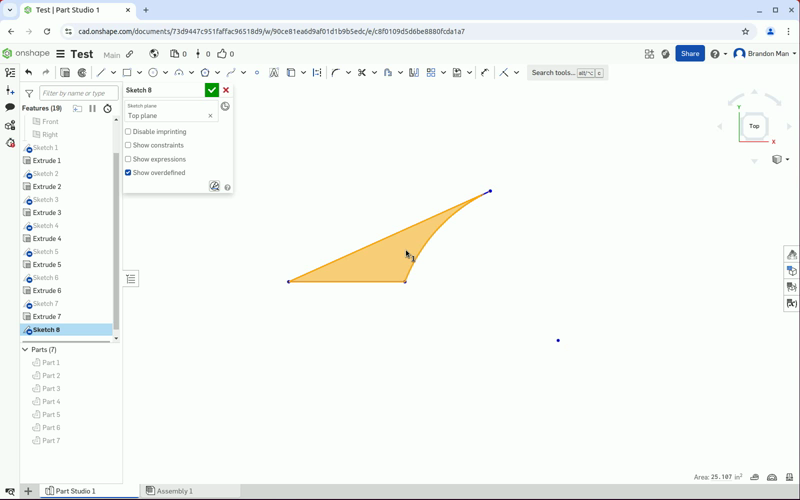
scroll(-6)
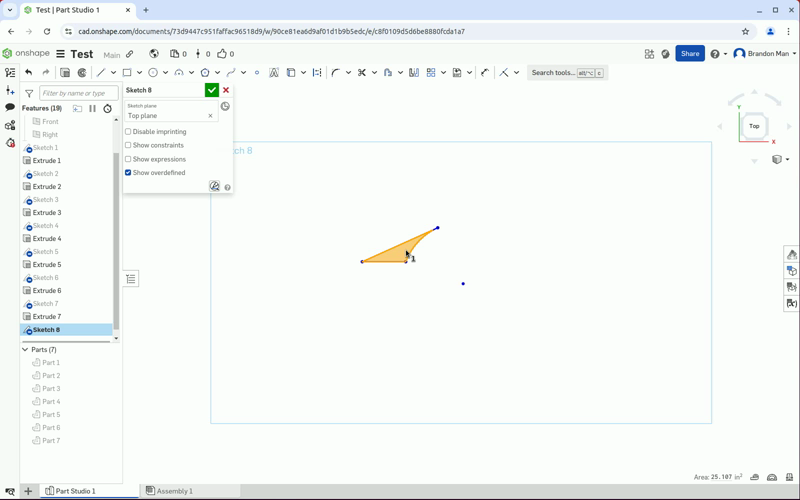
mouse_move(73, 352)
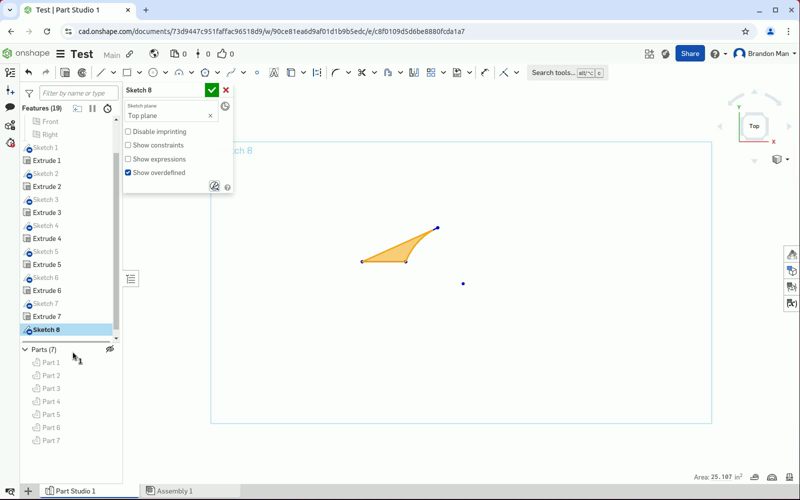
key(shift+y)
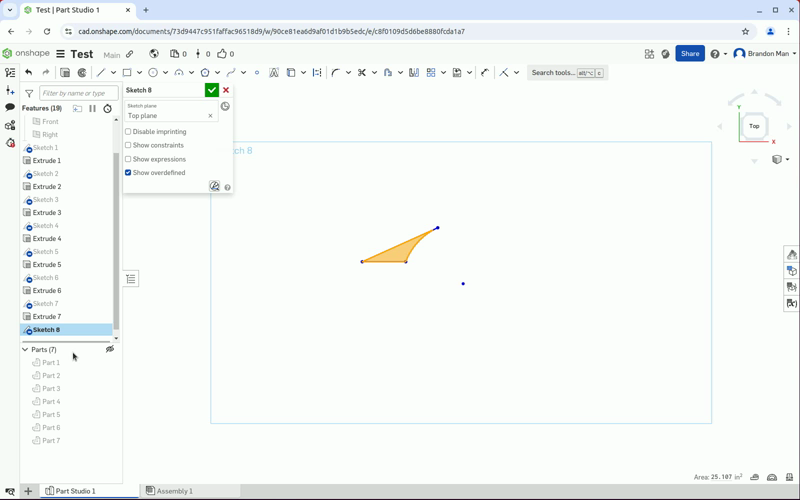
key(shift+e)
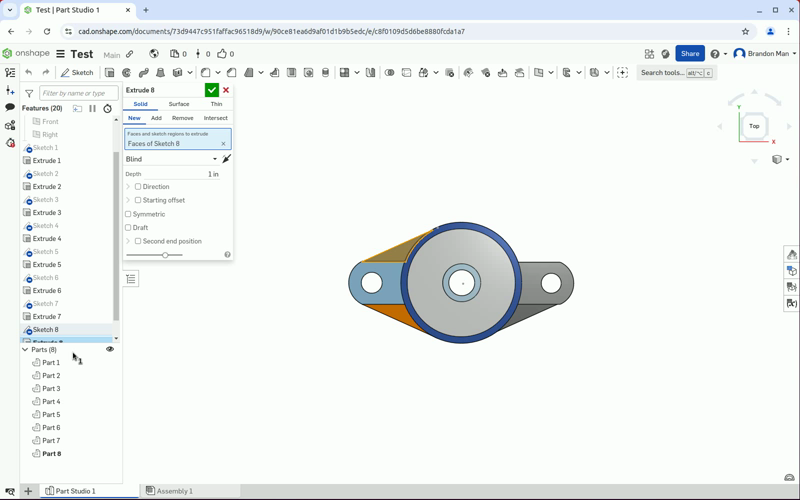
mouse_move(143, 106)
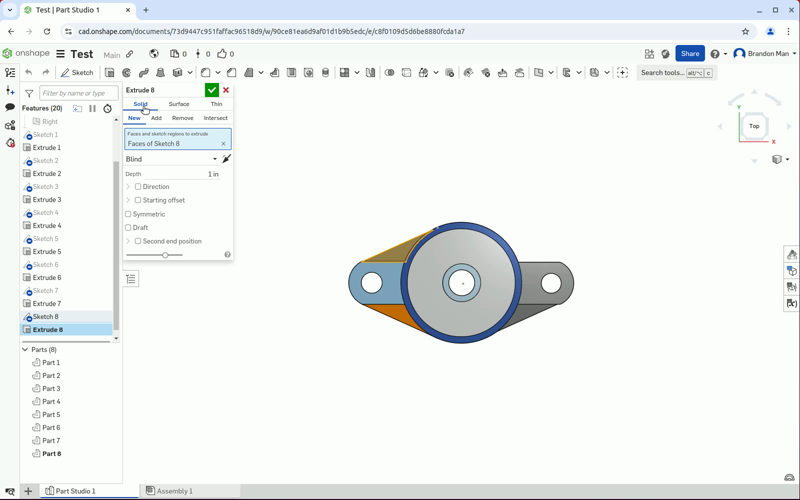
click(143, 106)
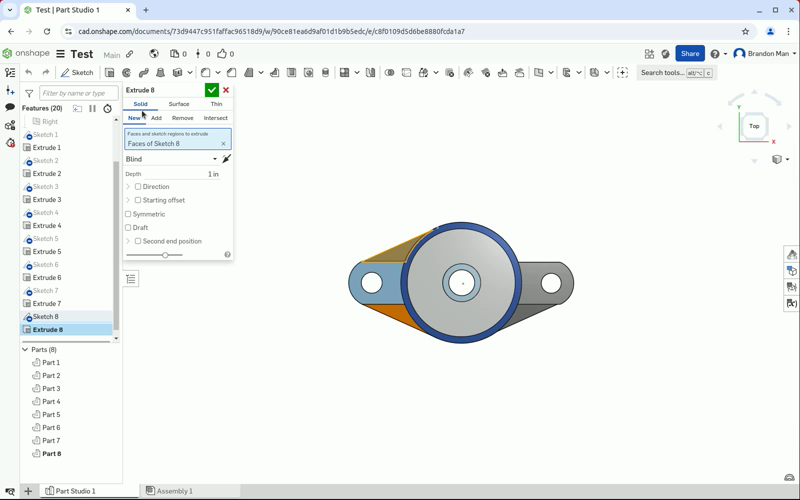
mouse_move(137, 120)
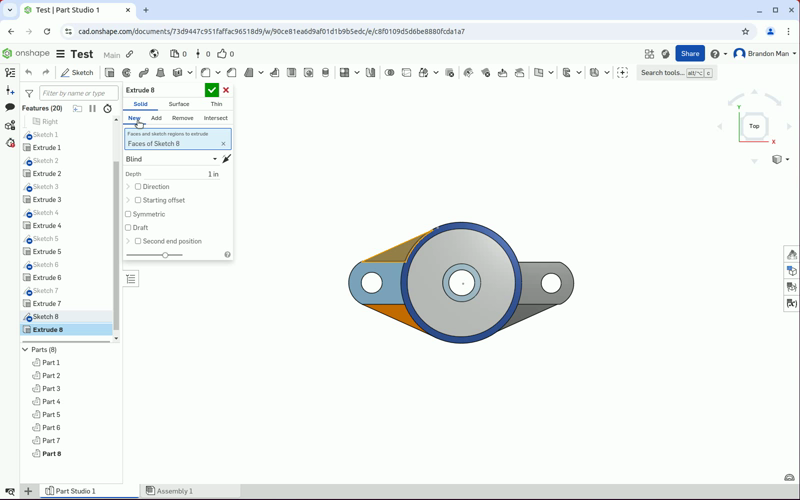
click(137, 120)
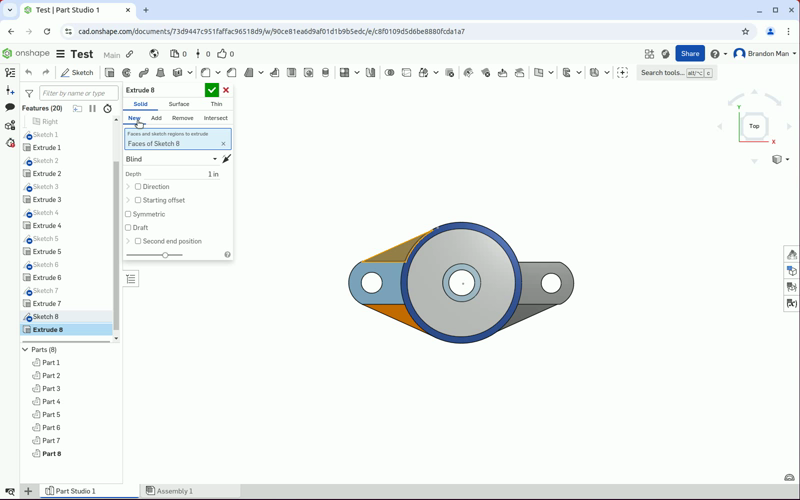
key(tab, 4)
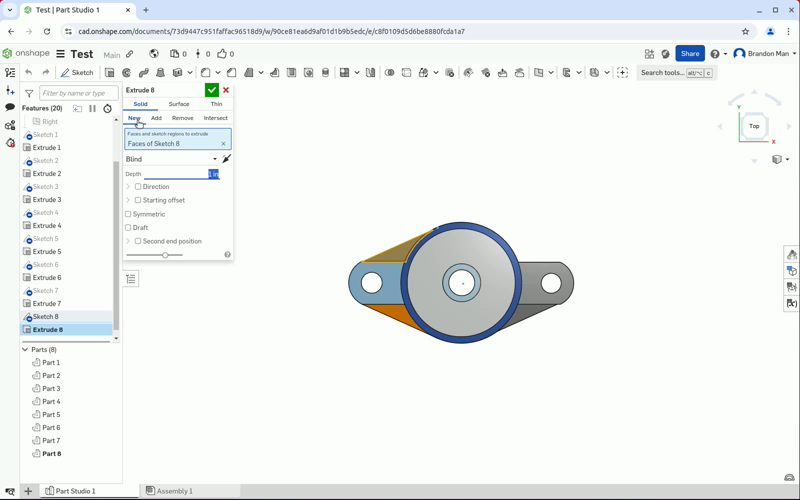
text(3.37)
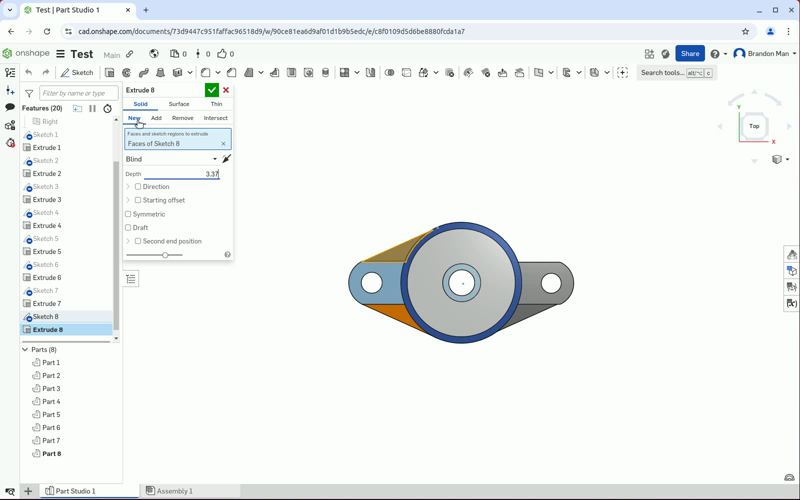
key(enter)
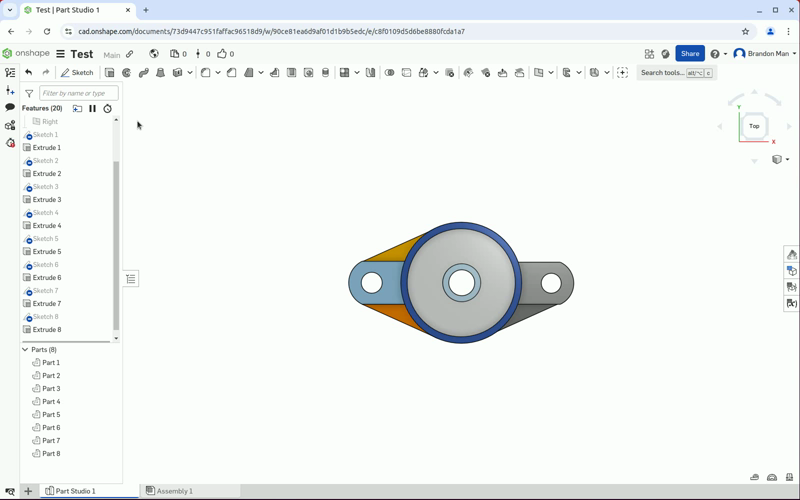
key(shift+h)
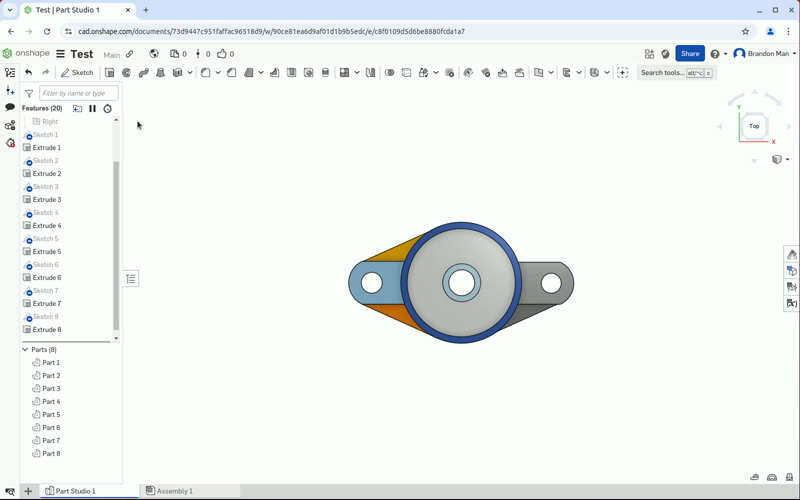
key(shift+h)
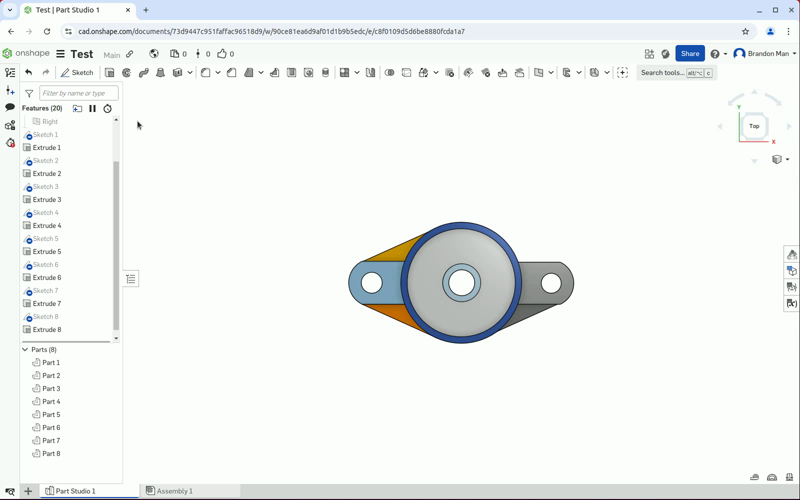
mouse_move(69, 137)
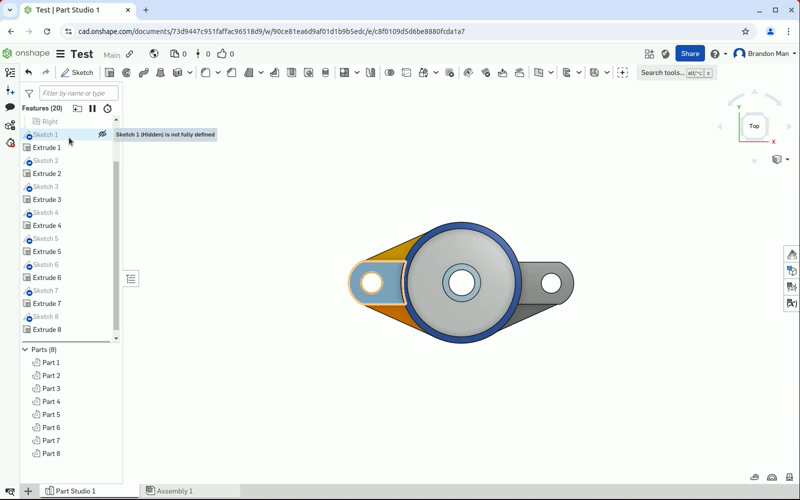
click(69, 137)
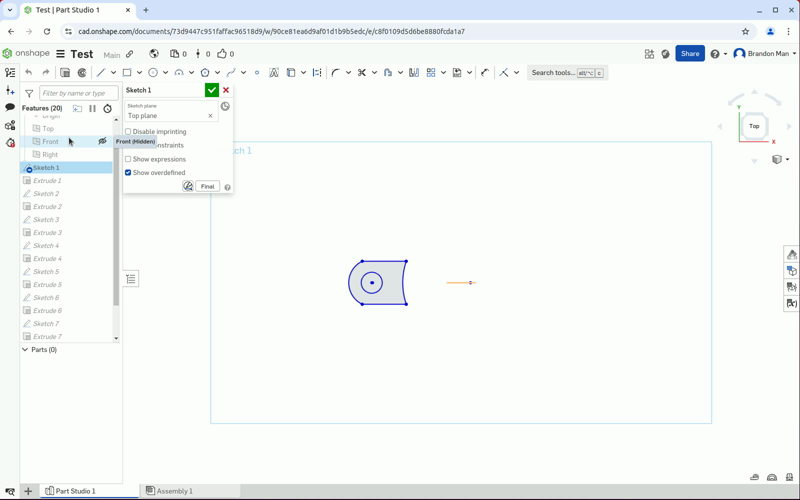
mouse_move(229, 92)
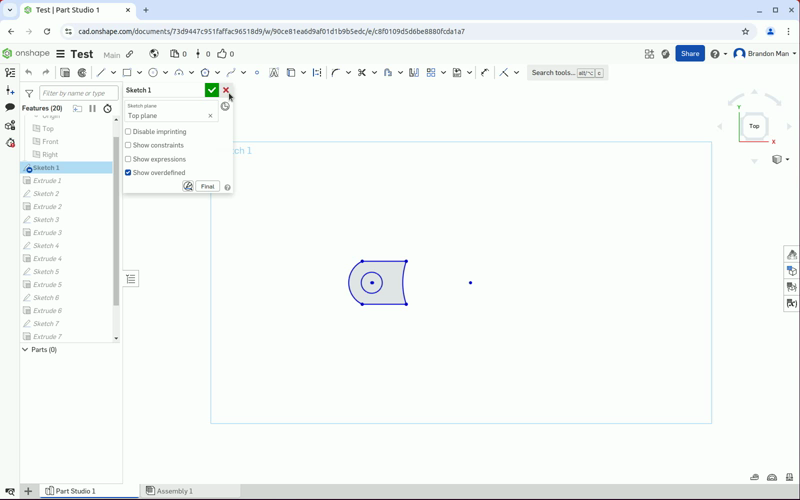
click(229, 92)
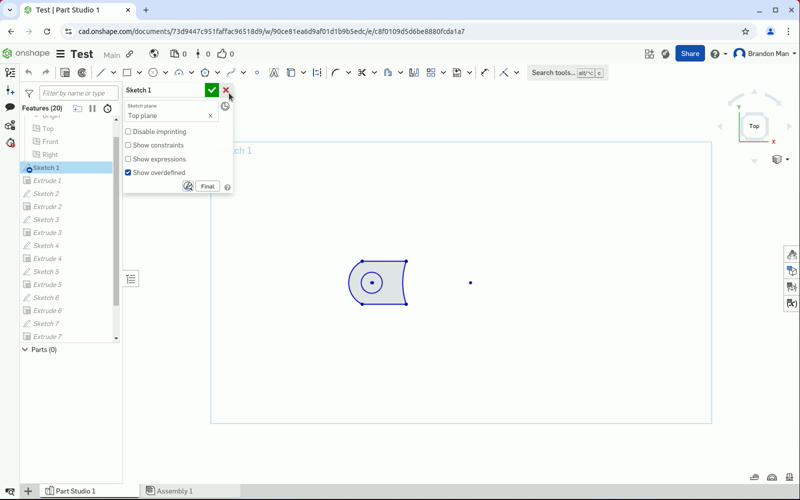
key(shift+s)
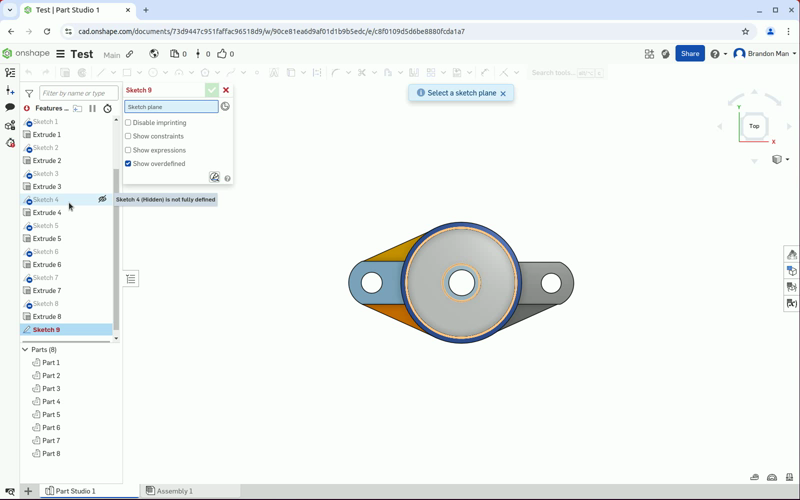
scroll(3)
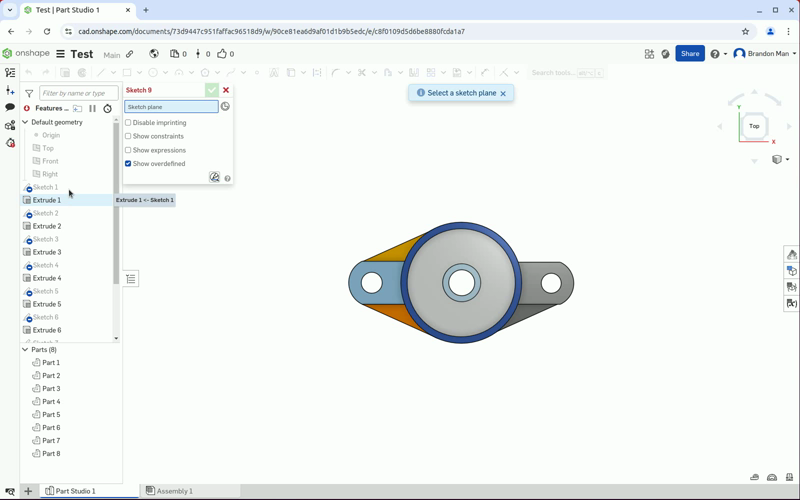
mouse_move(69, 150)
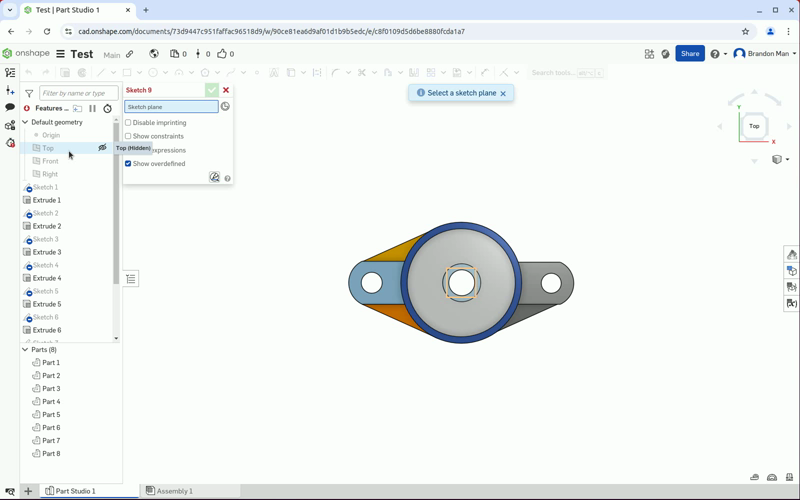
click(69, 150)
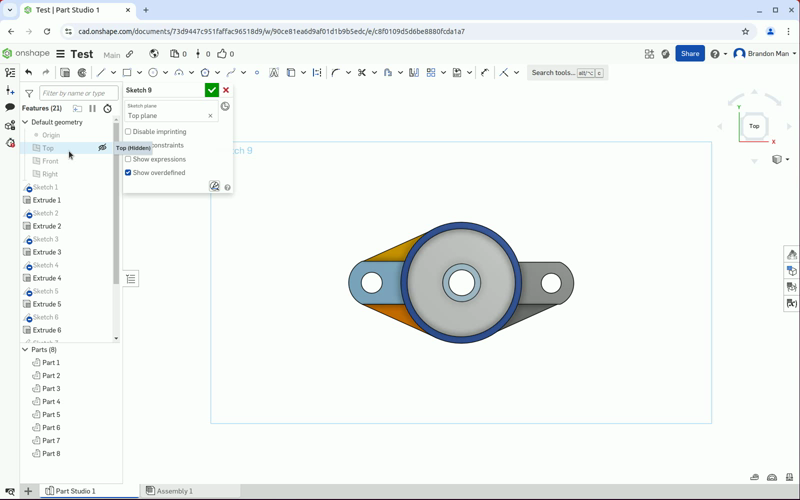
mouse_move(73, 352)
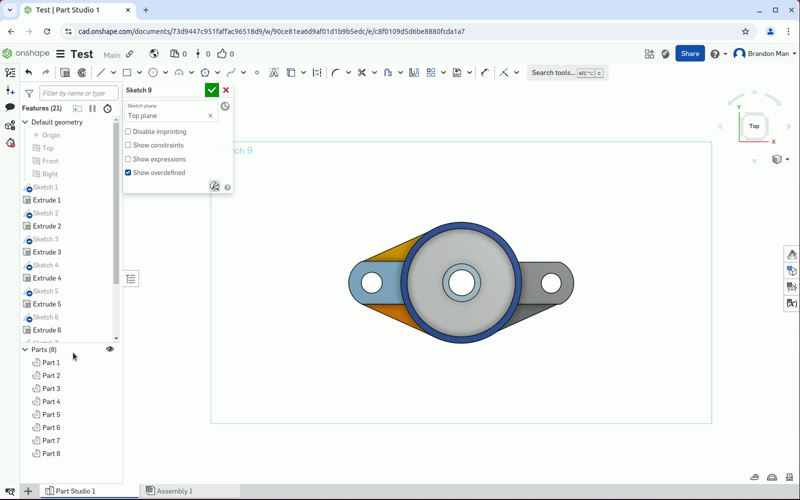
key(y)
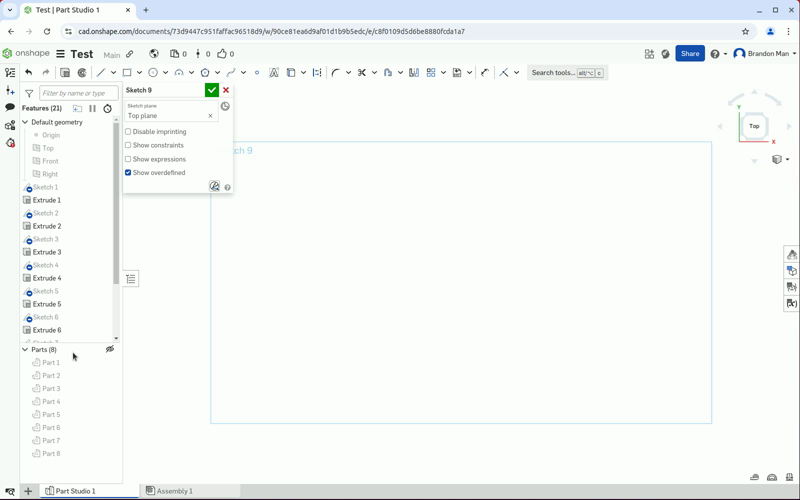
key(a)
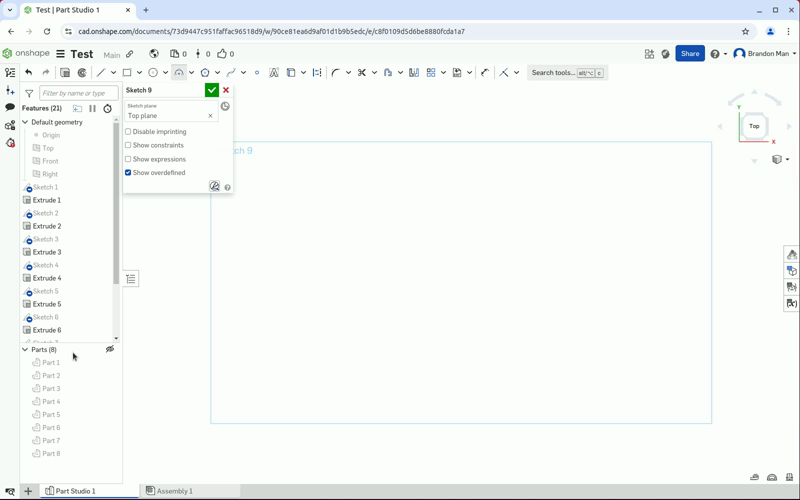
key_down(shift)
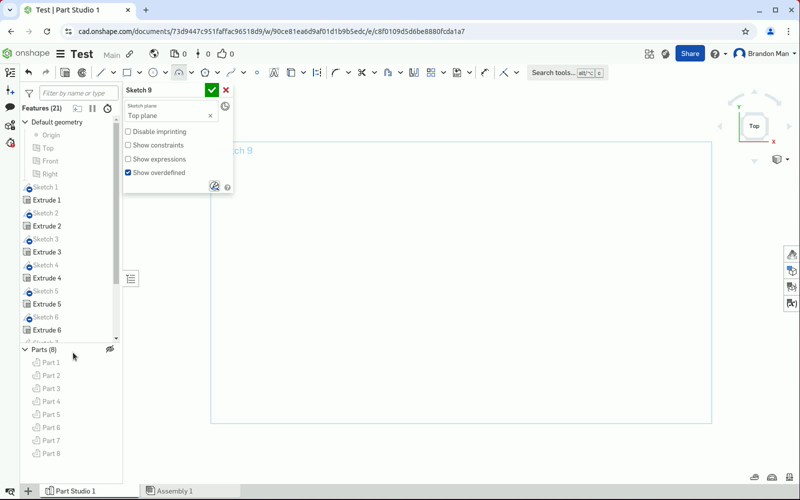
mouse_move(485, 228)
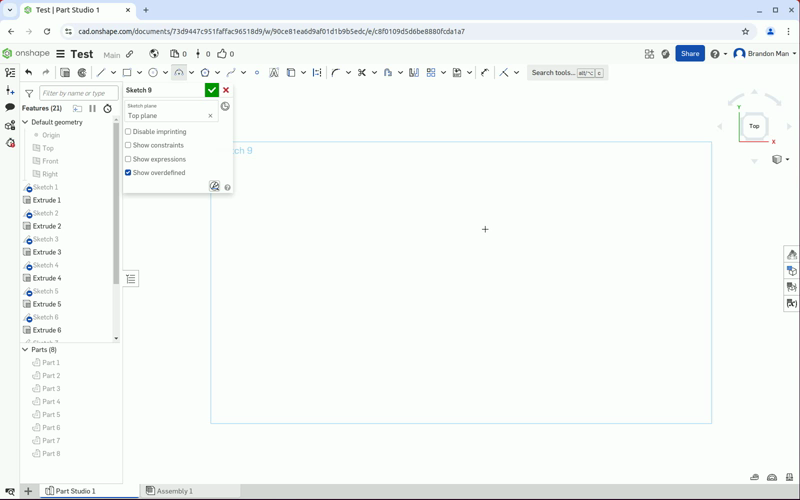
click(485, 228)
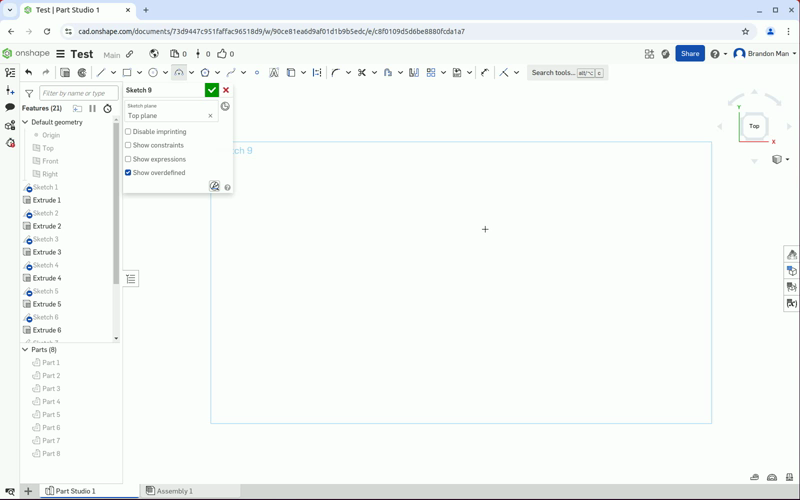
key_up(shift)
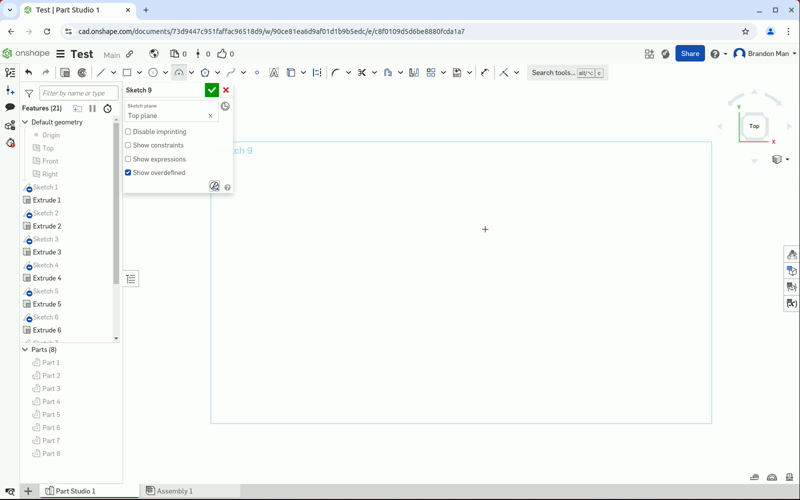
key_down(shift)
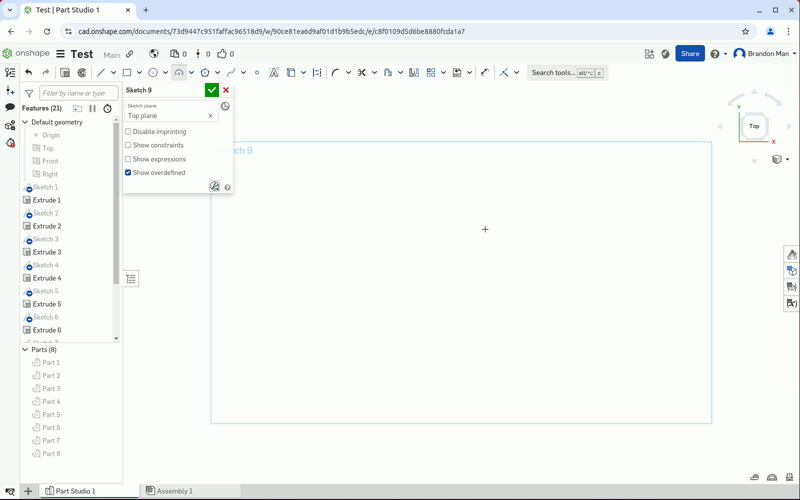
mouse_move(517, 263)
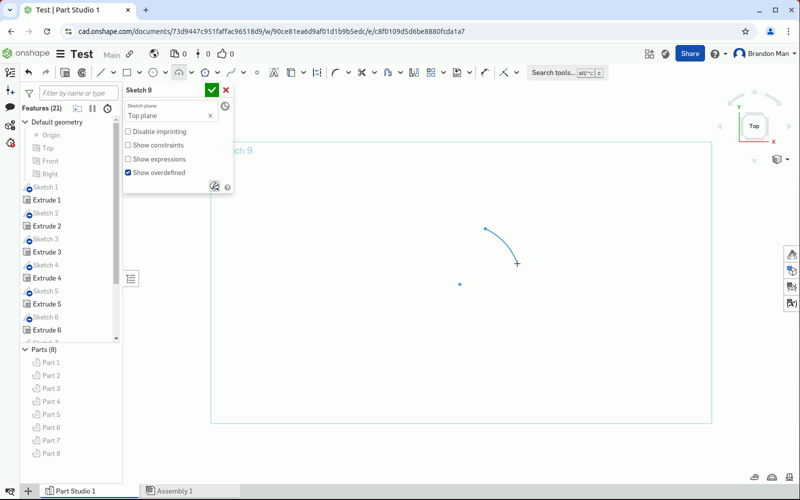
click(517, 263)
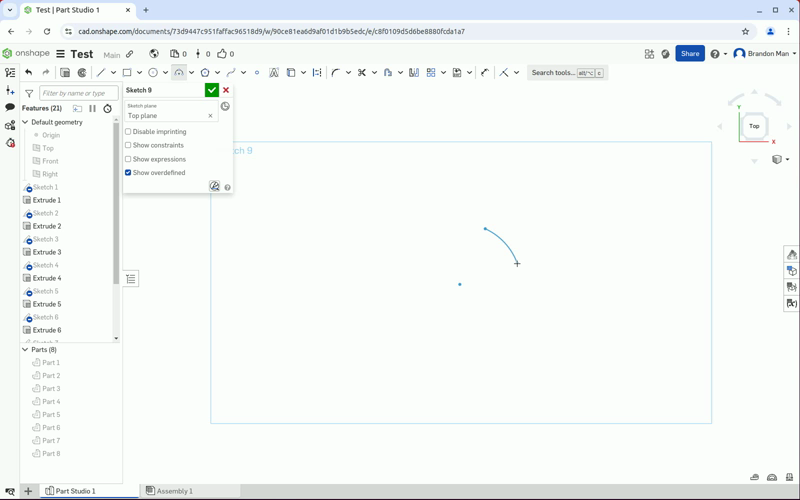
mouse_move(504, 243)
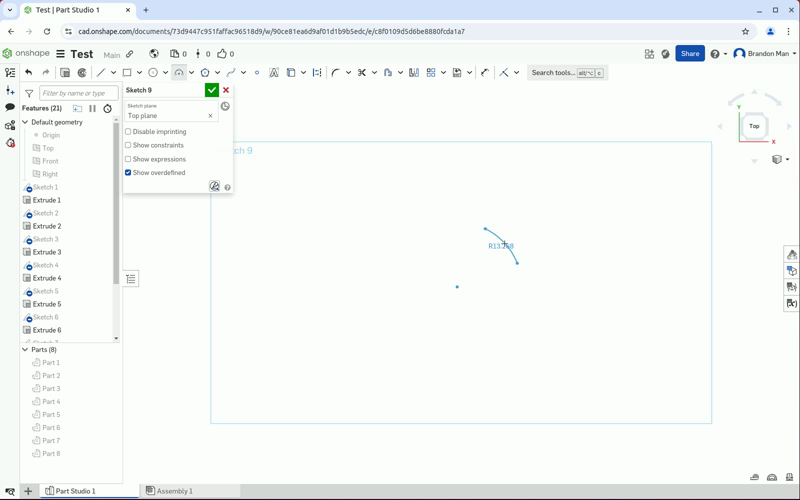
click(504, 243)
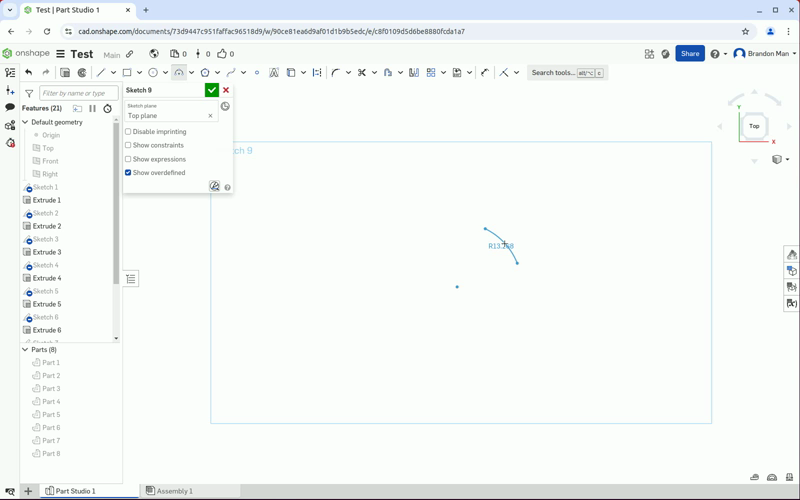
key_up(shift)
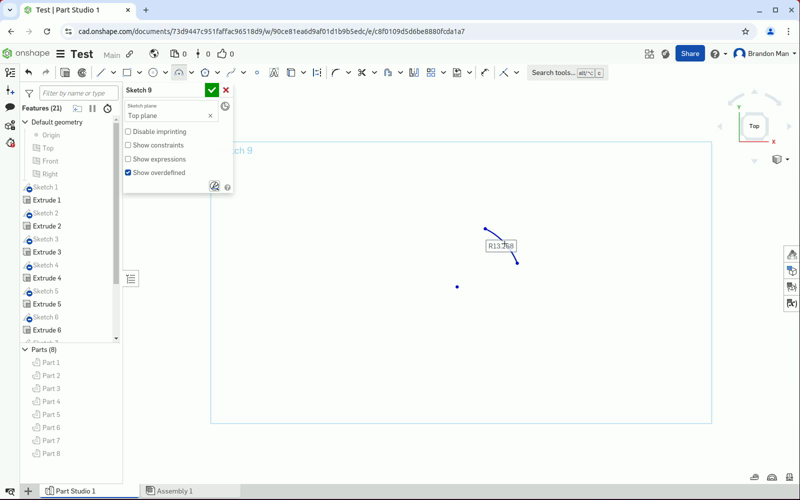
key(esc)
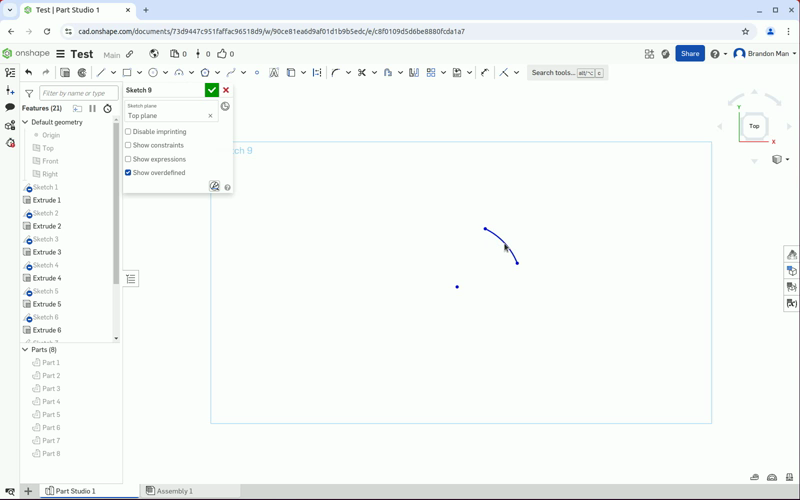
key(l)
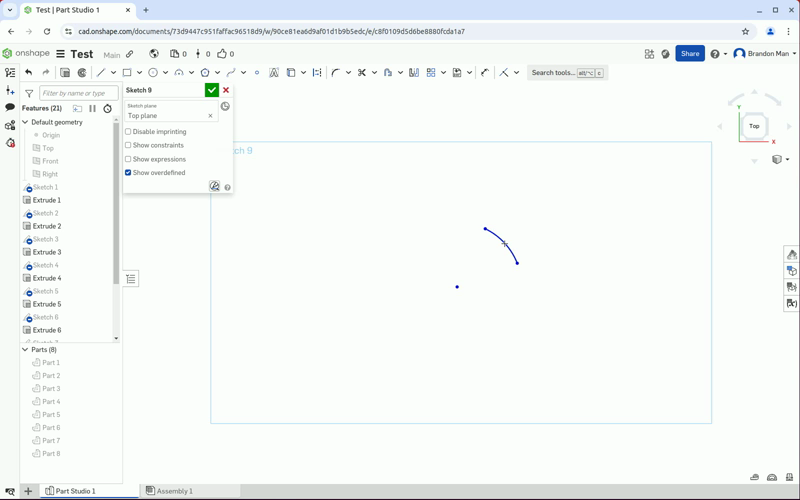
mouse_move(517, 263)
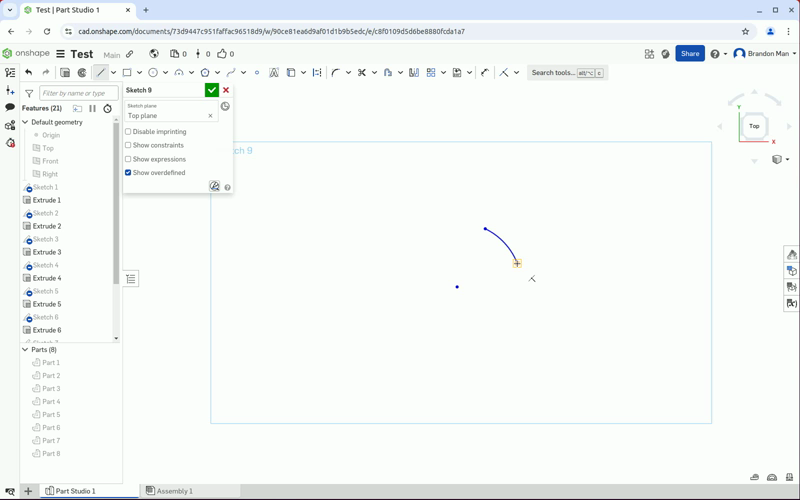
click(517, 263)
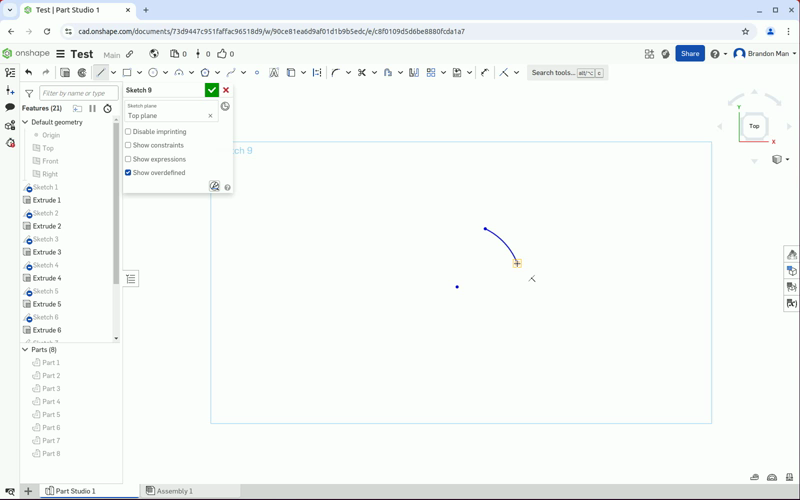
key_down(shift)
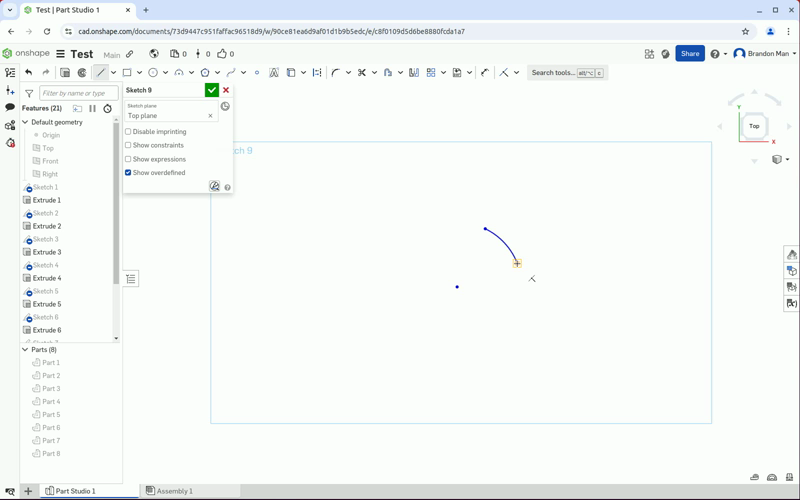
mouse_move(547, 263)
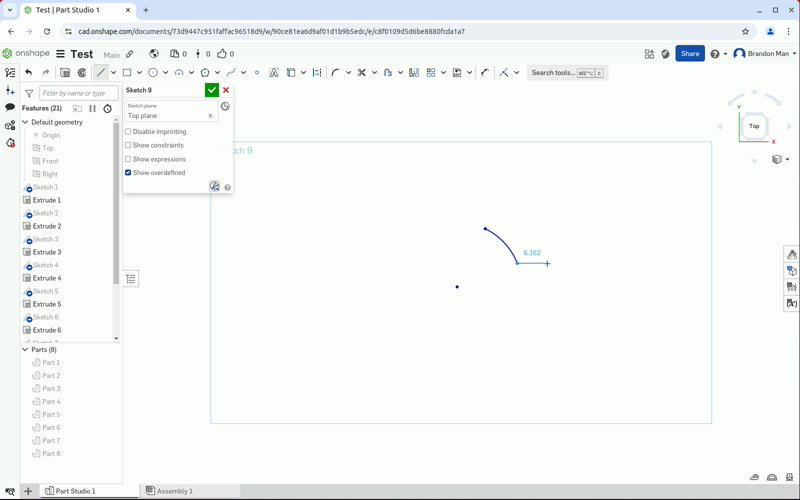
mouse_move(560, 263)
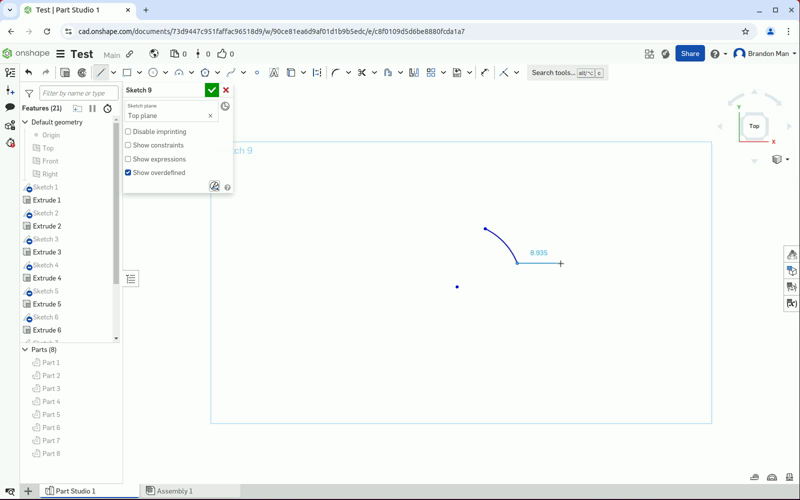
click(560, 263)
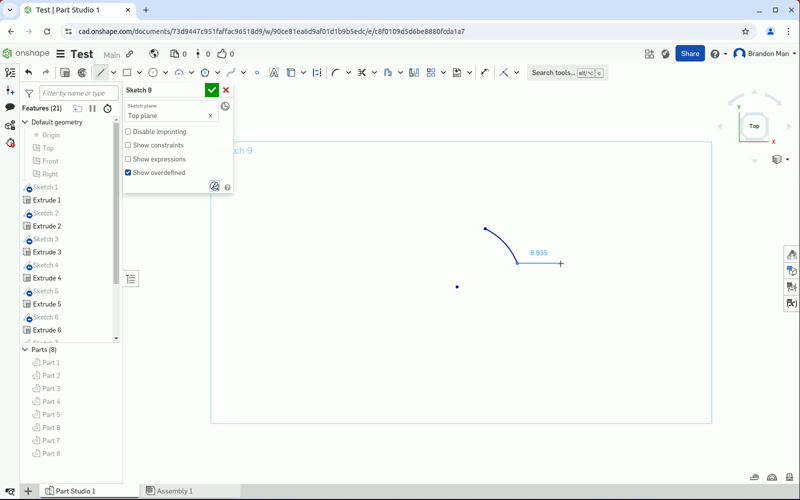
key_up(shift)
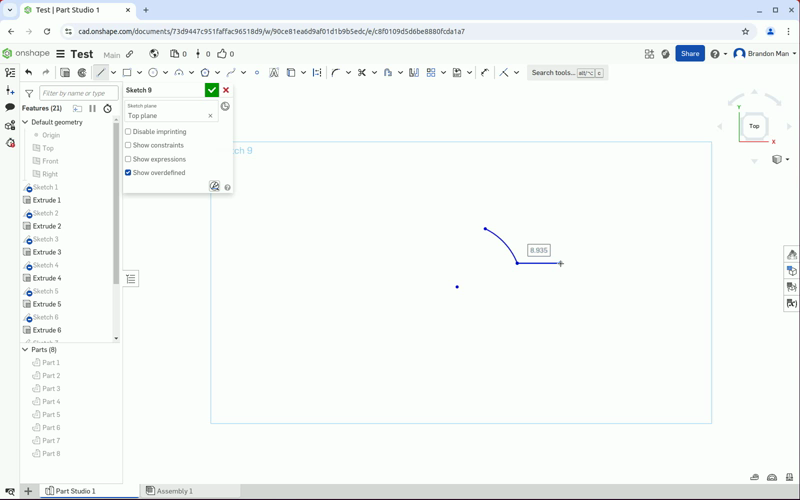
key_down(shift)
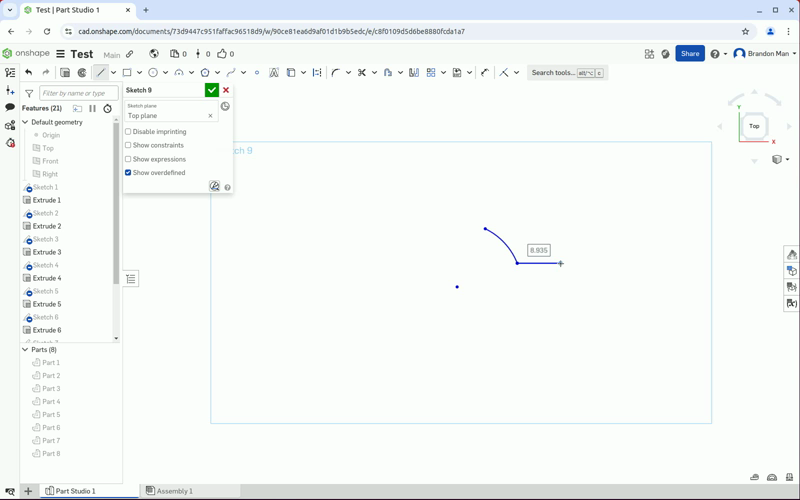
mouse_move(485, 228)
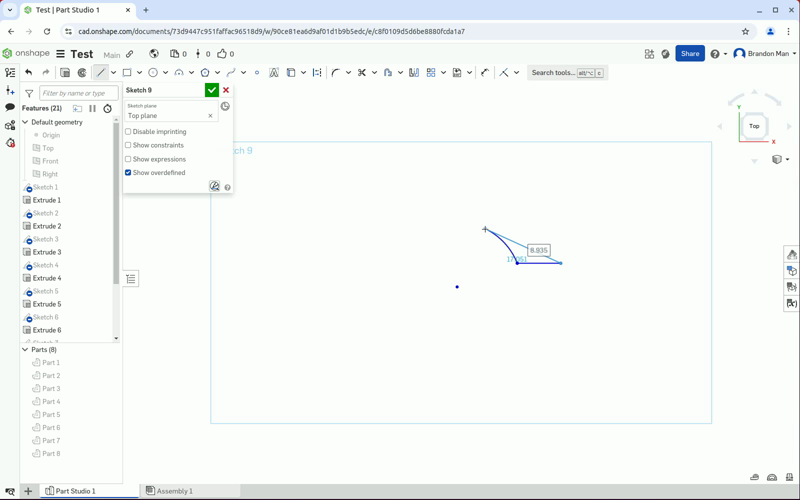
key_up(shift)
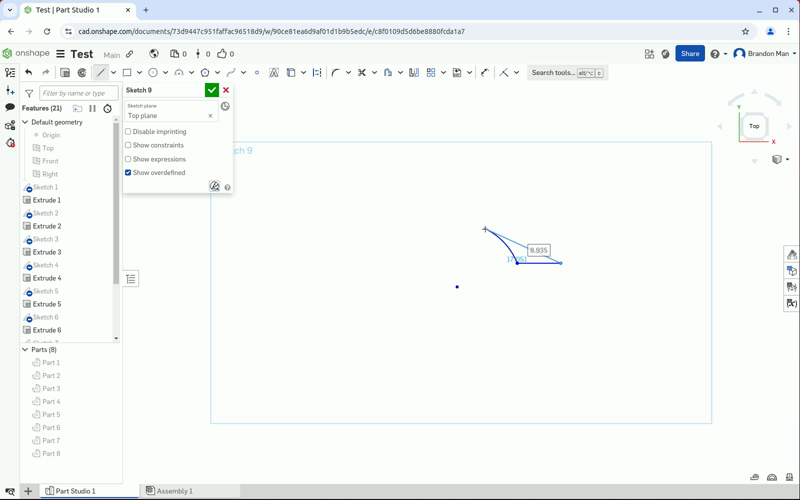
click(485, 228)
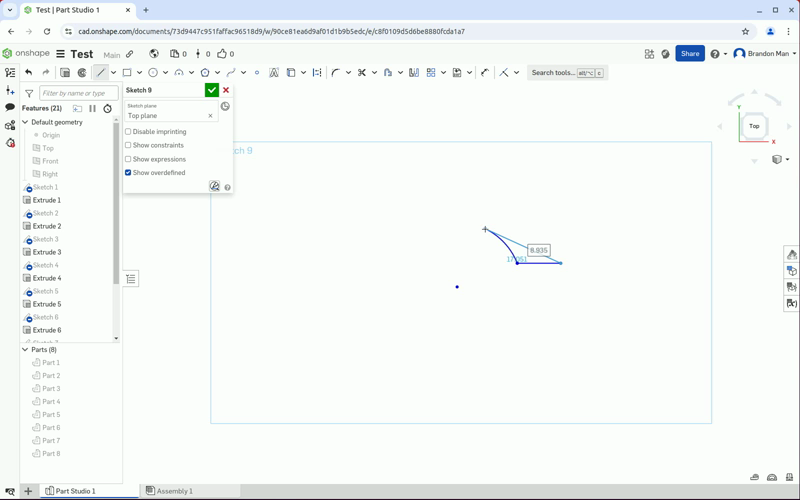
key(esc)
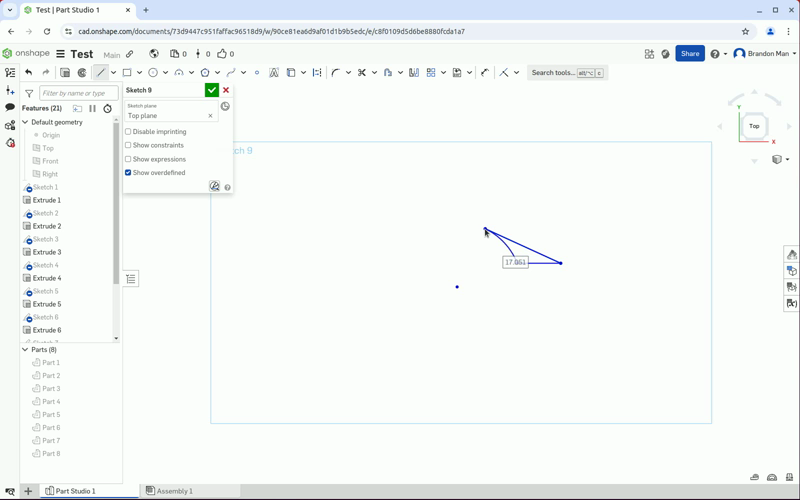
mouse_move(522, 260)
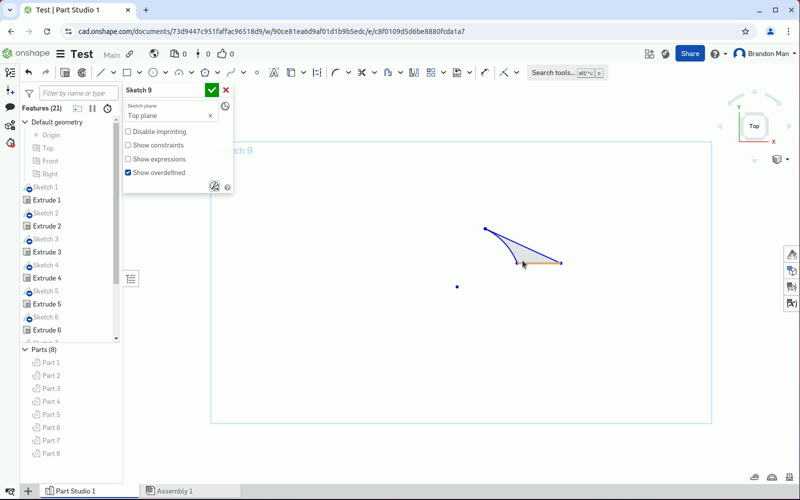
scroll(6)
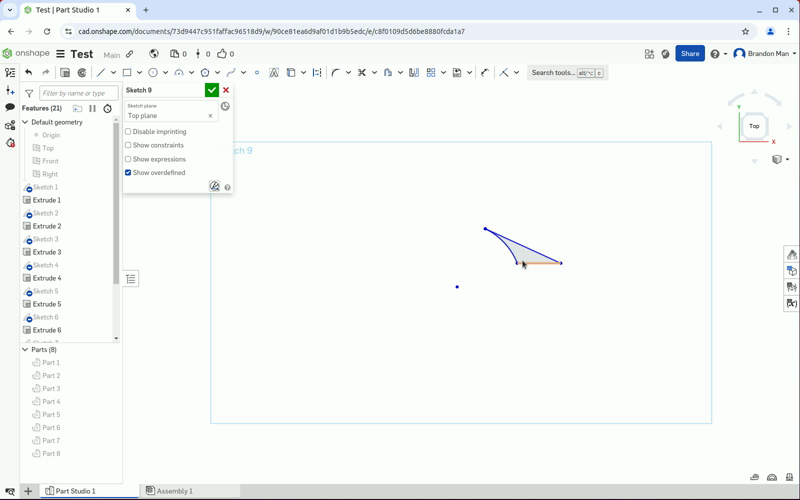
scroll(6)
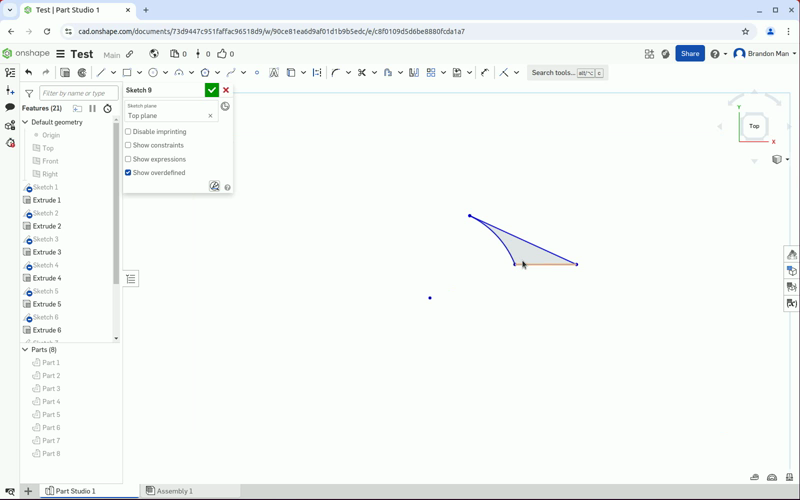
scroll(6)
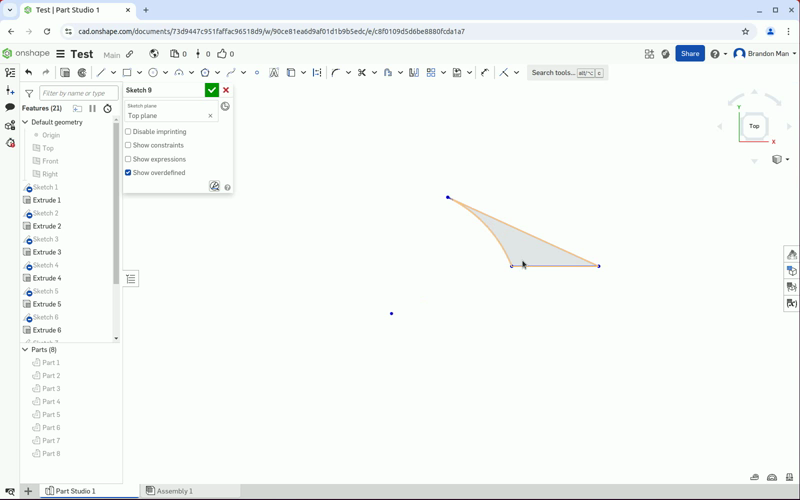
scroll(6)
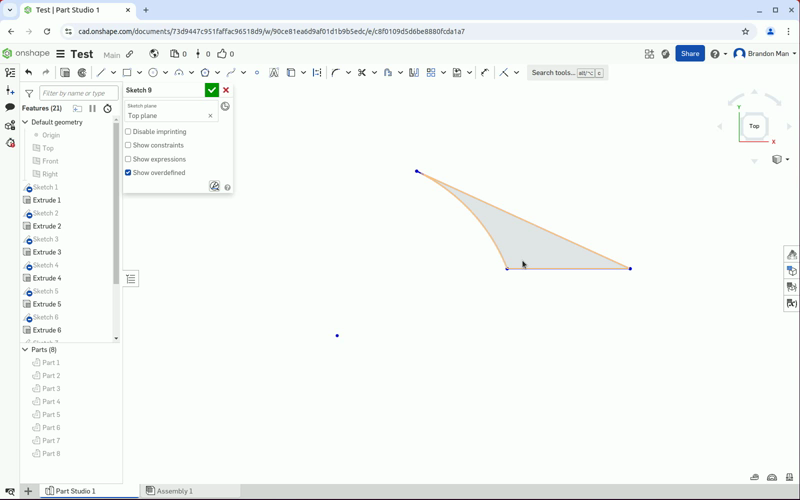
scroll(6)
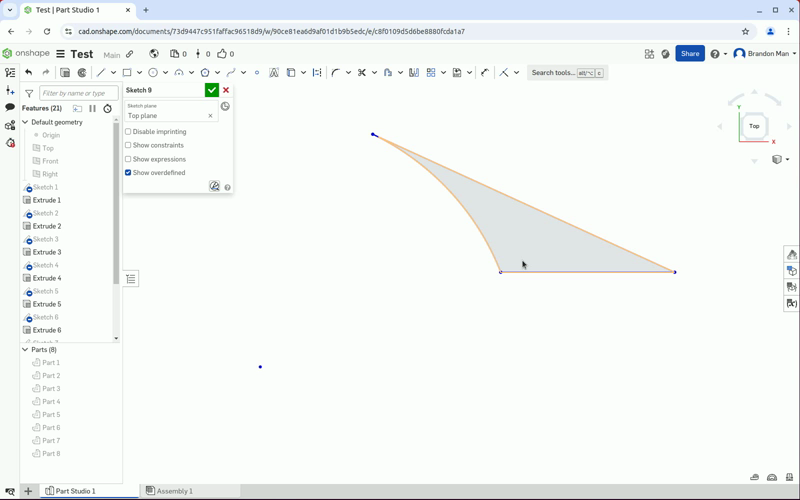
scroll(6)
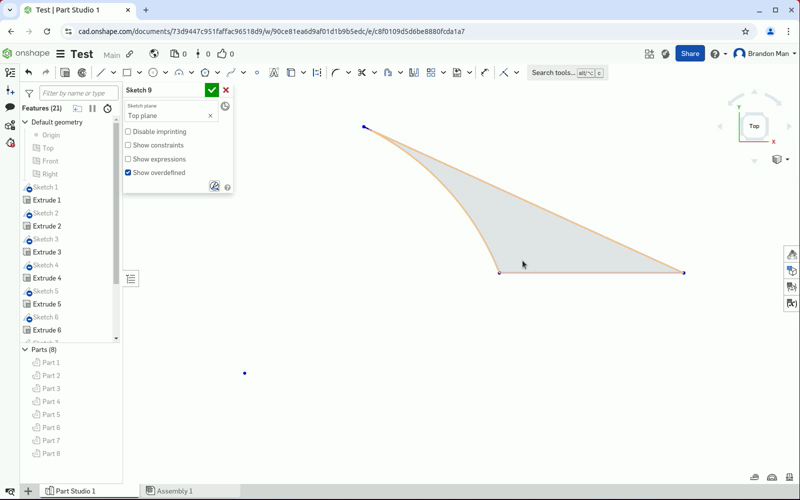
scroll(6)
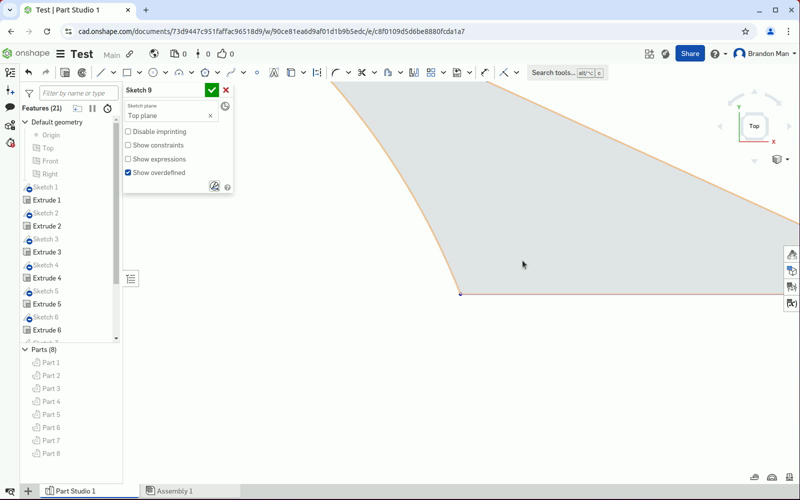
click(522, 260)
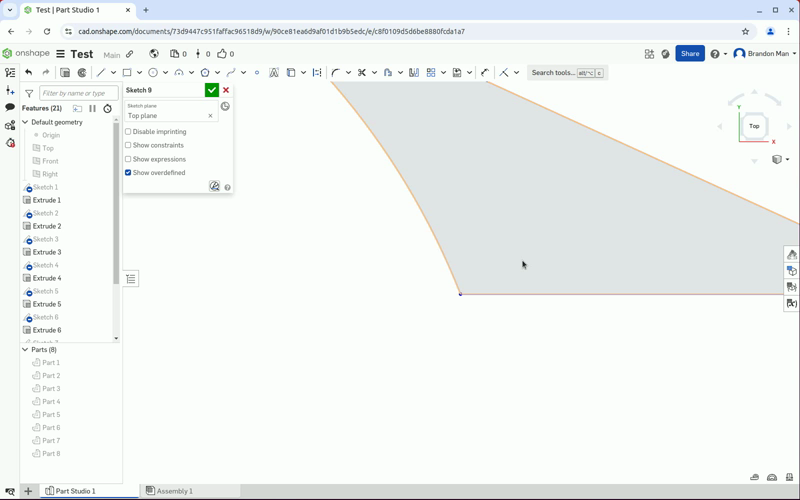
scroll(-6)
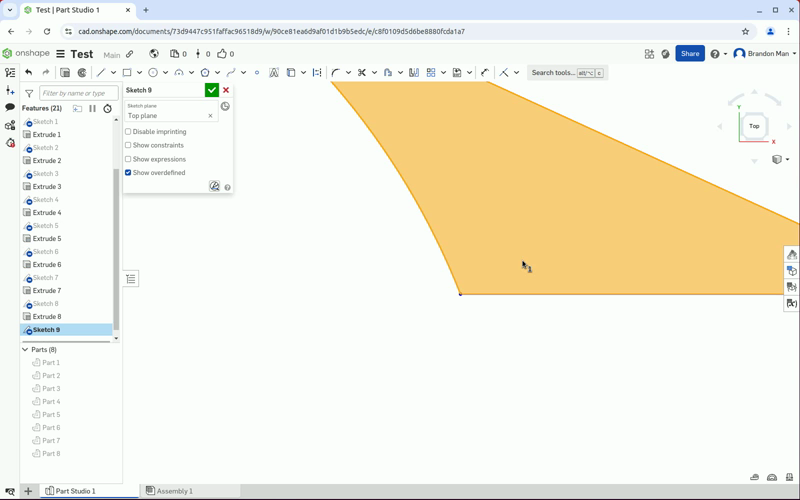
scroll(-6)
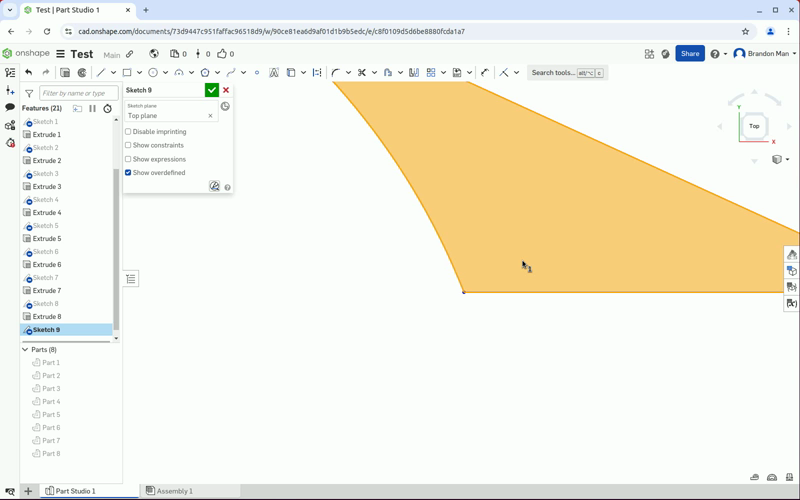
scroll(-6)
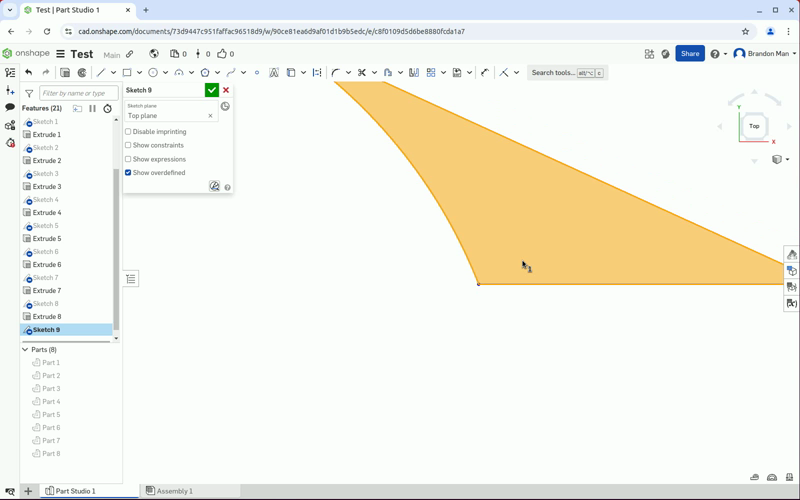
scroll(-6)
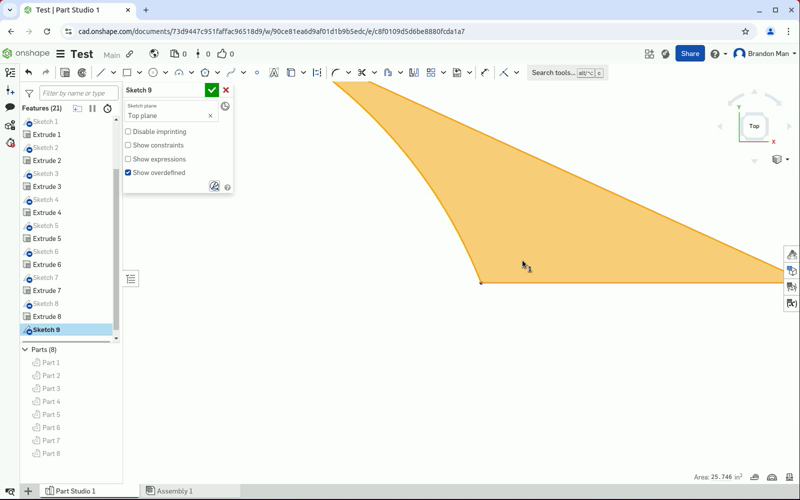
scroll(-6)
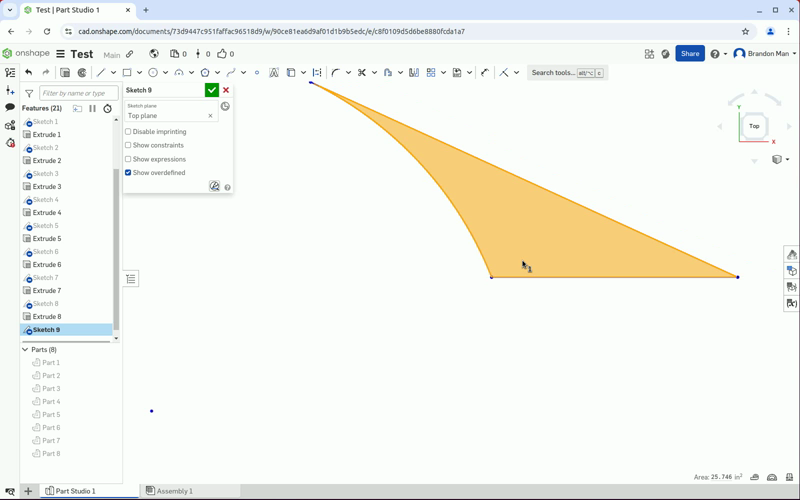
scroll(-6)
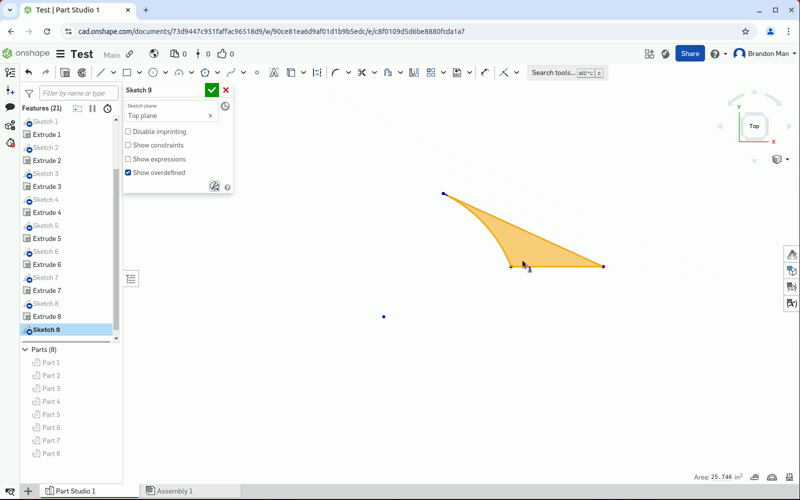
scroll(-6)
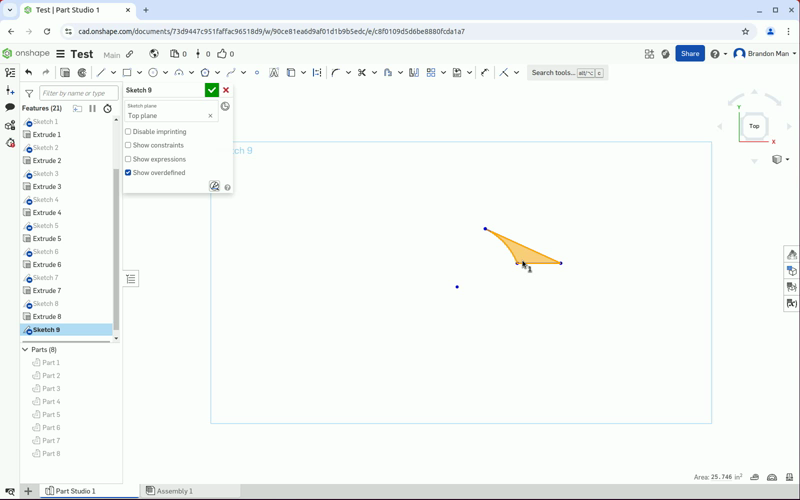
mouse_move(73, 352)
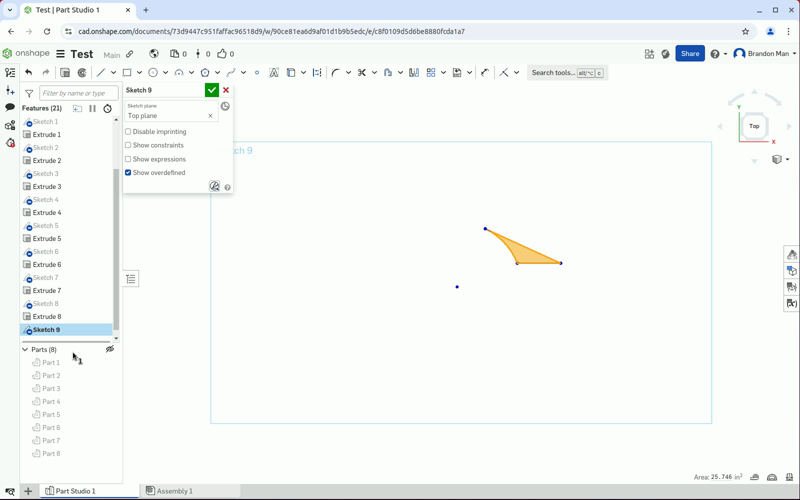
key(shift+y)
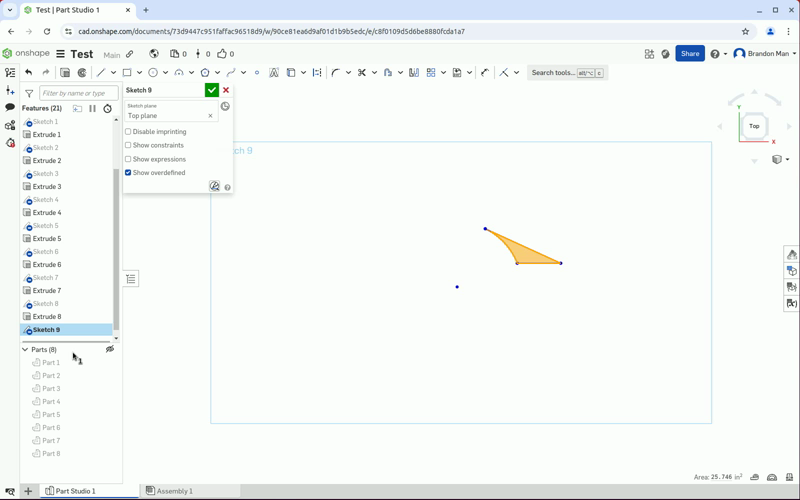
key(shift+e)
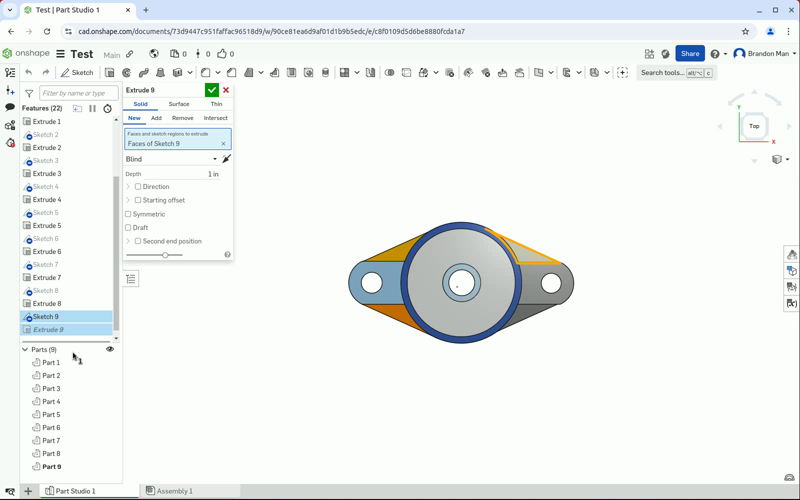
mouse_move(143, 106)
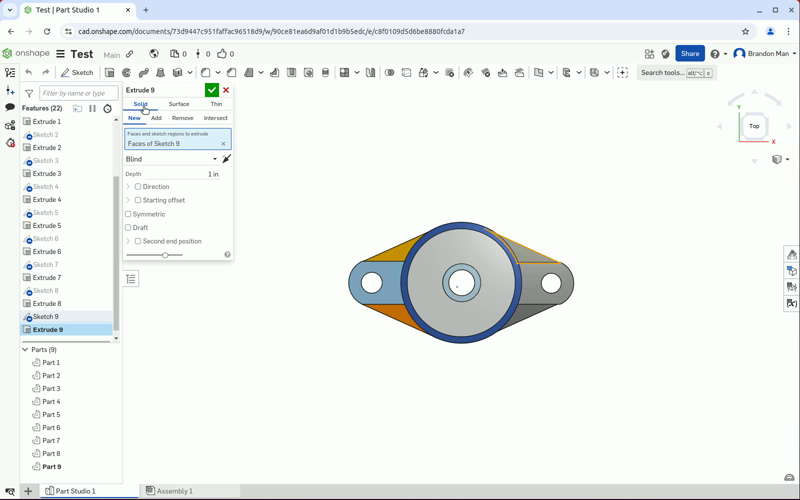
click(143, 106)
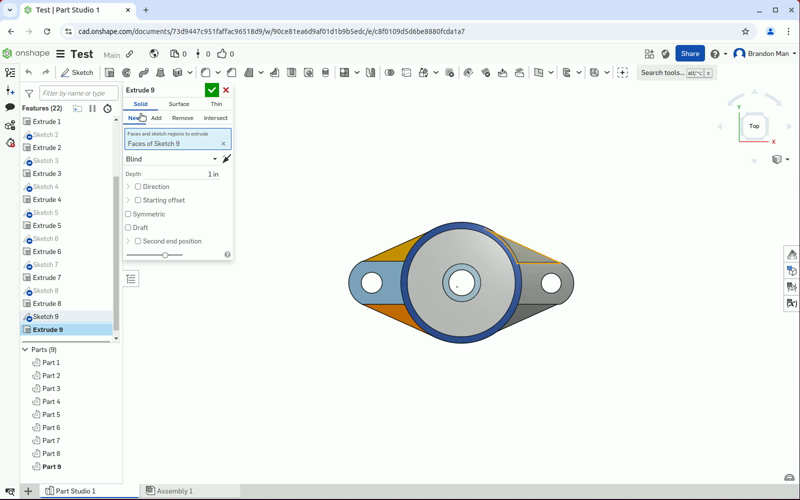
mouse_move(137, 120)
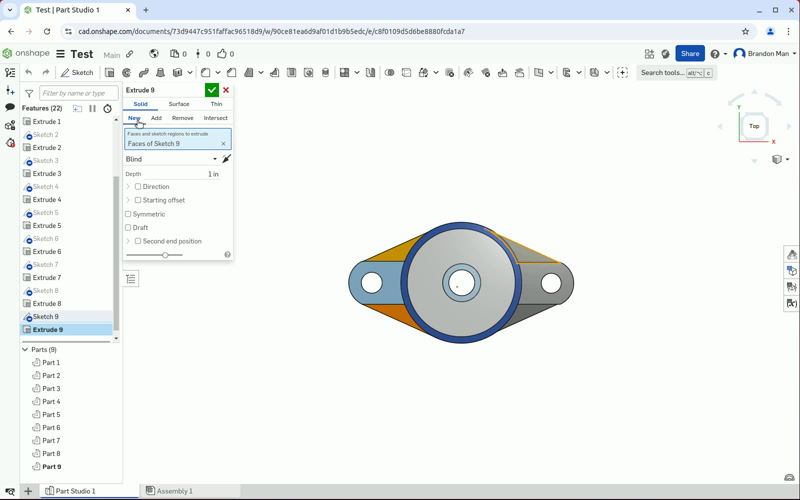
click(137, 120)
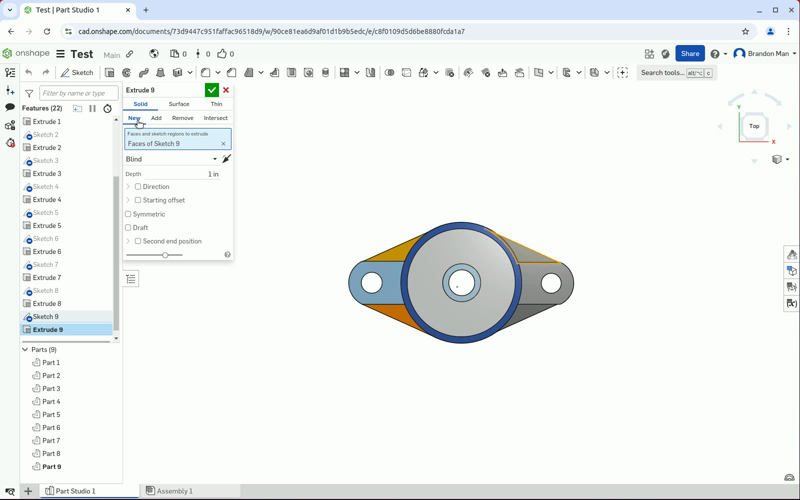
key(tab, 4)
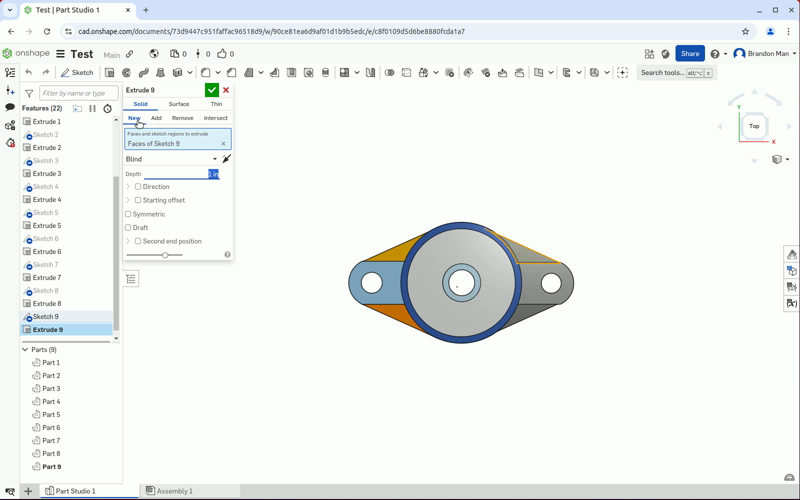
text(3.37)
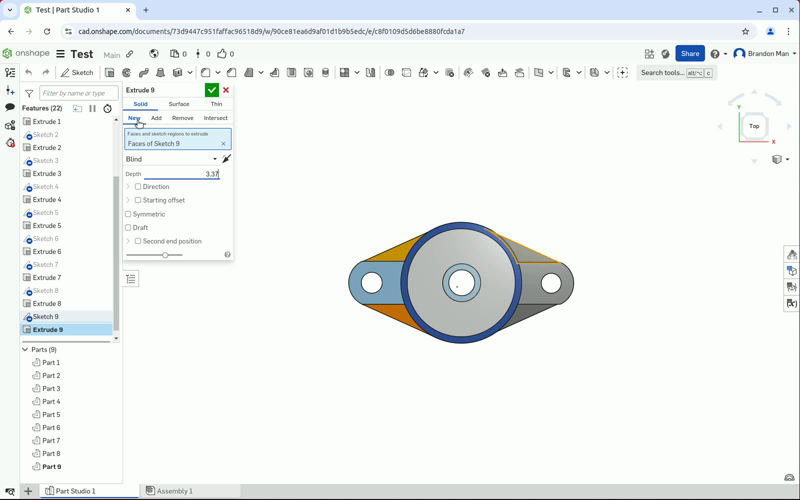
key(enter)
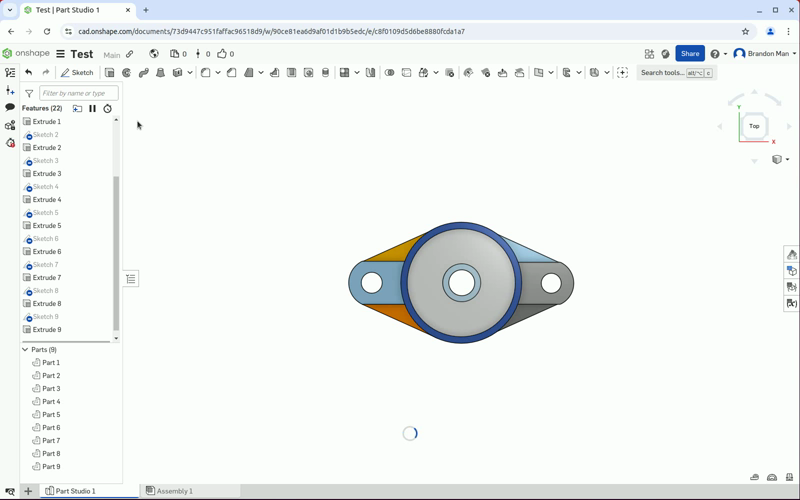
key(shift+h)
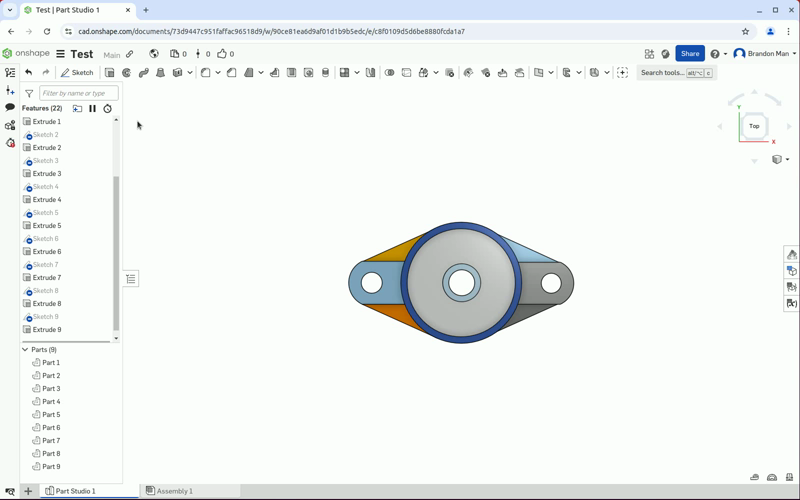
key(shift+h)
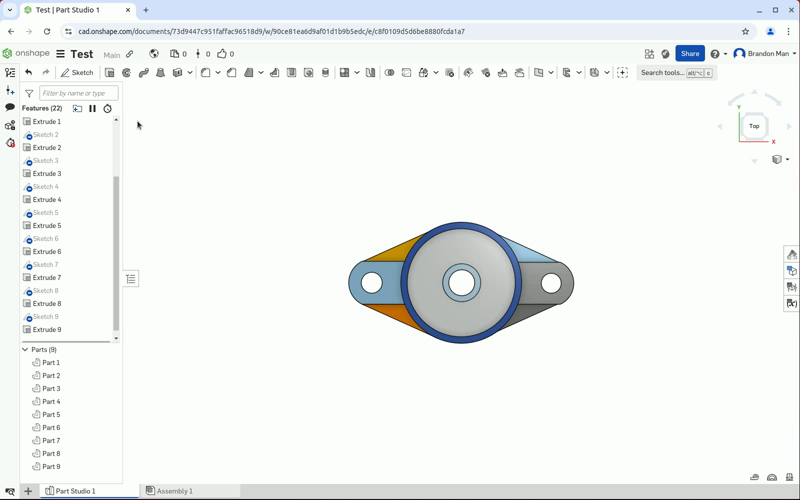
key(shift+7)
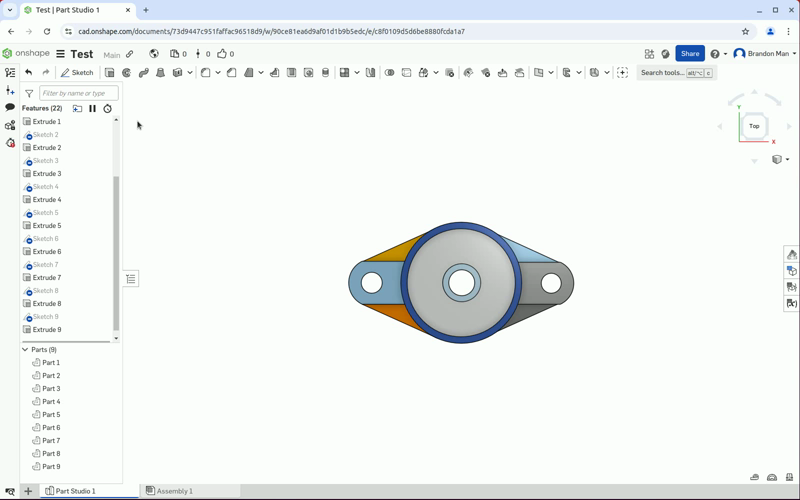
key(up, 3)
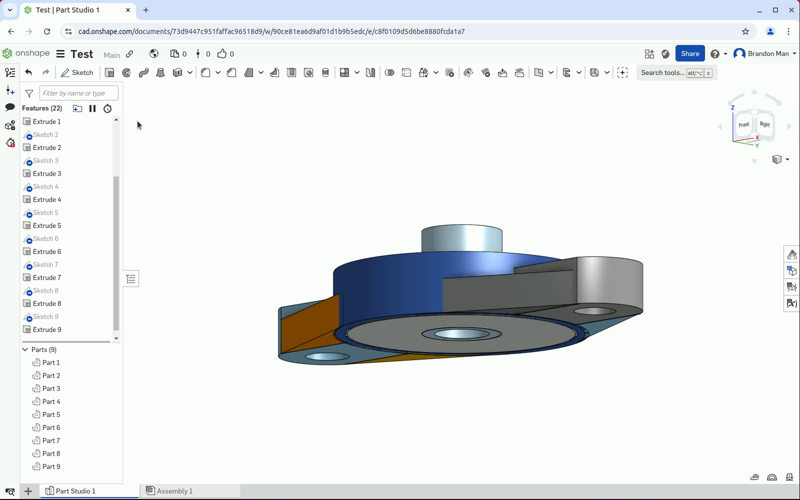
key(left, 3)
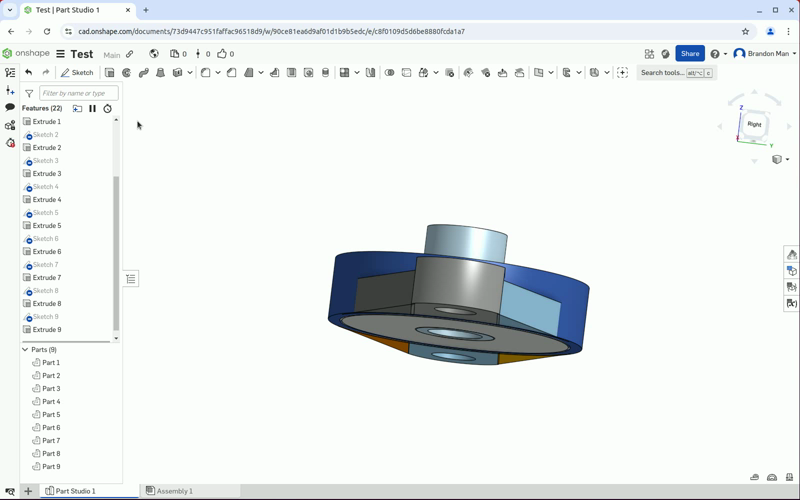
key(right, 3)
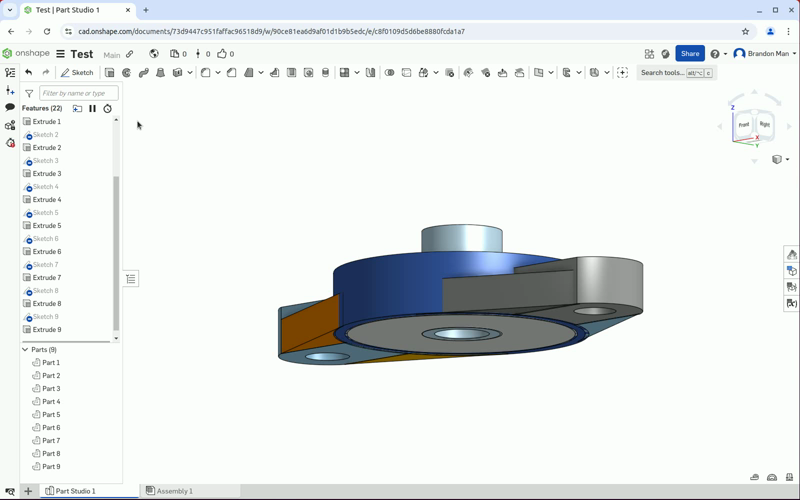
key(down, 3)
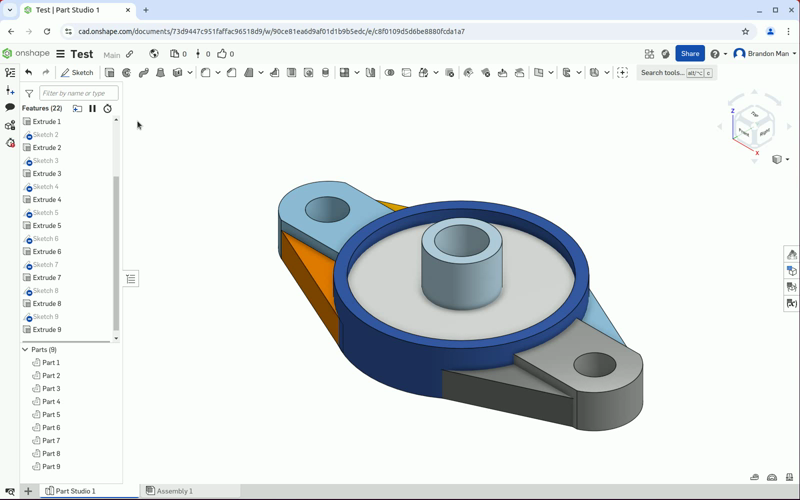
mouse_move(69, 111)
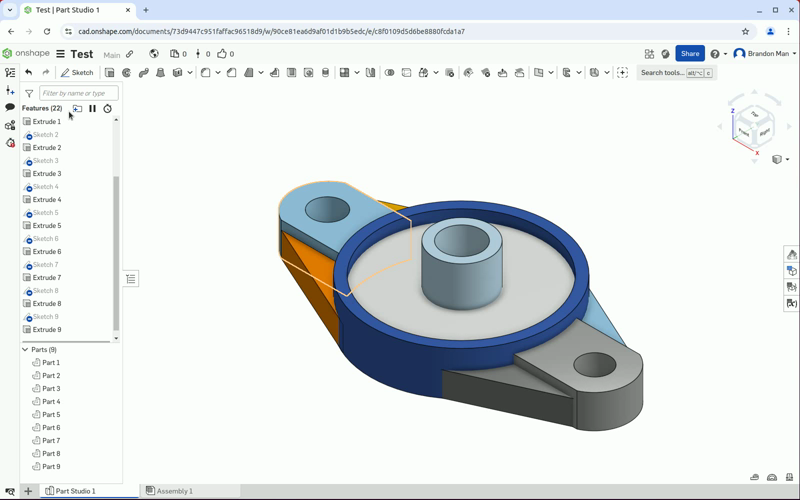
click(69, 111)